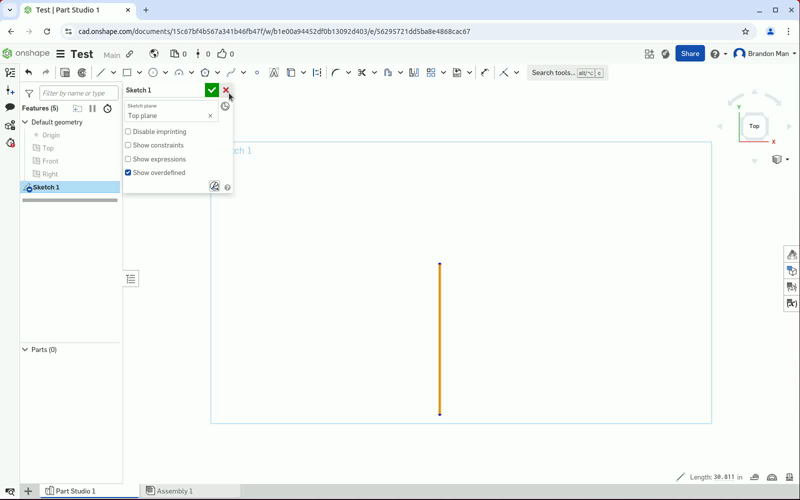
key(shift+h)
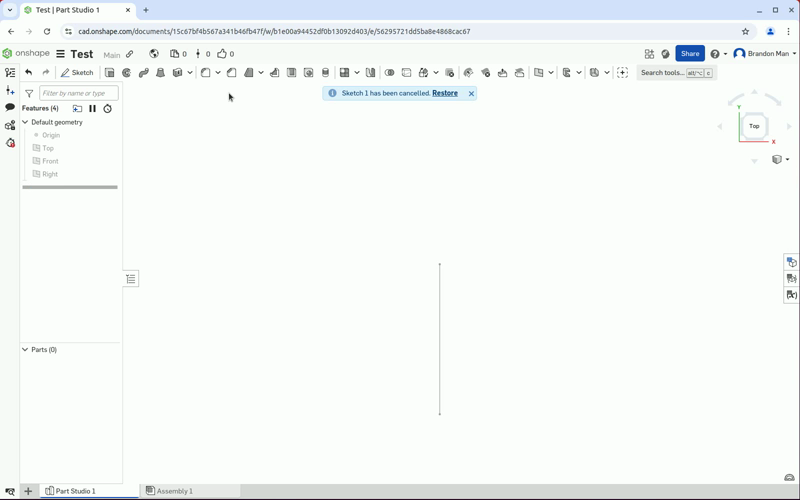
mouse_move(73, 352)
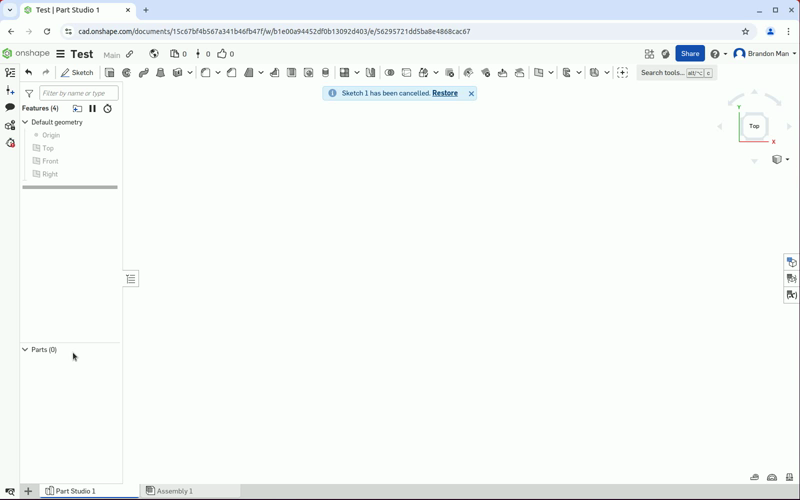
key(y)
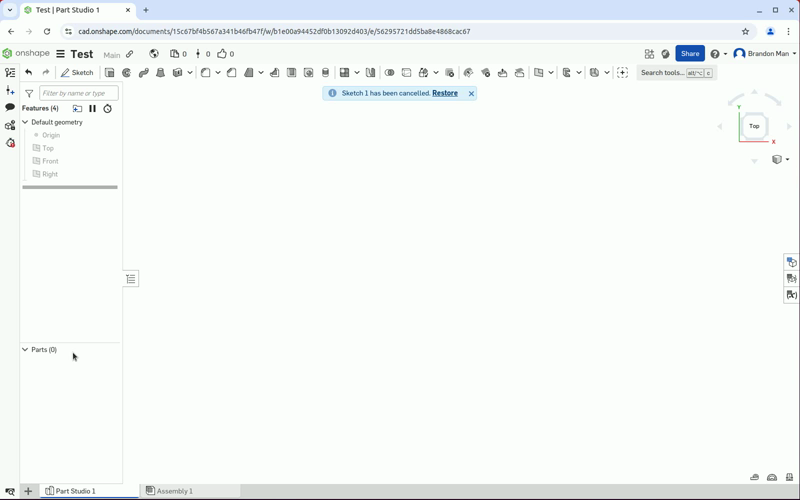
key(shift+p)
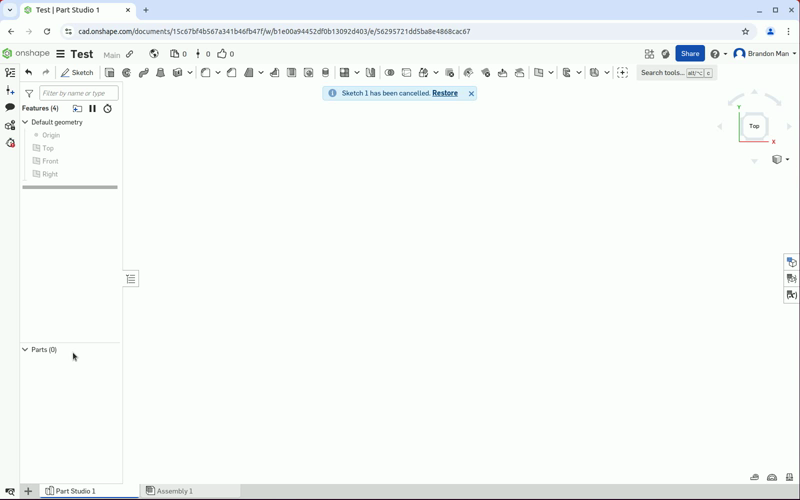
key(space)
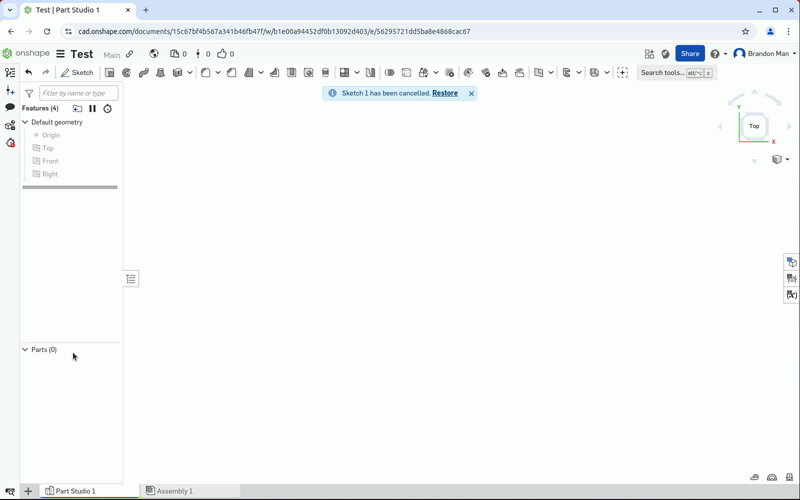
key_down(shift)
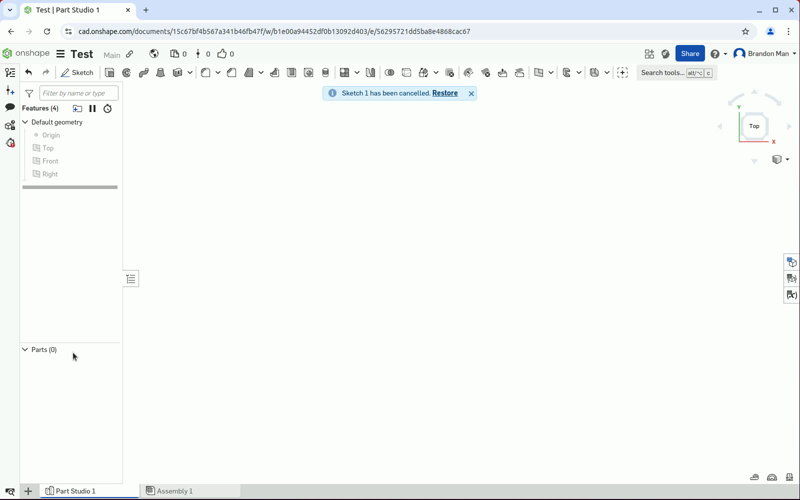
key(up)
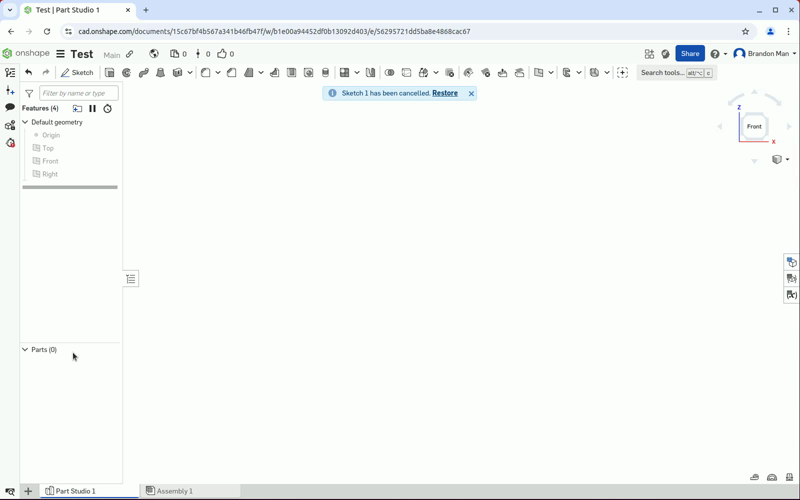
key_up(shift)
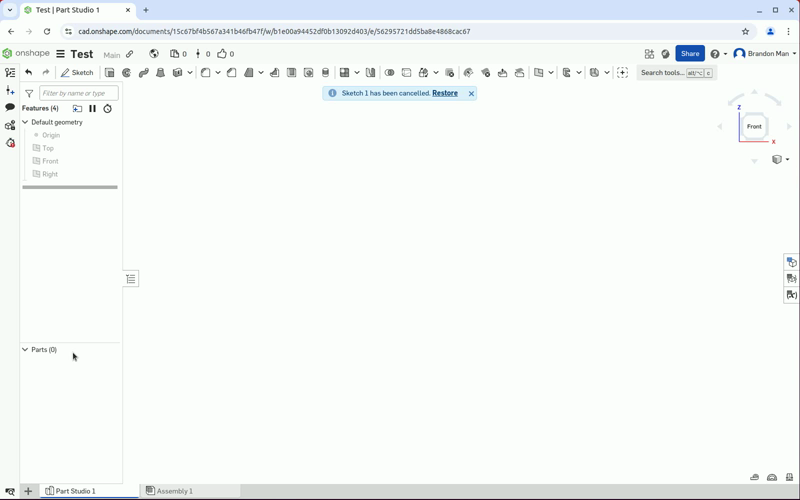
mouse_move(73, 352)
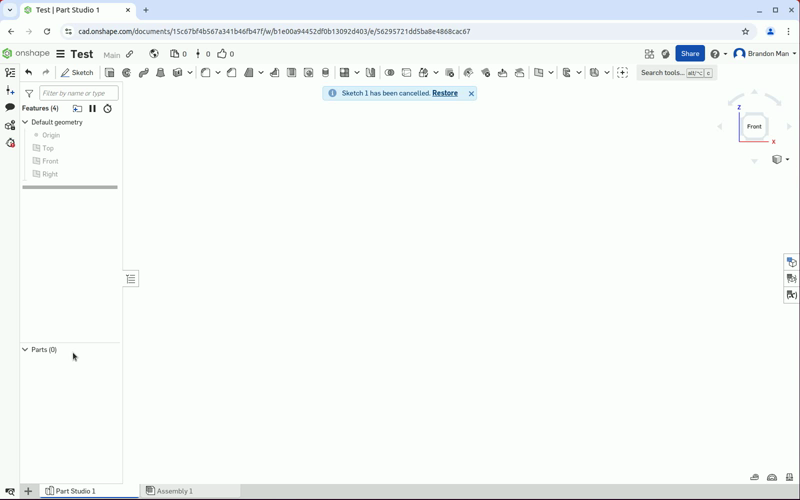
key(shift+y)
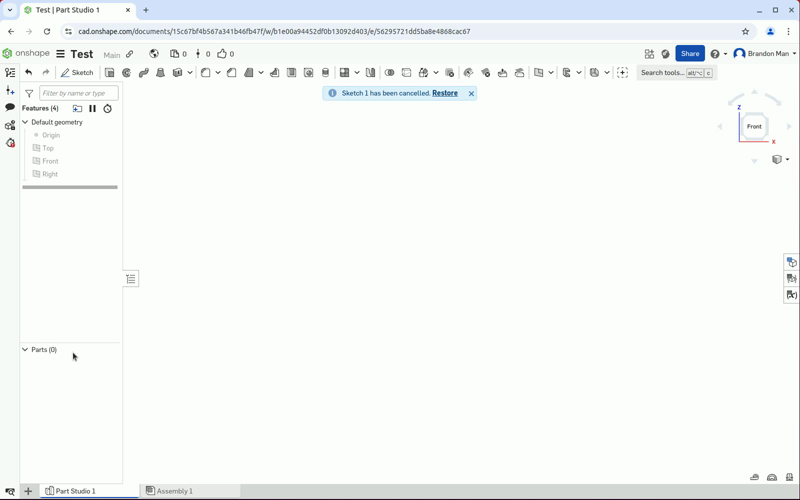
key(shift+s)
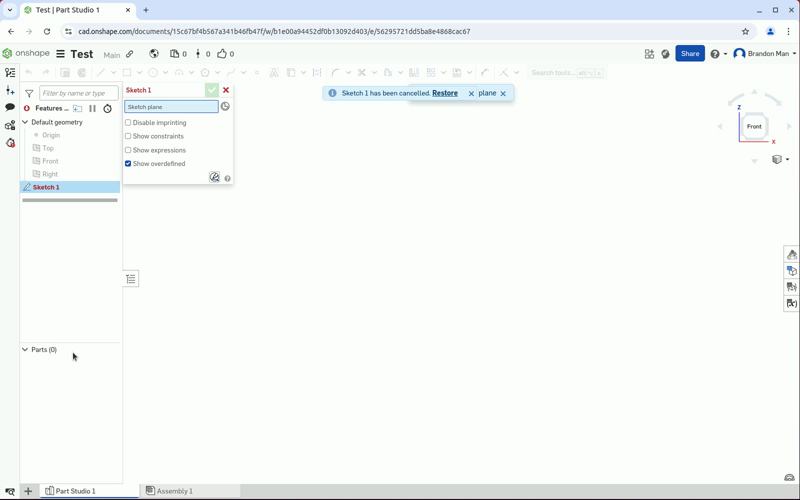
mouse_move(73, 163)
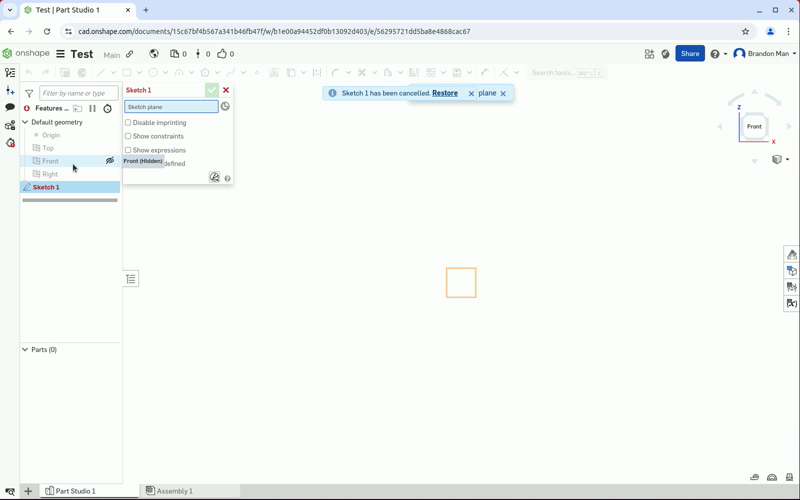
click(73, 163)
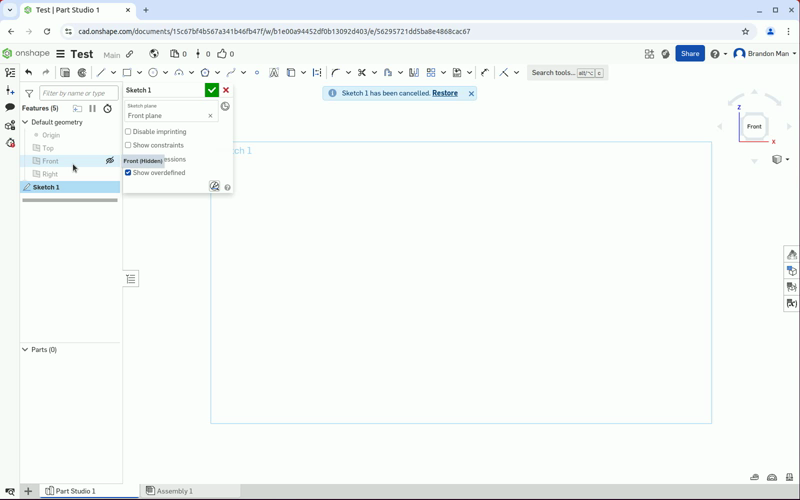
mouse_move(73, 352)
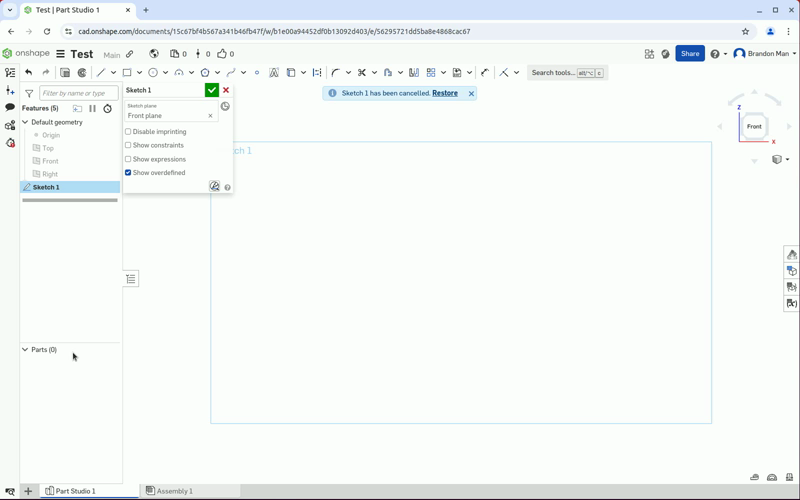
key(y)
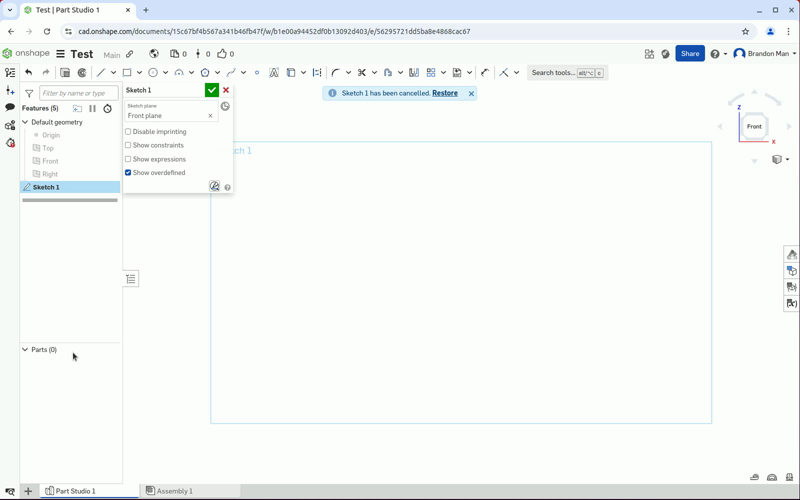
key(l)
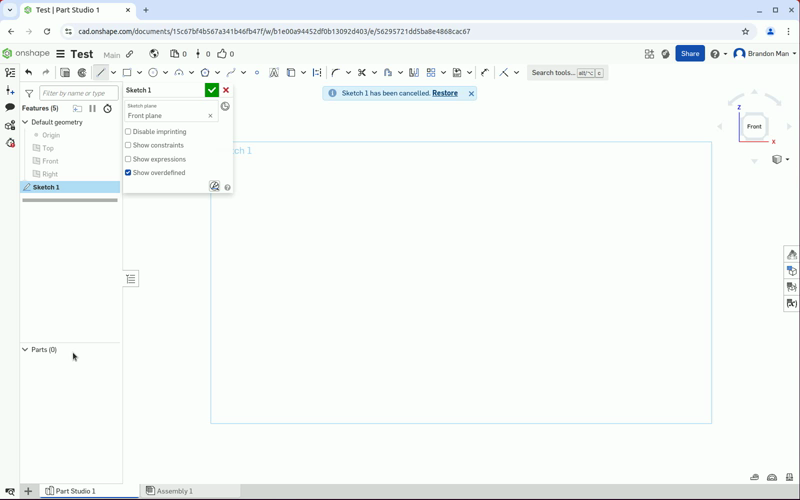
key_down(shift)
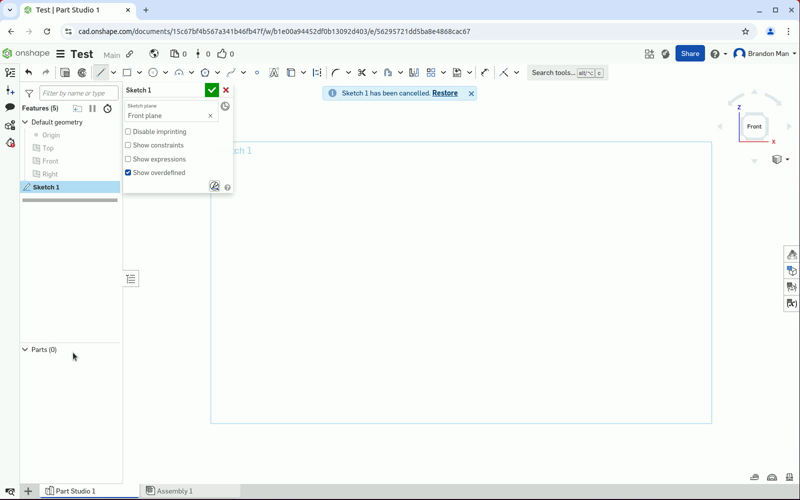
mouse_move(431, 347)
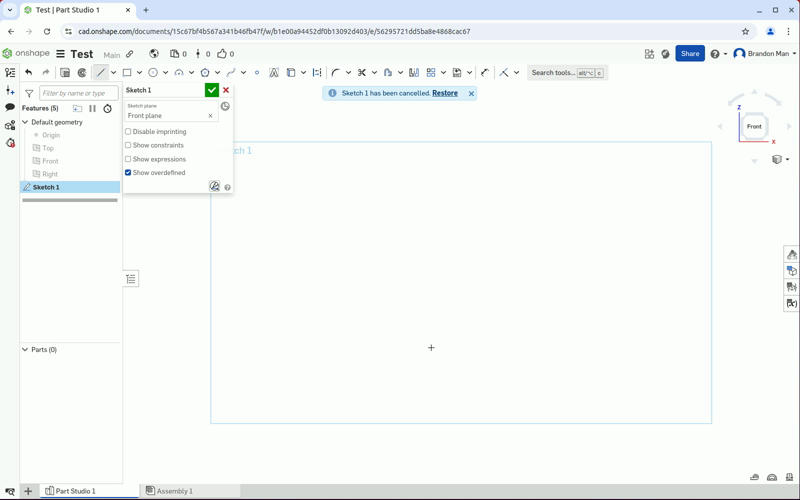
click(431, 347)
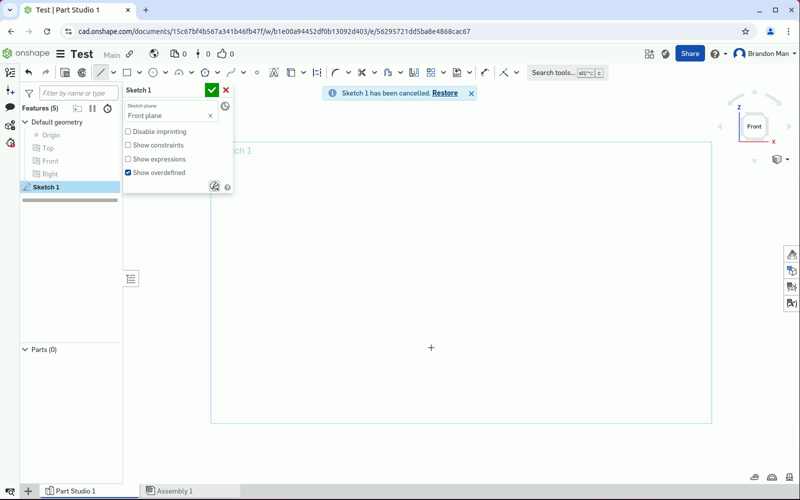
key_up(shift)
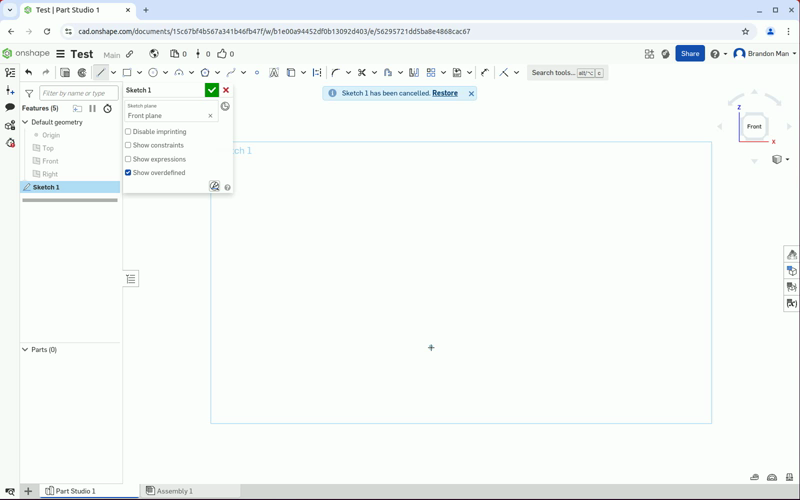
key_down(shift)
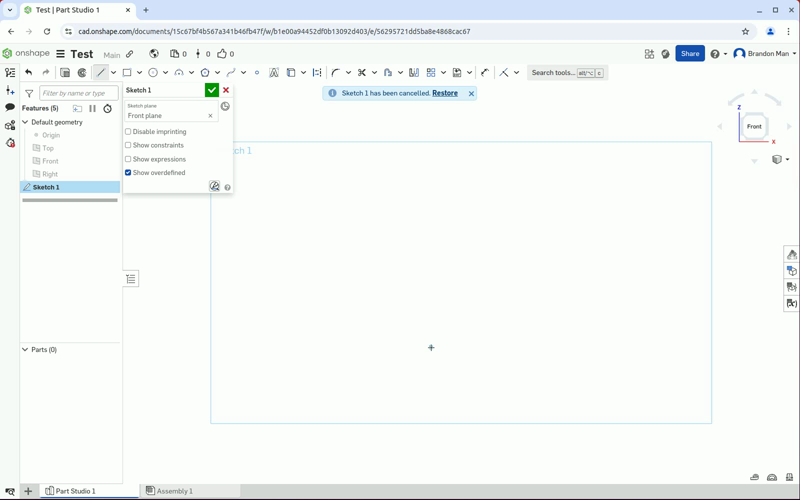
mouse_move(461, 347)
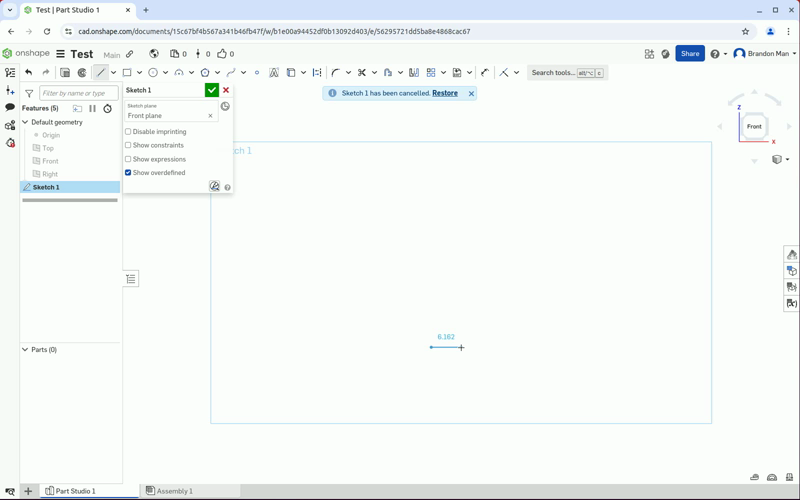
mouse_move(482, 347)
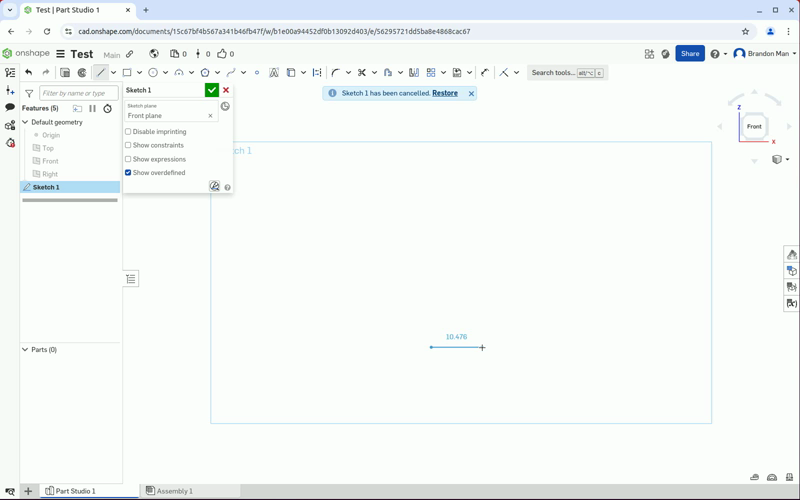
click(482, 347)
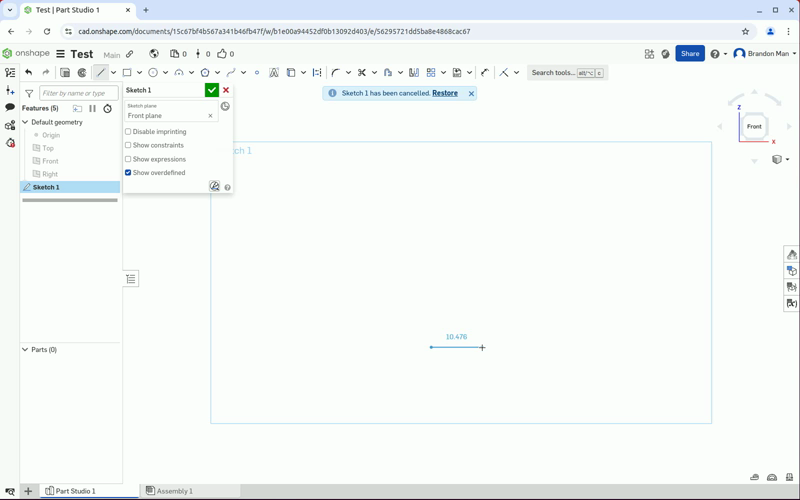
key_up(shift)
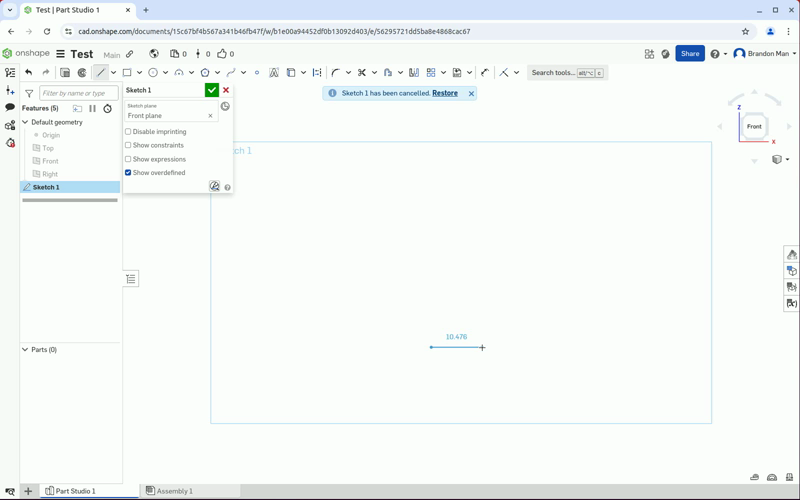
key_down(shift)
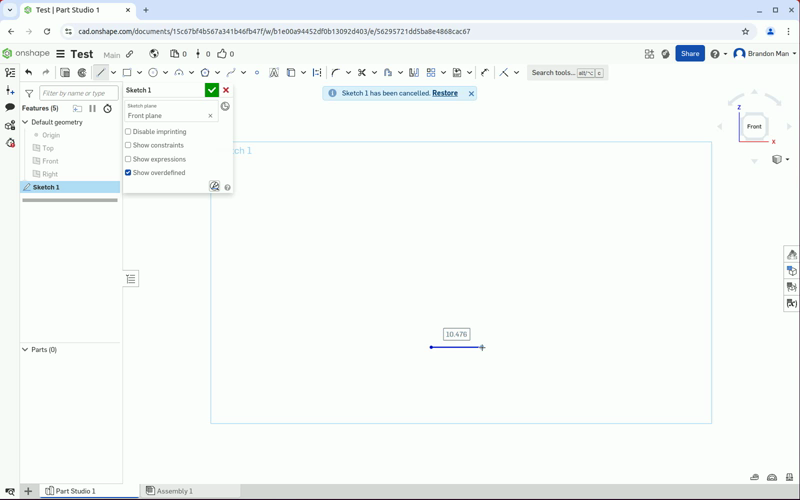
mouse_move(482, 269)
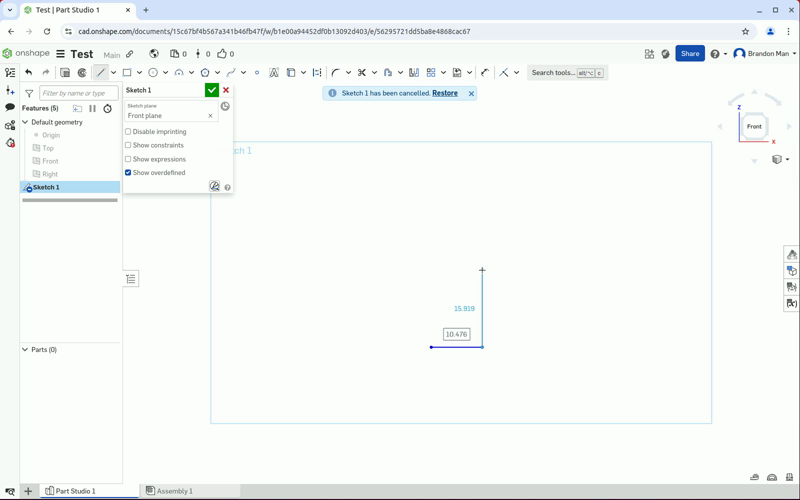
click(482, 269)
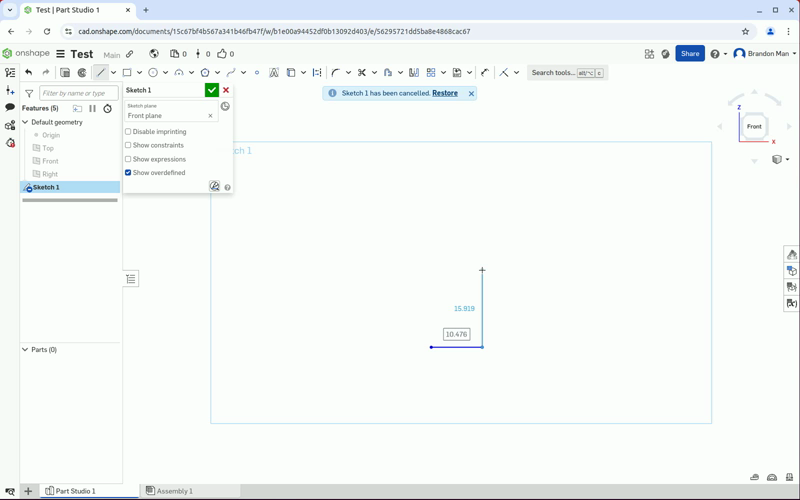
key_up(shift)
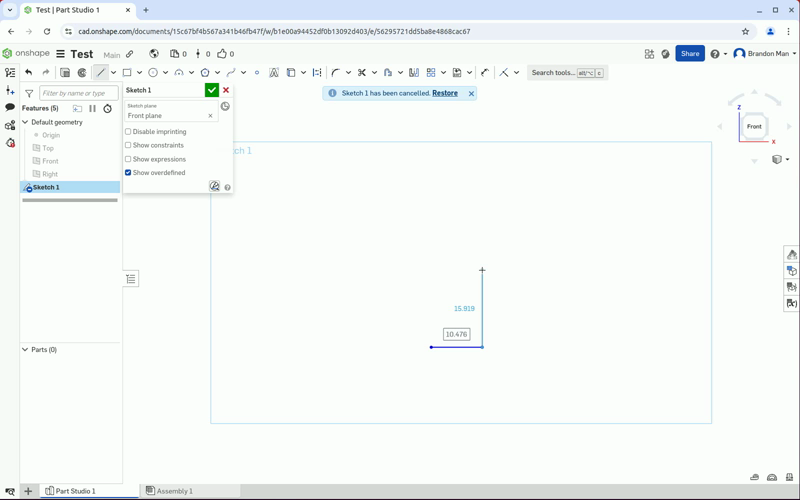
key_down(shift)
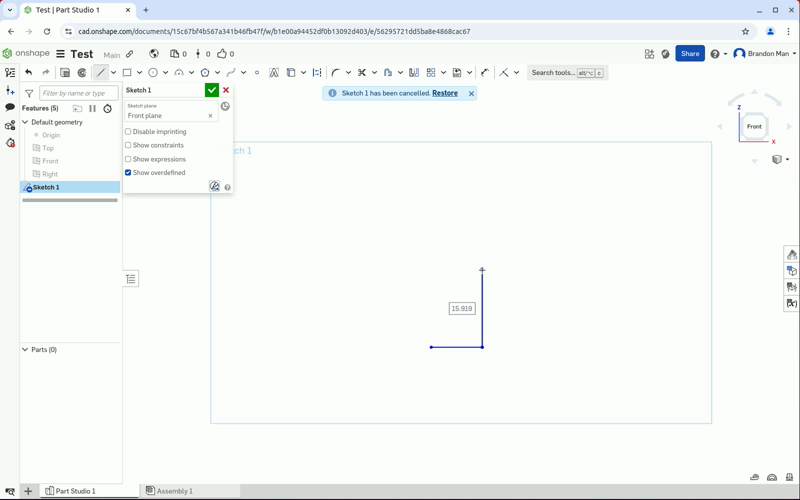
mouse_move(512, 269)
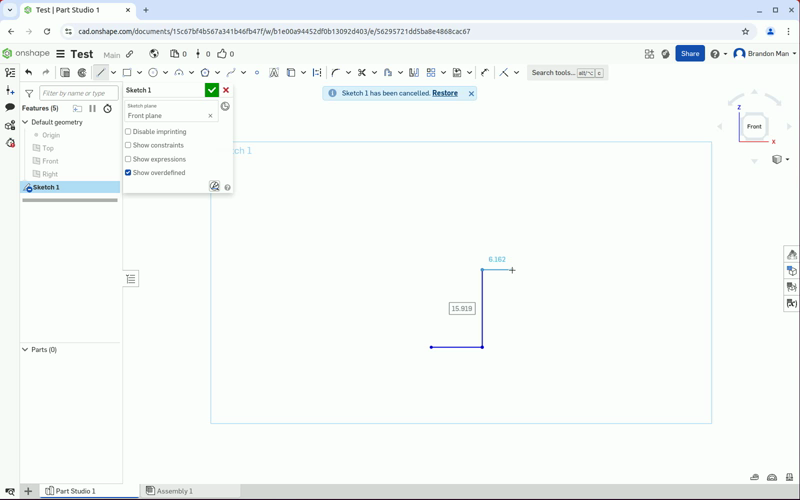
mouse_move(431, 269)
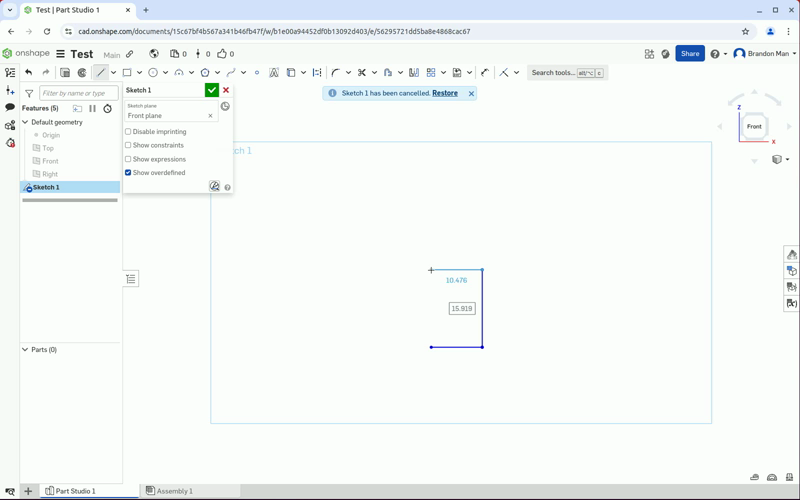
click(431, 269)
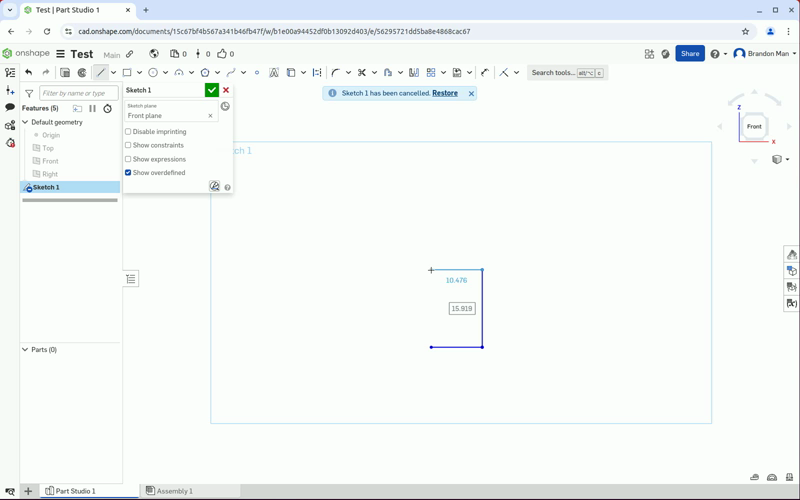
key_up(shift)
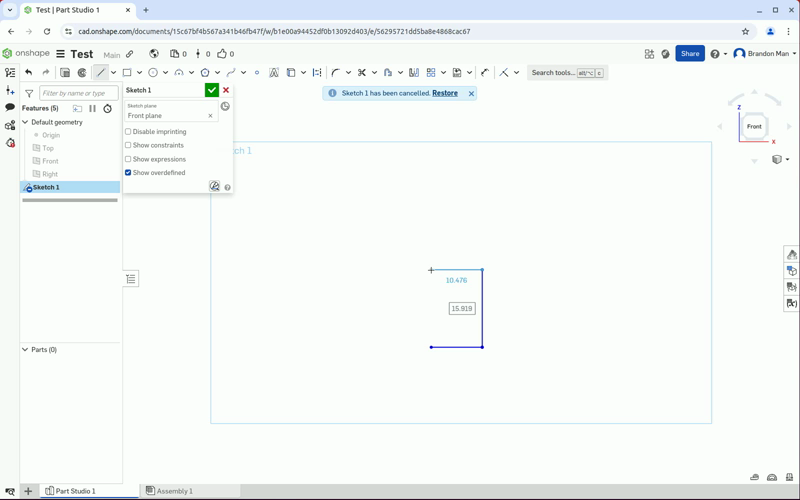
key_down(shift)
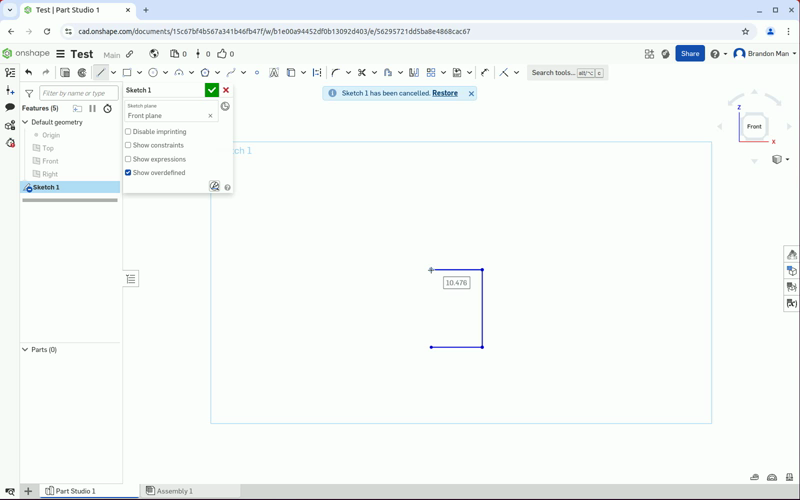
mouse_move(431, 347)
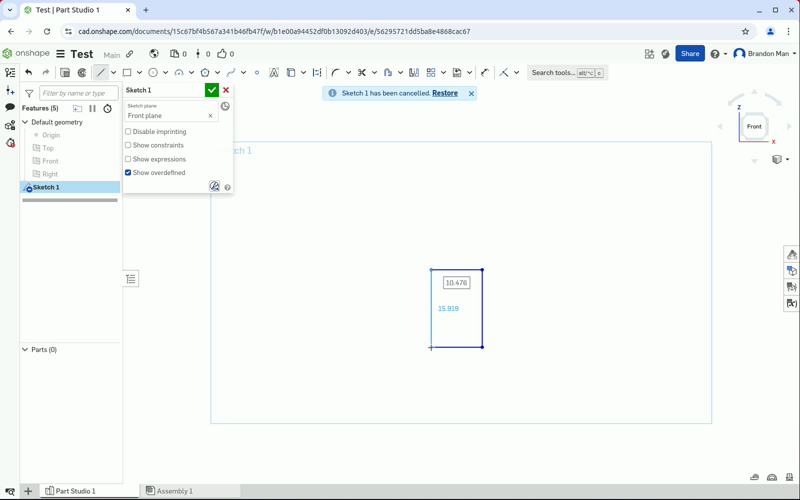
key_up(shift)
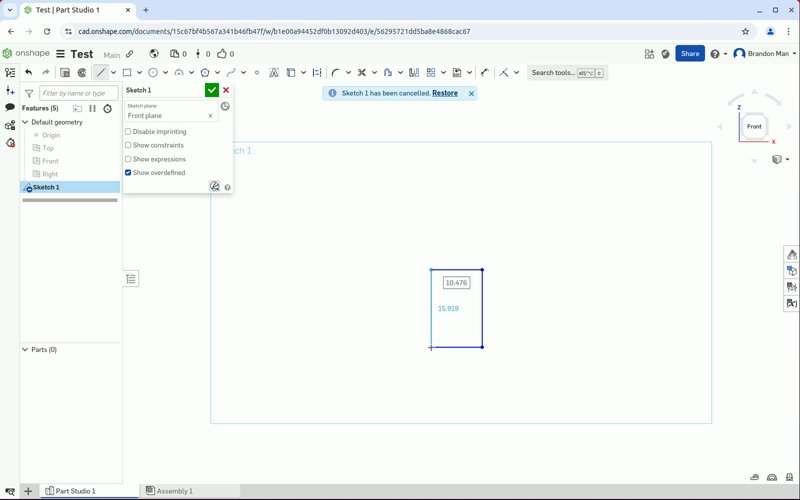
click(431, 347)
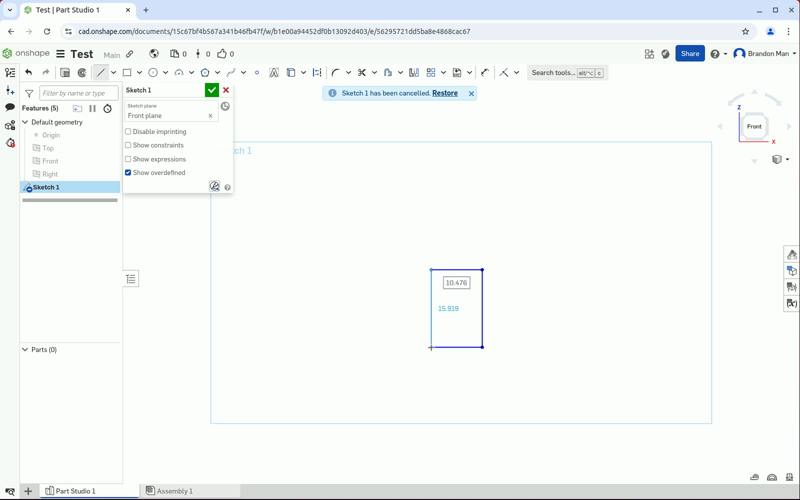
key(esc)
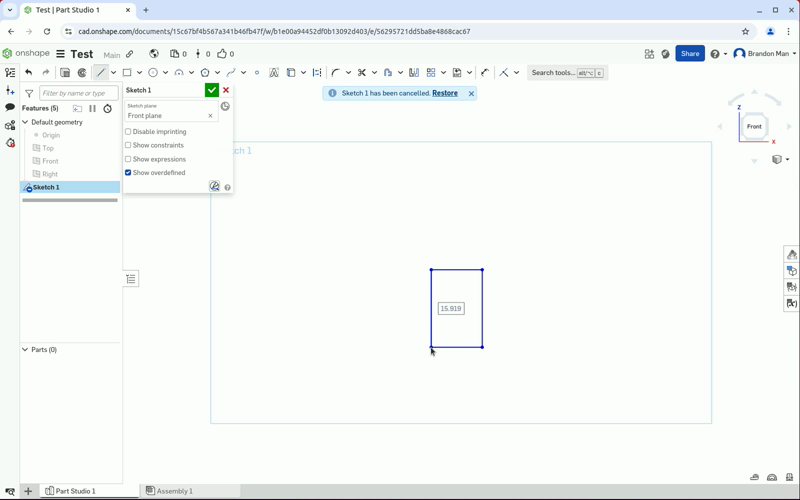
mouse_move(477, 306)
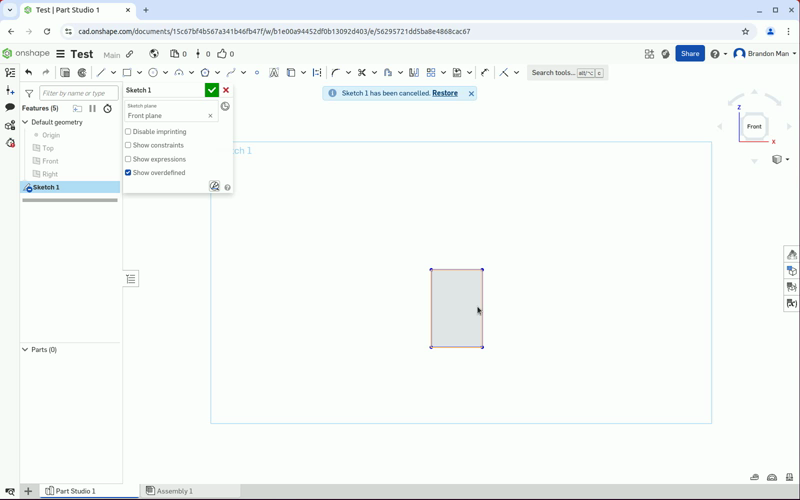
click(477, 306)
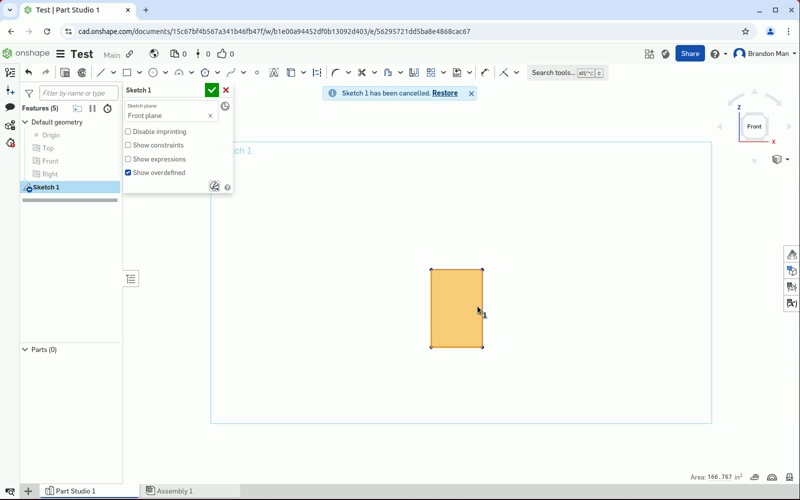
mouse_move(73, 352)
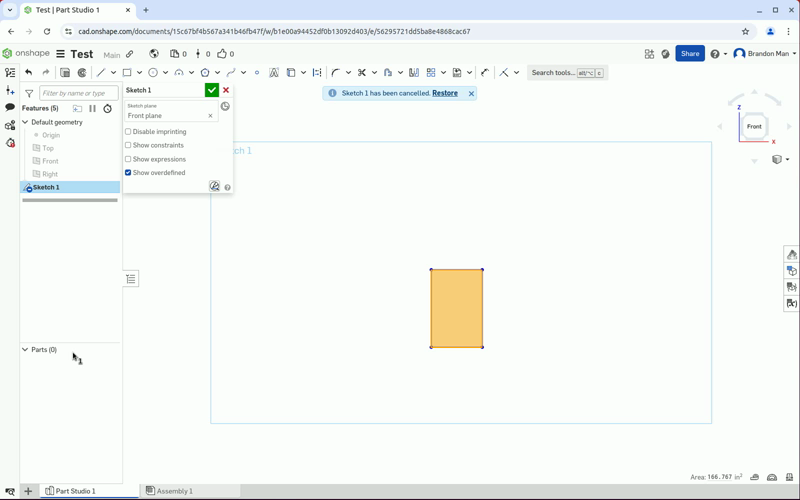
key(shift+y)
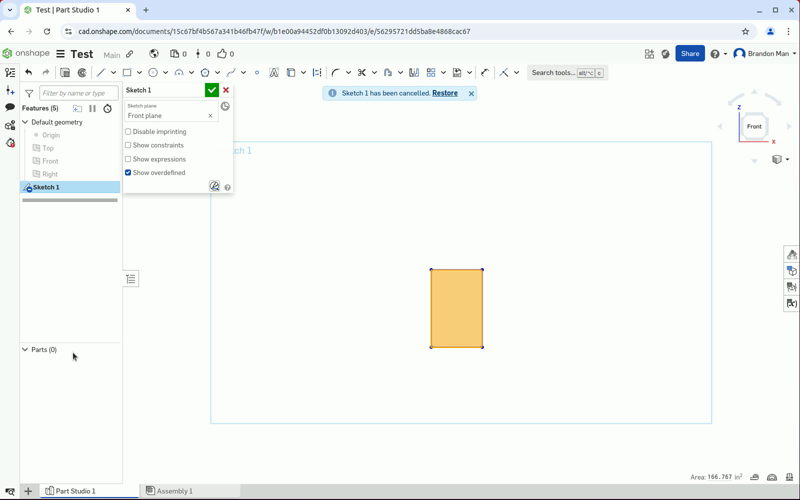
key(shift+e)
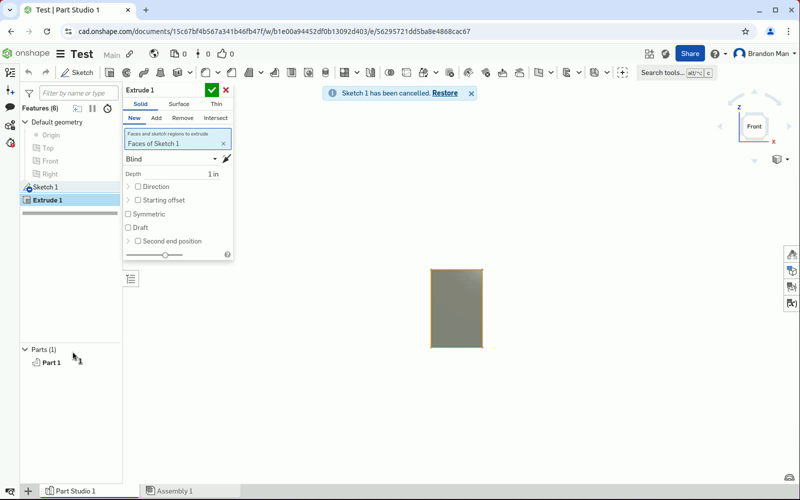
mouse_move(143, 106)
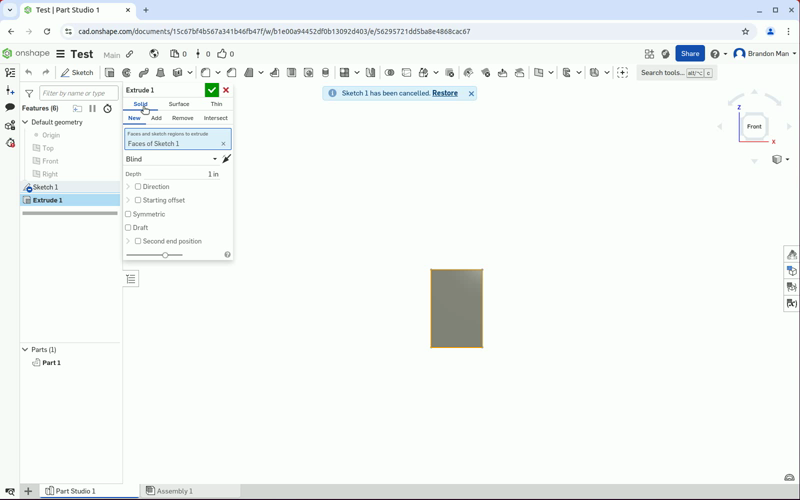
click(143, 106)
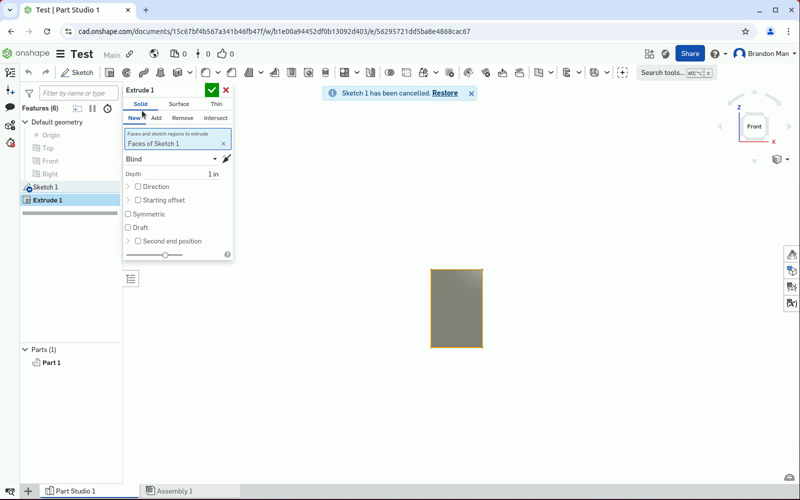
mouse_move(137, 120)
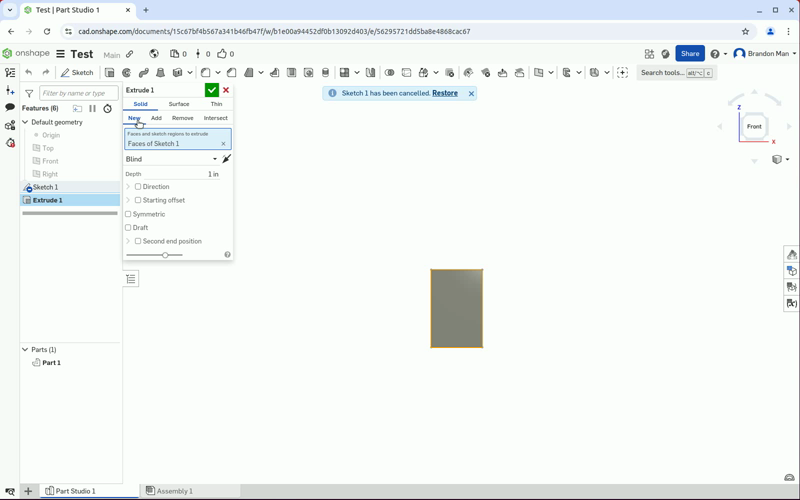
click(137, 120)
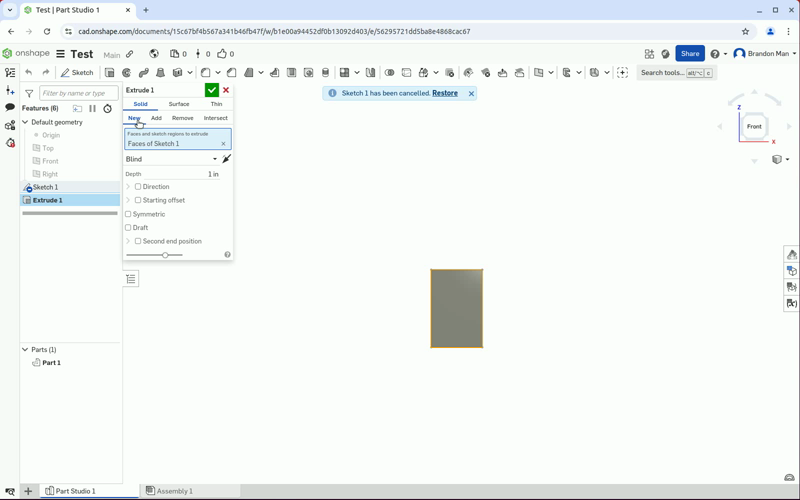
key(tab, 4)
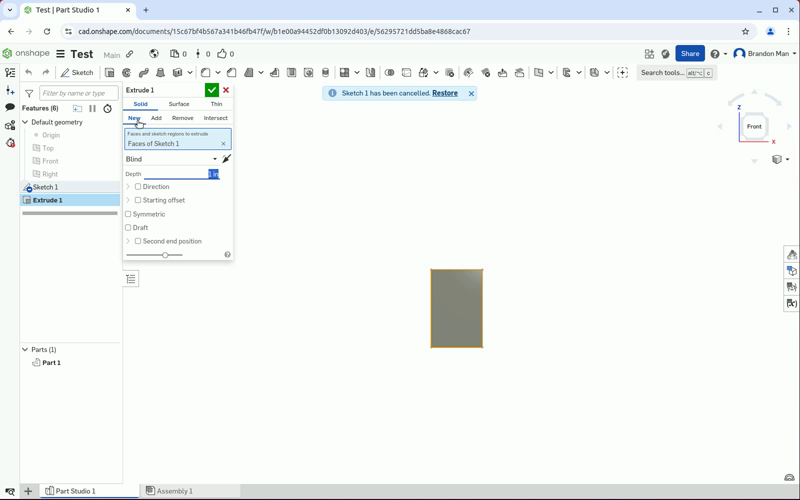
text(8.666)
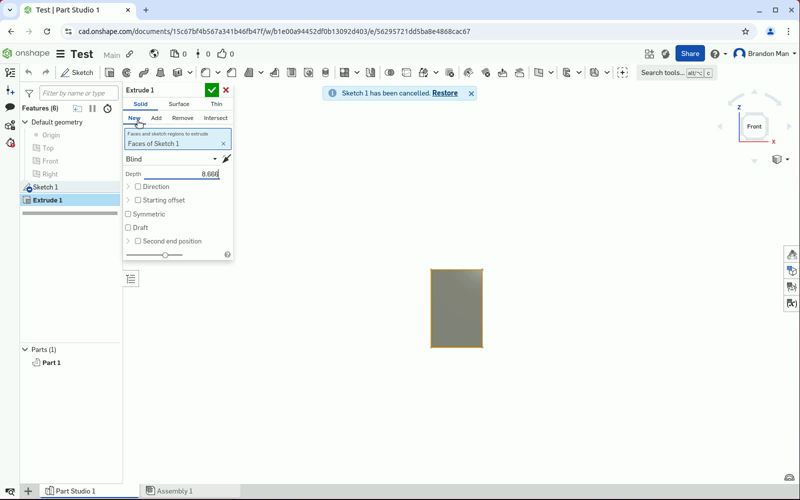
key(enter)
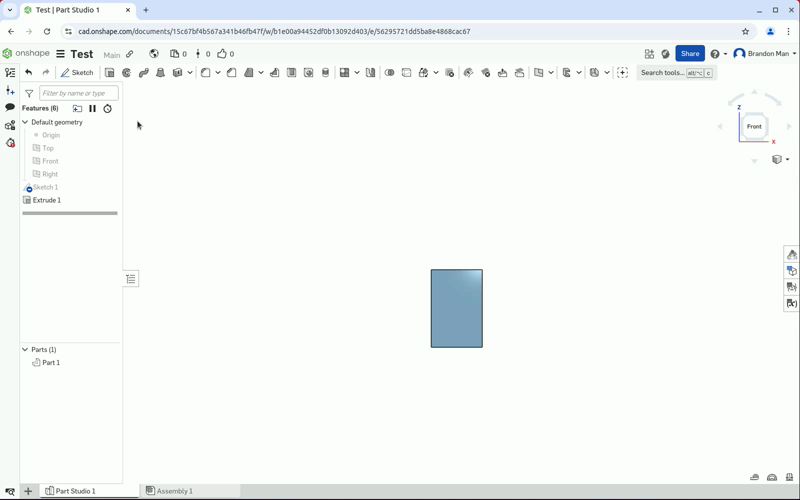
key(shift+h)
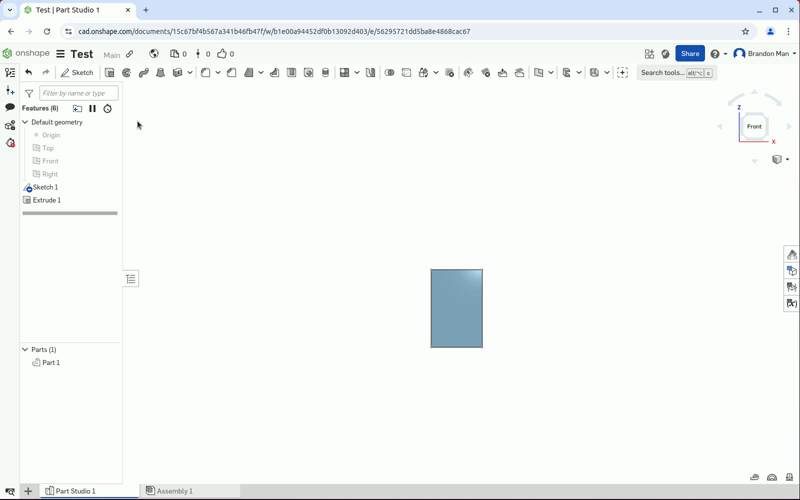
key(shift+h)
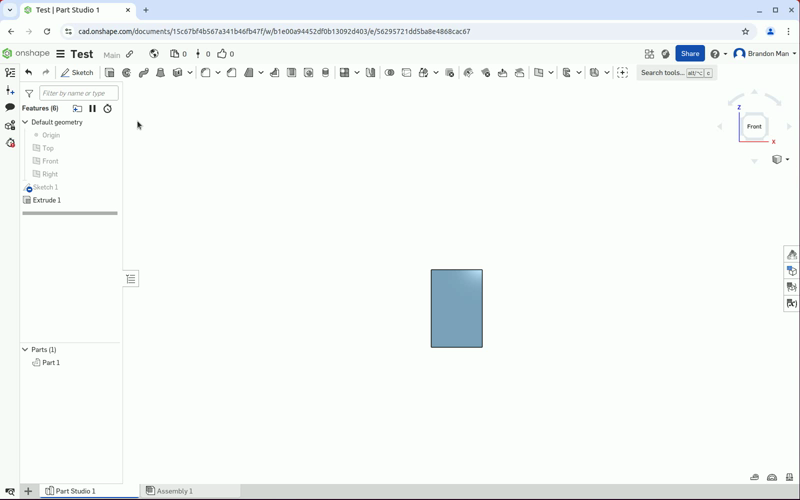
mouse_move(73, 189)
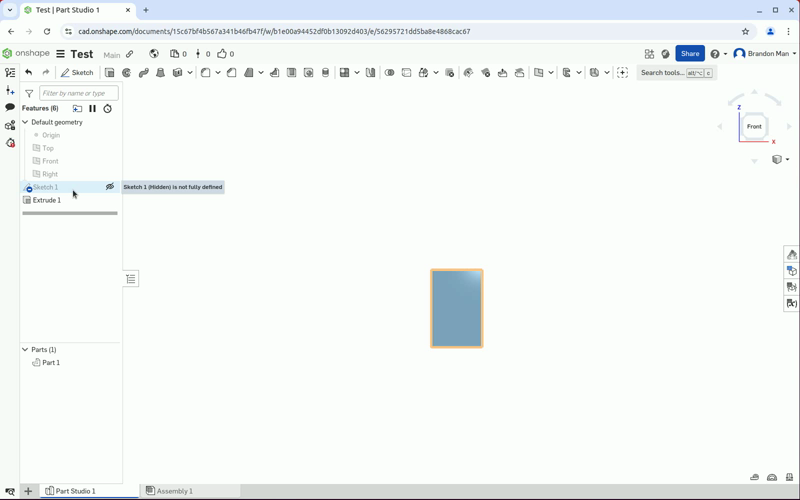
click(73, 189)
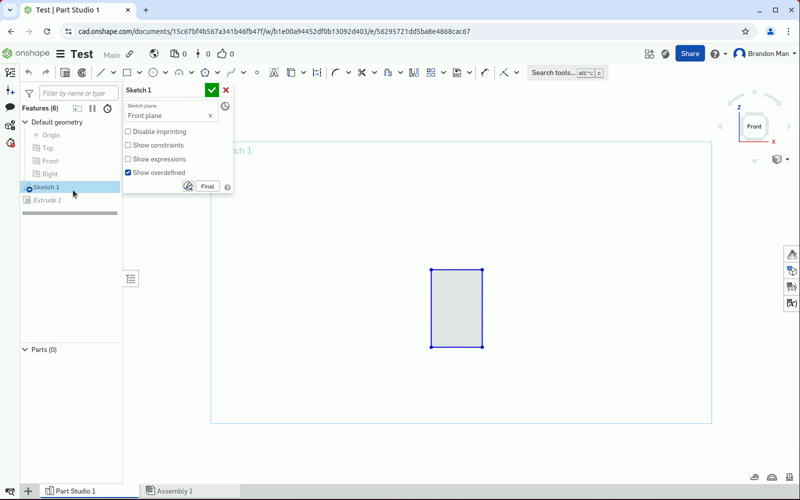
mouse_move(229, 92)
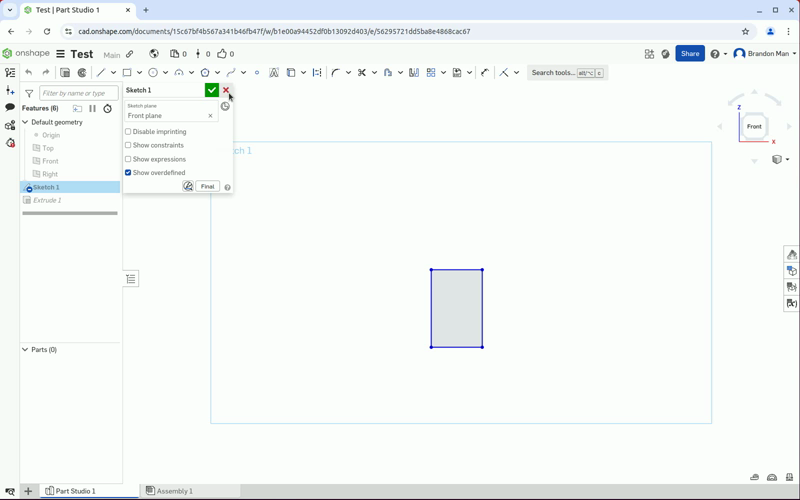
click(229, 92)
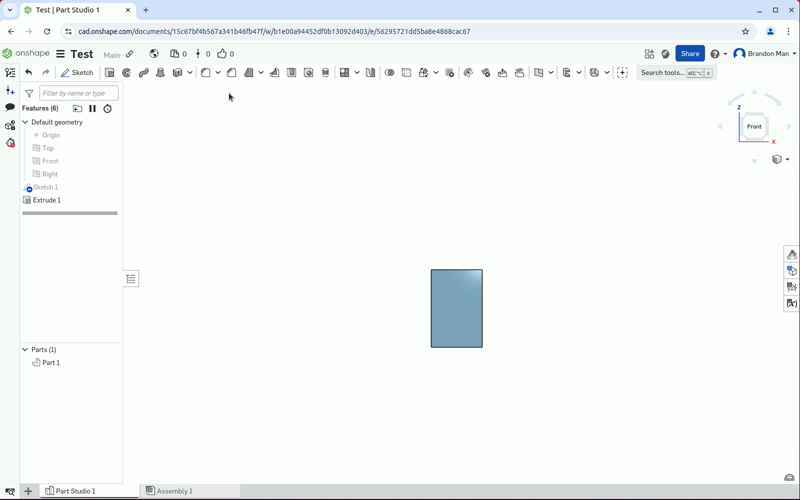
mouse_move(73, 352)
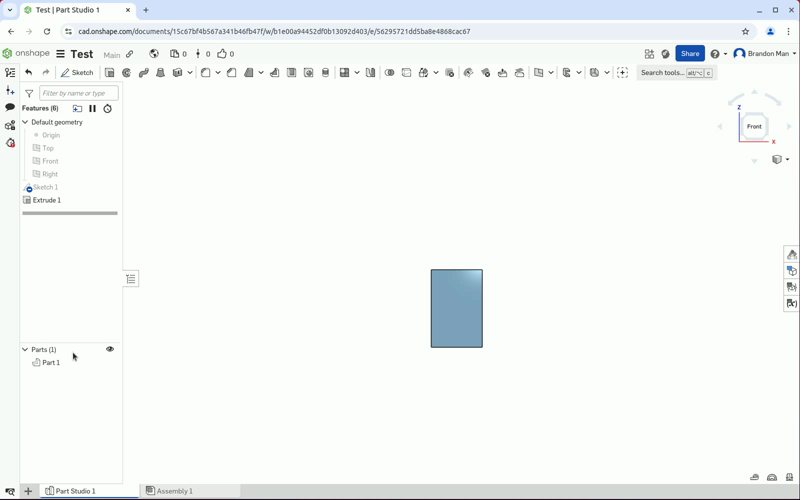
key(y)
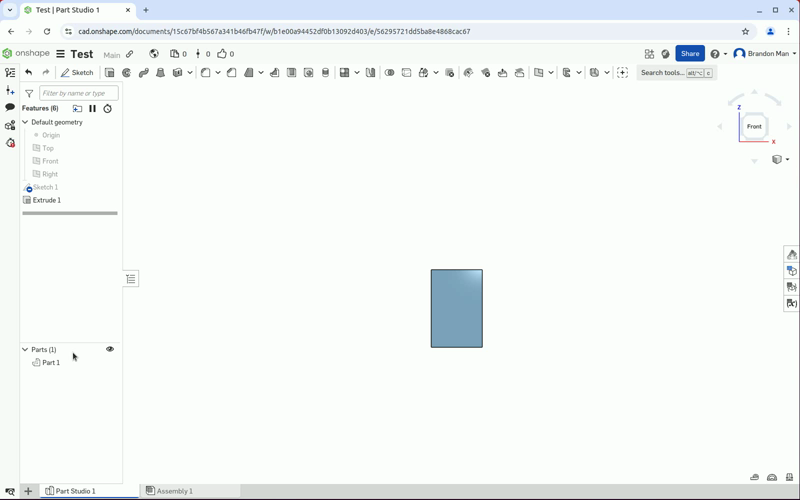
key(shift+p)
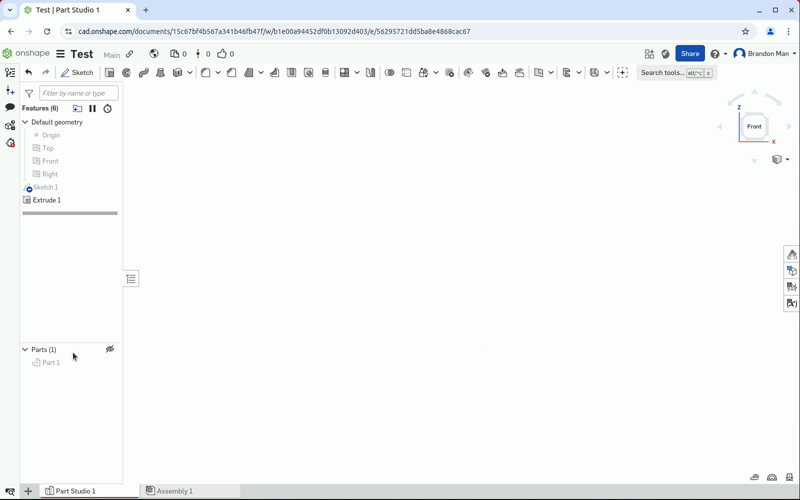
key(space)
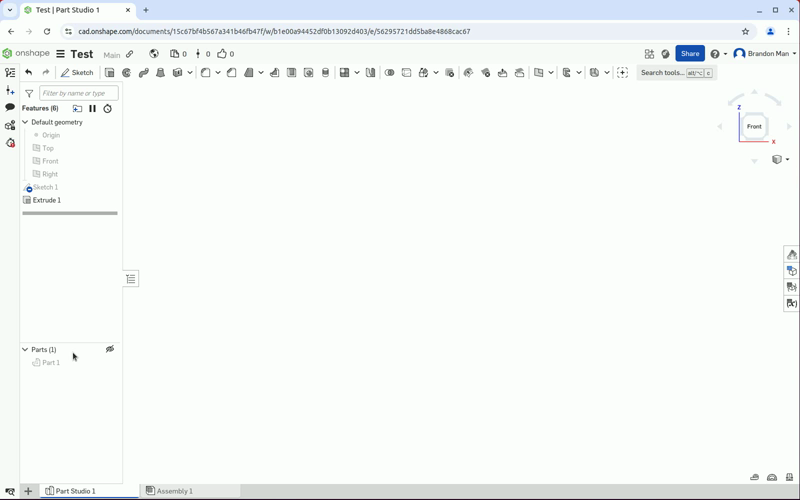
key_down(shift)
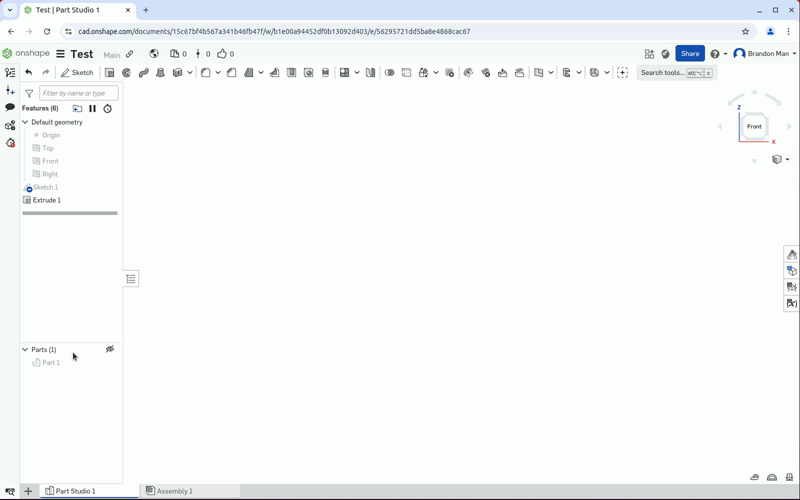
key(left)
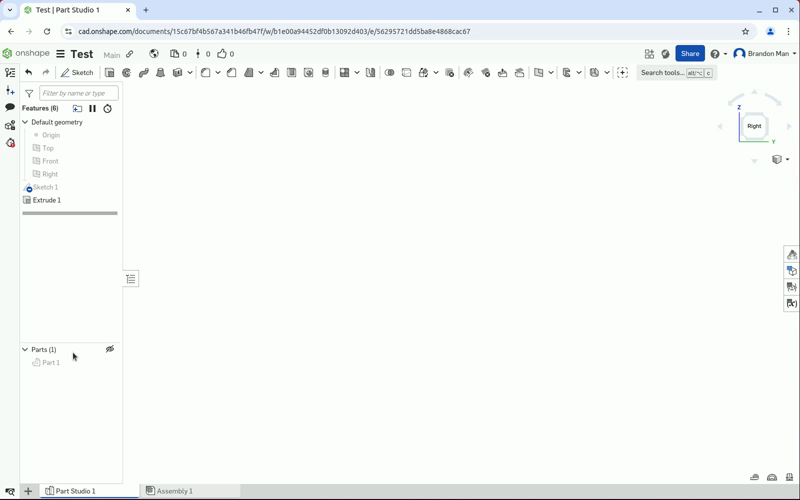
key_up(shift)
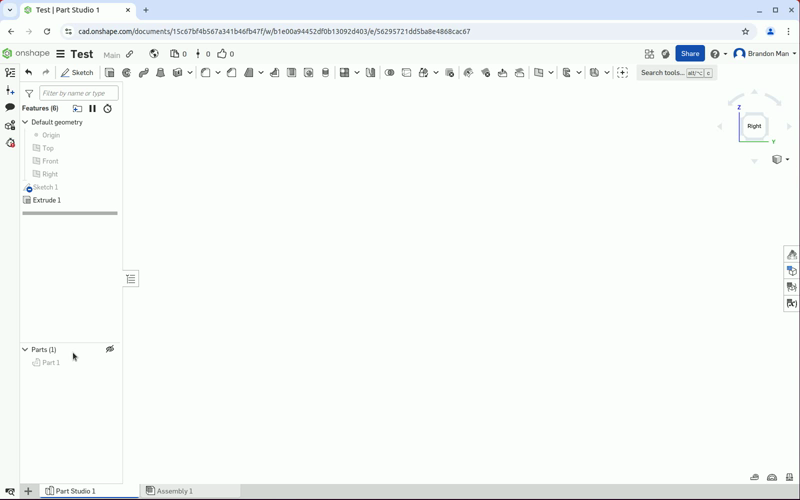
mouse_move(73, 352)
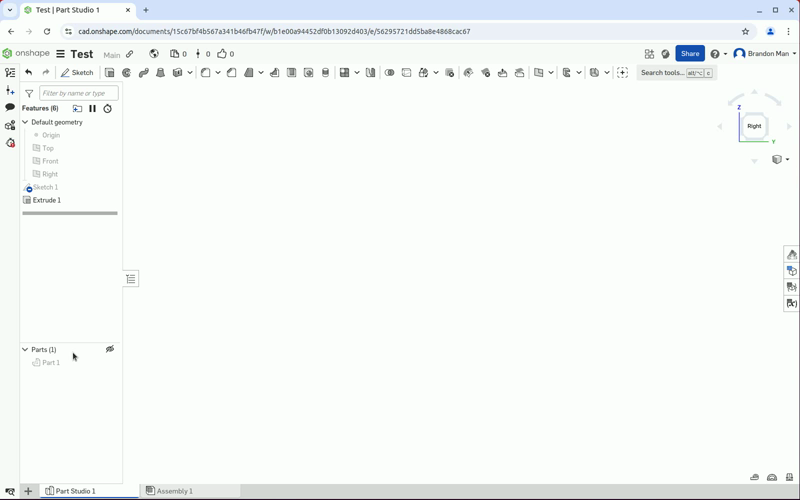
key(shift+y)
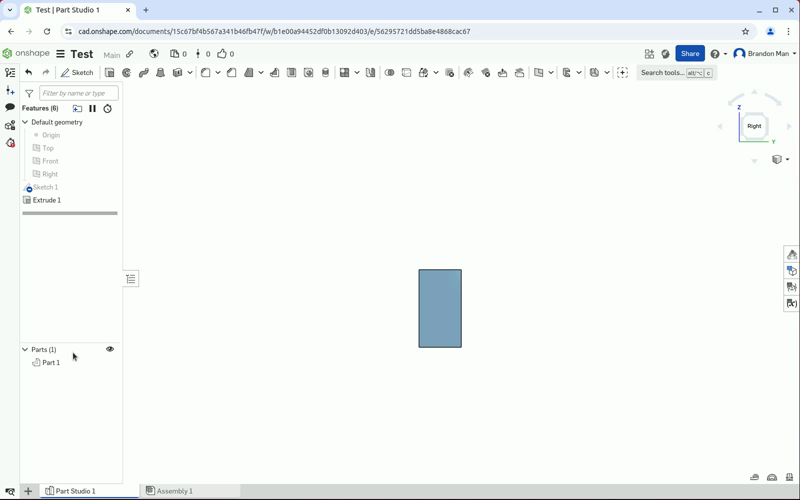
mouse_move(541, 75)
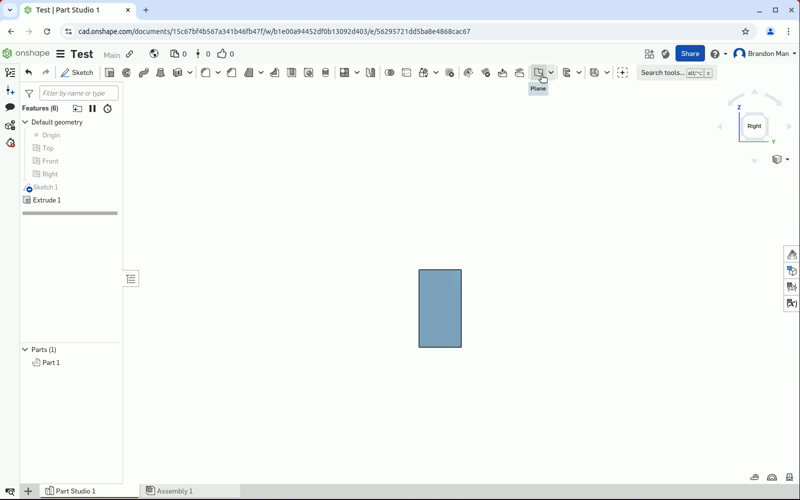
click(541, 75)
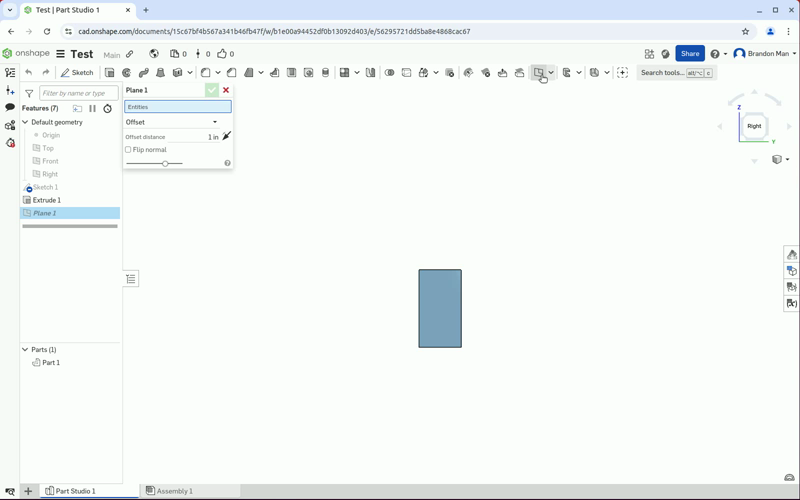
mouse_move(73, 176)
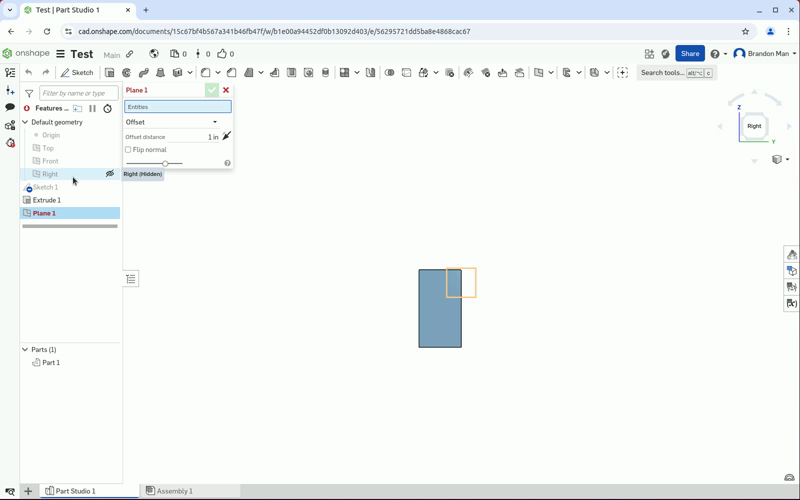
click(73, 176)
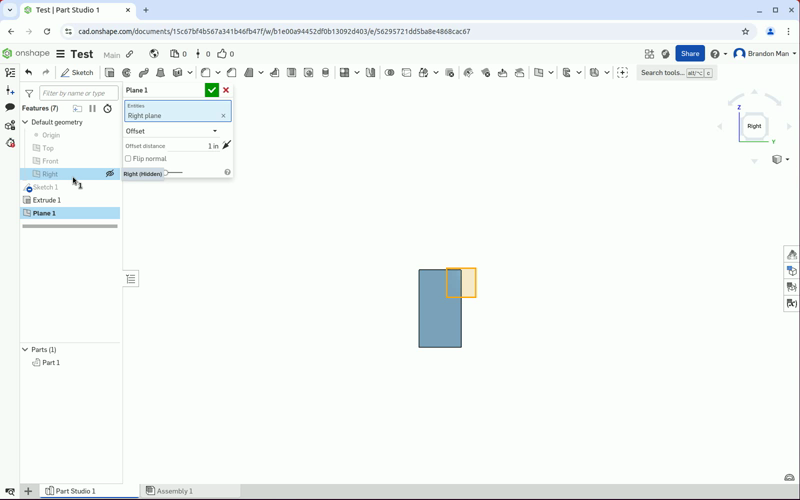
key(tab, 2)
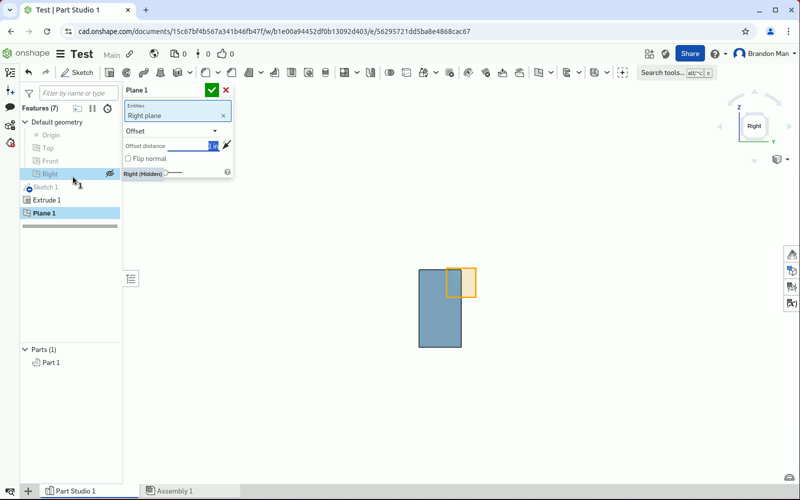
text(4.344)
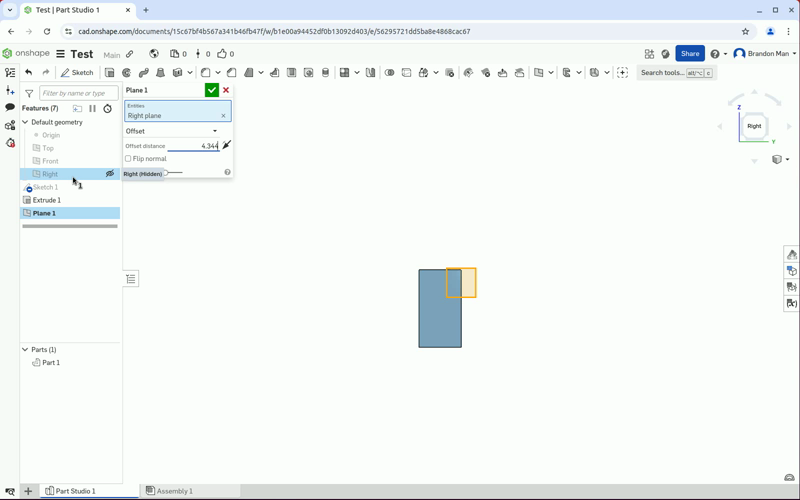
key(enter, 2)
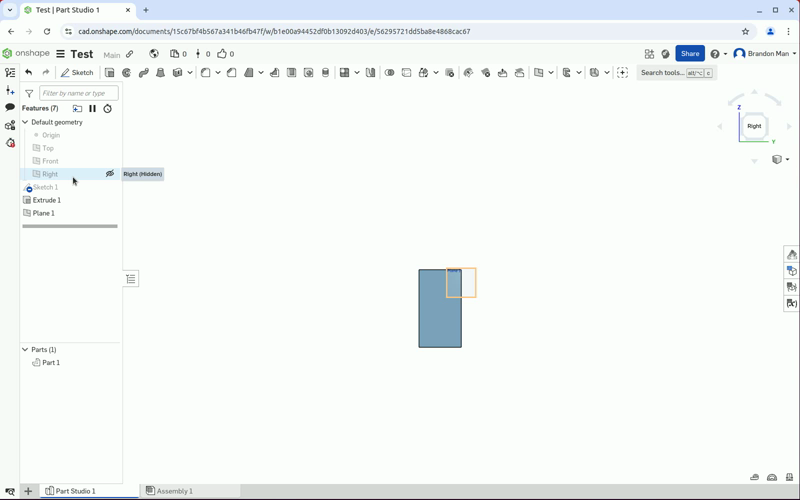
key(shift+s)
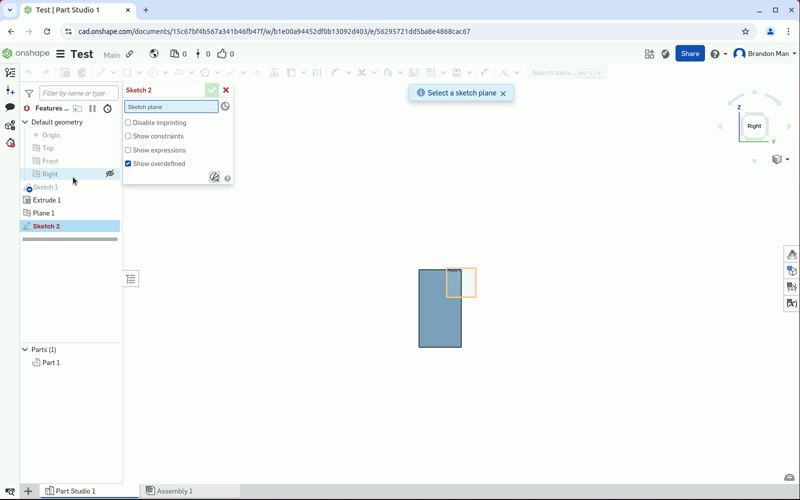
mouse_move(73, 215)
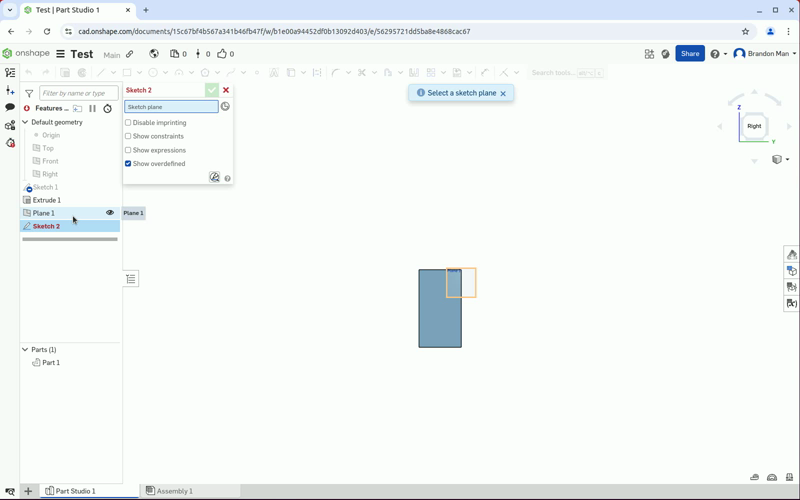
click(73, 215)
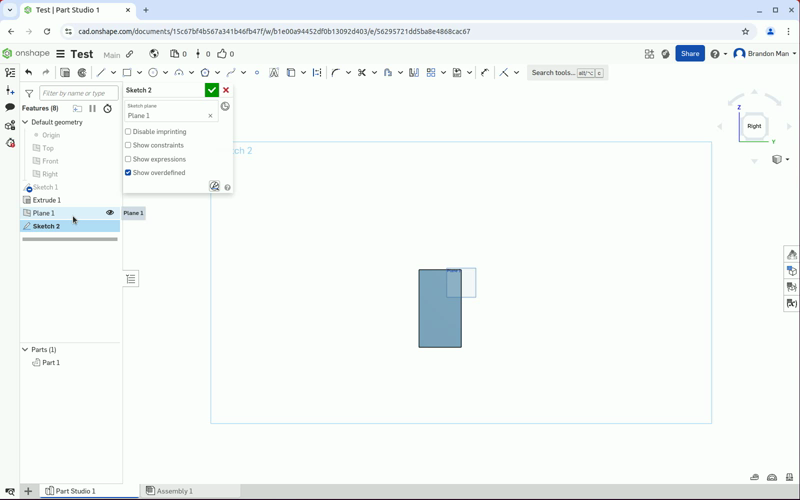
mouse_move(73, 352)
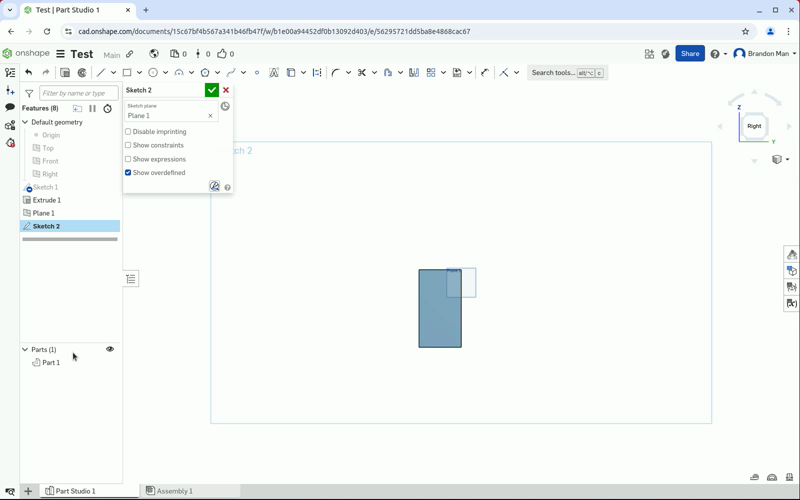
key(y)
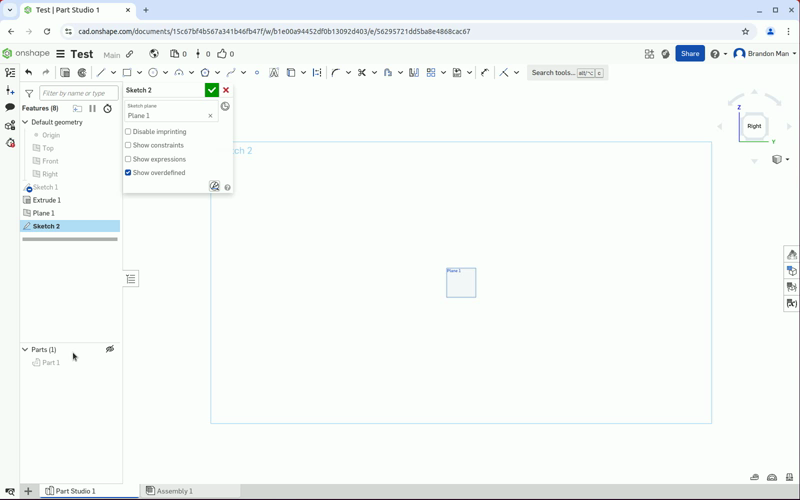
key(l)
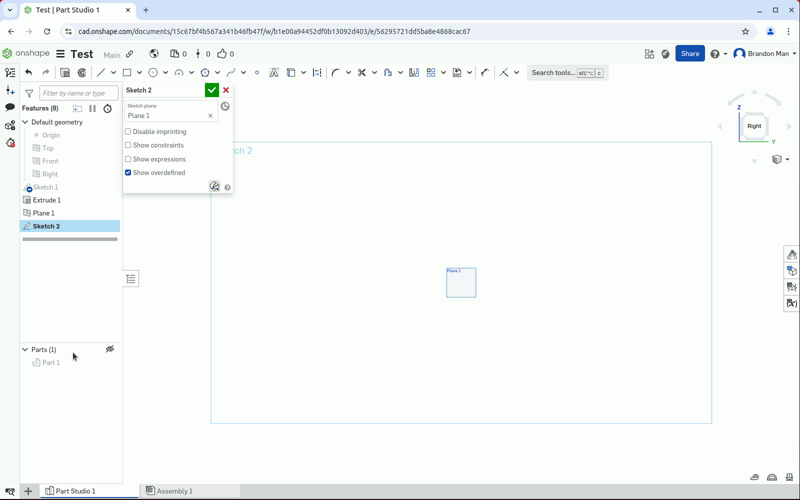
key_down(shift)
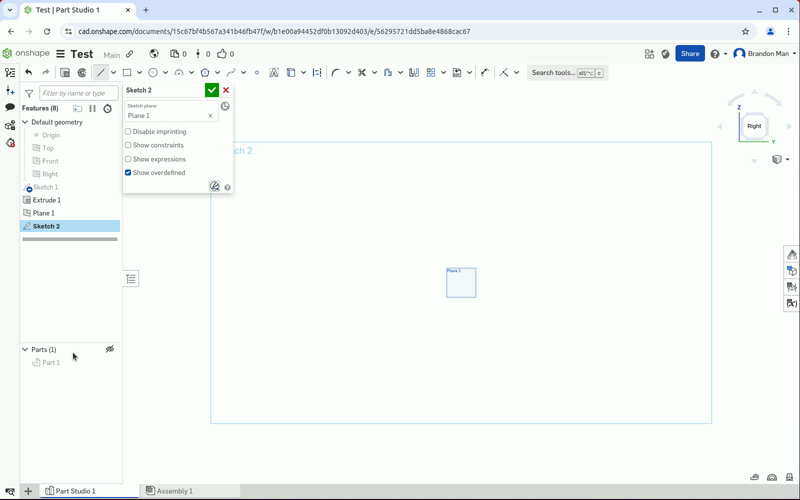
mouse_move(418, 332)
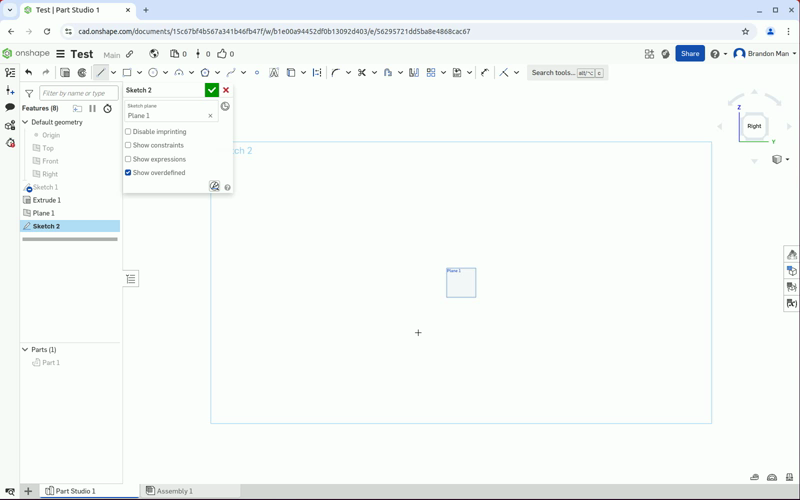
click(418, 332)
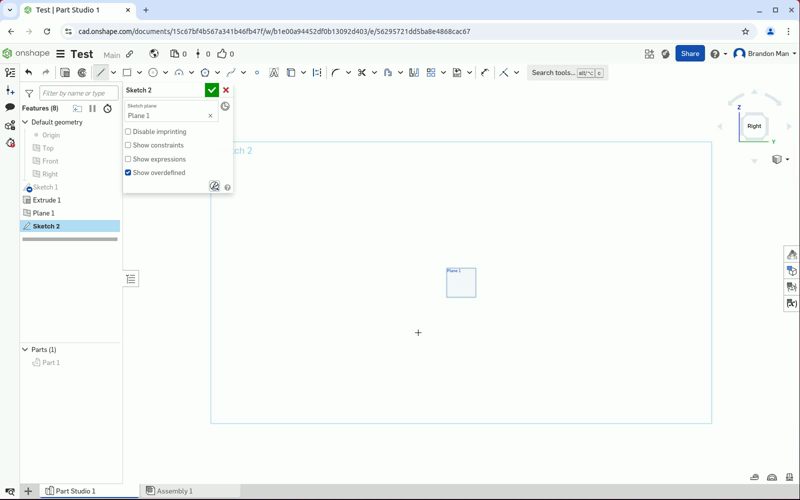
key_up(shift)
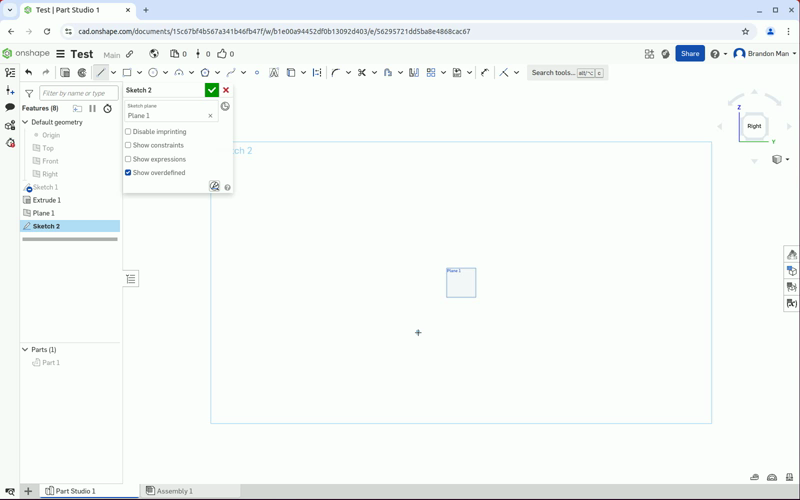
key_down(shift)
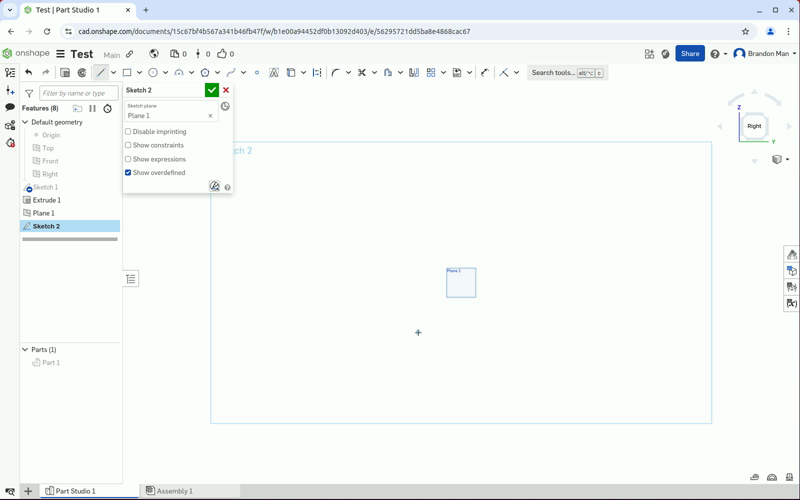
mouse_move(448, 332)
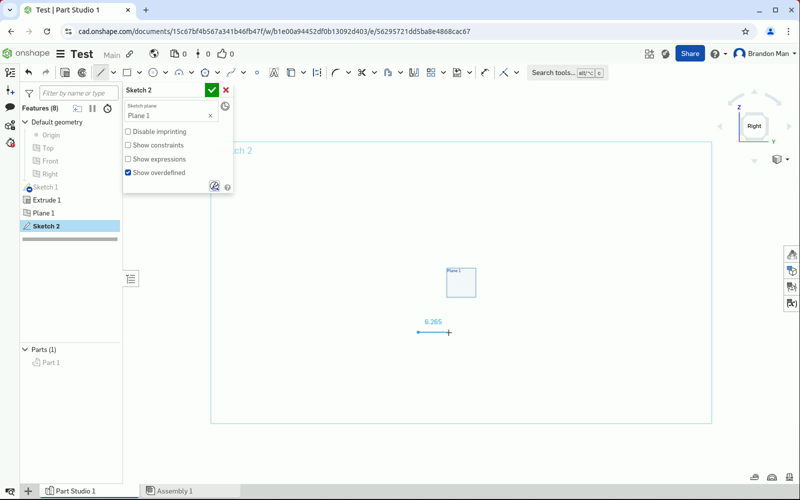
mouse_move(461, 332)
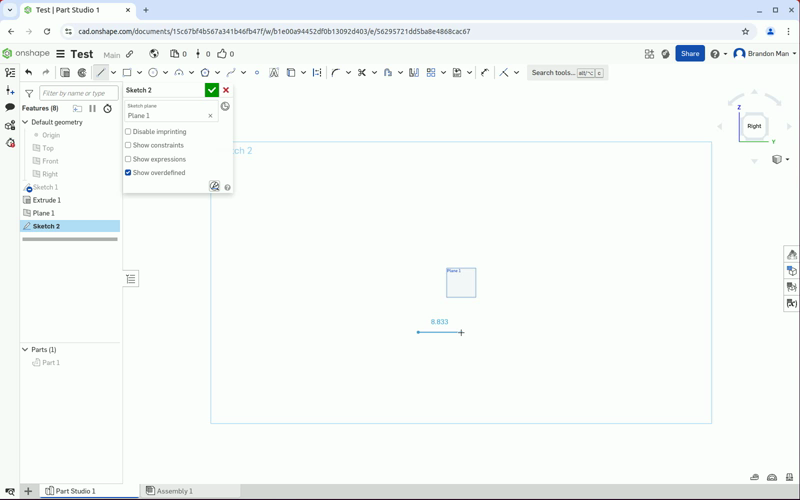
click(461, 332)
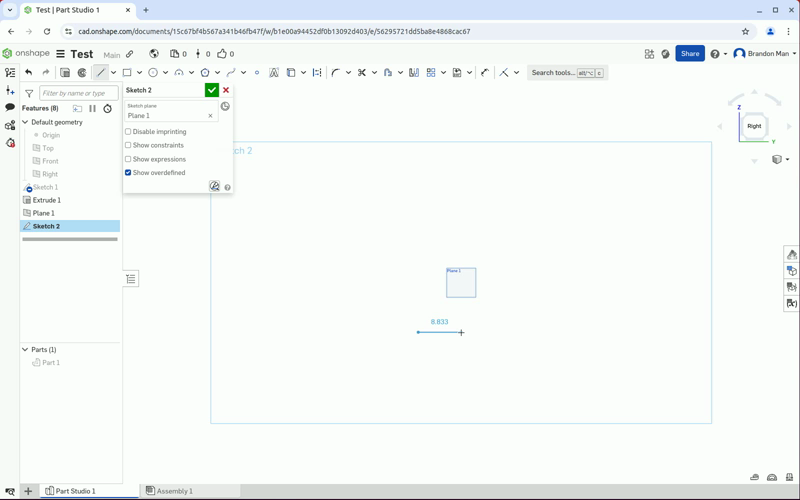
key_up(shift)
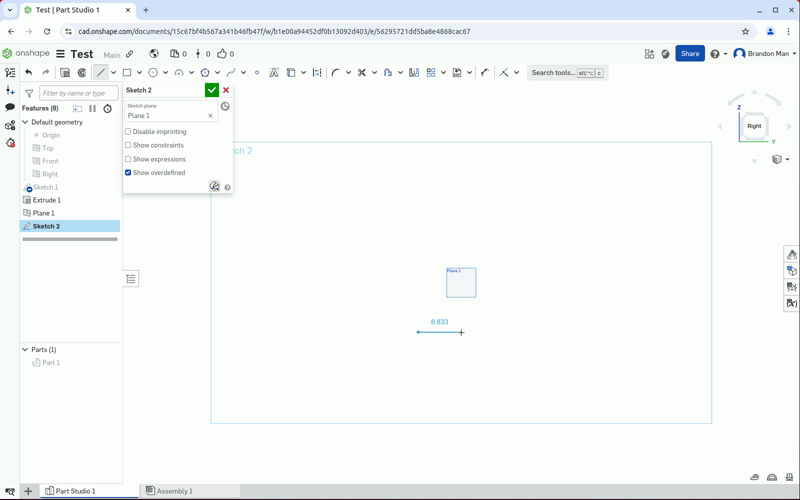
key_down(shift)
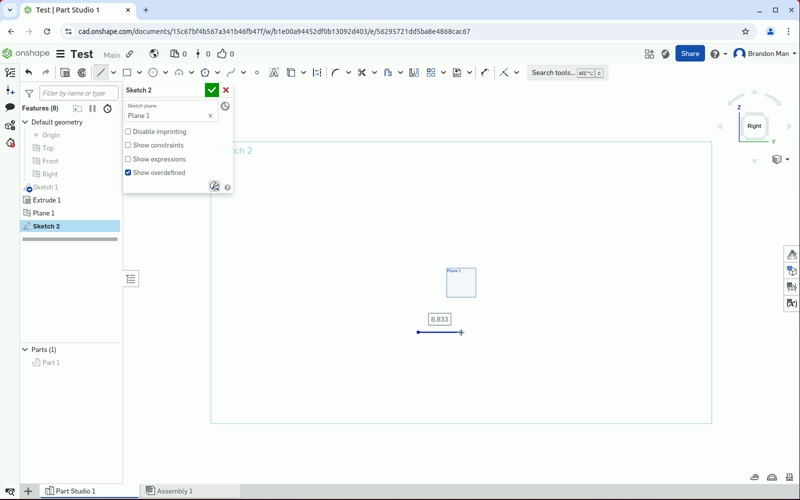
mouse_move(491, 332)
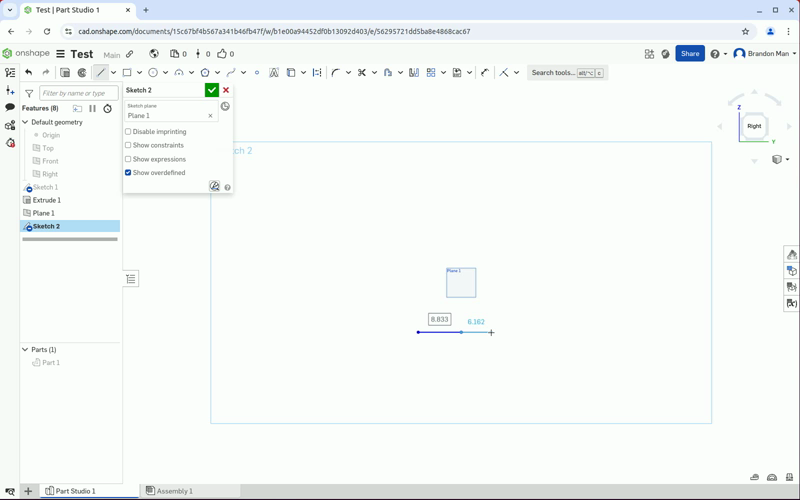
mouse_move(461, 291)
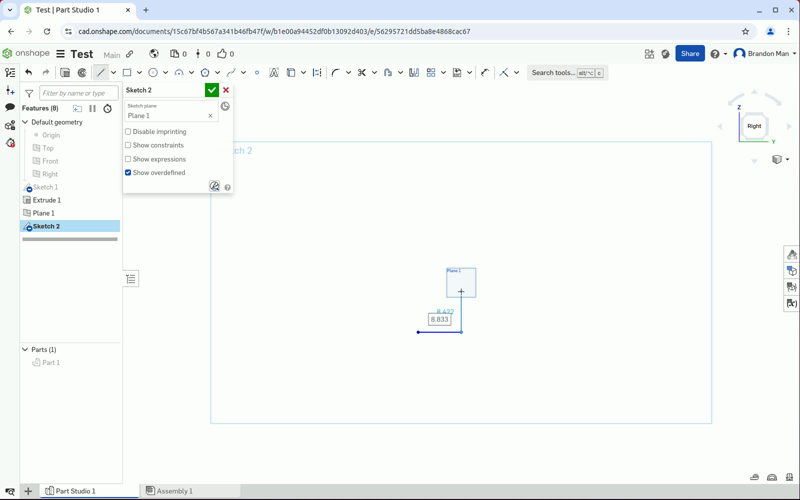
click(461, 291)
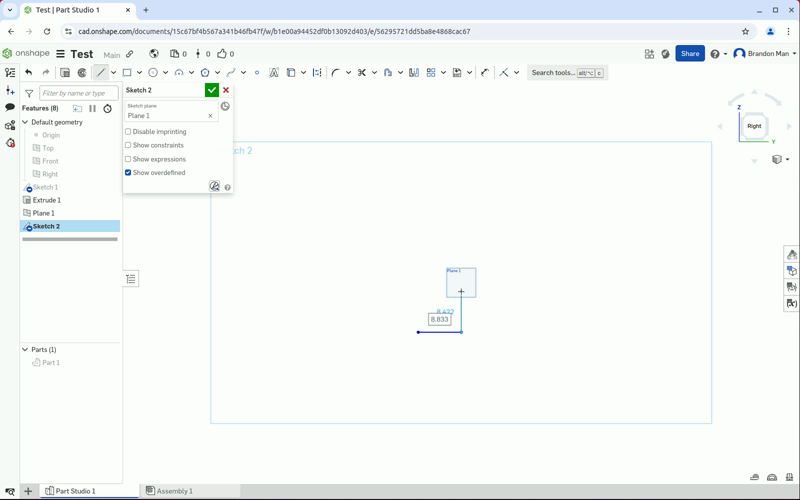
key_up(shift)
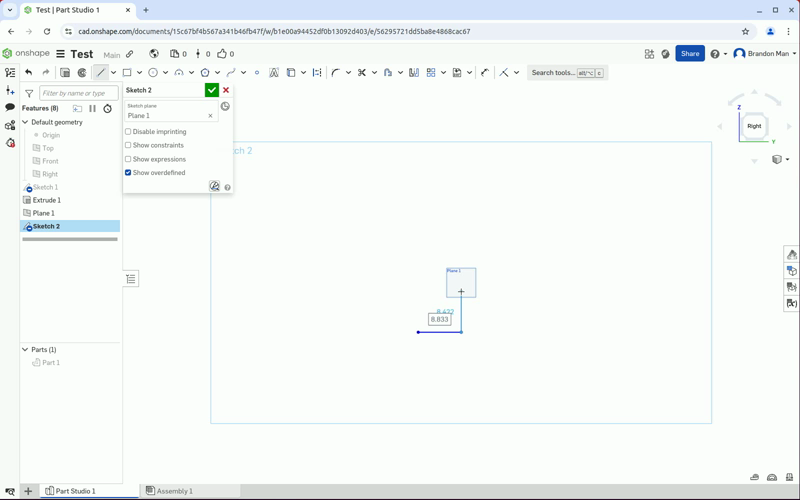
key(esc)
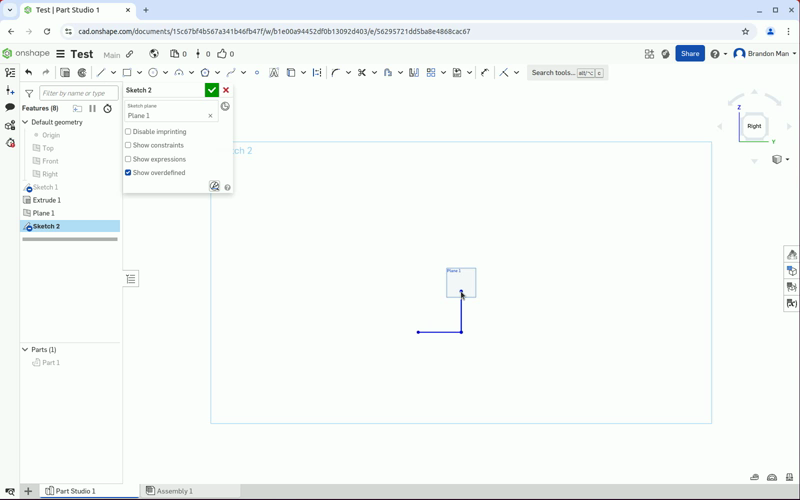
key(a)
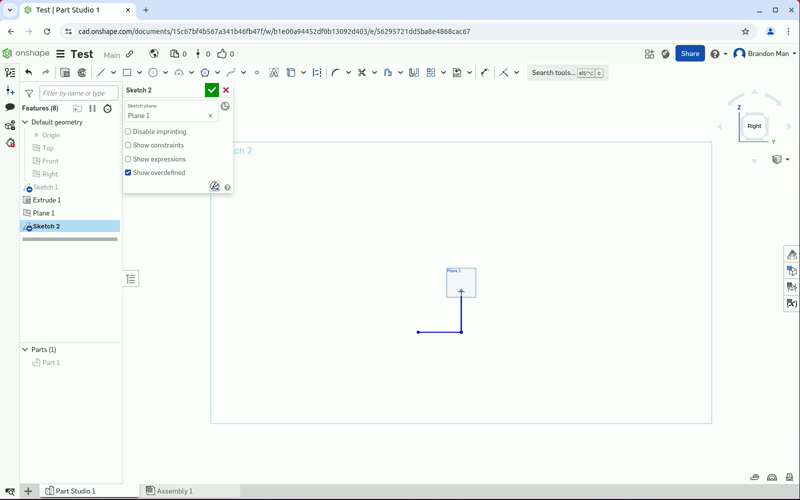
mouse_move(461, 291)
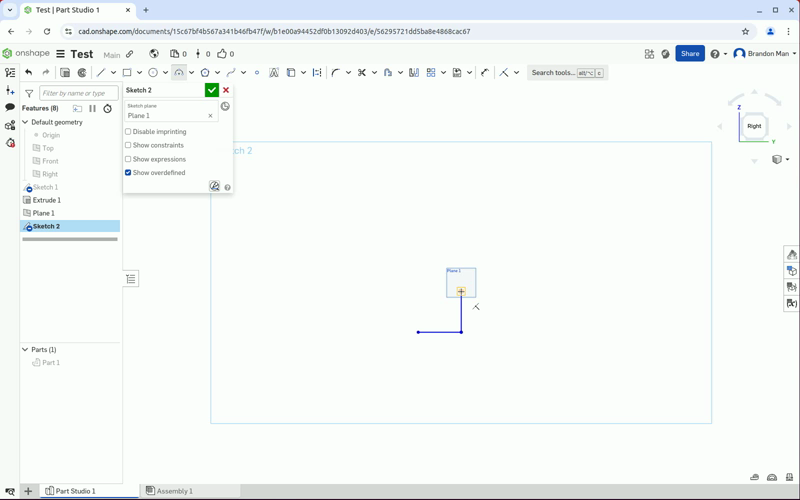
click(461, 291)
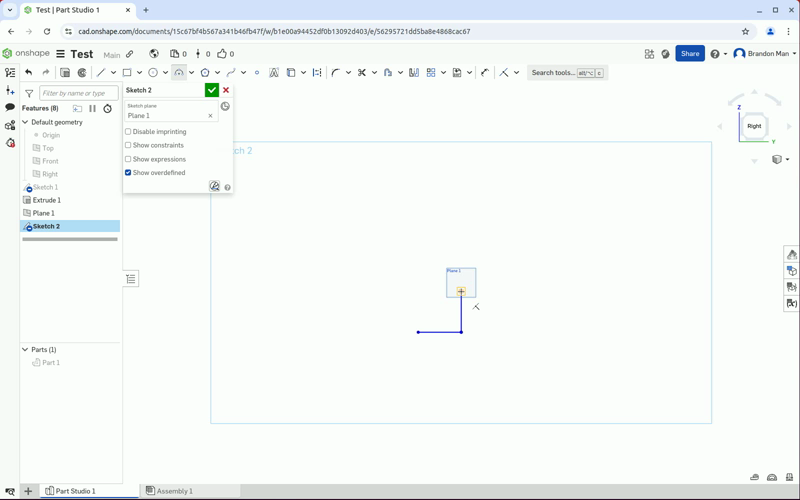
key_down(shift)
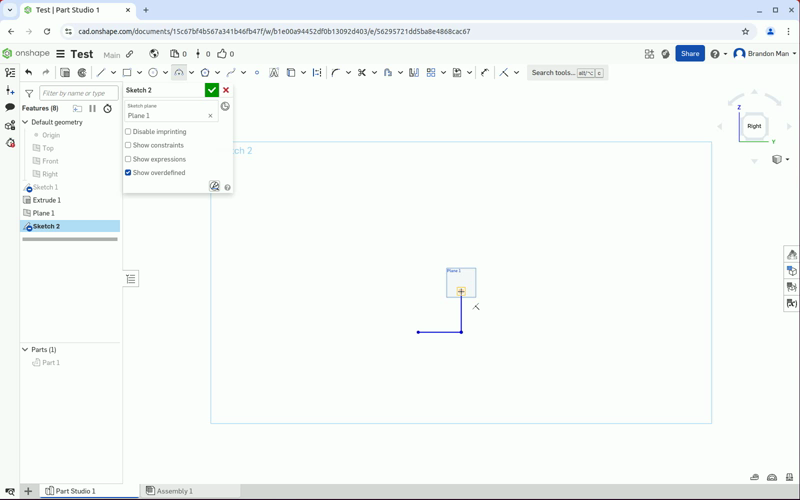
mouse_move(418, 291)
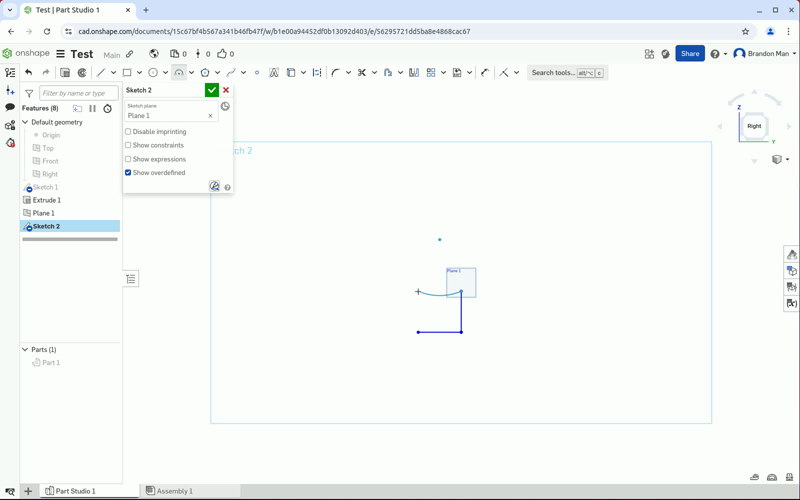
click(418, 291)
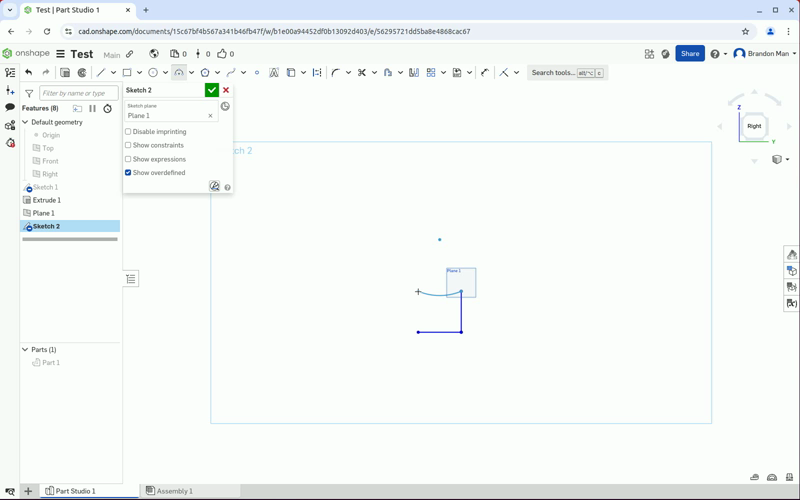
mouse_move(440, 269)
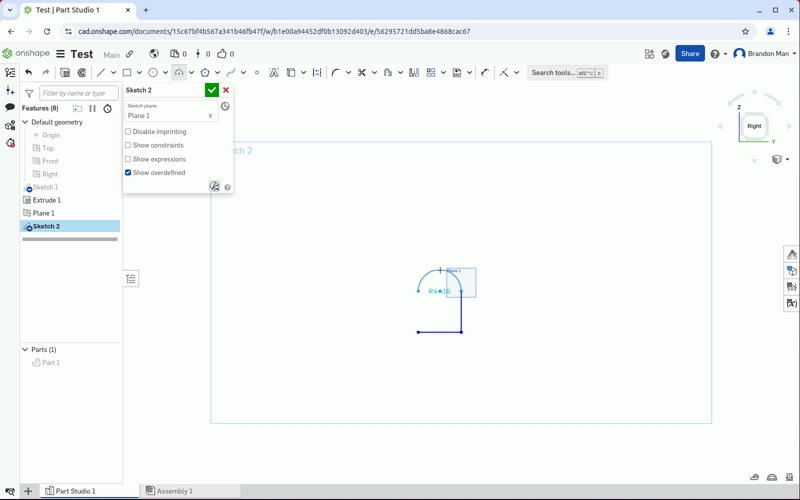
click(440, 269)
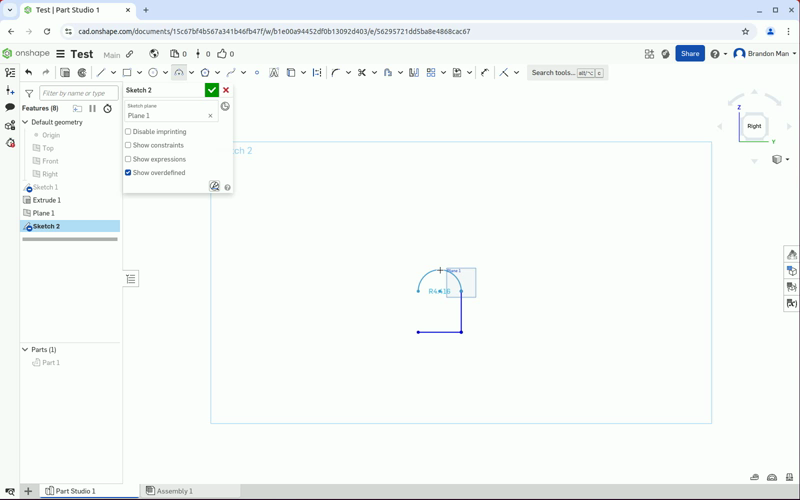
key_up(shift)
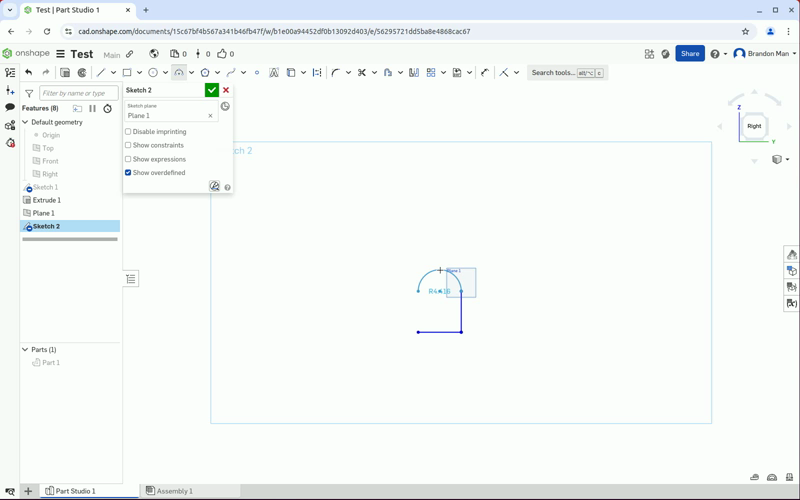
key(esc)
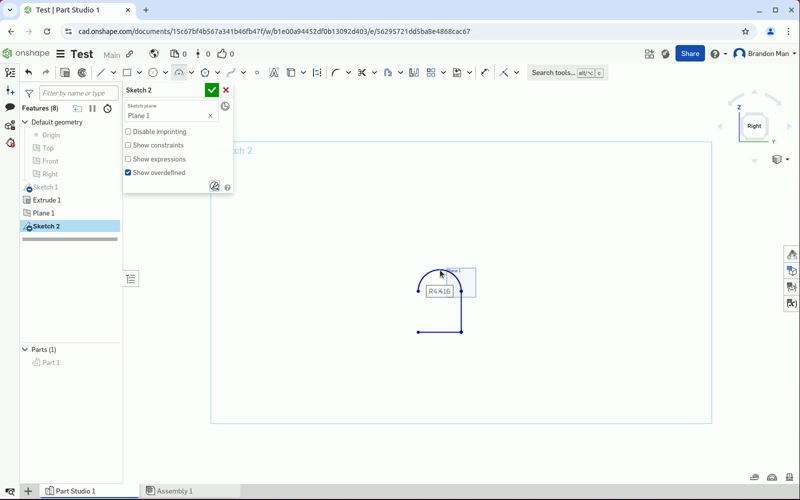
key(l)
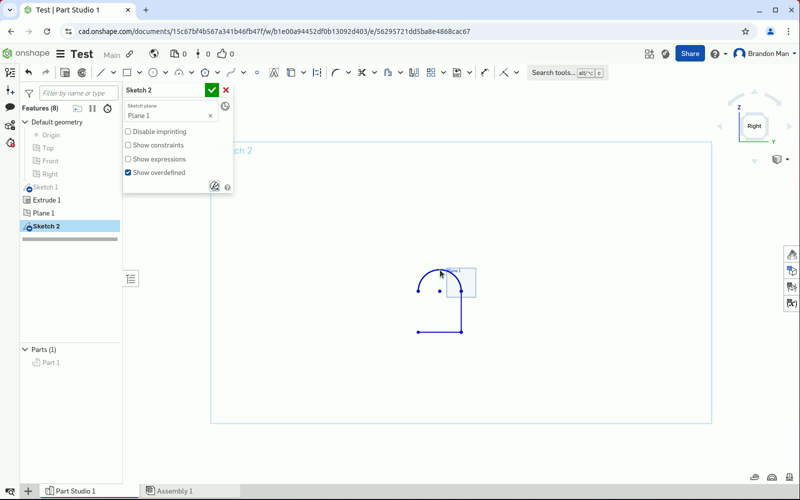
mouse_move(418, 291)
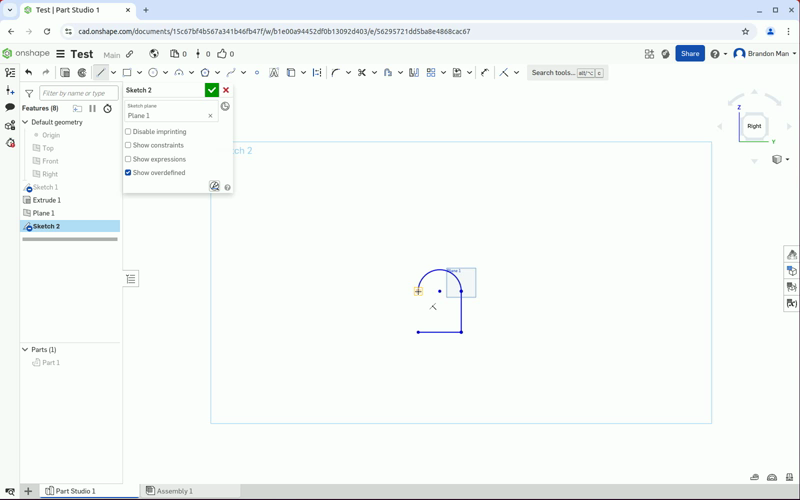
click(418, 291)
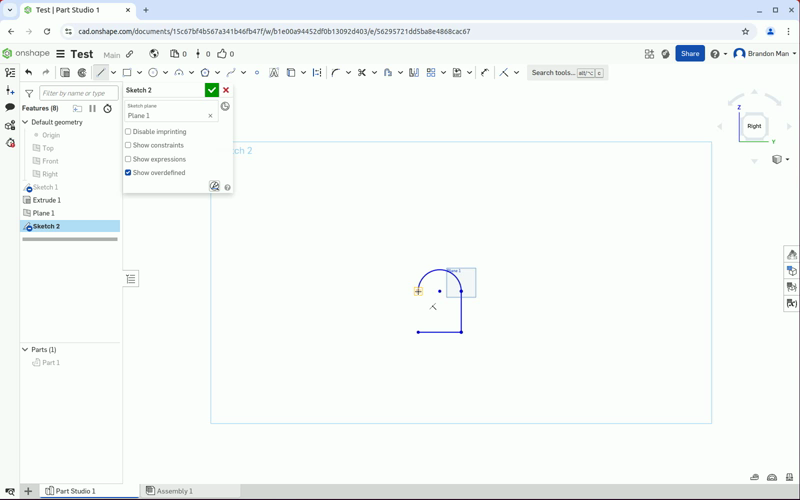
mouse_move(448, 291)
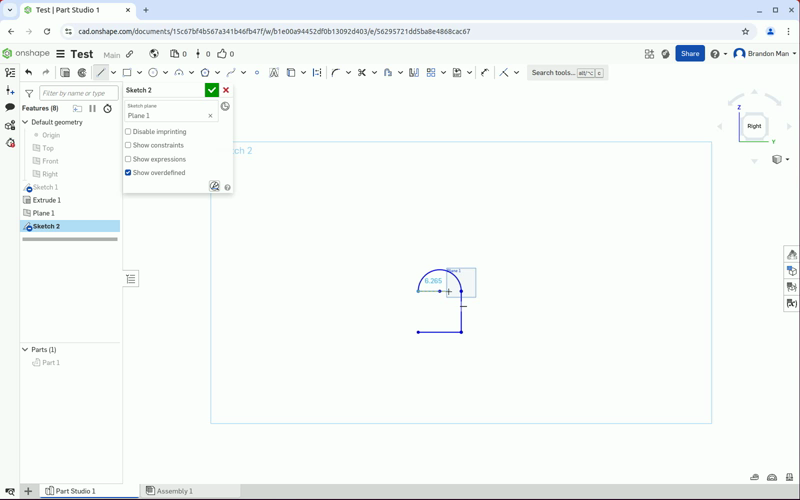
key_down(shift)
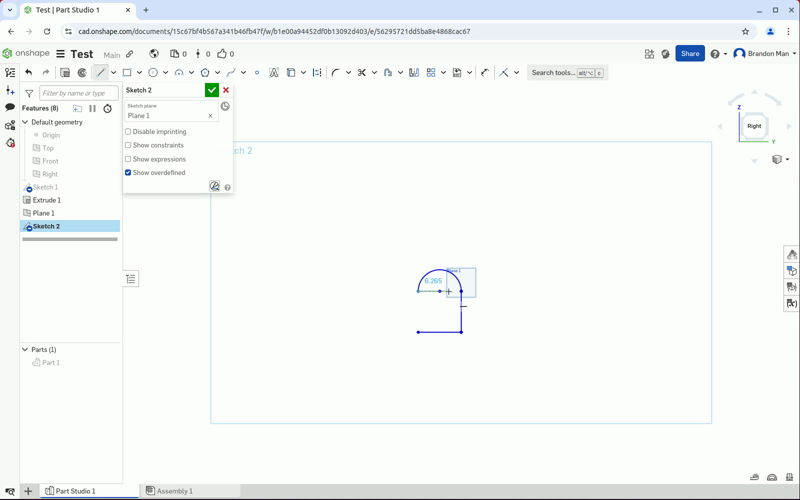
mouse_move(418, 332)
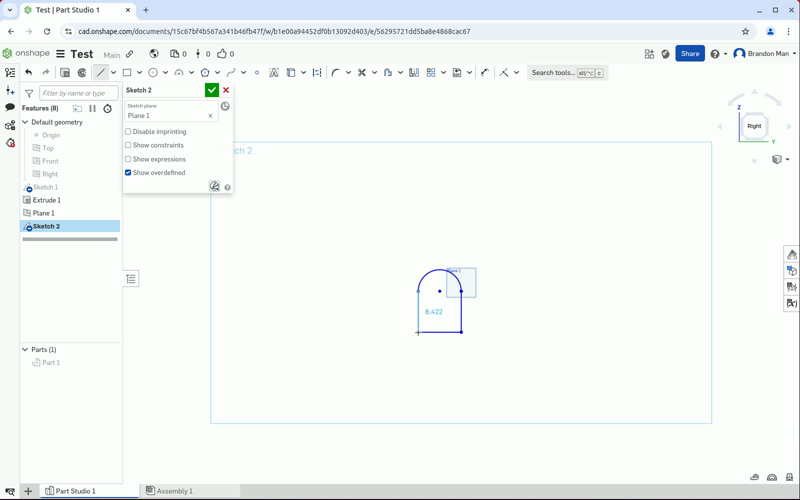
key_up(shift)
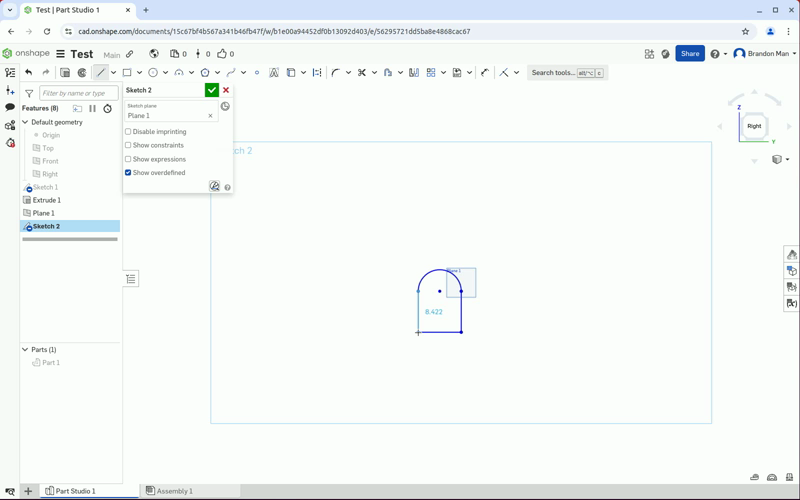
click(418, 332)
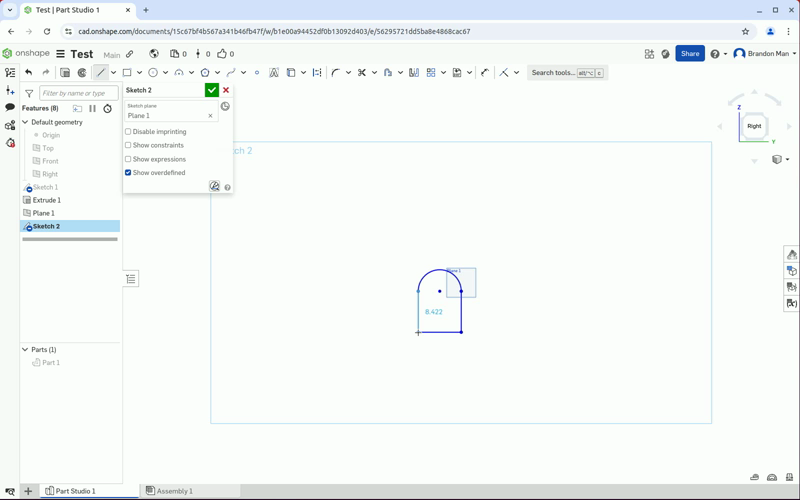
key(esc)
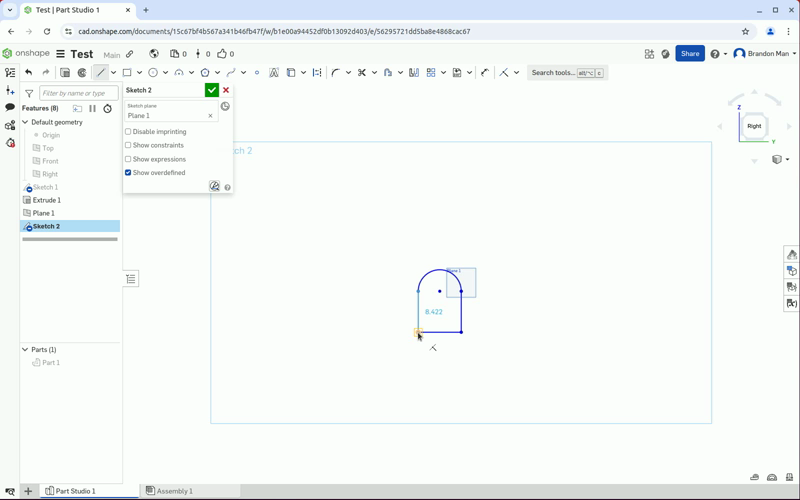
mouse_move(451, 315)
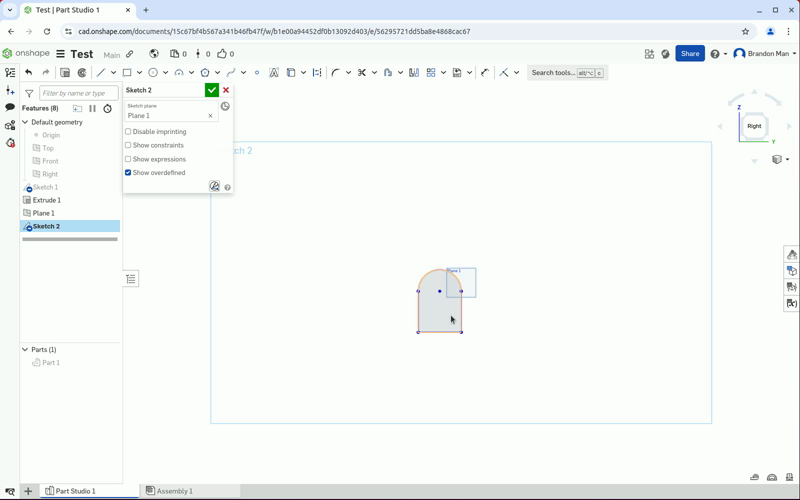
click(451, 315)
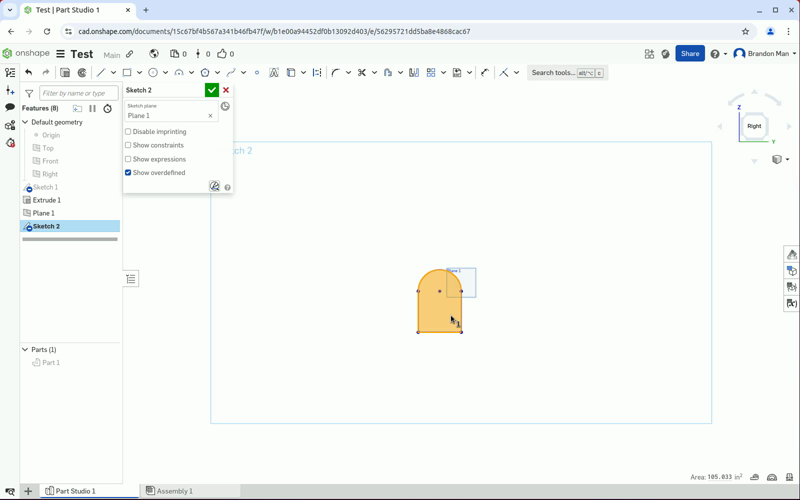
mouse_move(73, 352)
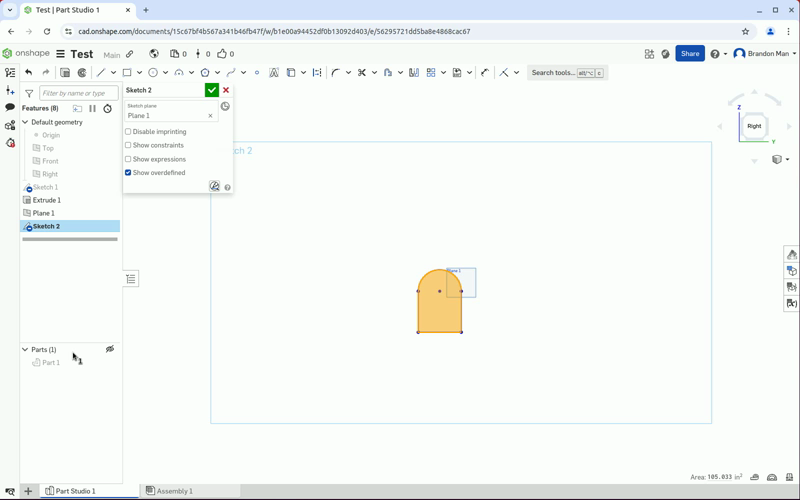
key(shift+y)
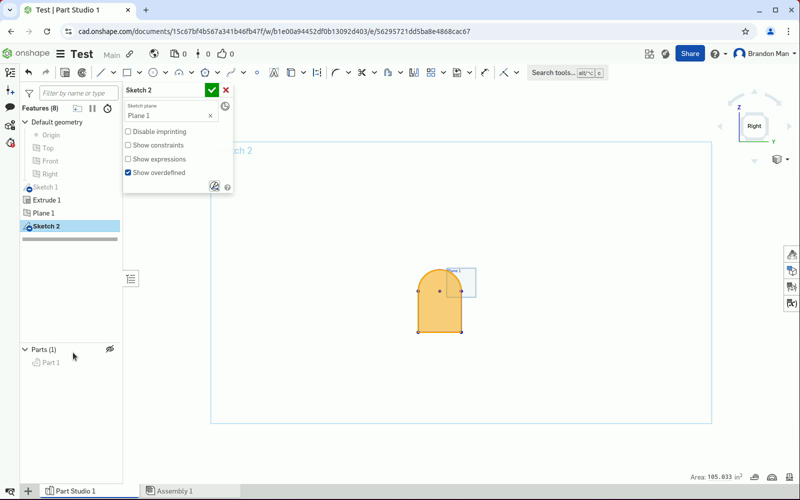
key(shift+e)
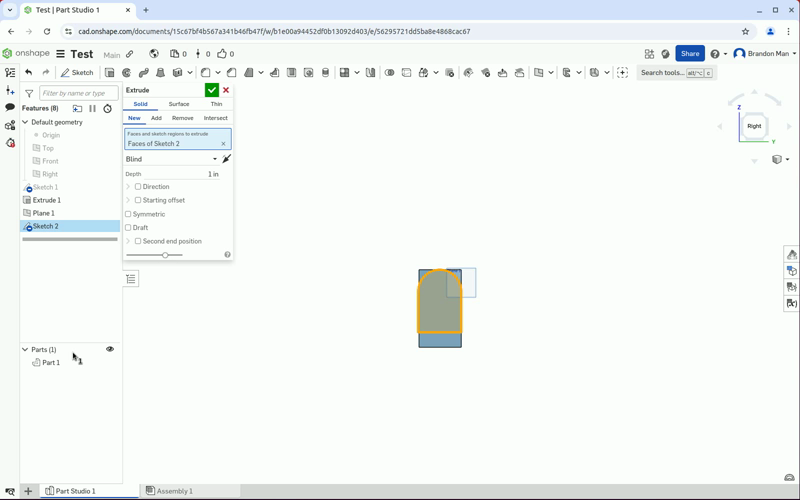
mouse_move(143, 106)
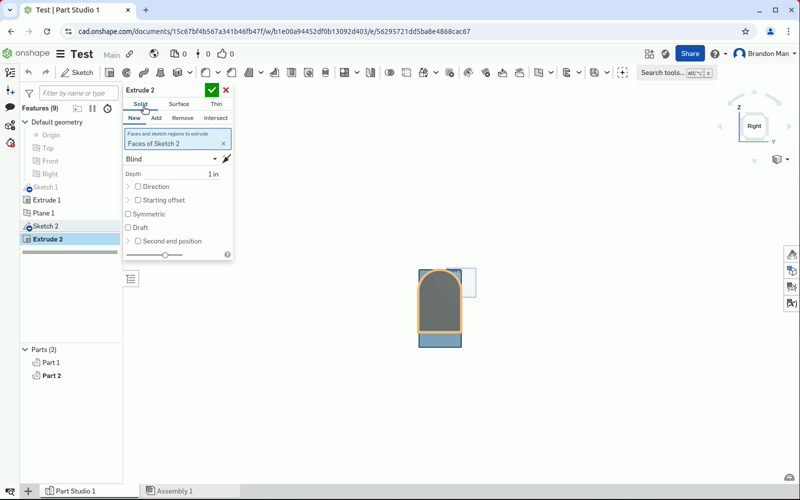
click(143, 106)
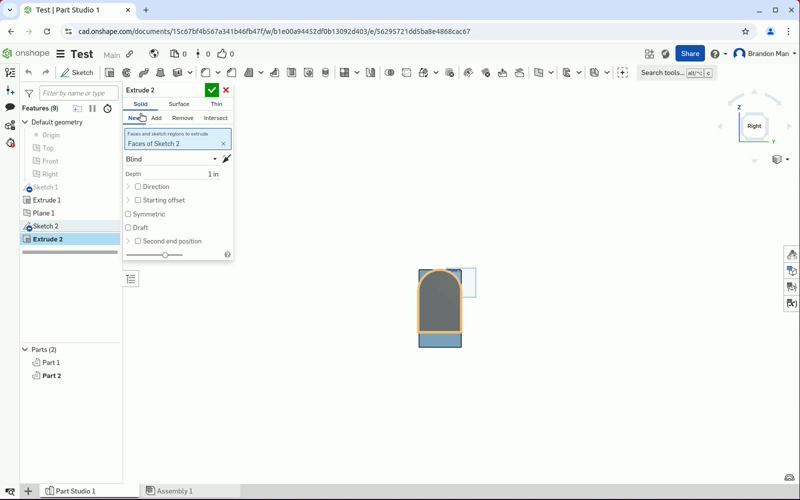
mouse_move(137, 120)
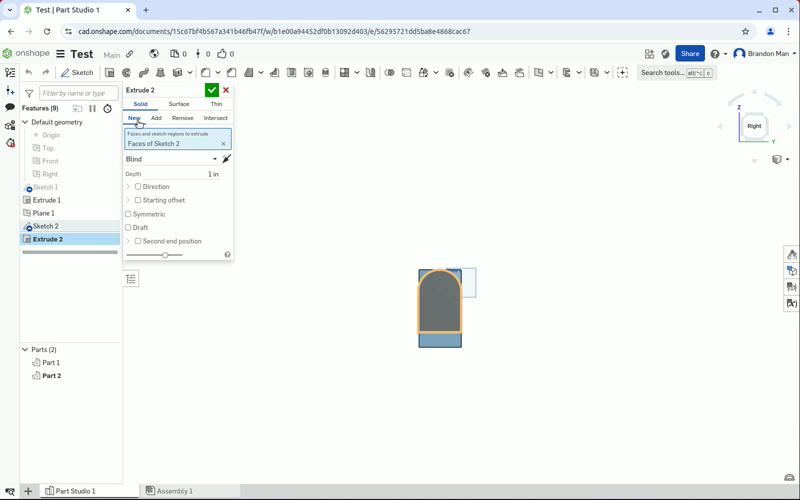
click(137, 120)
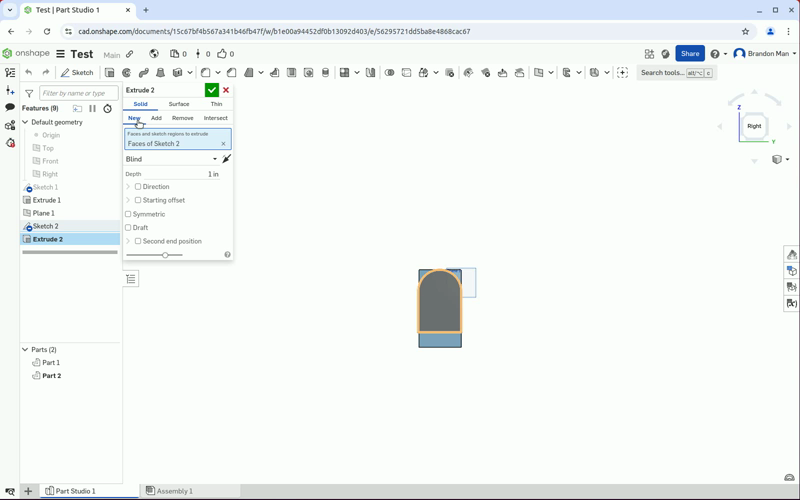
key(tab, 4)
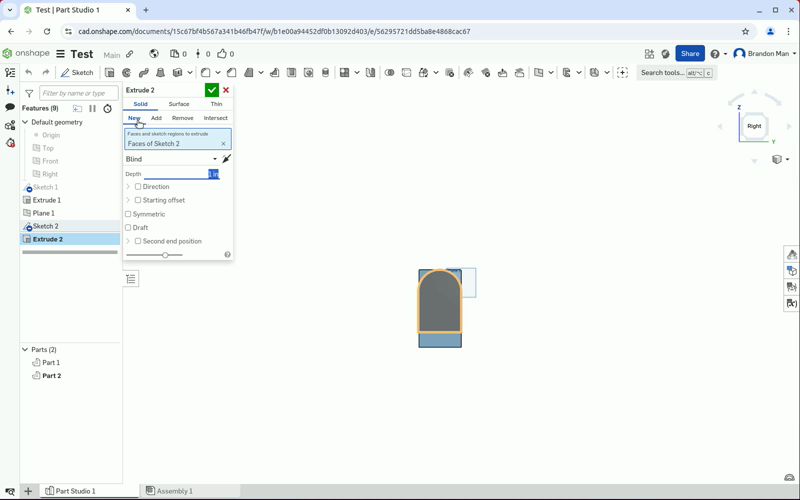
text(0.722)
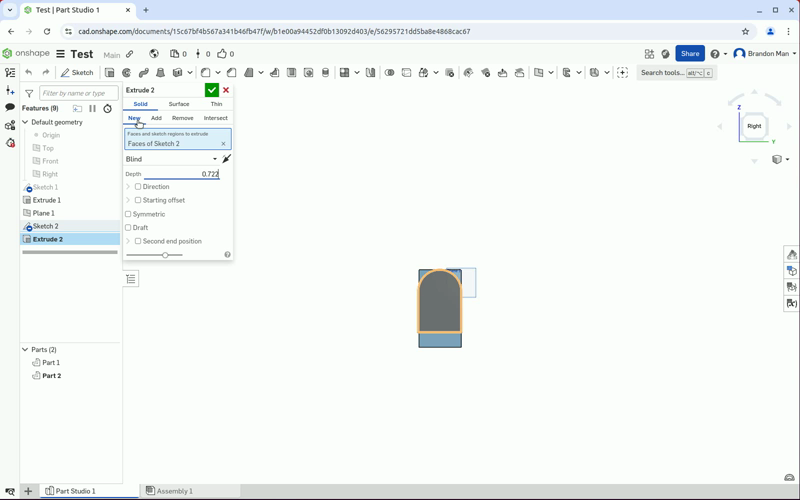
key(enter)
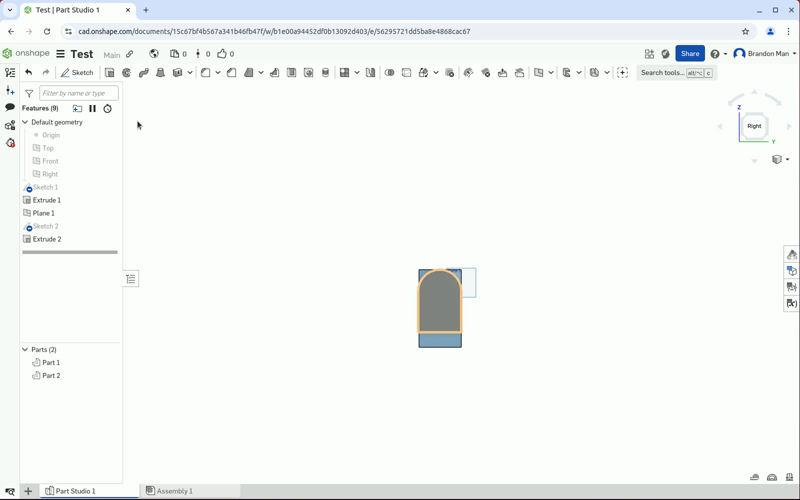
key(shift+h)
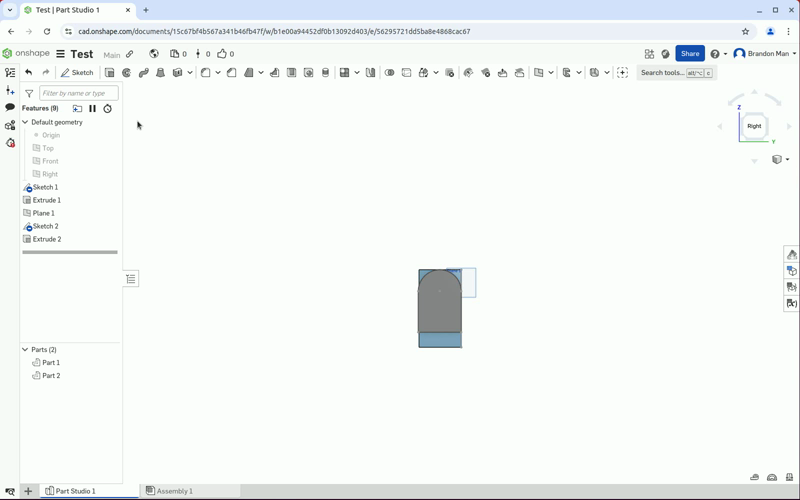
key(shift+h)
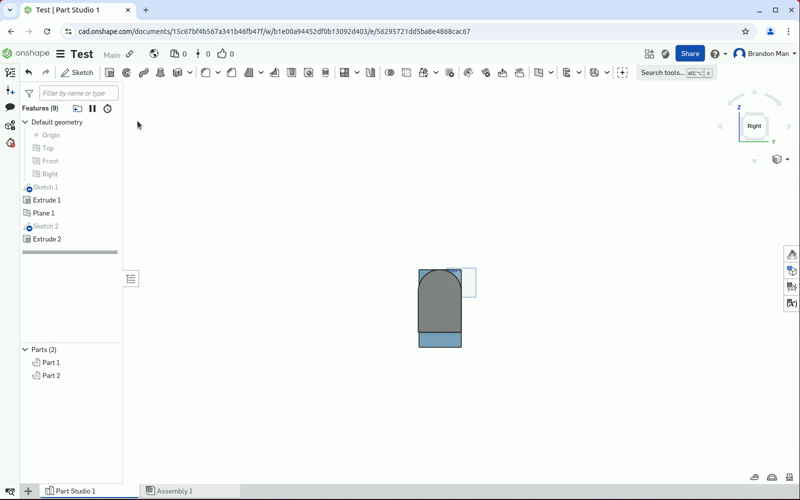
mouse_move(73, 189)
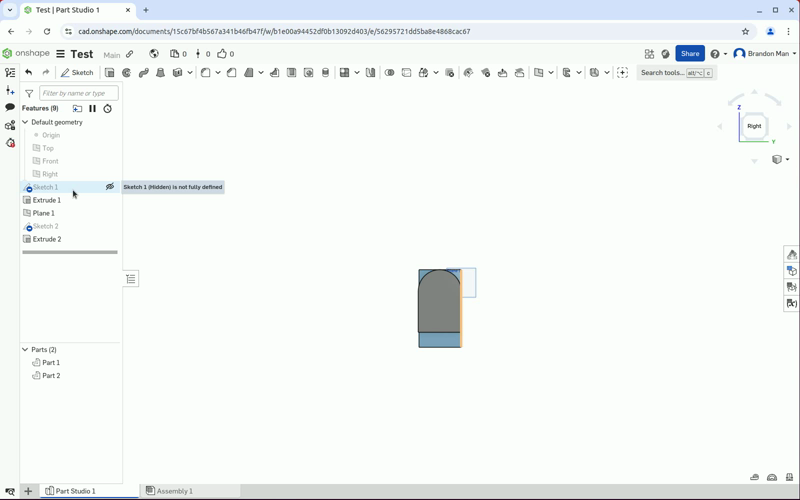
click(73, 189)
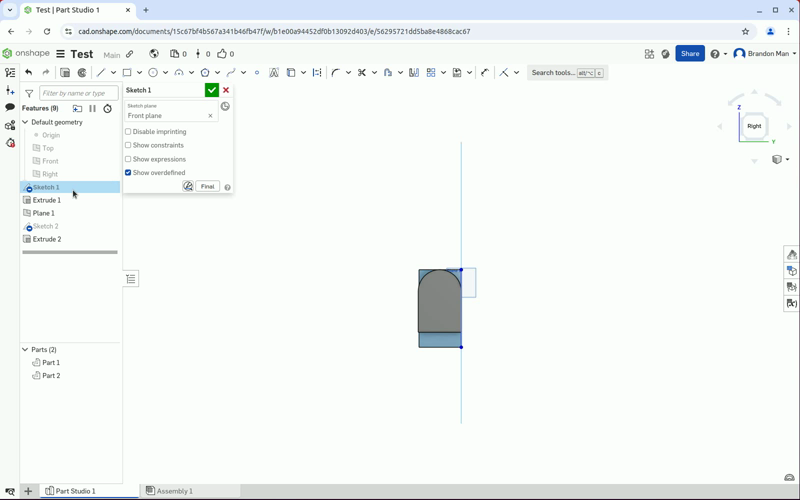
mouse_move(229, 92)
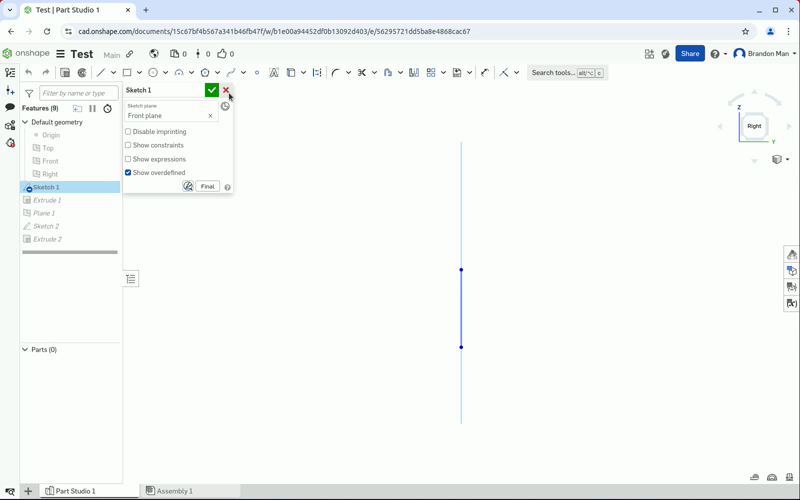
click(229, 92)
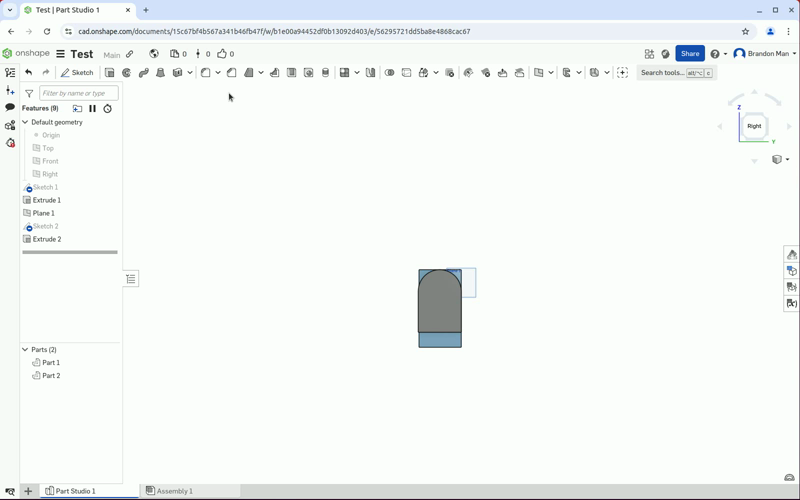
mouse_move(541, 75)
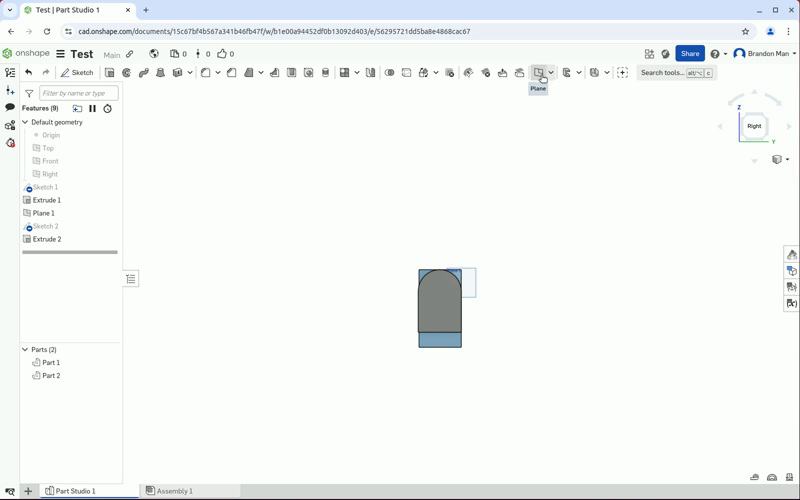
click(541, 75)
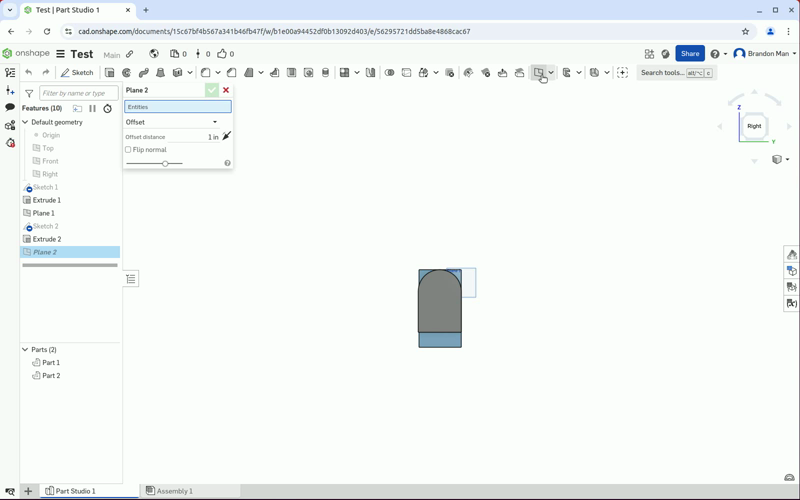
mouse_move(73, 176)
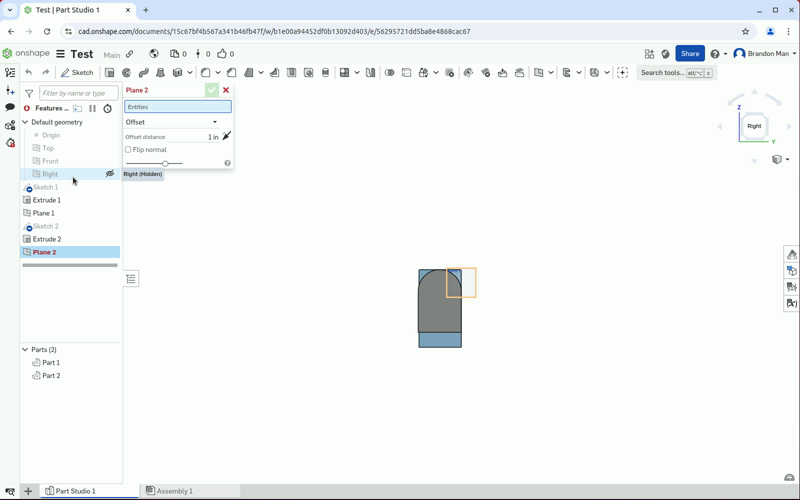
click(73, 176)
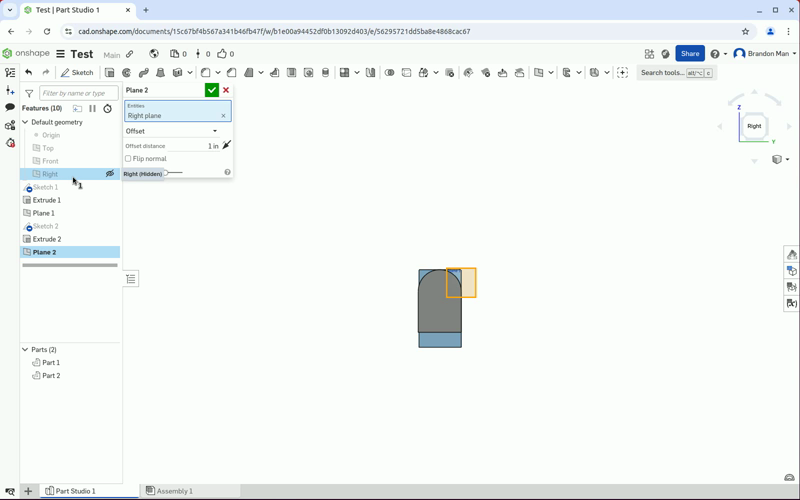
key(tab, 2)
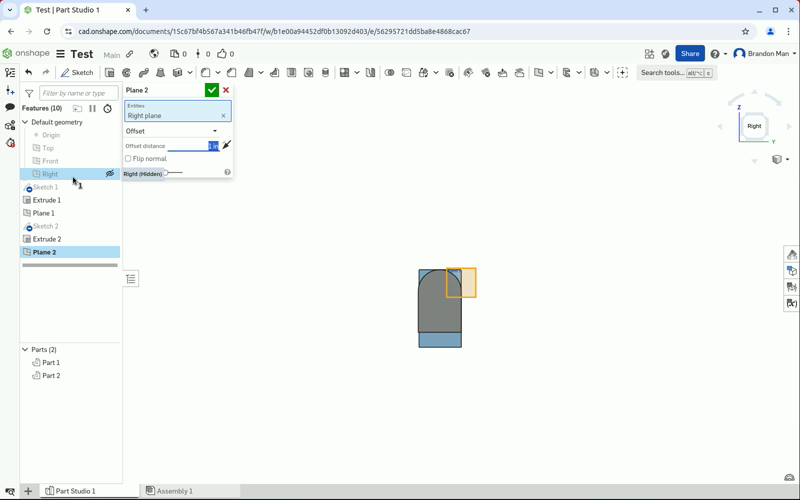
text(5.053)
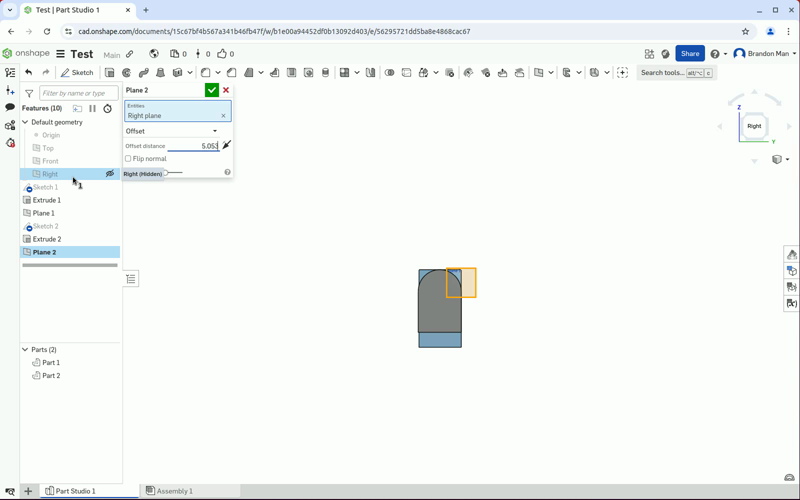
key(enter, 2)
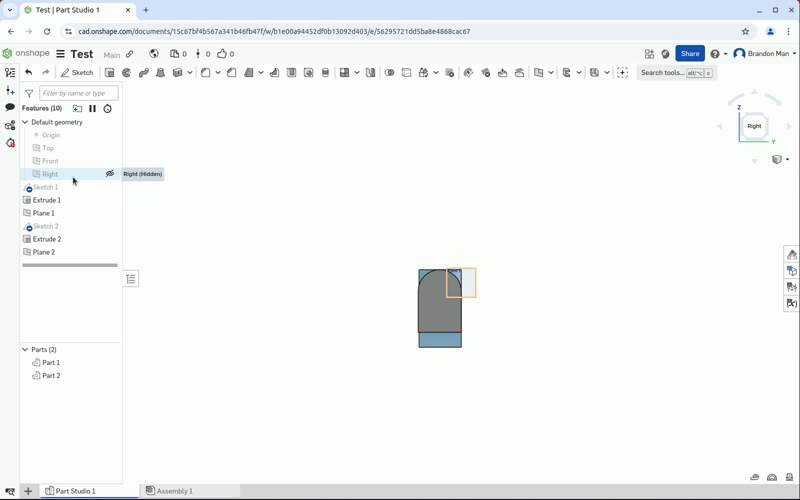
key(shift+s)
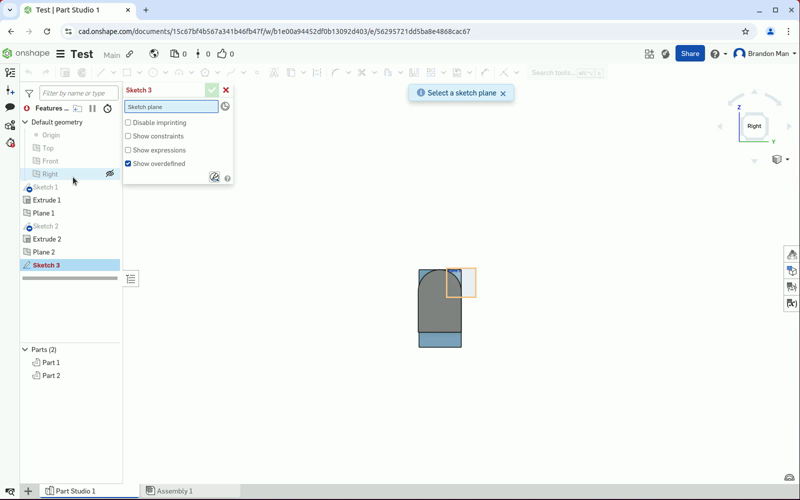
mouse_move(73, 254)
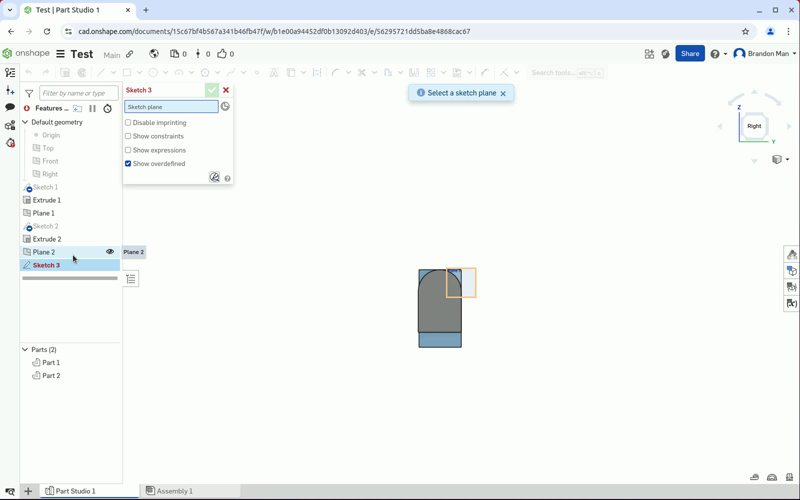
click(73, 254)
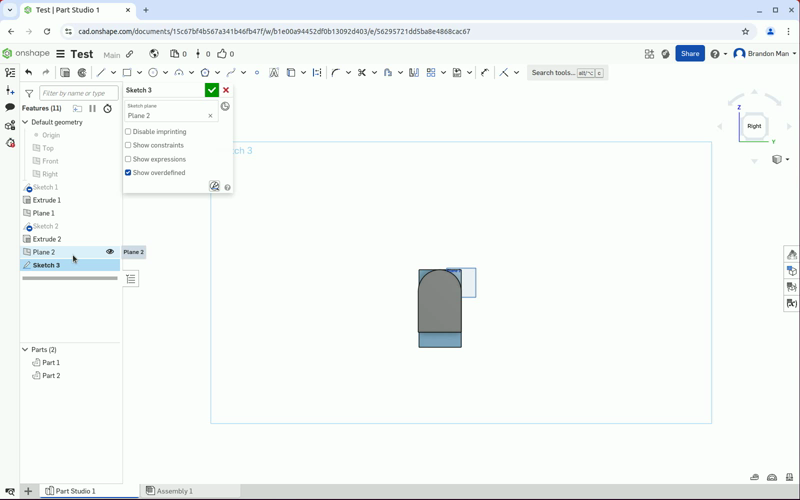
mouse_move(73, 352)
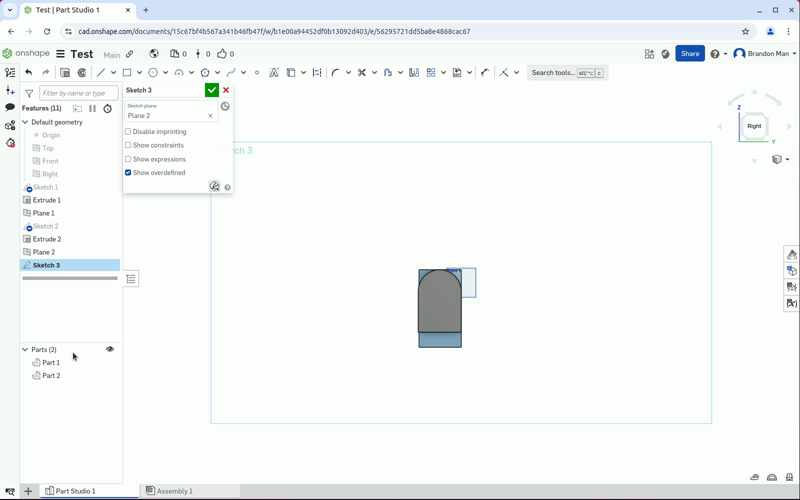
key(y)
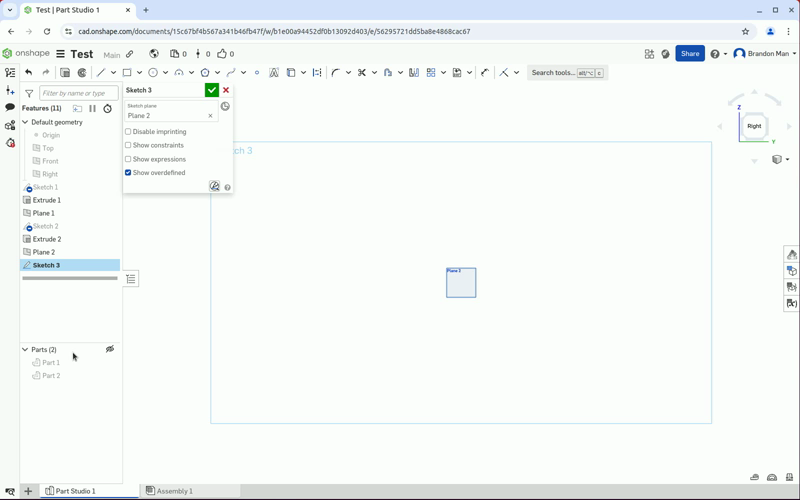
key(c)
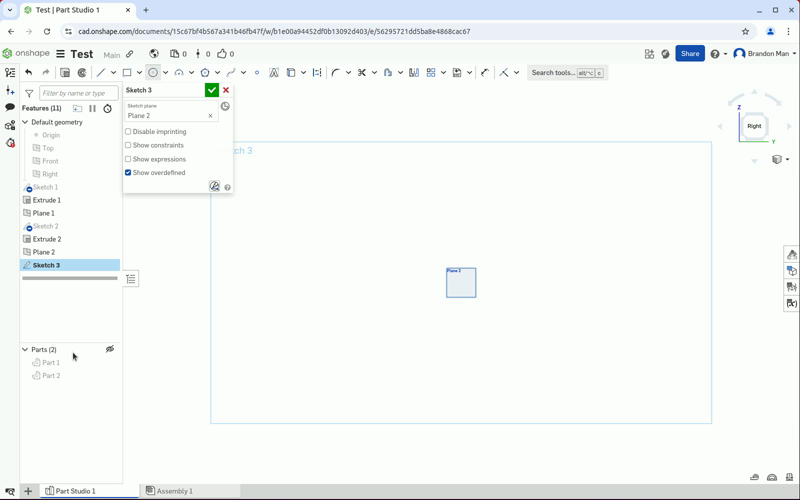
key_down(shift)
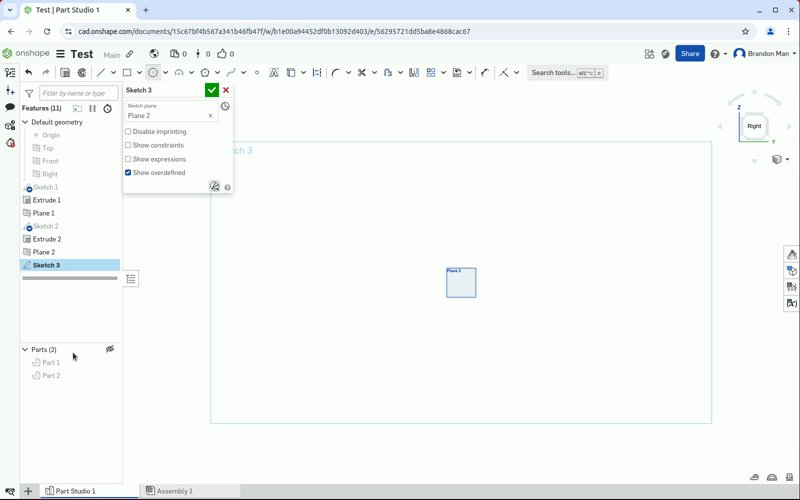
mouse_move(440, 291)
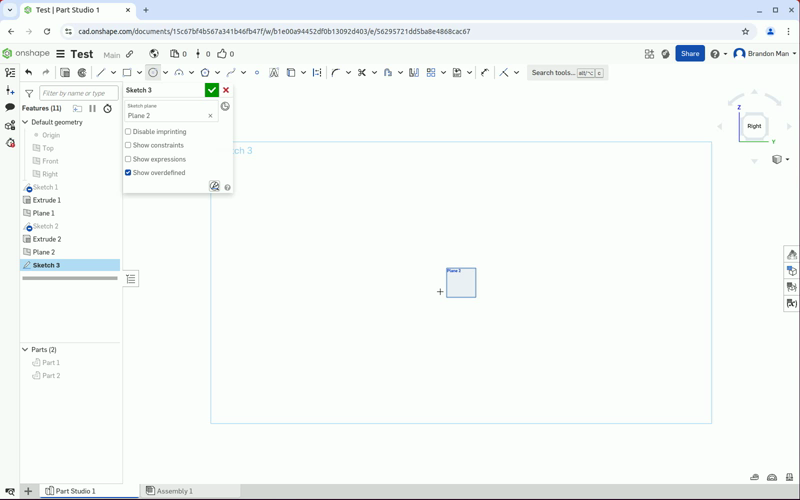
click(440, 291)
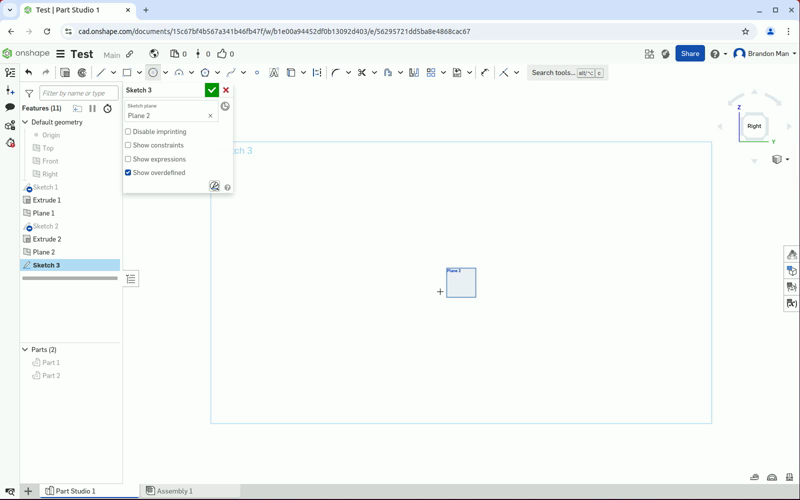
key_up(shift)
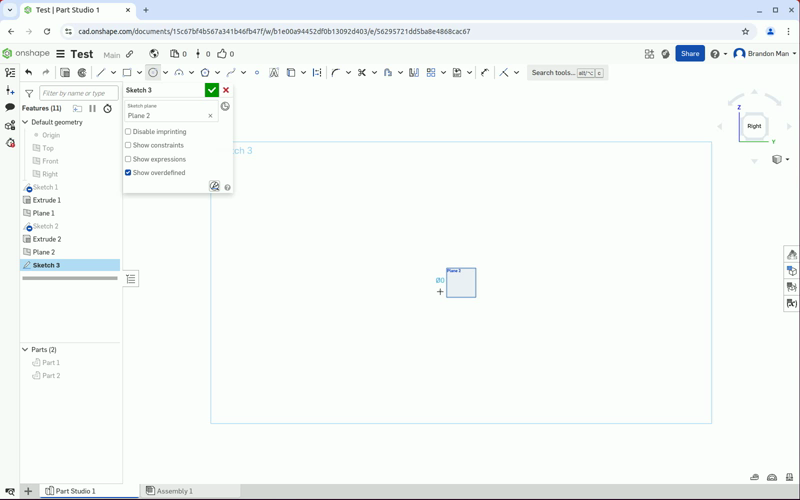
mouse_move(445, 291)
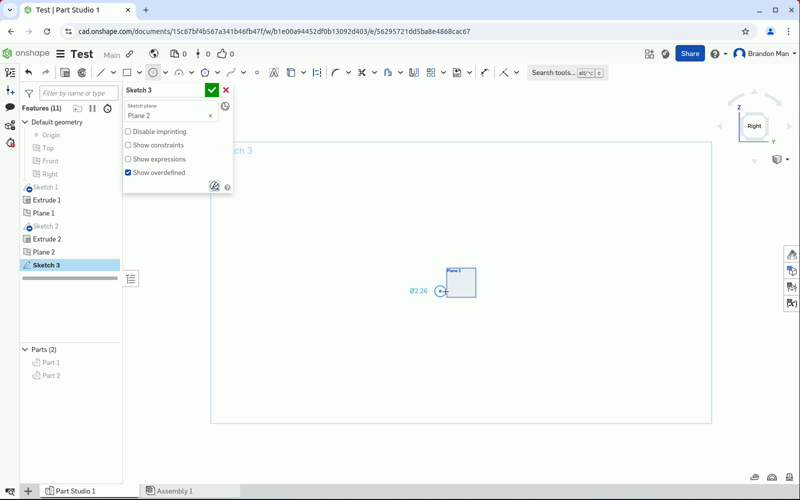
click(445, 291)
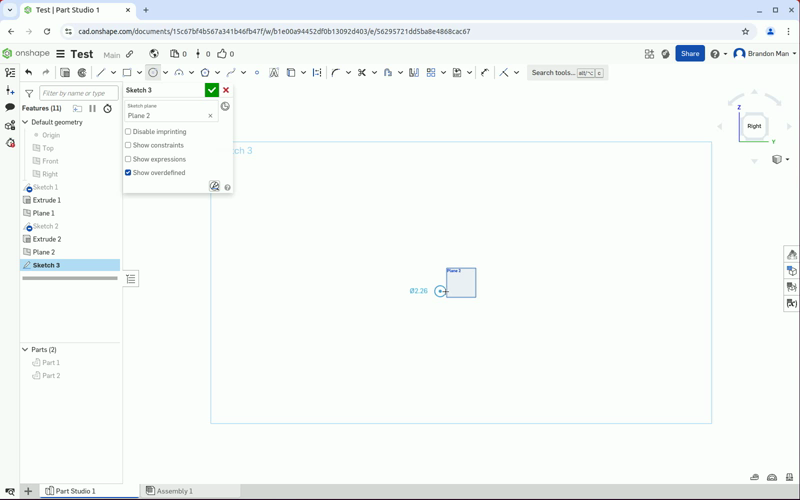
key(esc)
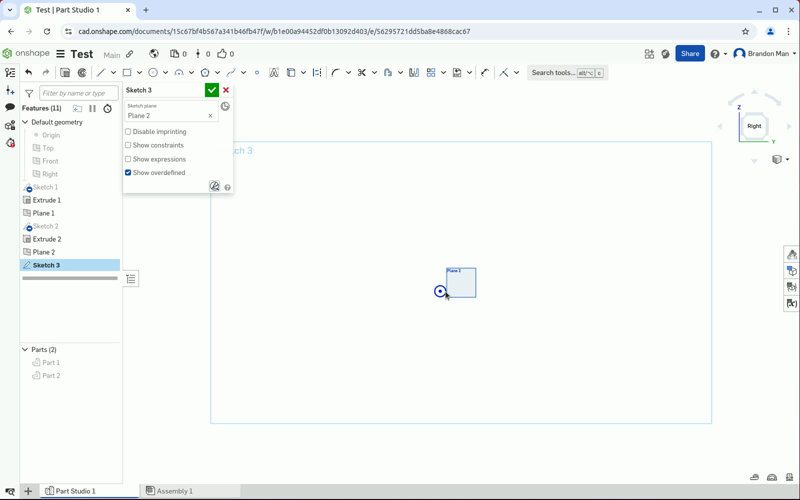
mouse_move(437, 289)
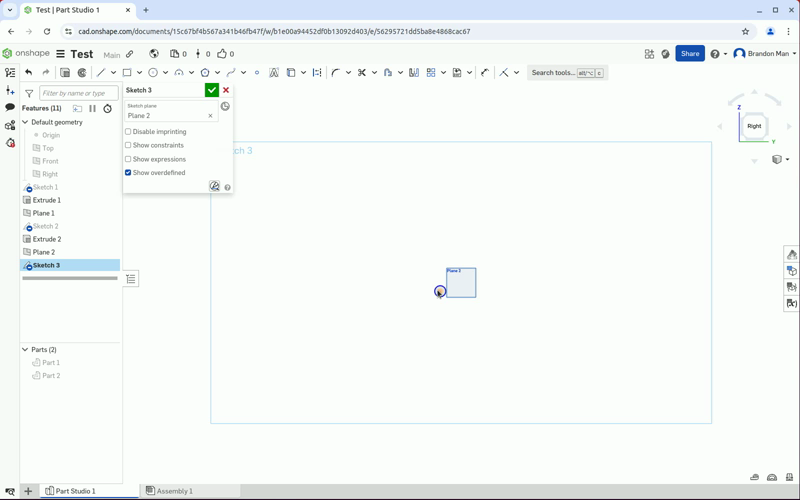
scroll(6)
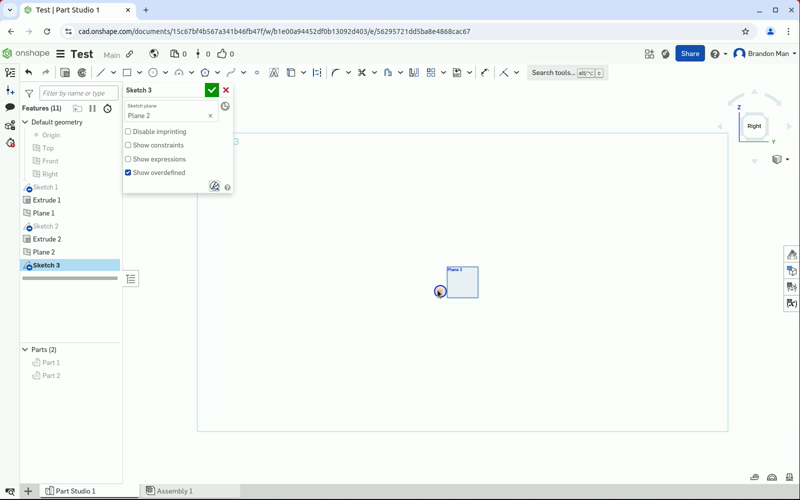
scroll(6)
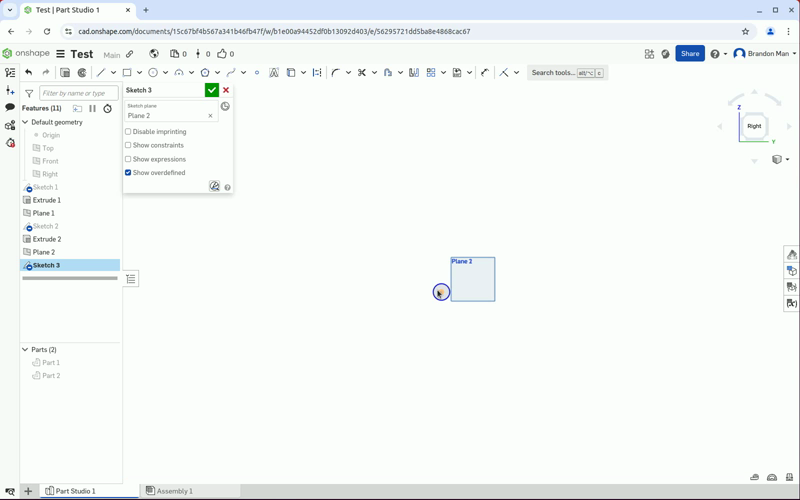
scroll(6)
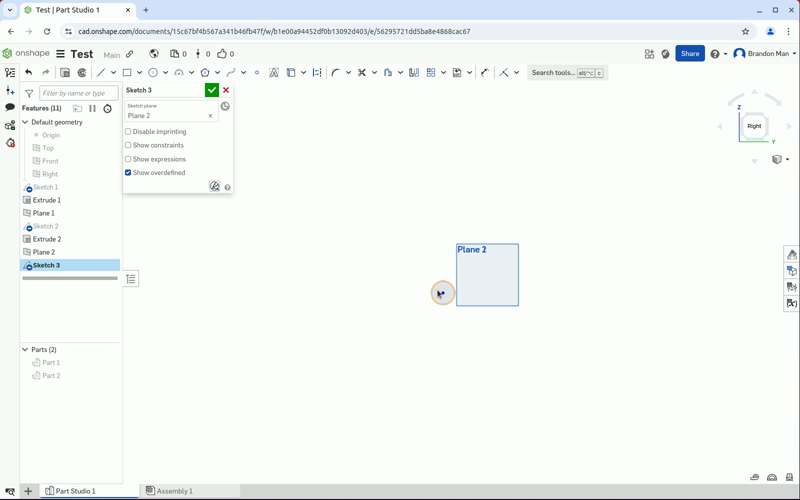
scroll(6)
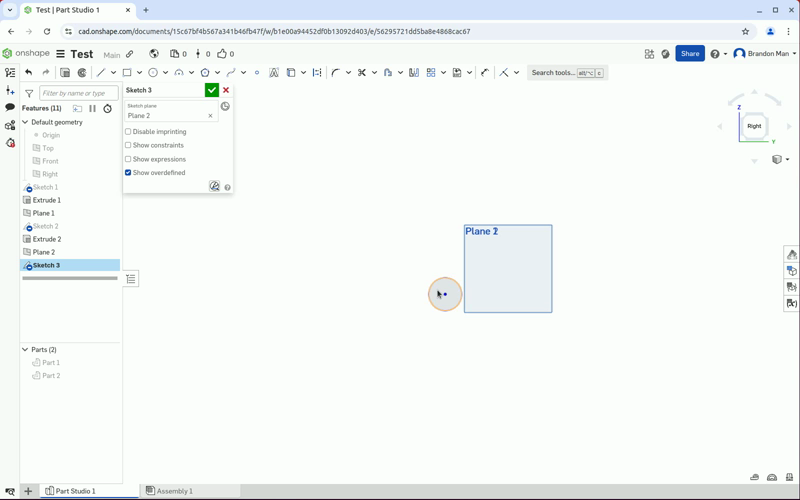
scroll(6)
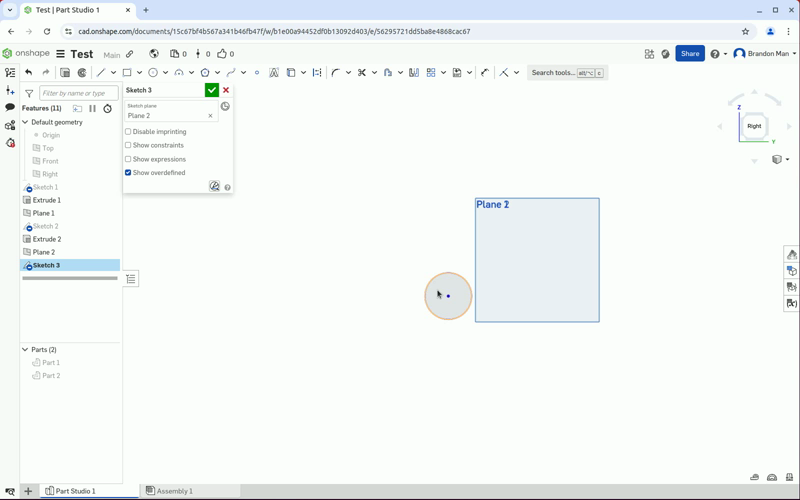
scroll(6)
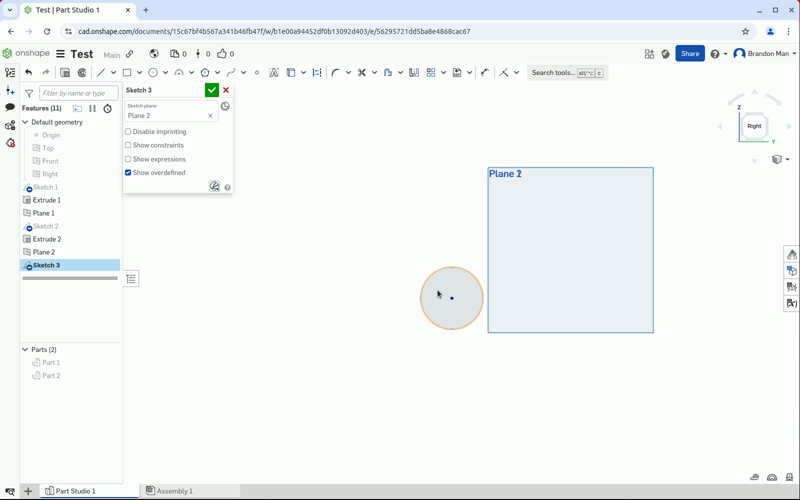
scroll(6)
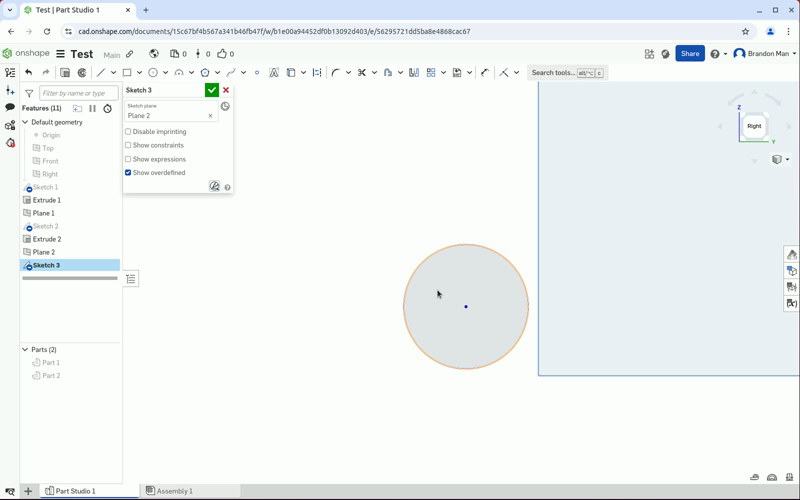
click(437, 289)
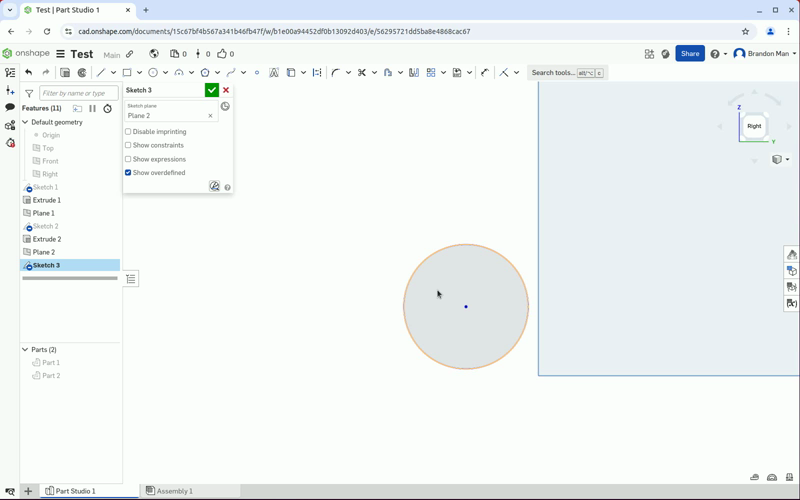
scroll(-6)
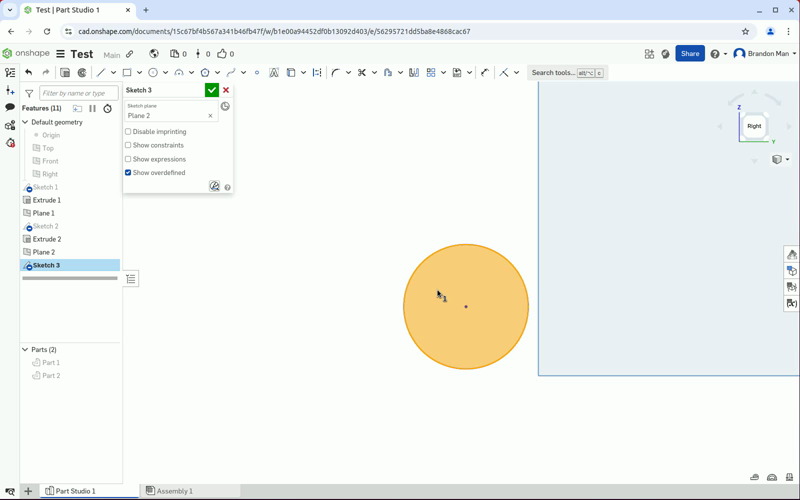
scroll(-6)
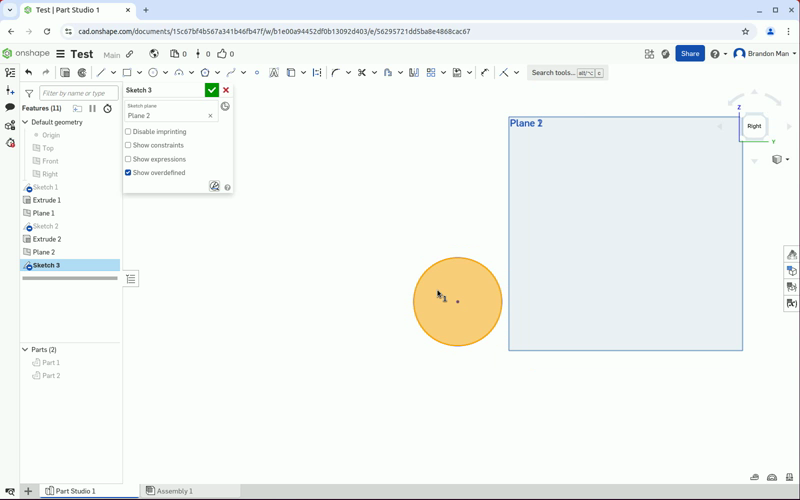
scroll(-6)
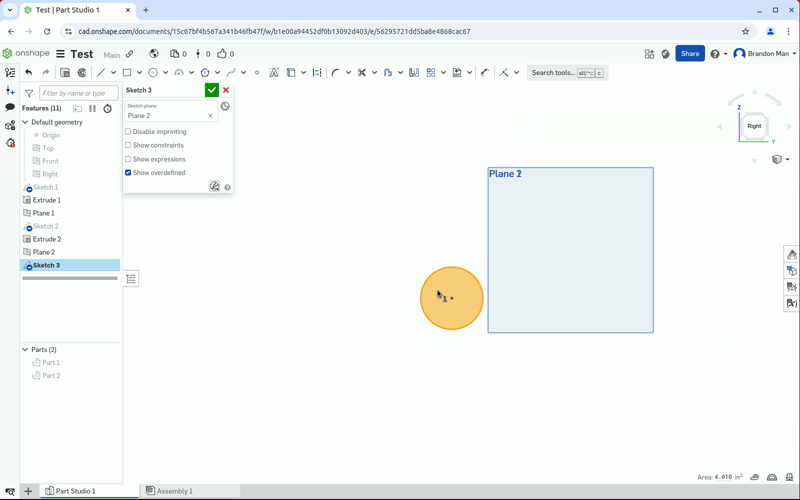
scroll(-6)
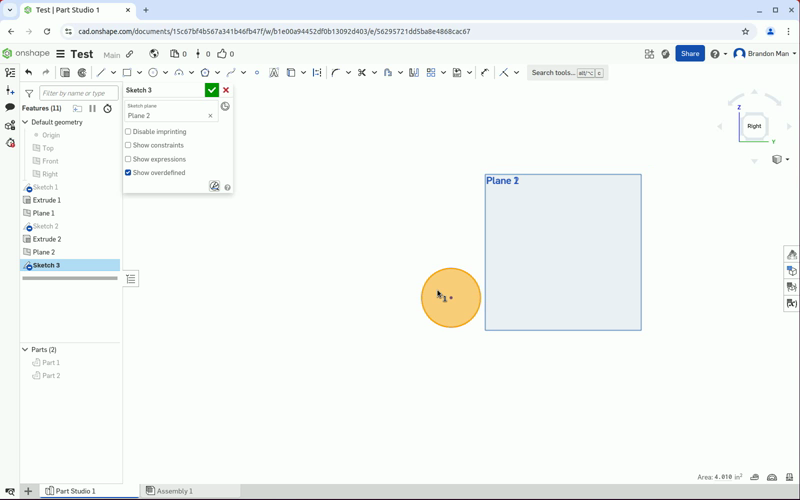
scroll(-6)
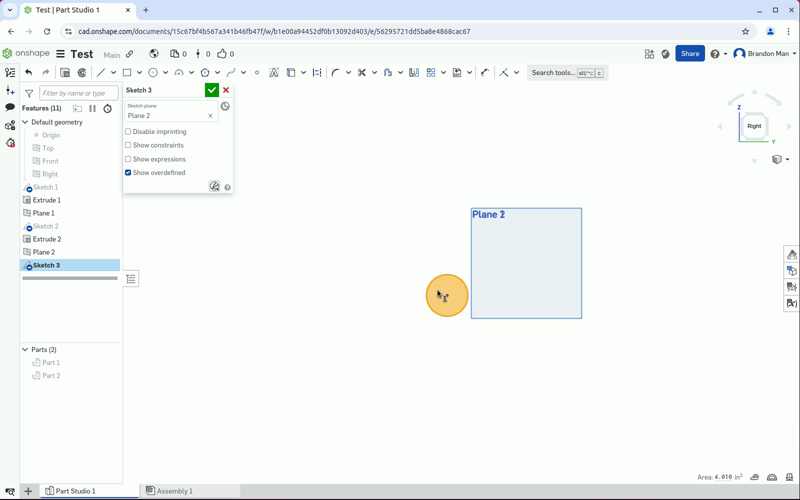
scroll(-6)
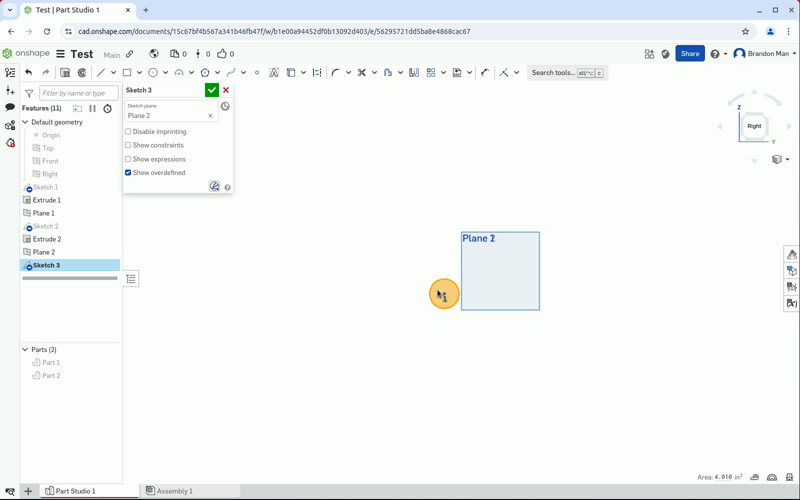
scroll(-6)
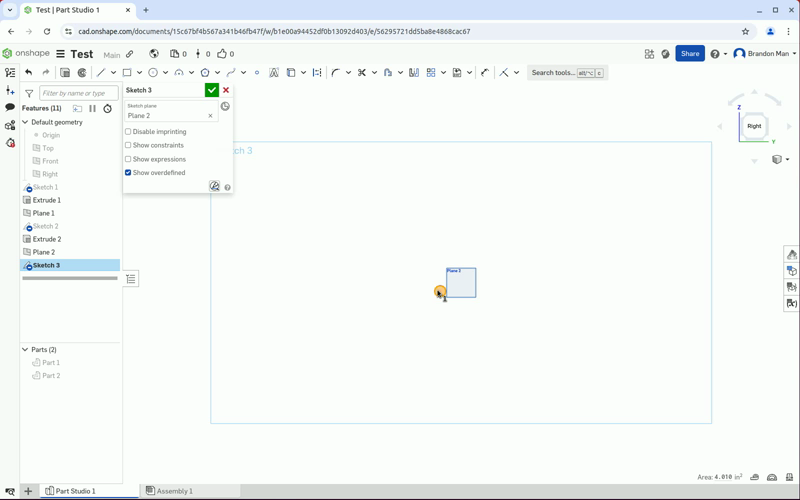
mouse_move(73, 352)
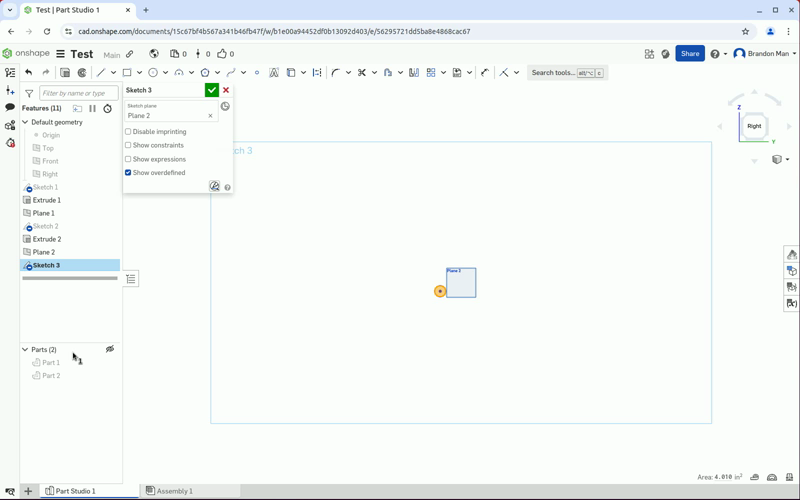
key(shift+y)
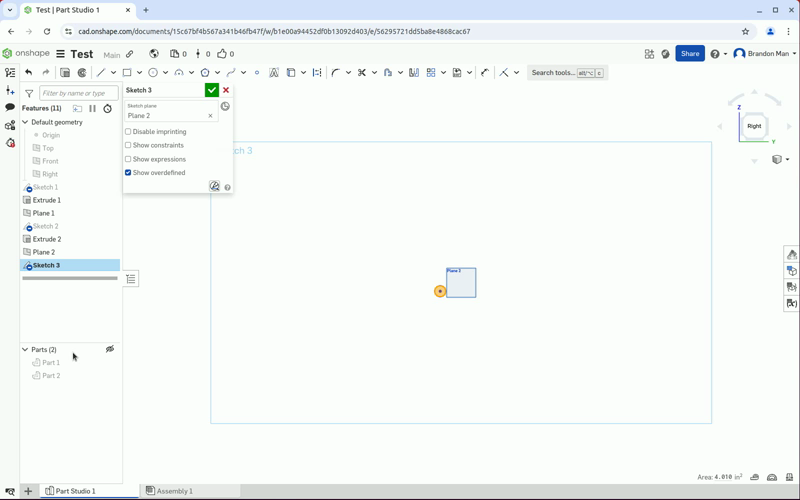
key(shift+e)
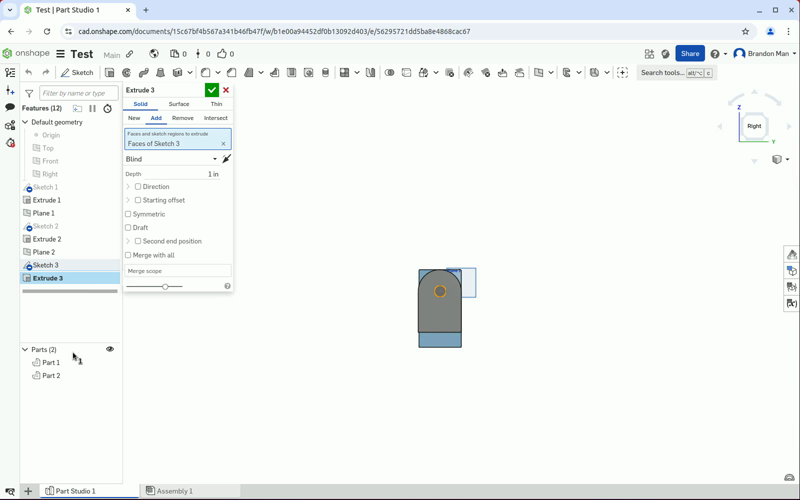
mouse_move(143, 106)
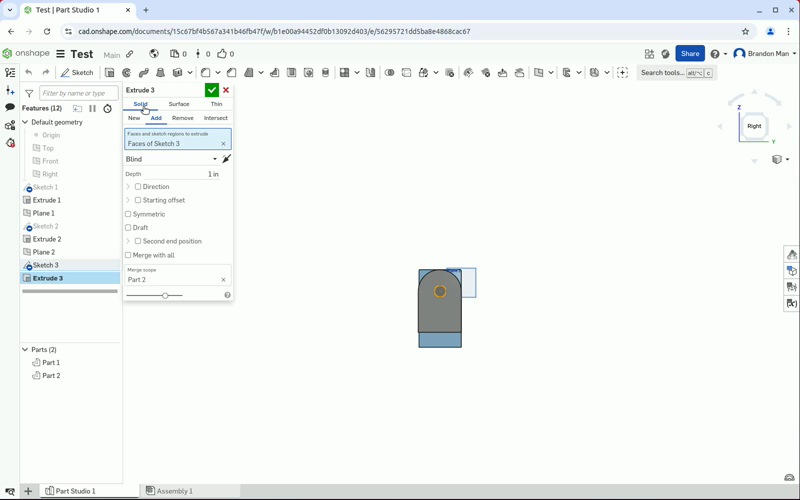
click(143, 106)
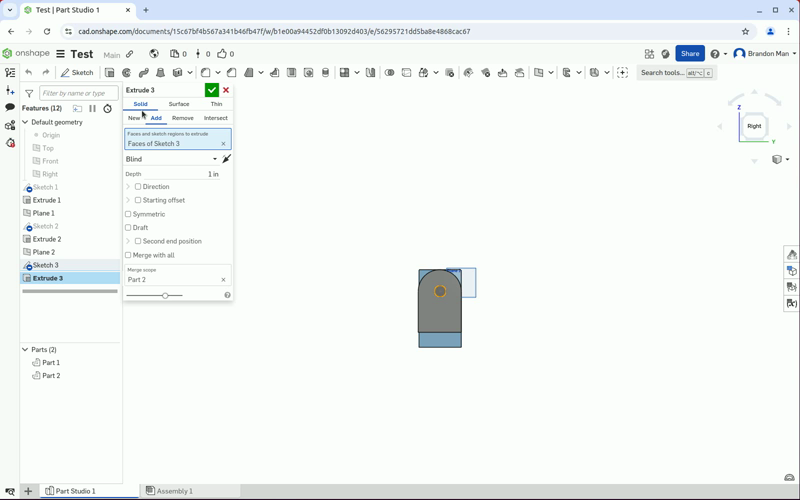
mouse_move(137, 120)
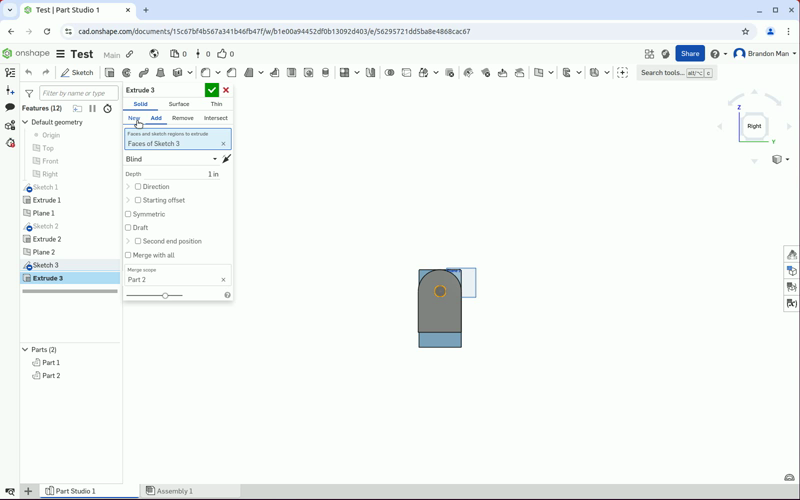
click(137, 120)
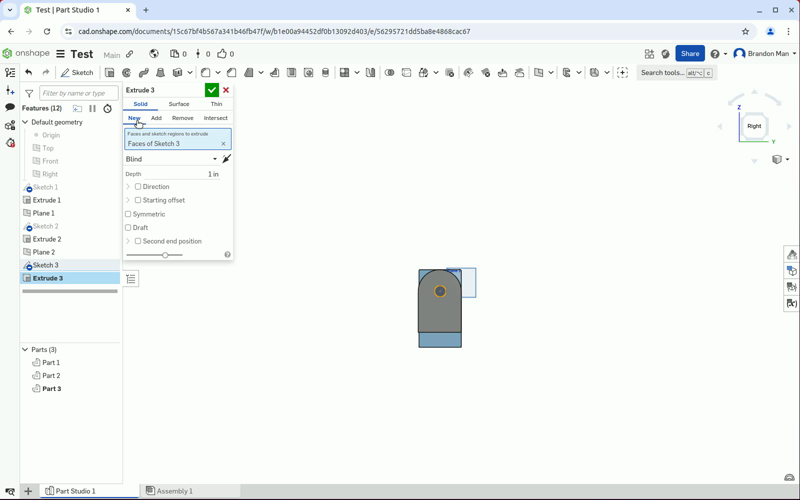
key(tab, 4)
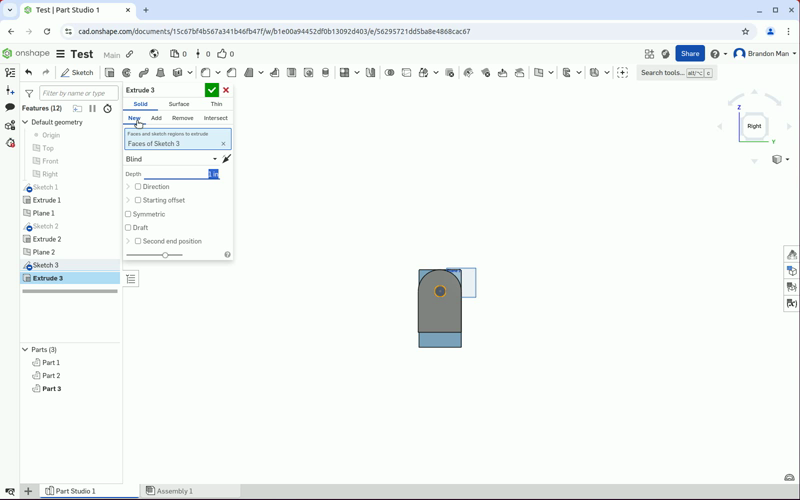
text(16.128)
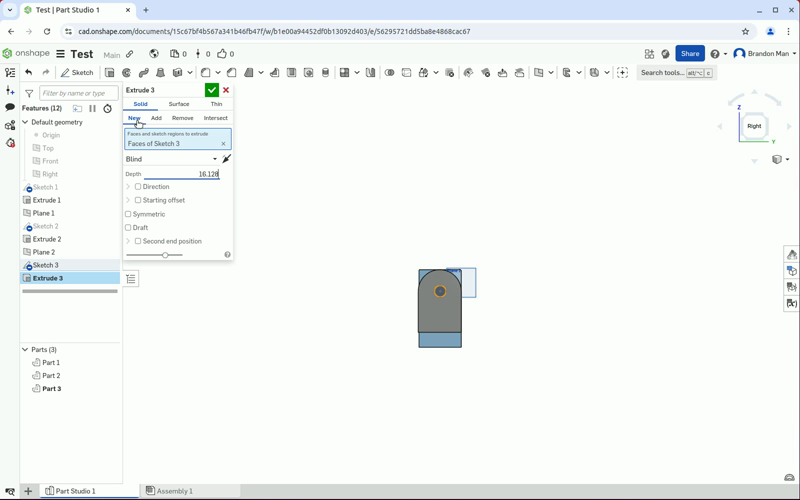
key(enter)
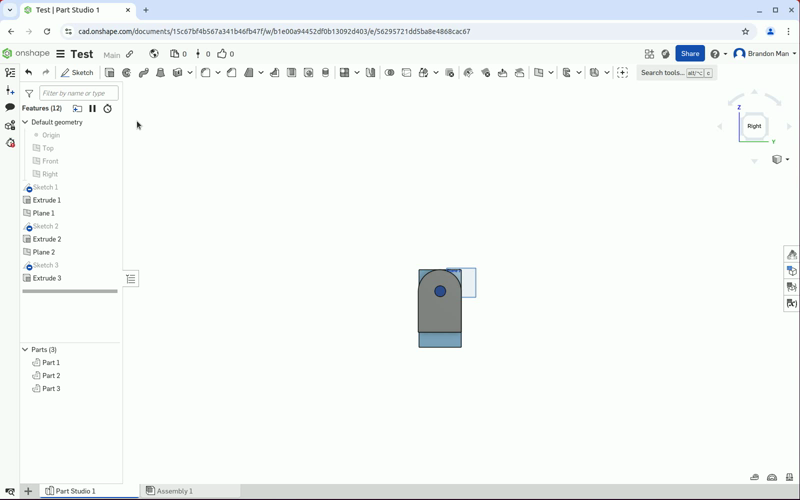
key(shift+h)
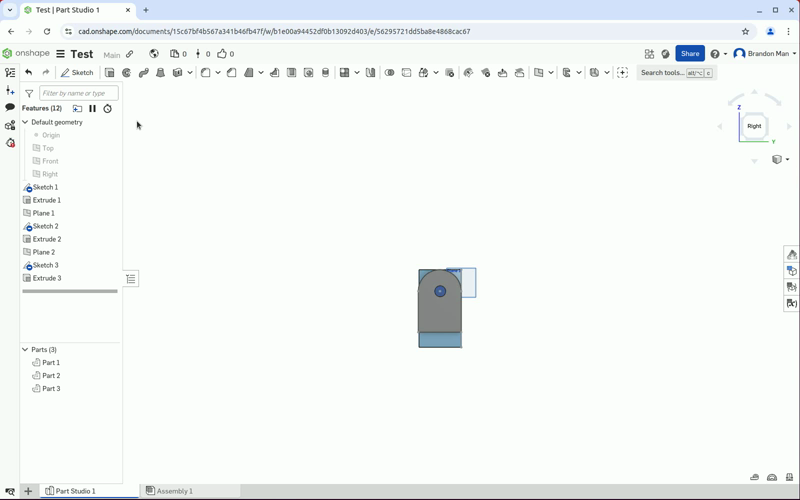
key(shift+h)
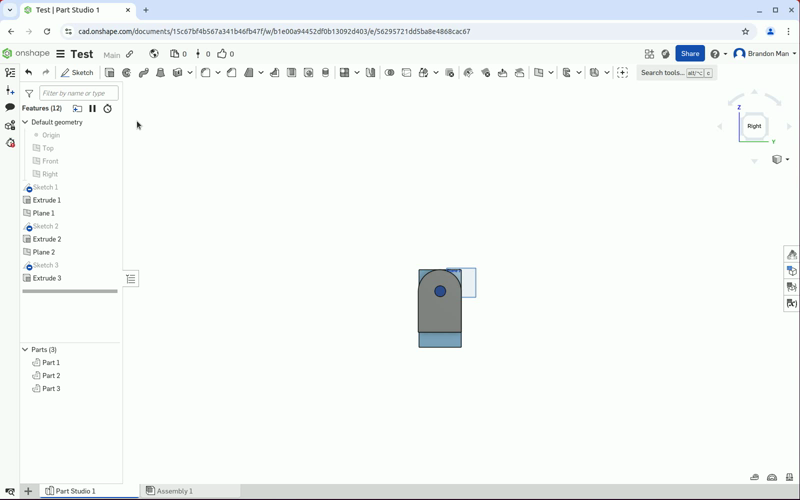
mouse_move(73, 189)
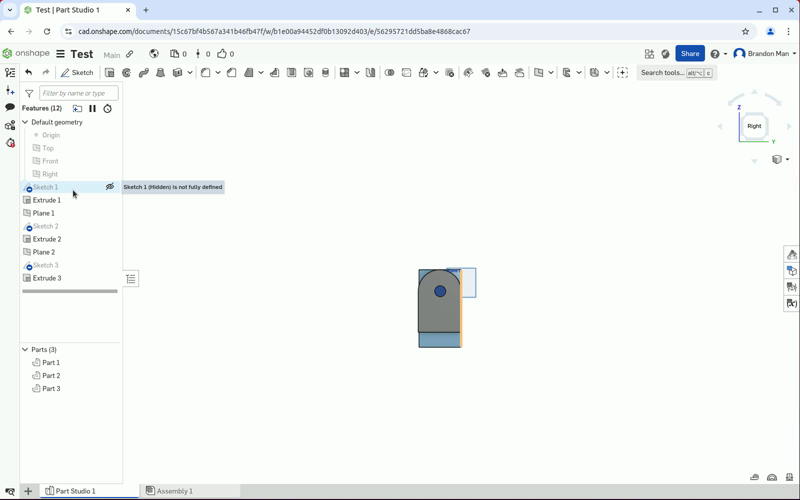
click(73, 189)
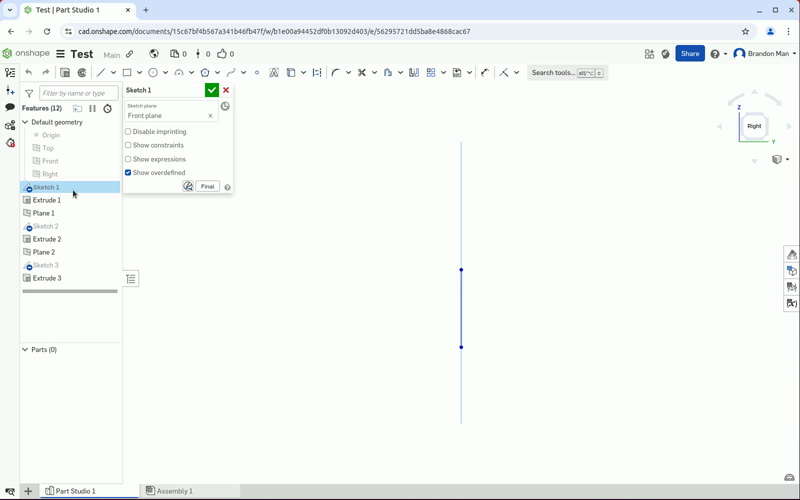
mouse_move(229, 92)
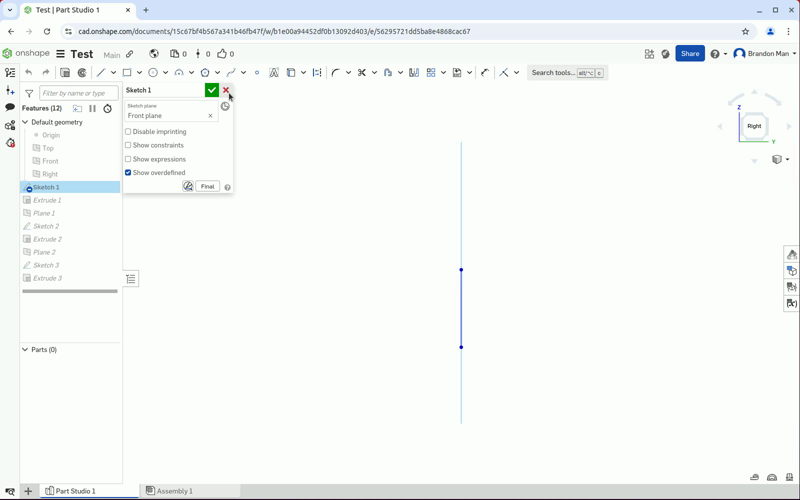
click(229, 92)
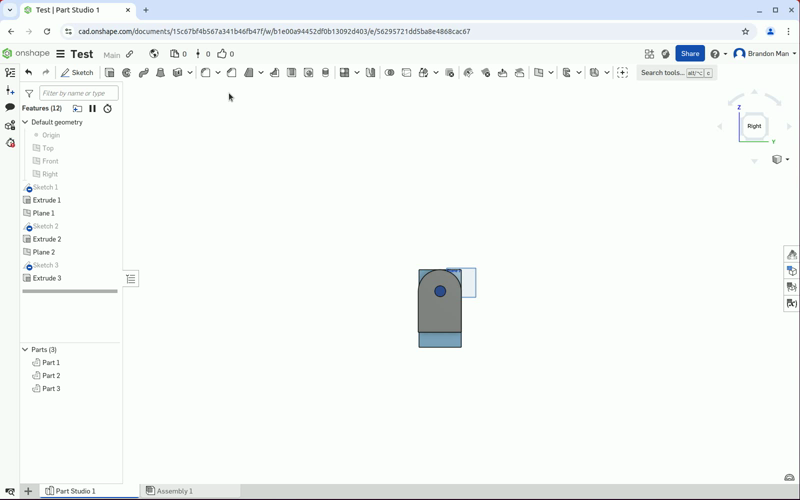
mouse_move(73, 352)
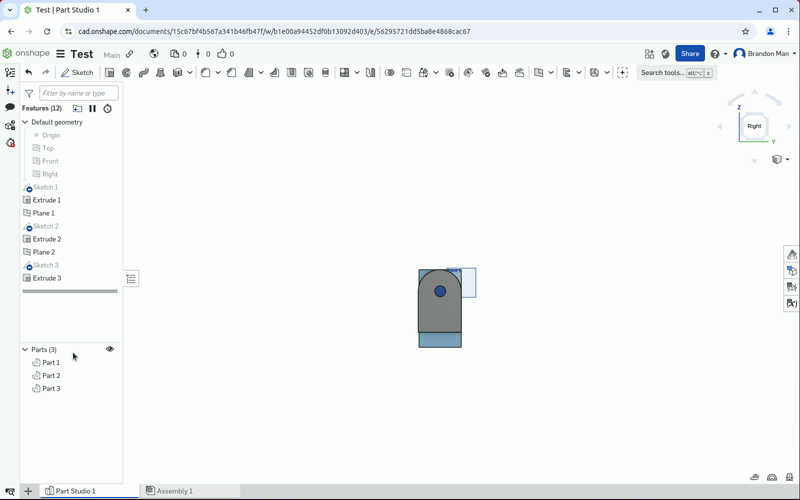
key(y)
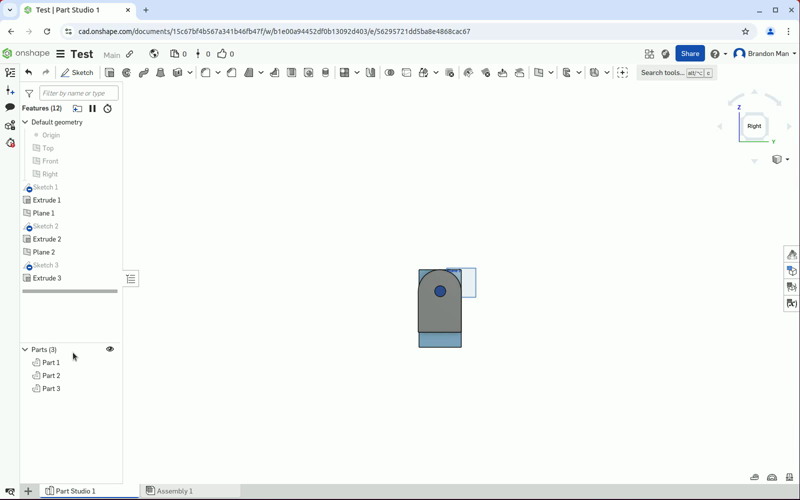
key(shift+p)
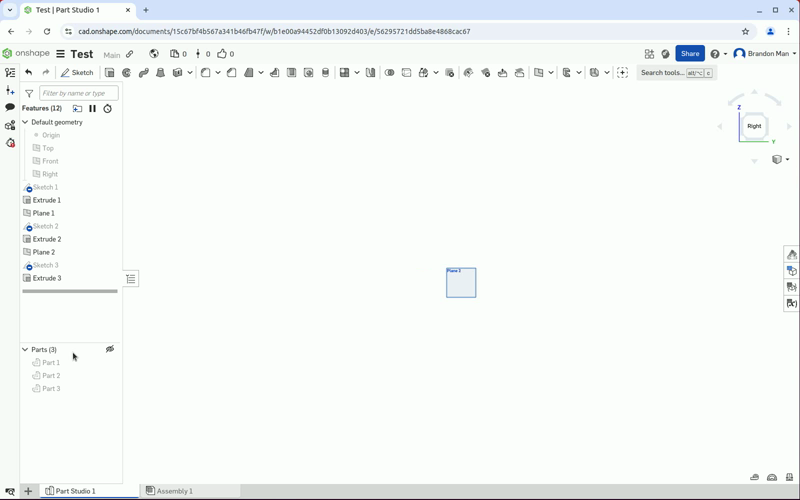
key(space)
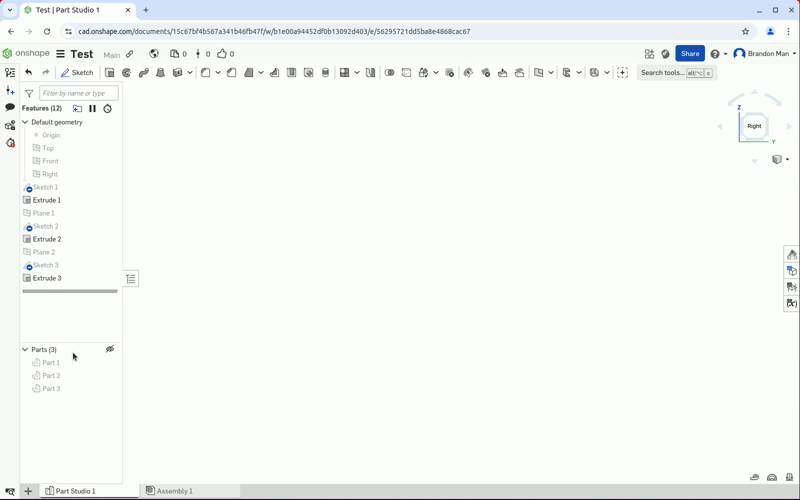
key_down(shift)
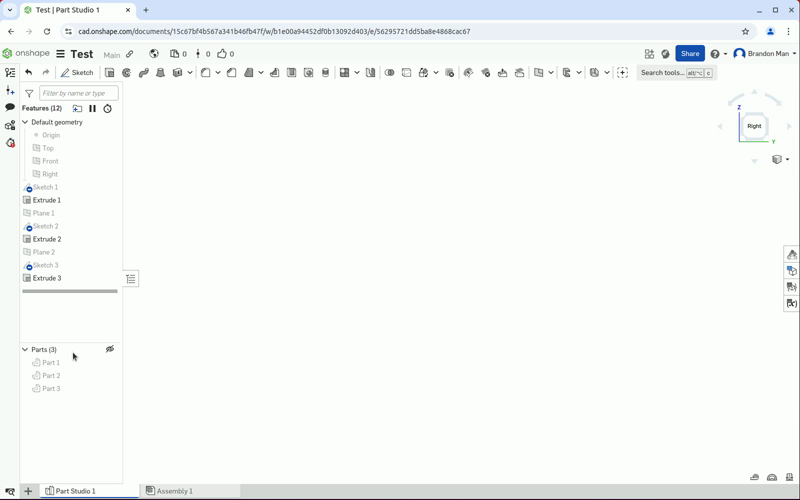
key(right)
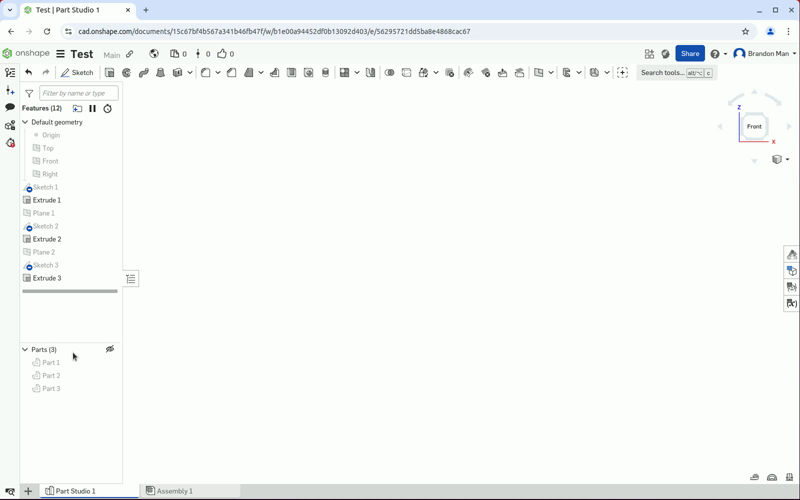
key_up(shift)
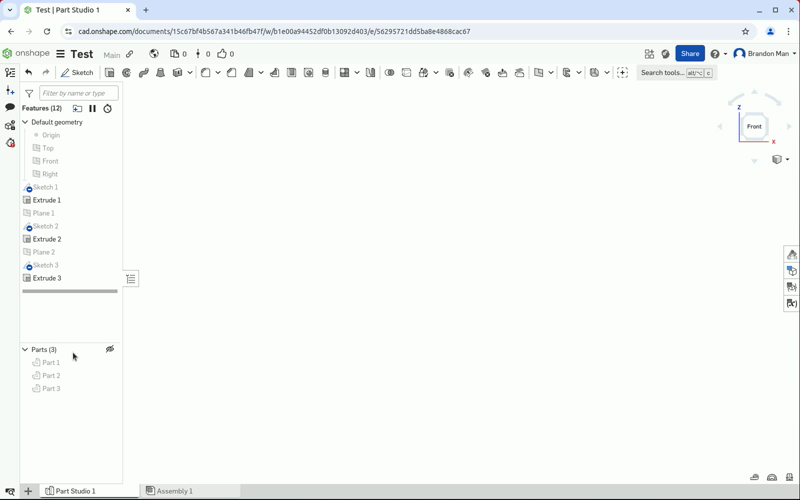
mouse_move(73, 352)
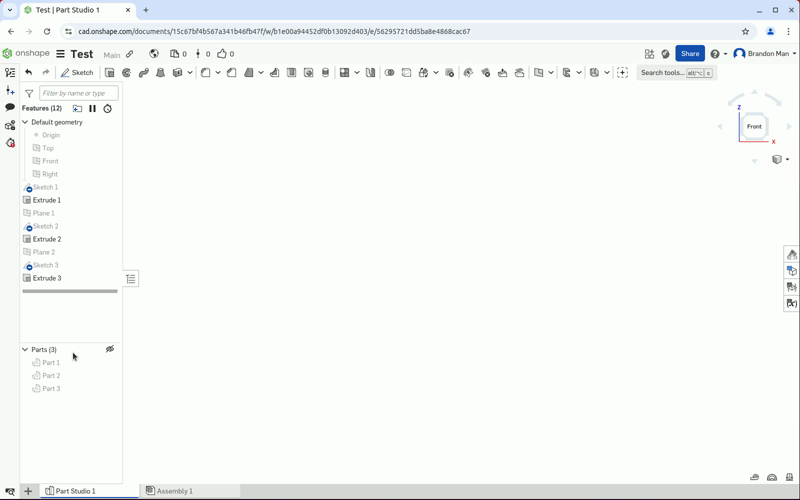
key(shift+y)
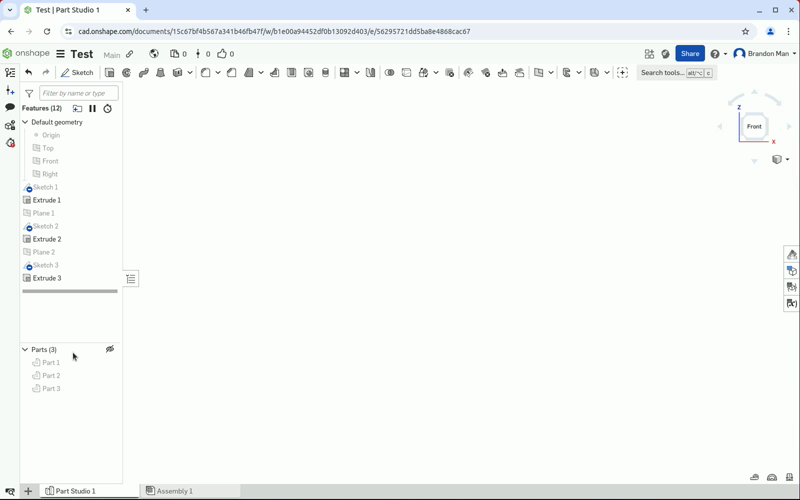
key(shift+s)
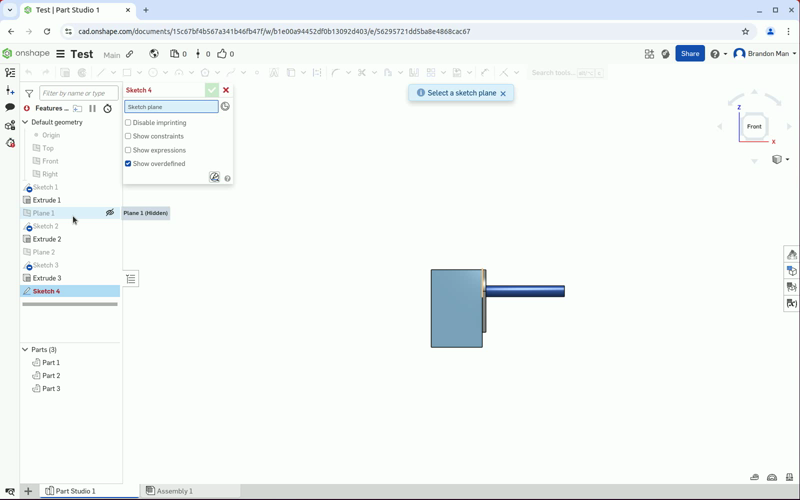
scroll(3)
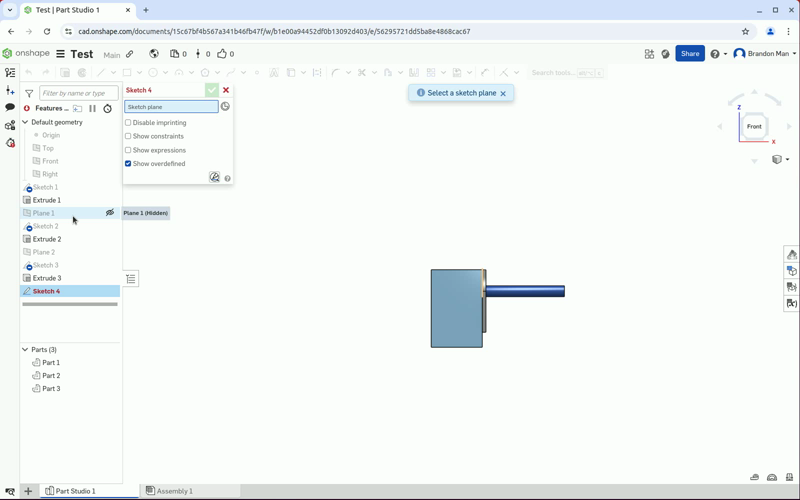
mouse_move(73, 163)
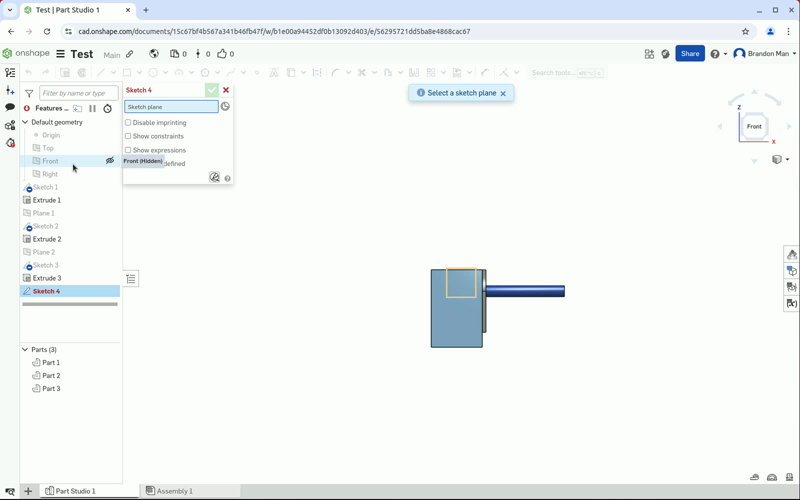
click(73, 163)
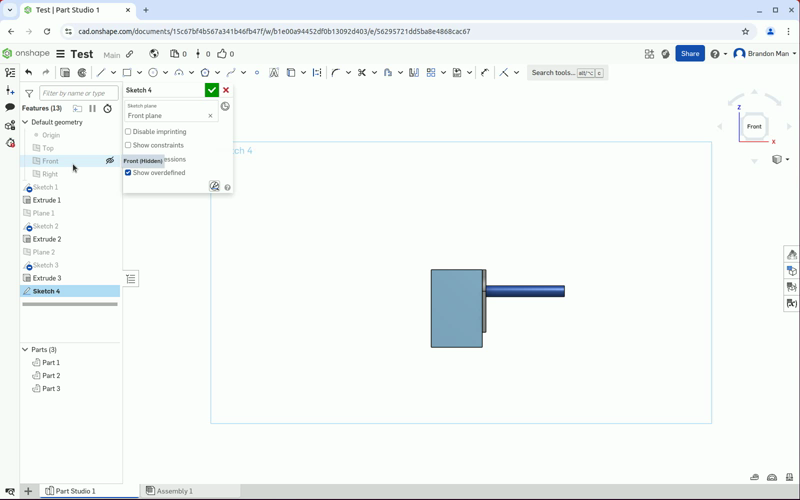
mouse_move(73, 352)
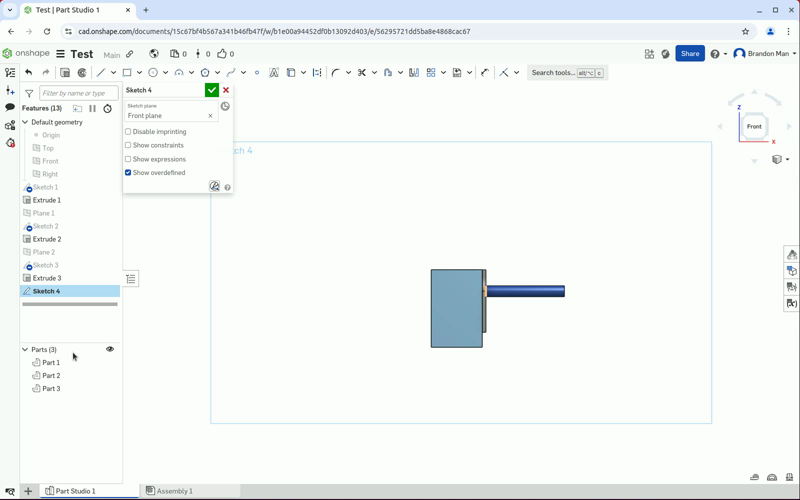
key(y)
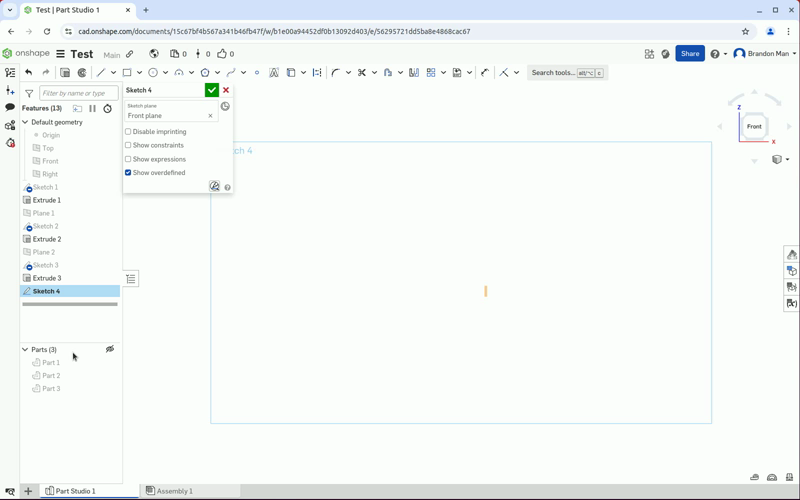
key(l)
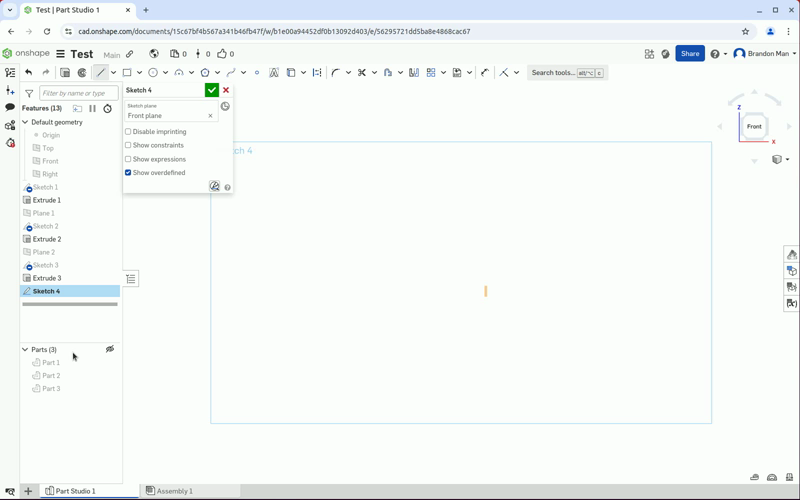
key_down(shift)
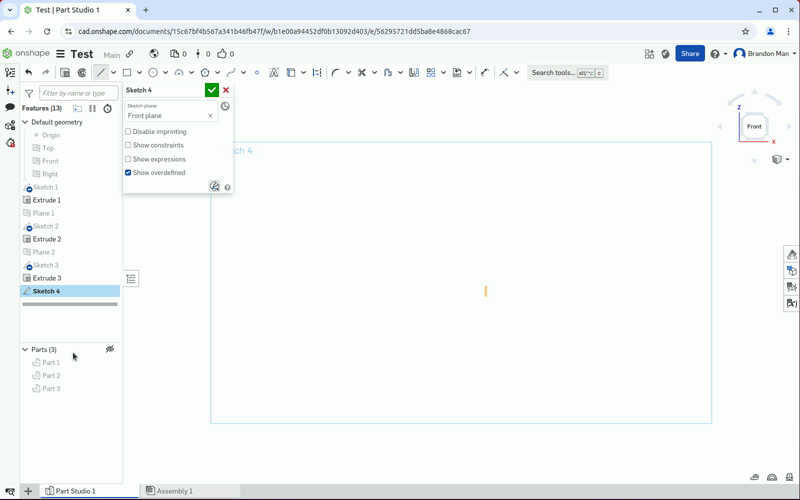
mouse_move(357, 258)
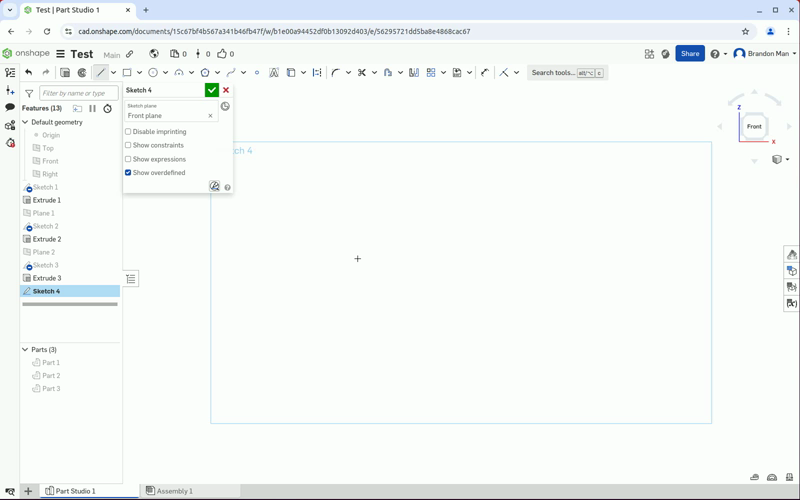
click(357, 258)
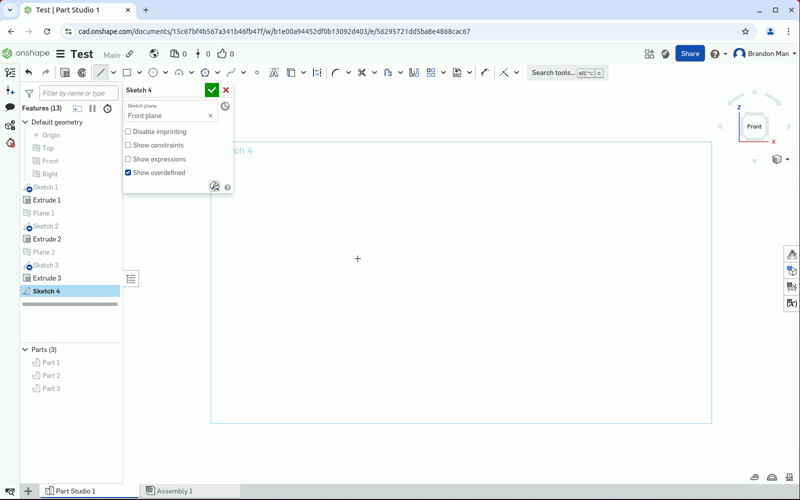
key_up(shift)
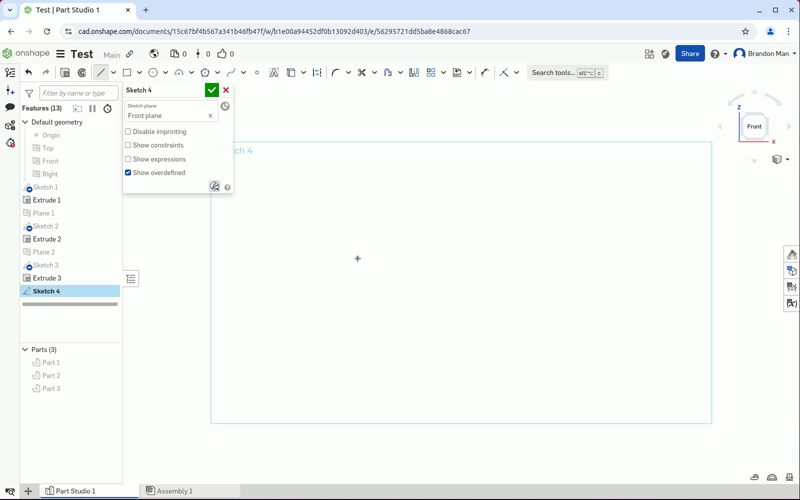
key_down(shift)
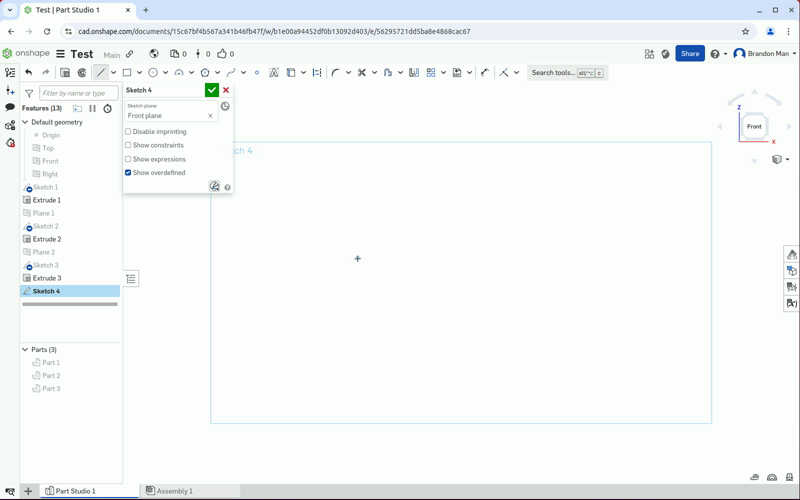
mouse_move(387, 258)
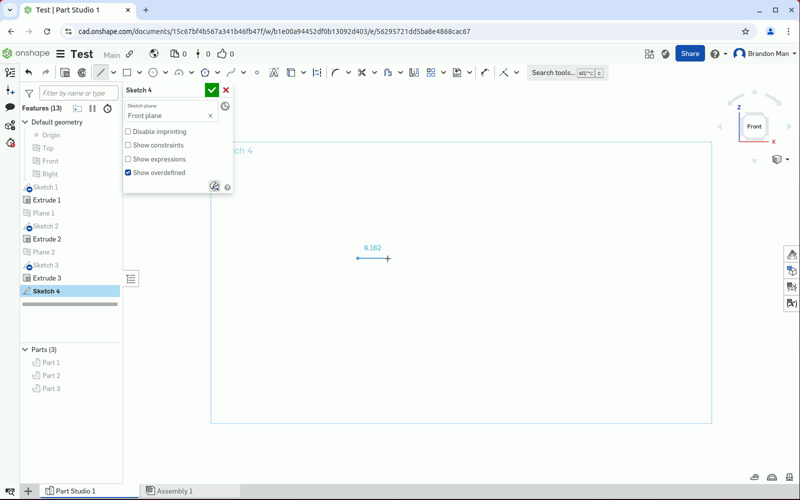
mouse_move(408, 258)
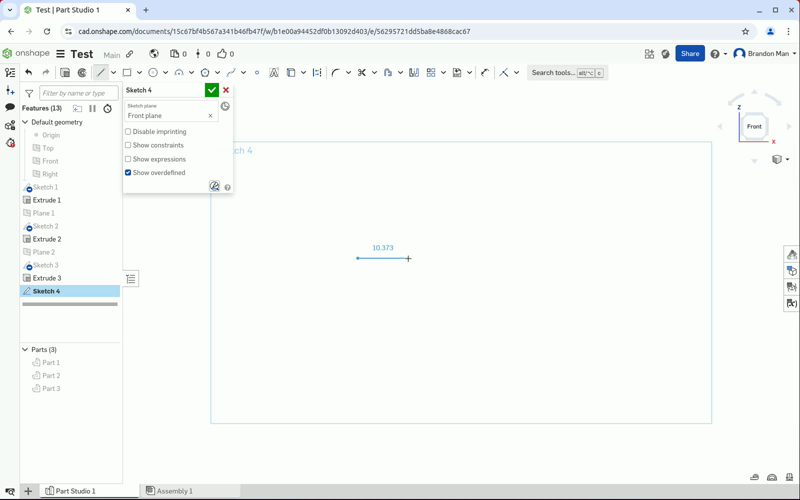
click(408, 258)
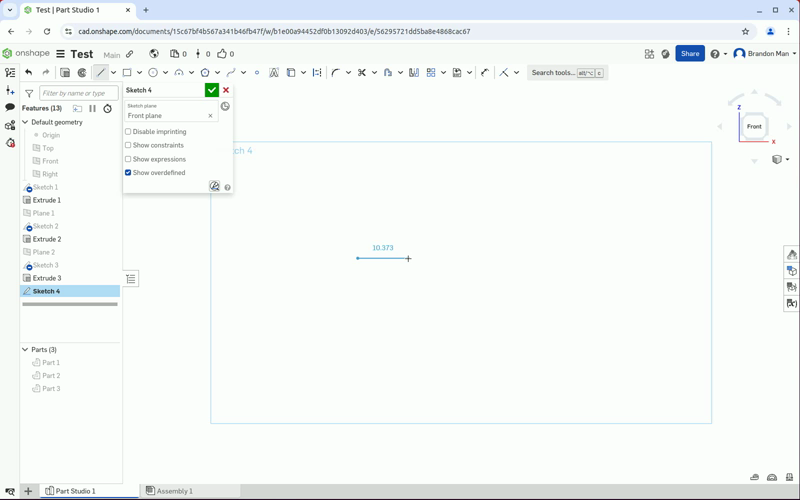
key_up(shift)
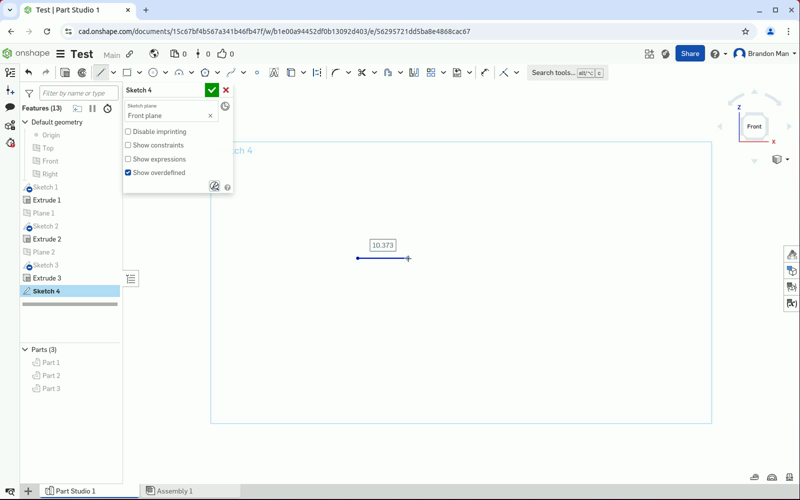
key_down(shift)
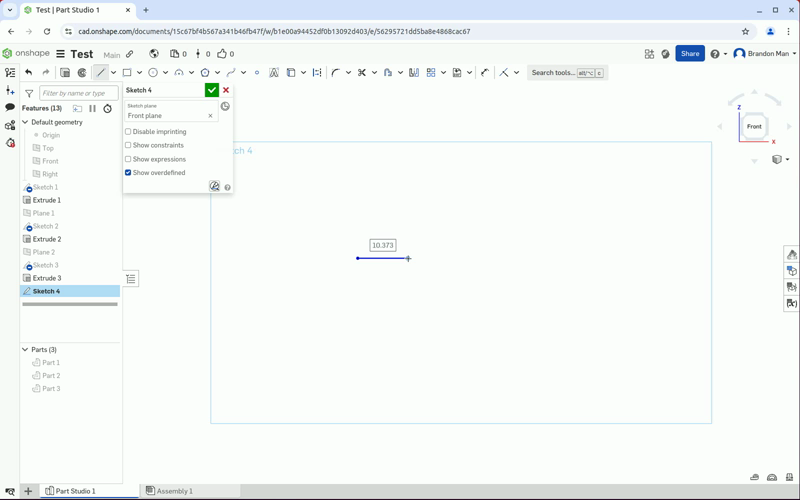
mouse_move(408, 180)
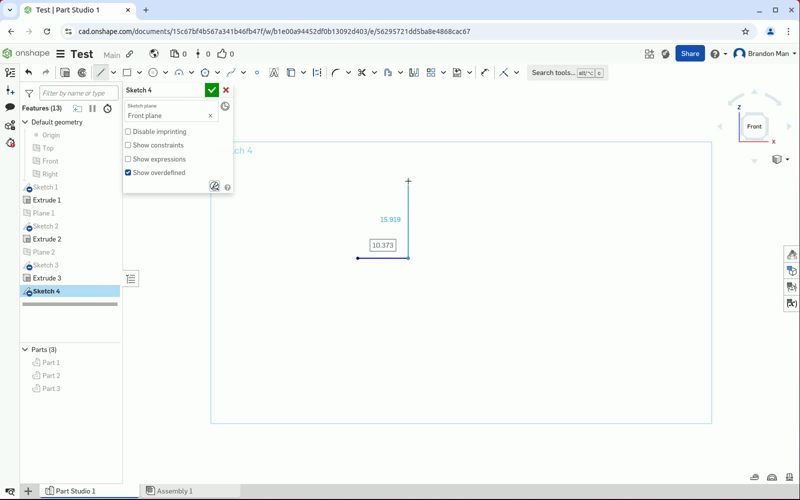
click(408, 180)
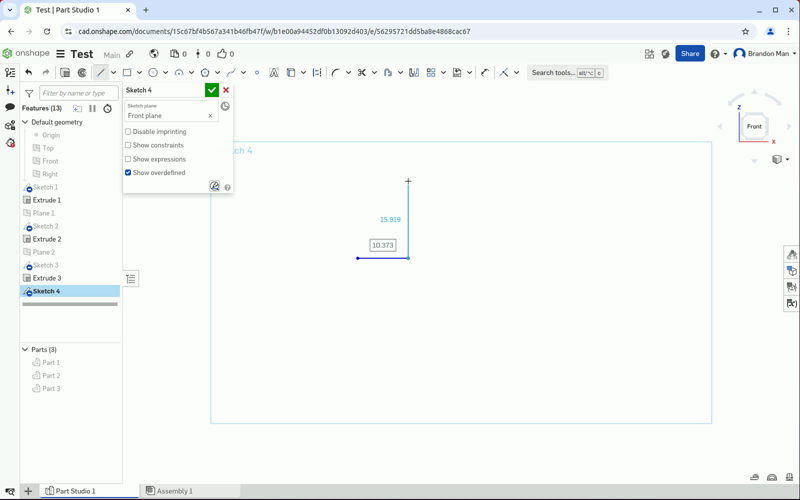
key_up(shift)
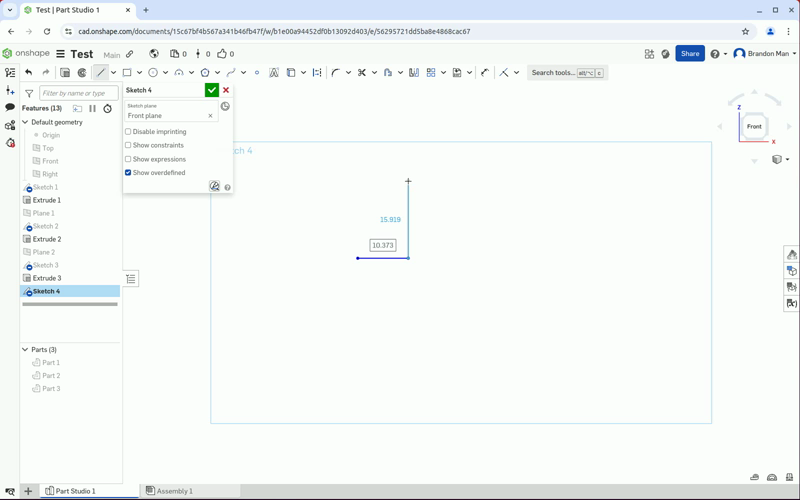
key_down(shift)
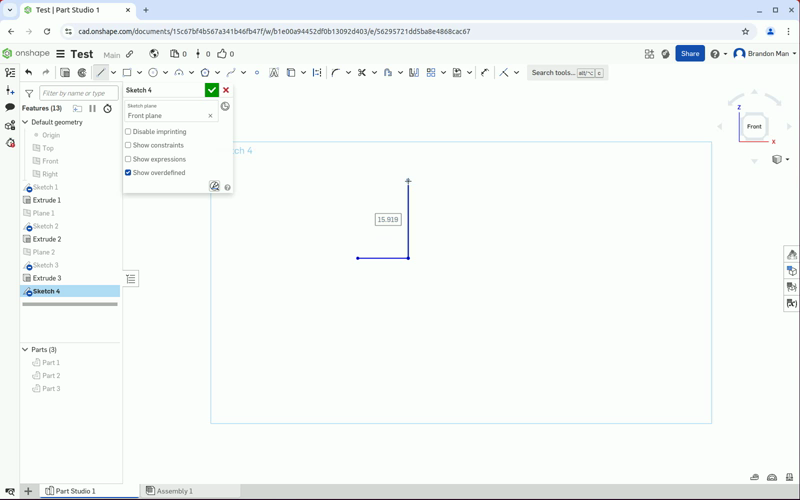
mouse_move(438, 180)
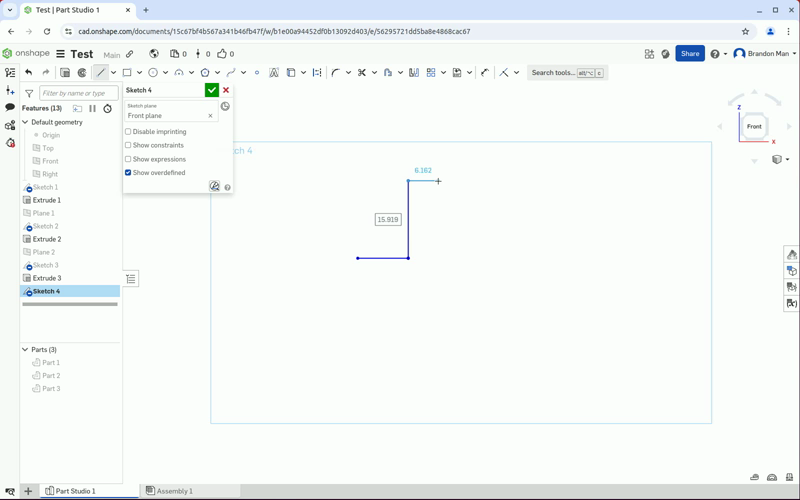
mouse_move(357, 180)
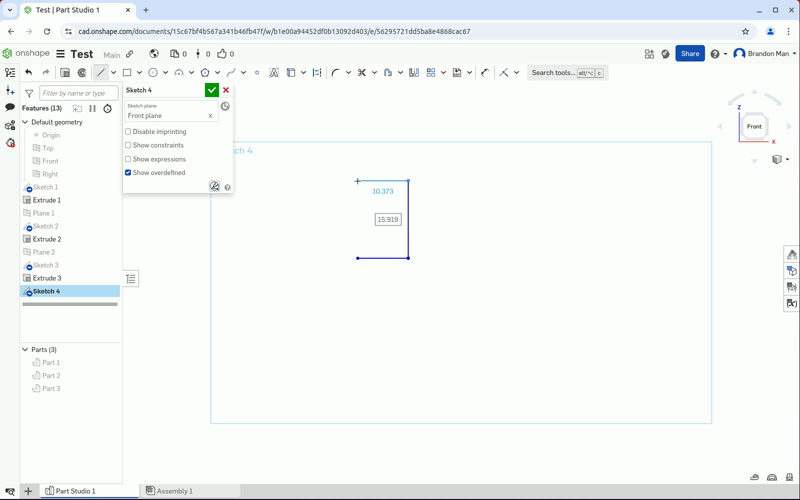
click(357, 180)
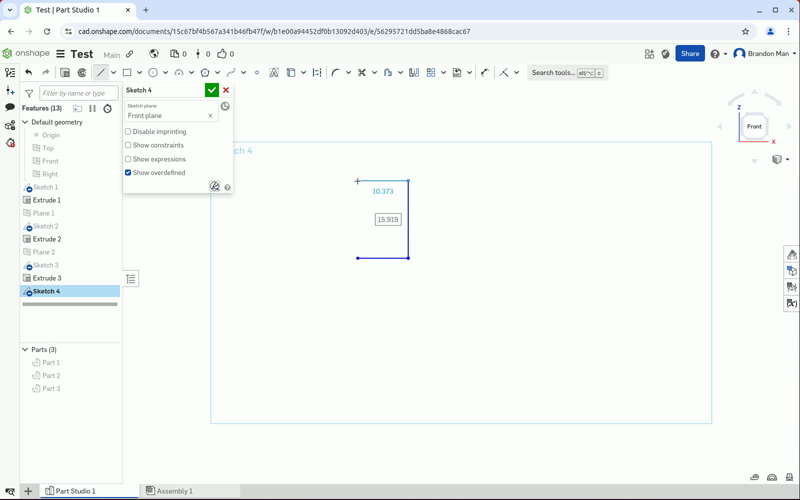
key_up(shift)
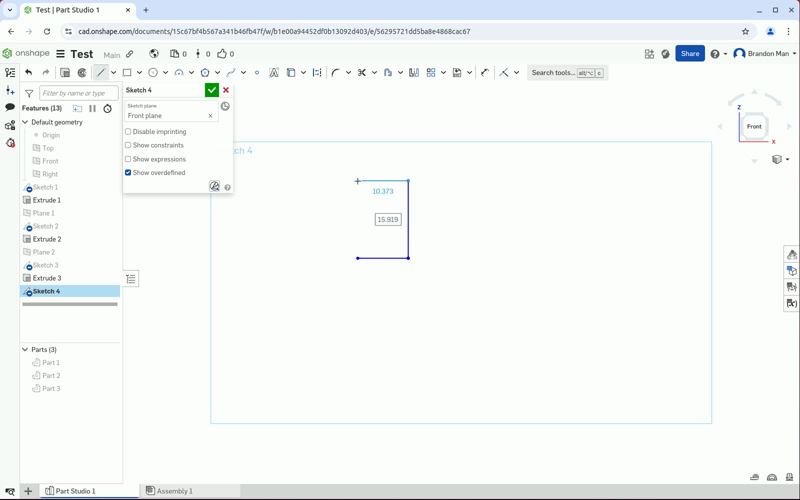
key_down(shift)
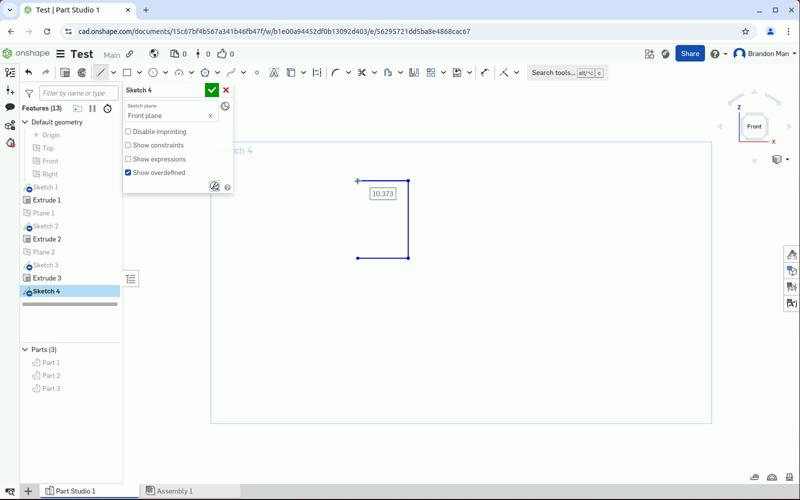
mouse_move(357, 258)
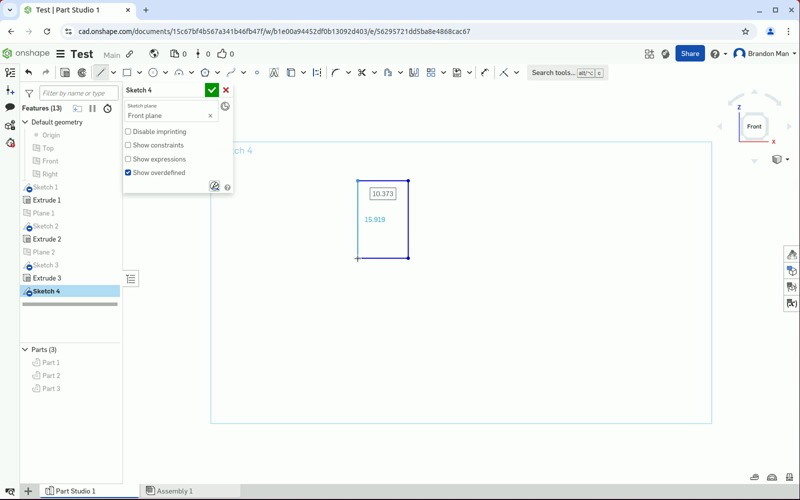
key_up(shift)
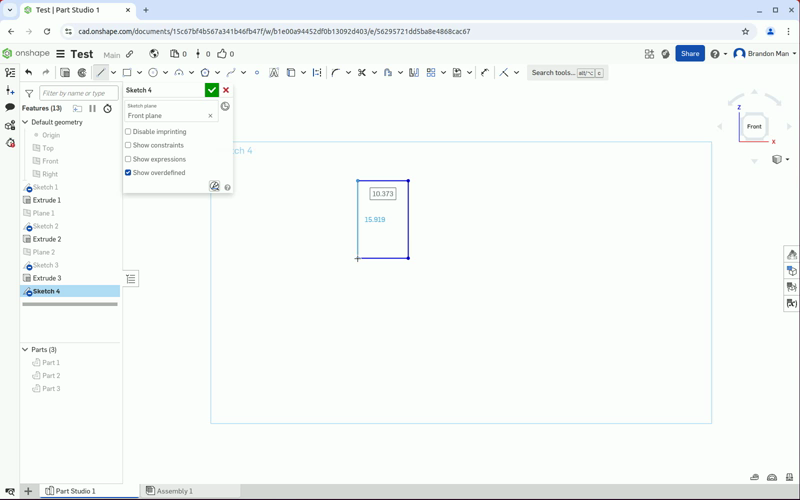
click(357, 258)
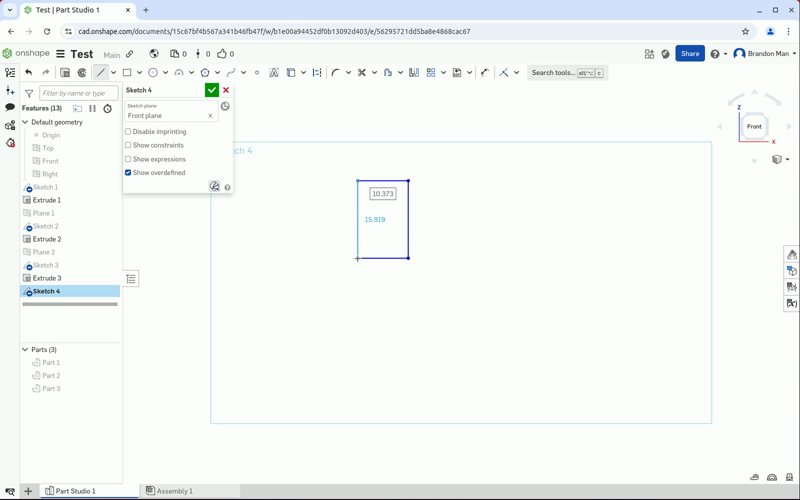
key(esc)
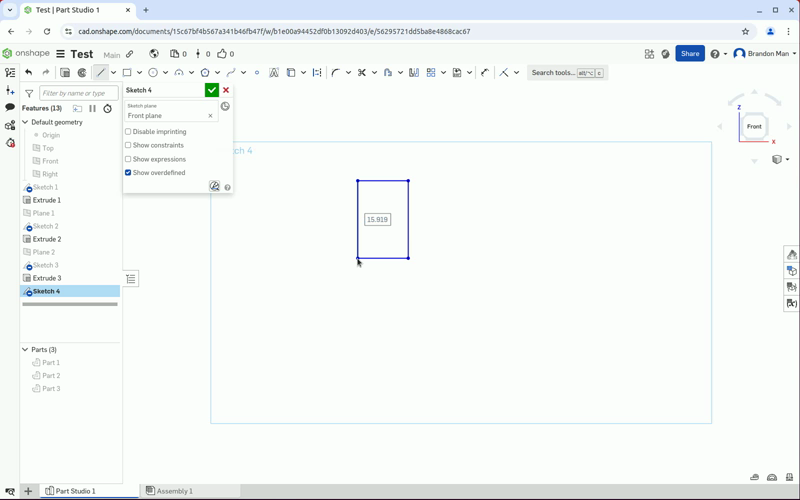
mouse_move(397, 204)
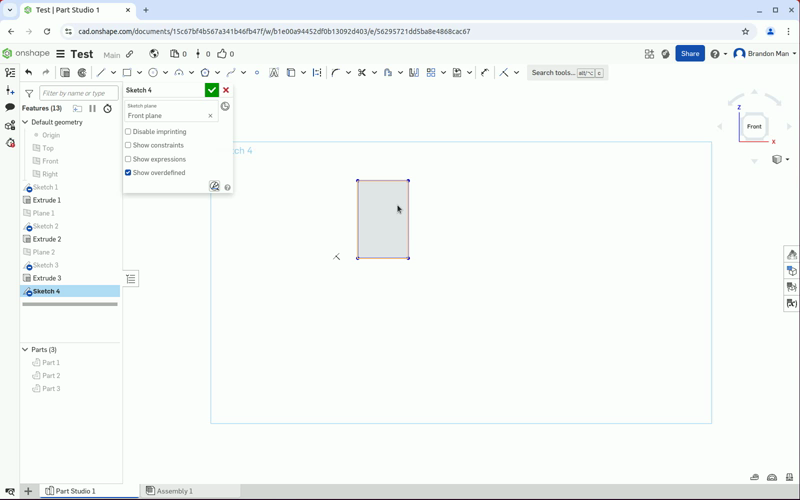
click(397, 204)
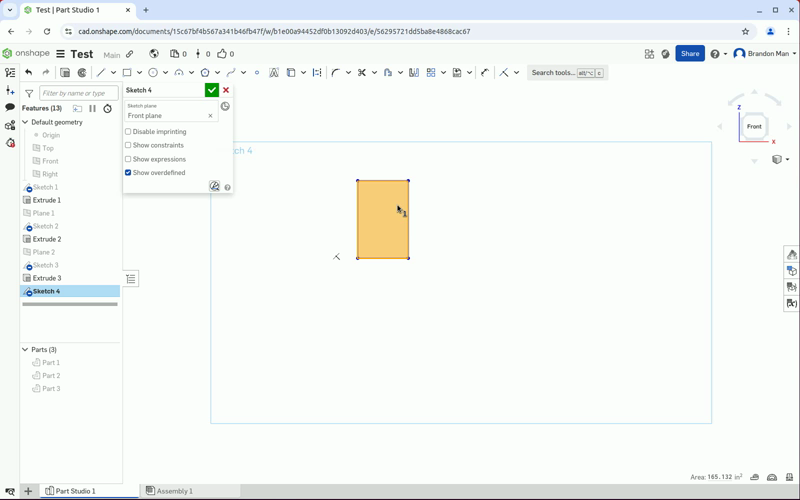
mouse_move(73, 352)
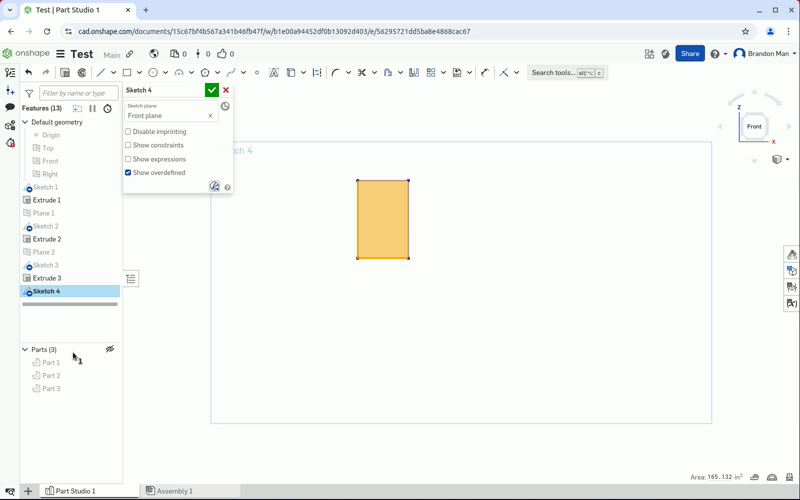
key(shift+y)
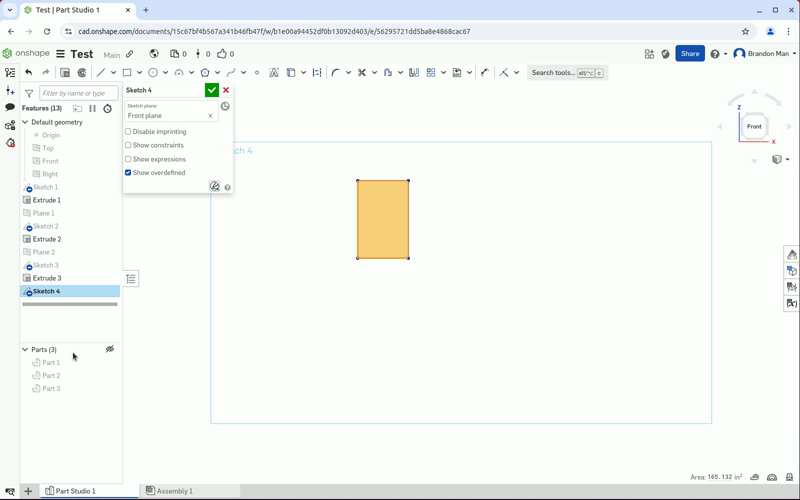
key(shift+e)
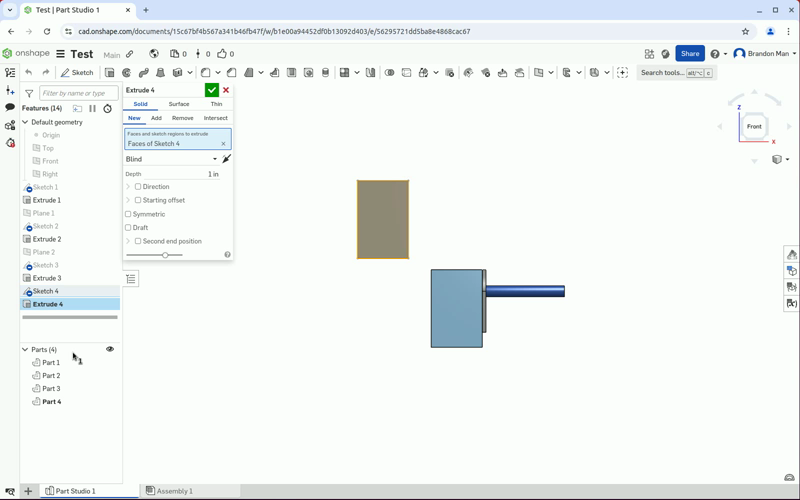
mouse_move(143, 106)
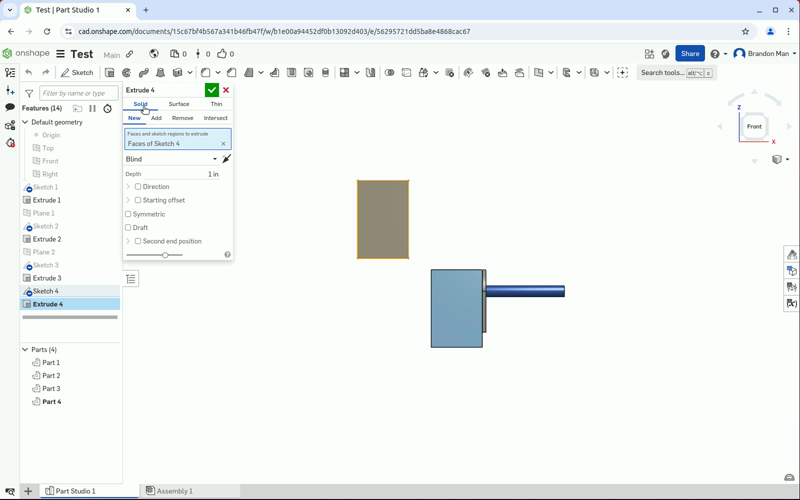
click(143, 106)
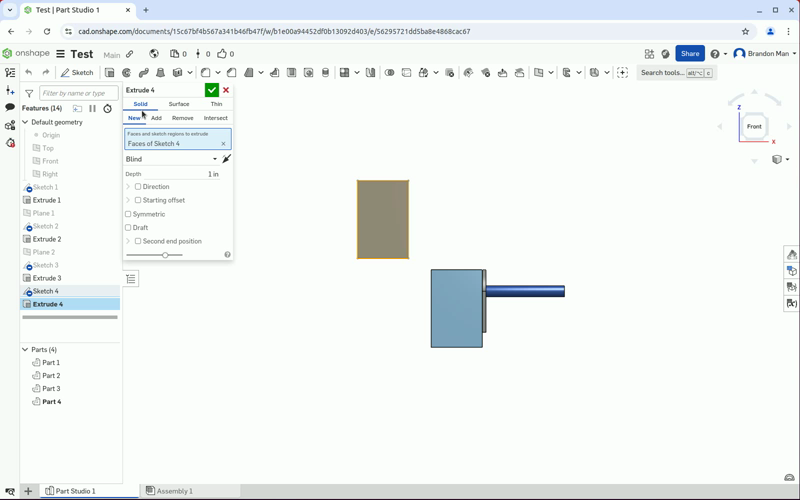
mouse_move(137, 120)
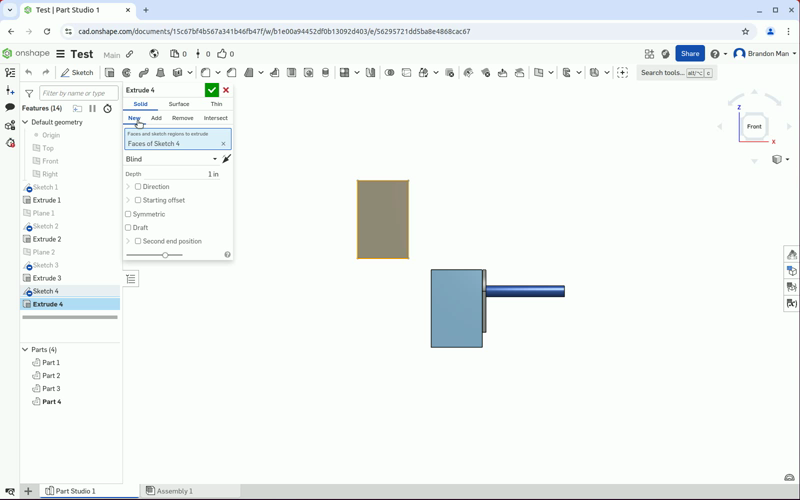
click(137, 120)
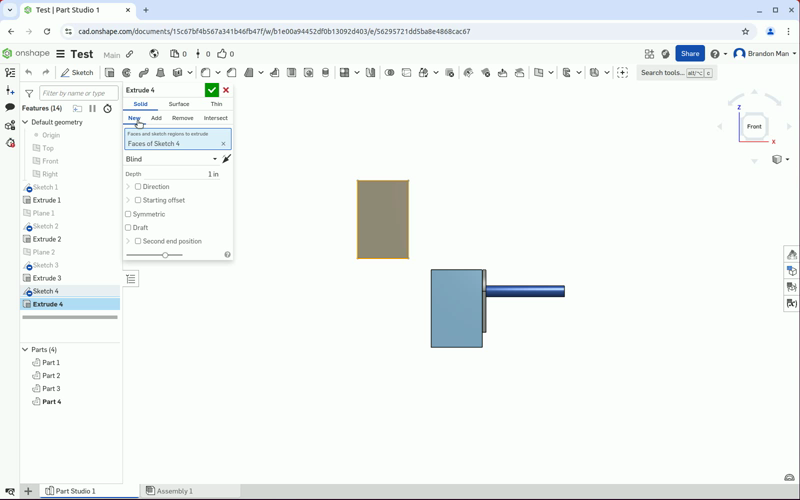
key(tab, 4)
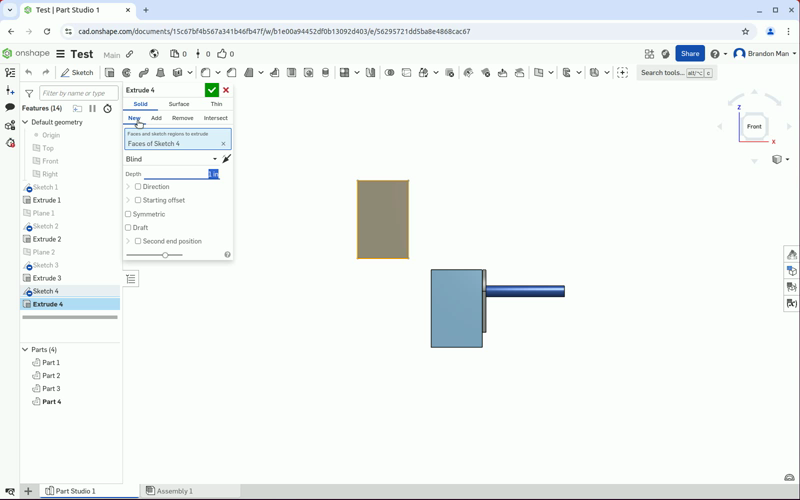
text(8.666)
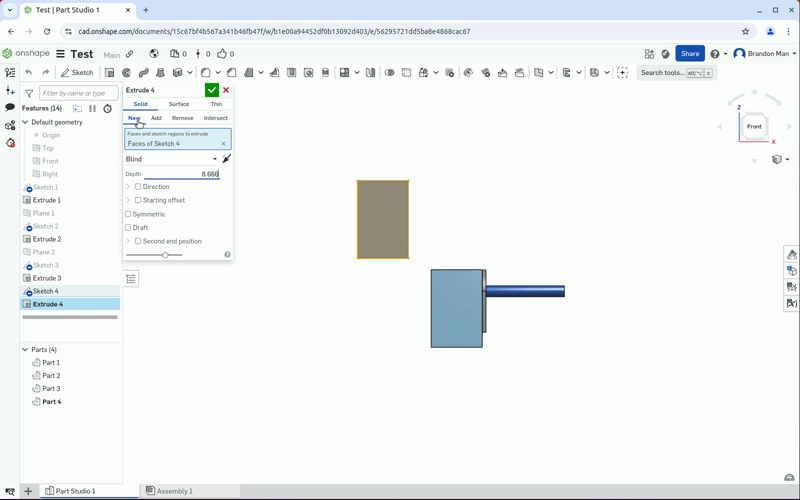
key(enter)
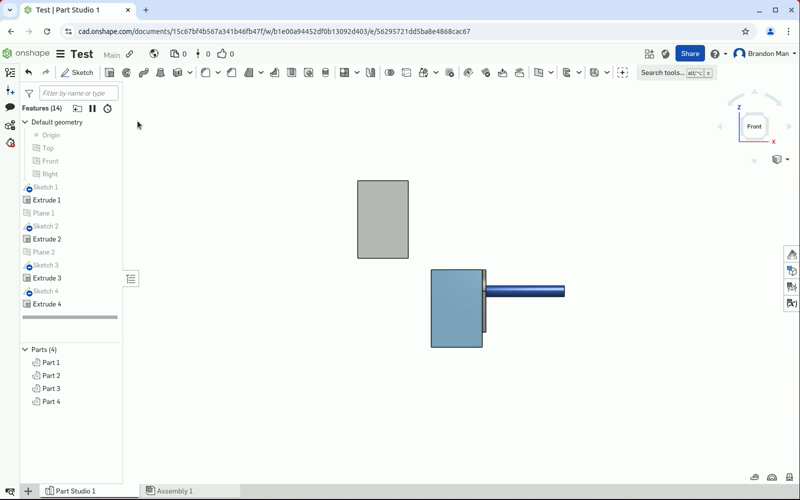
key(shift+h)
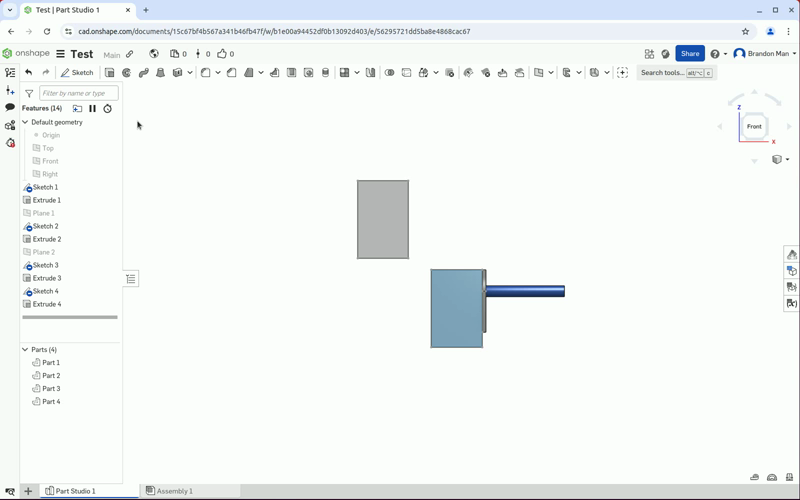
key(shift+h)
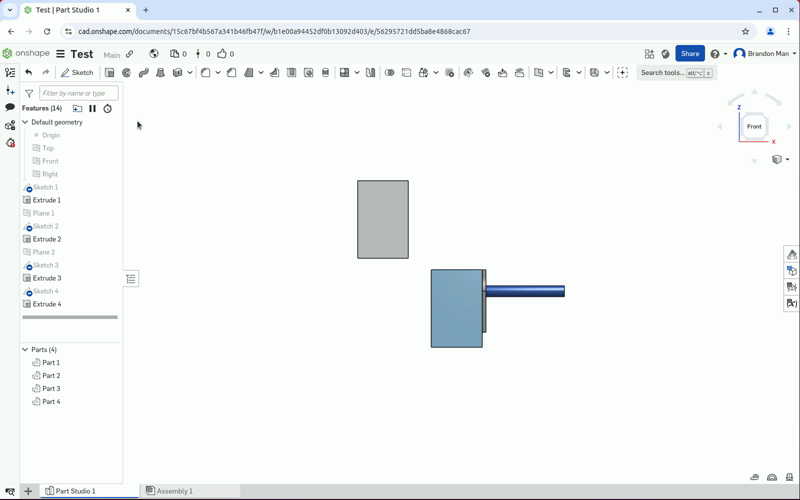
mouse_move(73, 189)
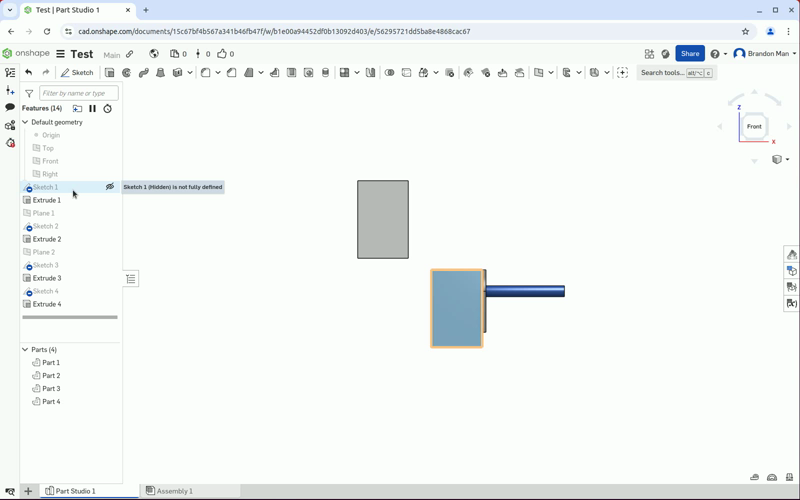
click(73, 189)
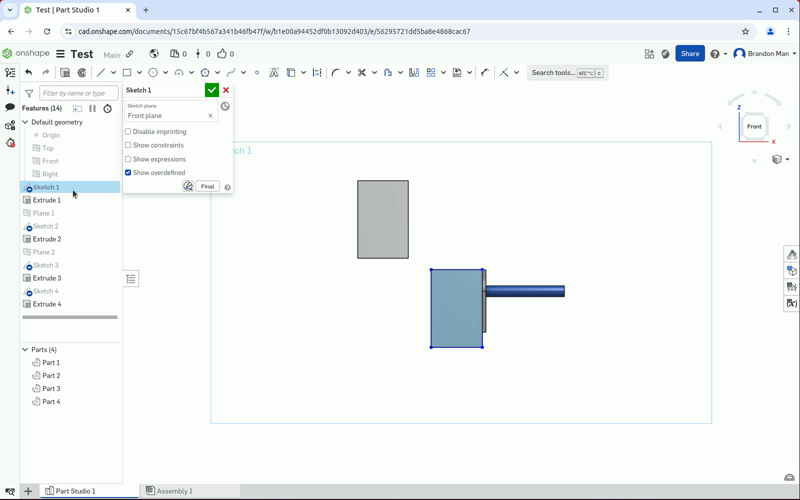
mouse_move(229, 92)
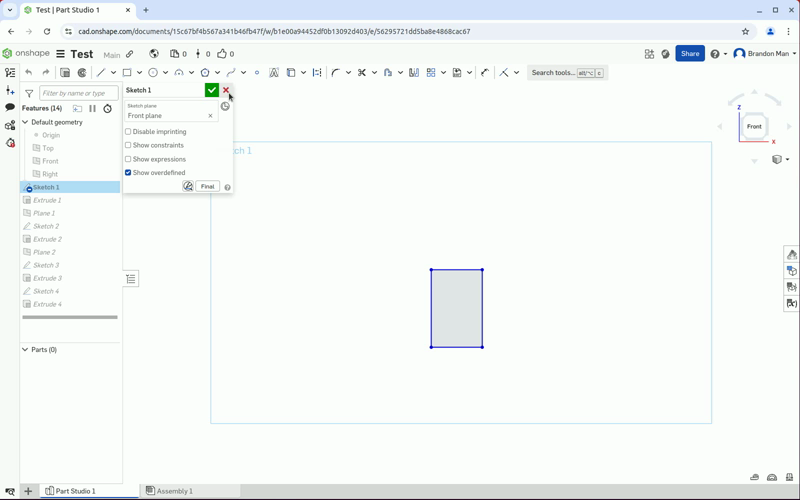
click(229, 92)
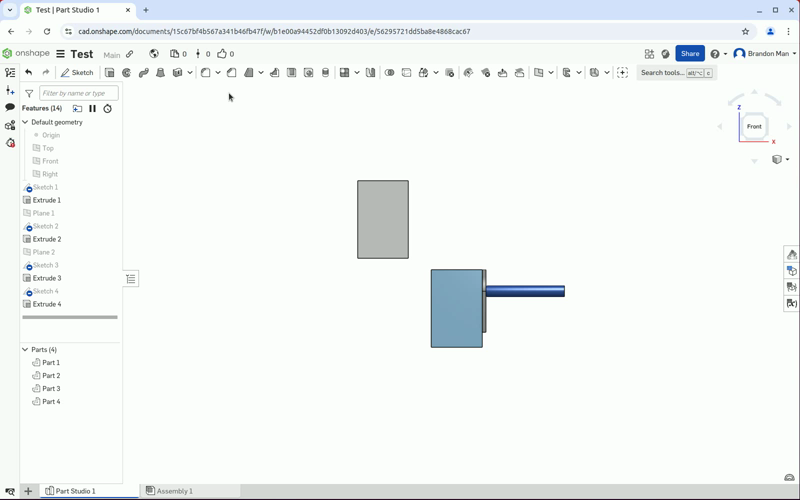
mouse_move(73, 352)
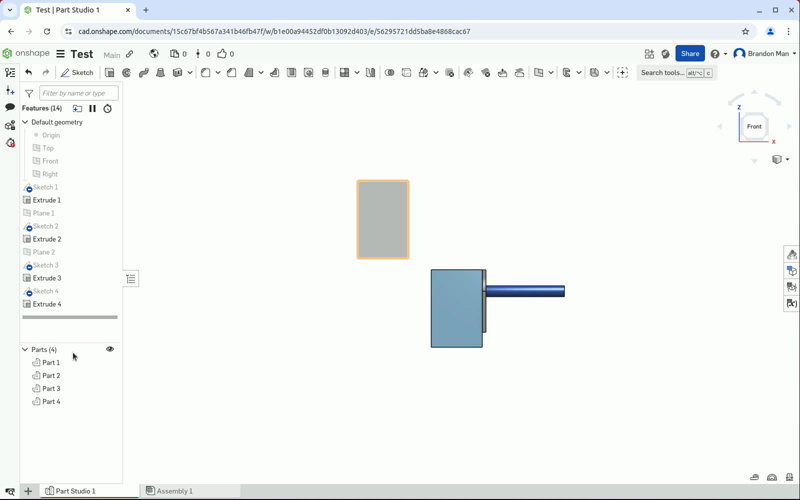
key(y)
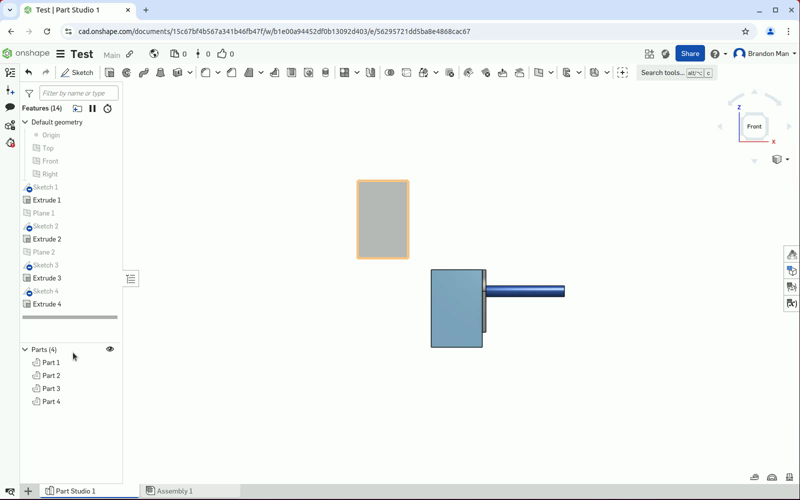
key(shift+p)
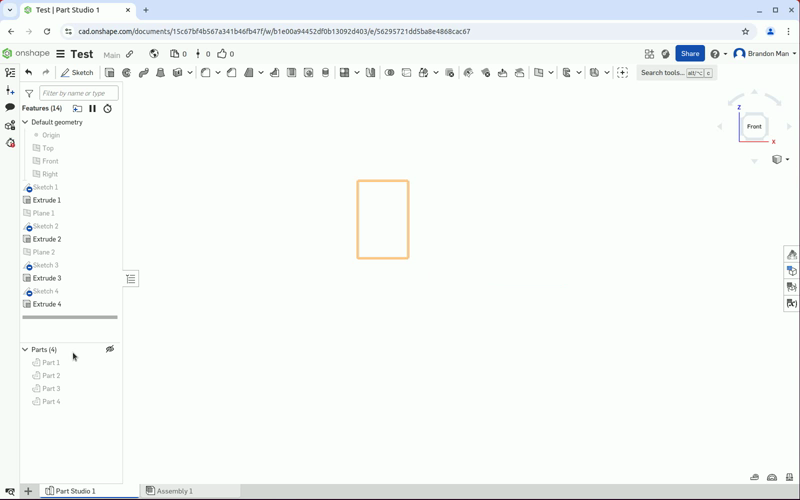
key(space)
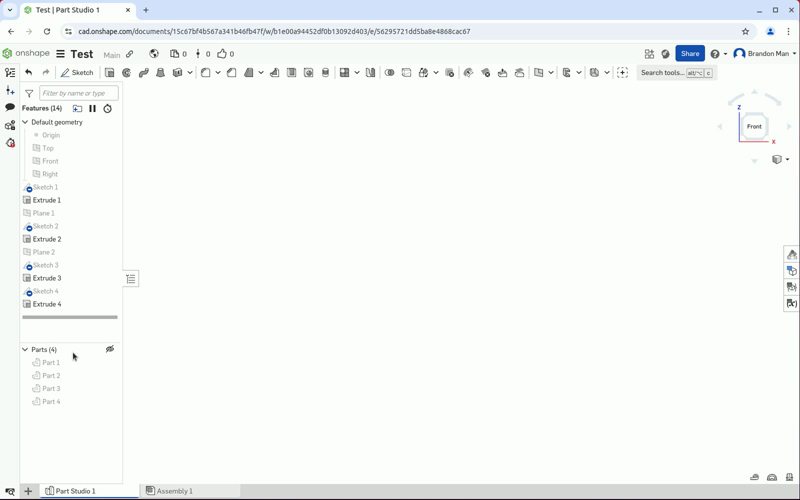
key_down(shift)
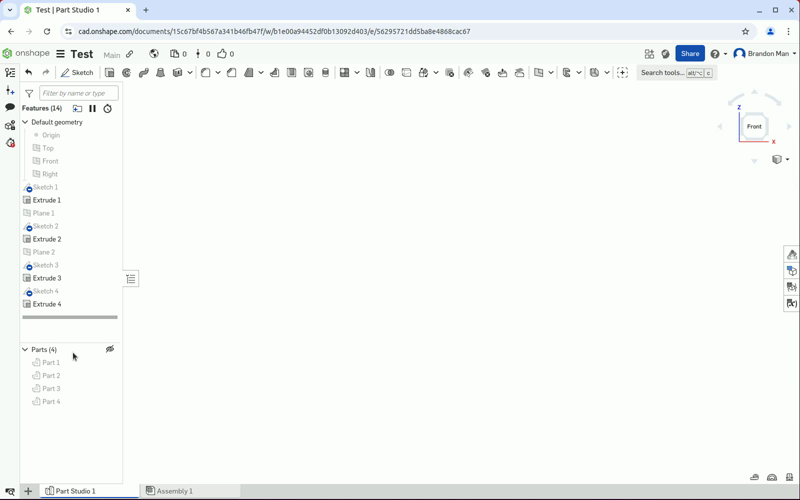
key(left)
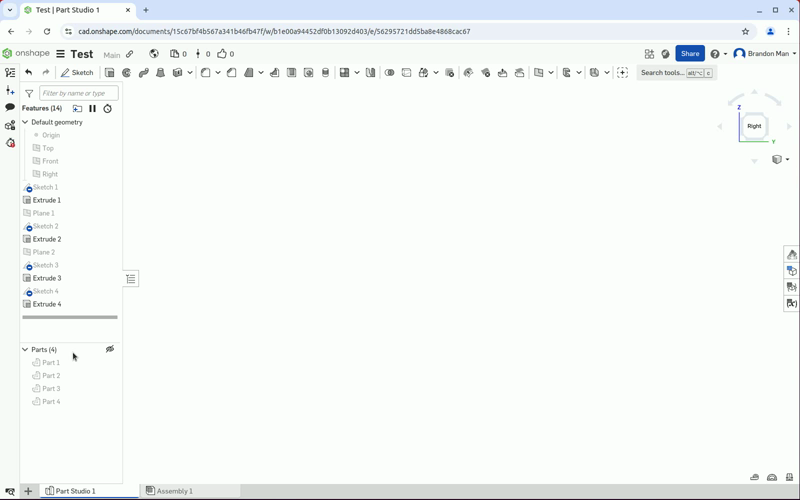
key_up(shift)
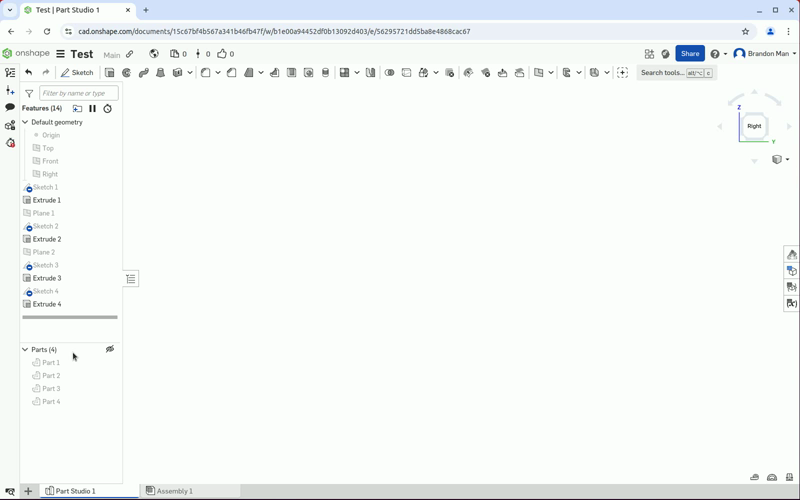
mouse_move(73, 352)
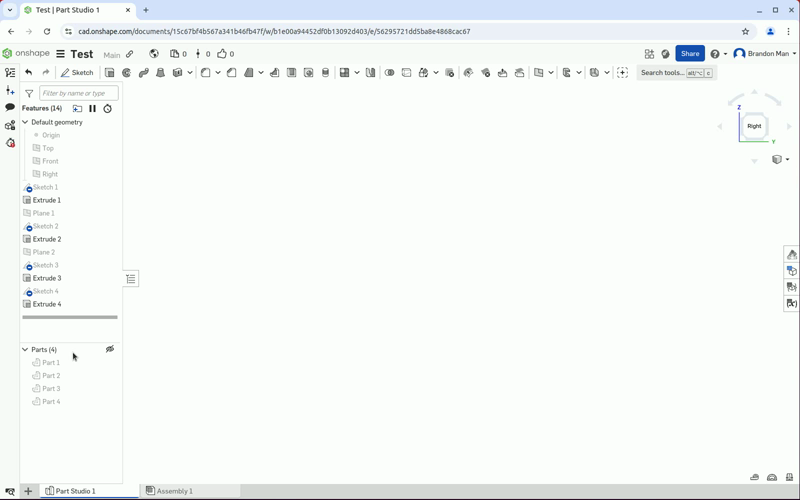
key(shift+y)
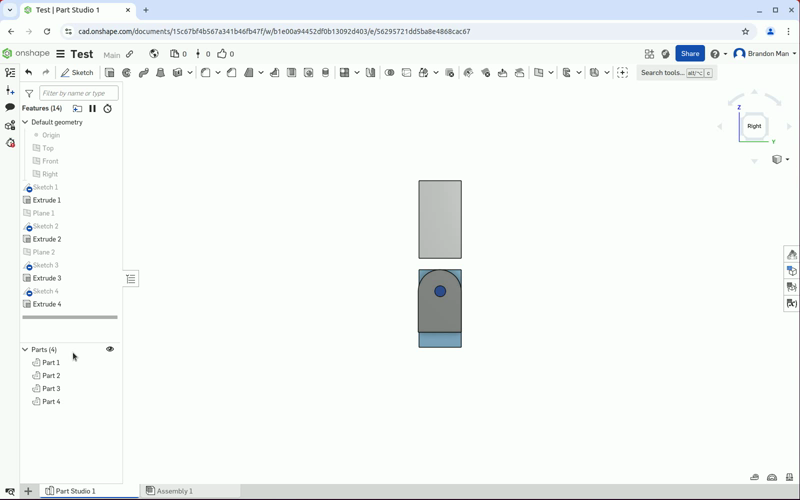
mouse_move(541, 75)
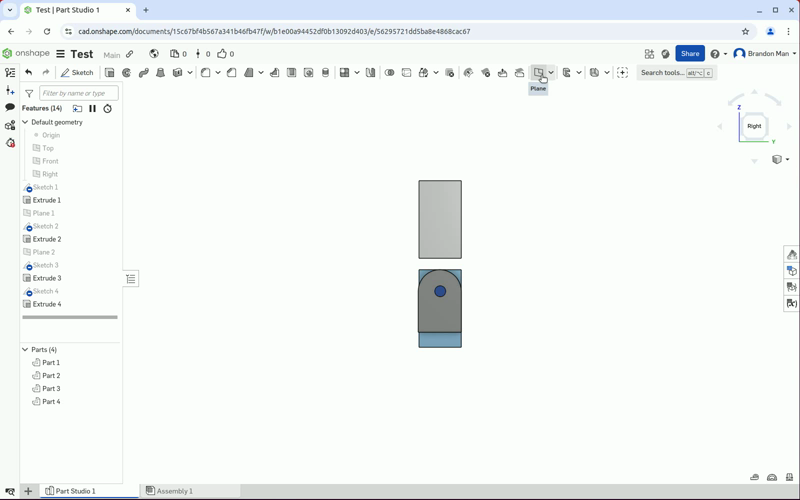
click(541, 75)
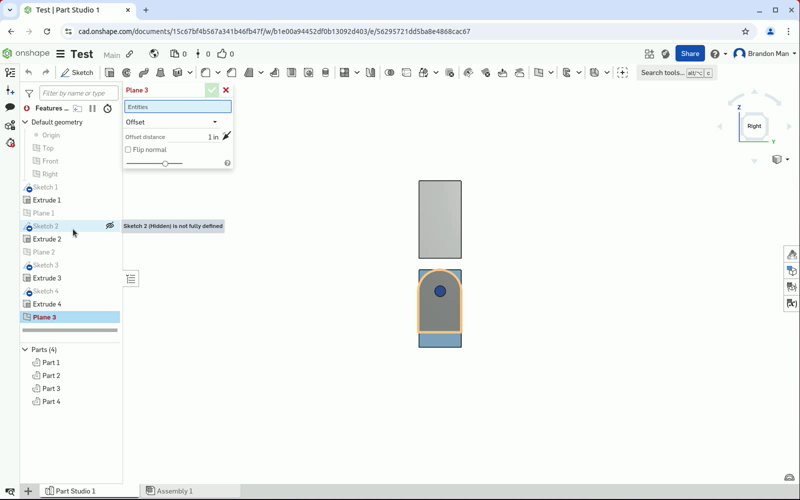
scroll(3)
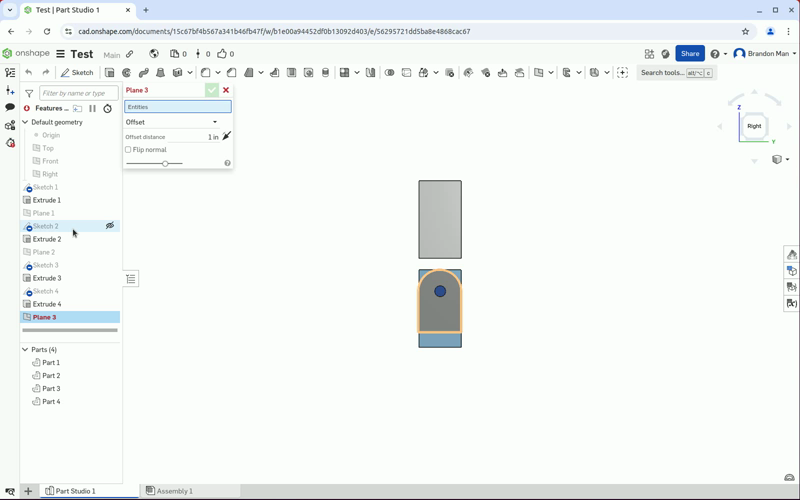
mouse_move(73, 176)
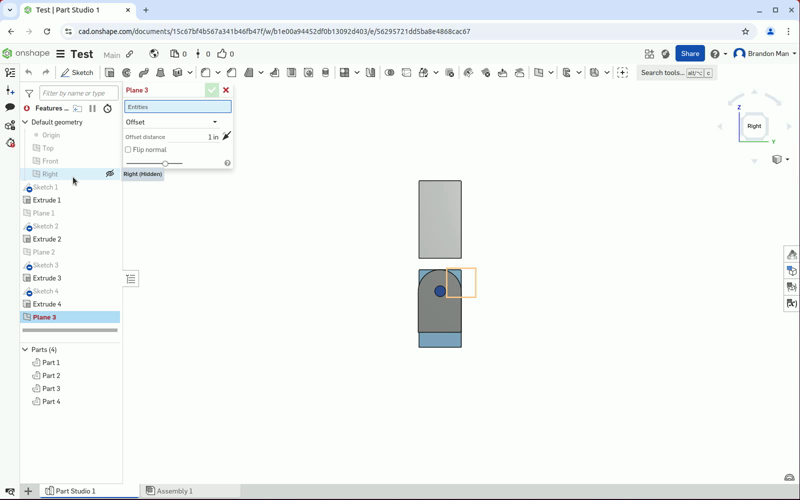
click(73, 176)
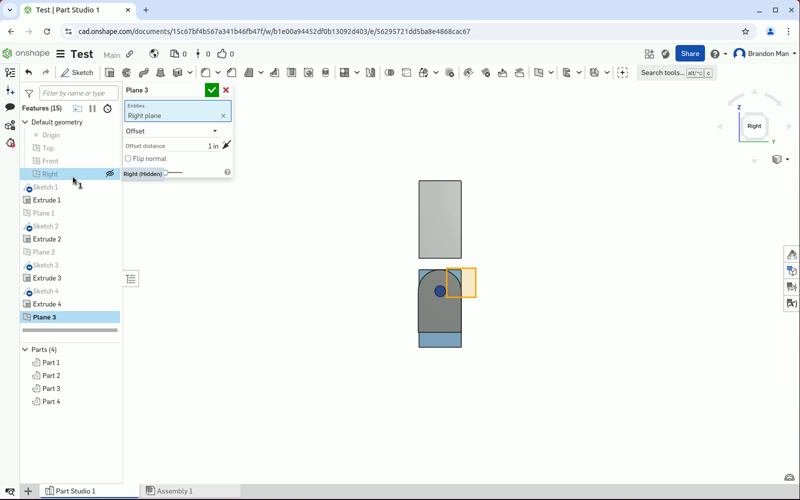
key(tab, 2)
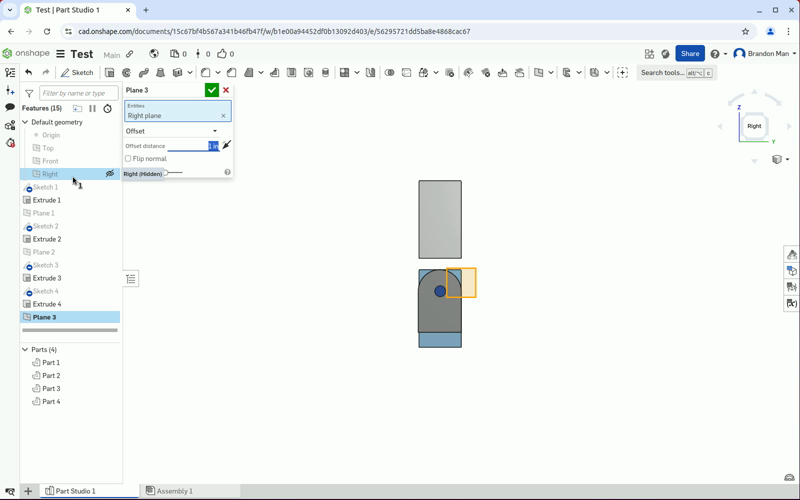
text(21.198)
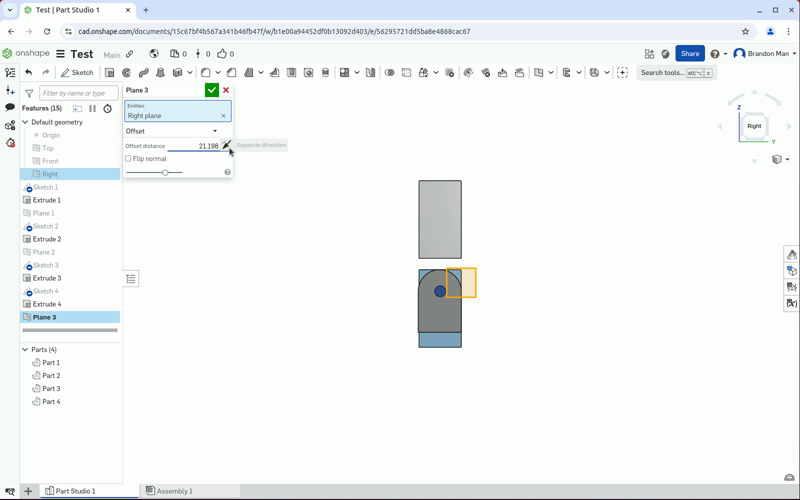
mouse_move(229, 147)
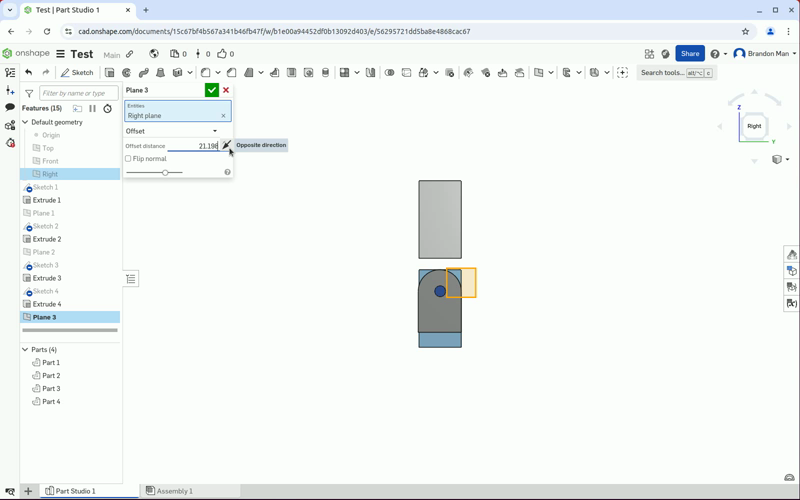
click(229, 147)
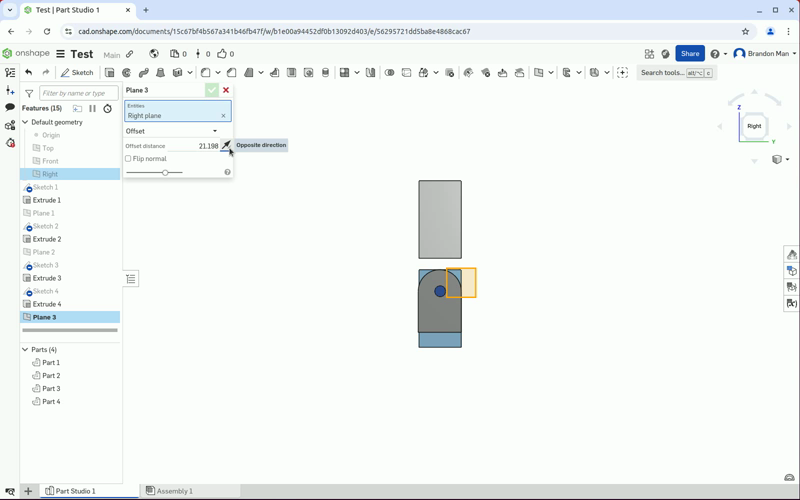
key(enter, 2)
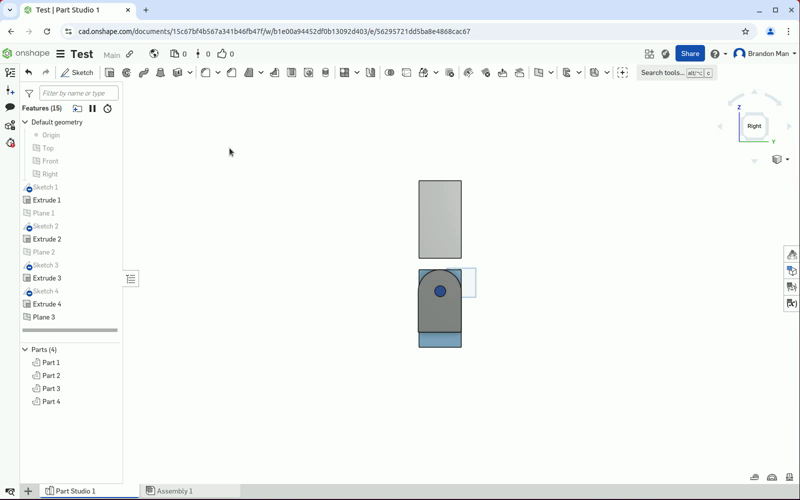
key(shift+s)
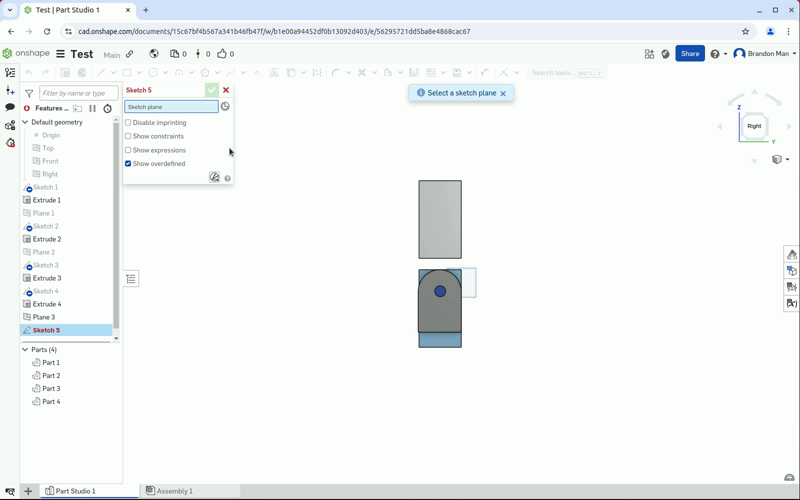
mouse_move(69, 319)
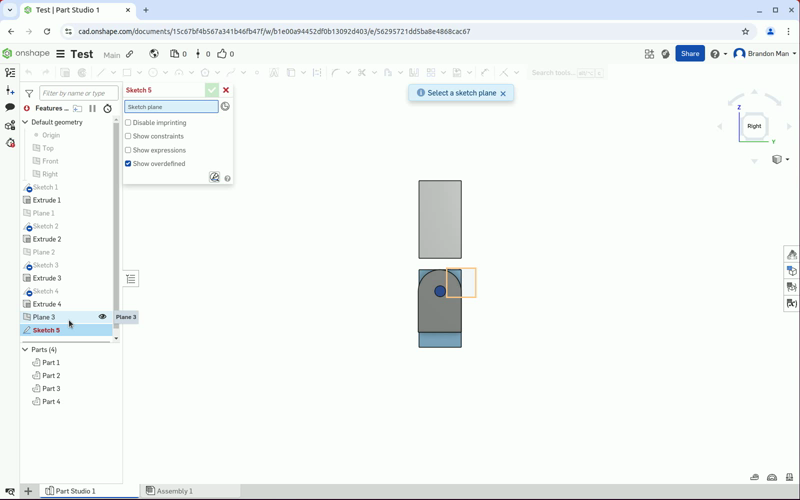
click(69, 319)
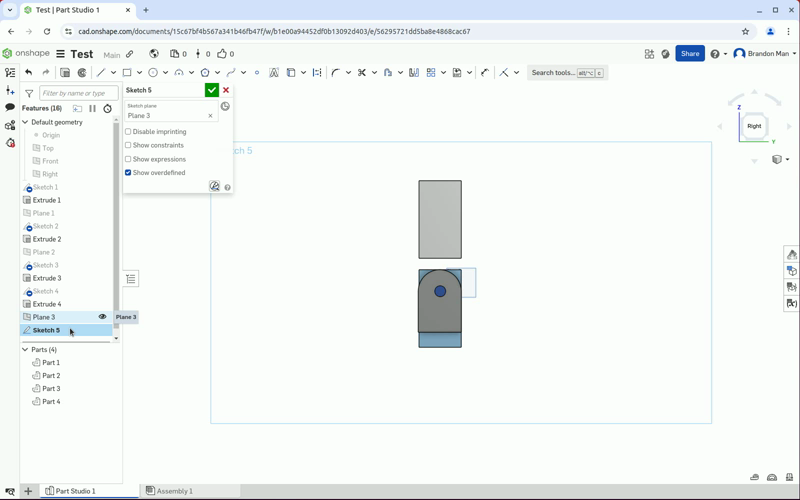
mouse_move(73, 352)
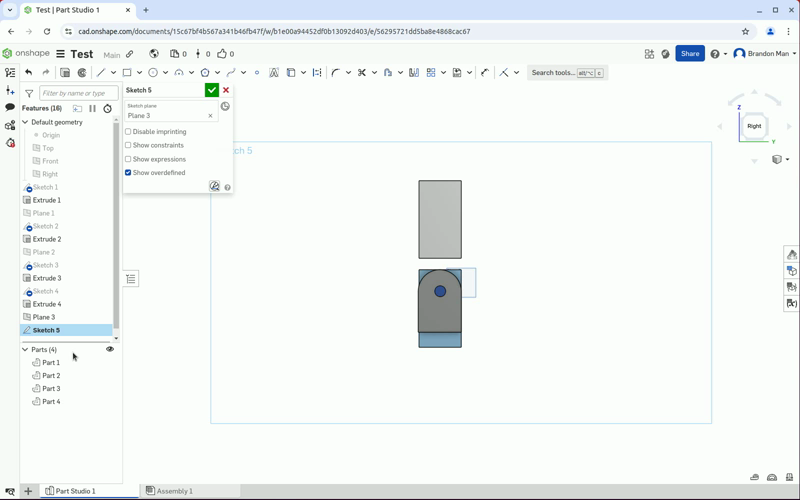
key(y)
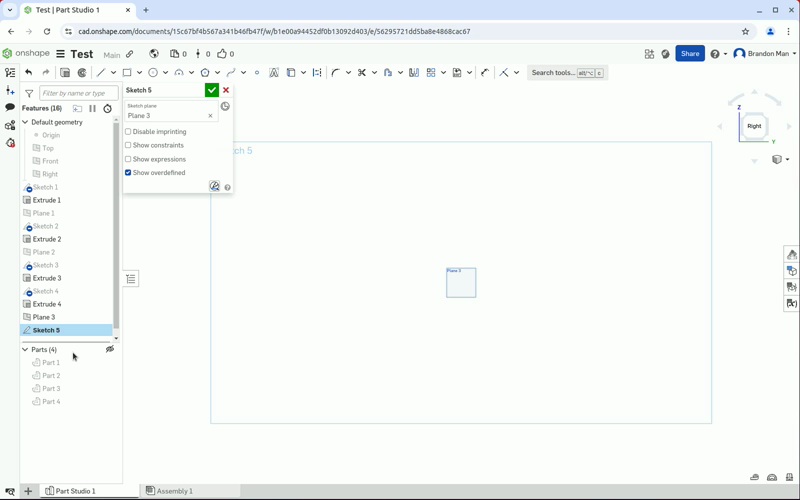
key(l)
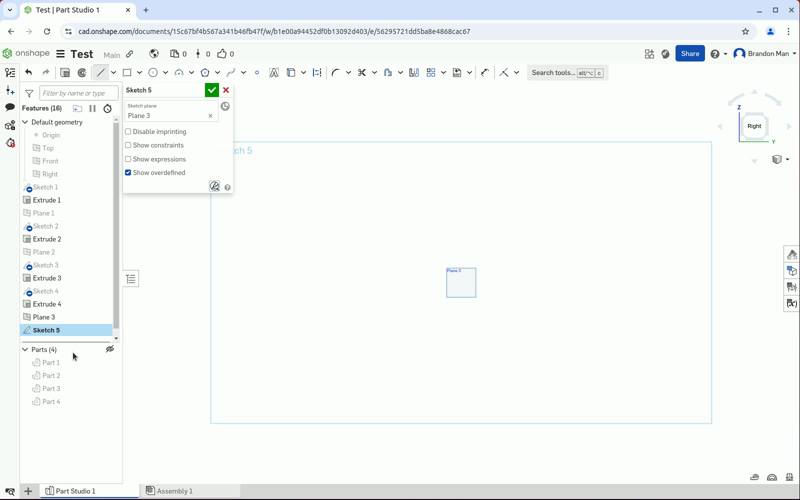
key_down(shift)
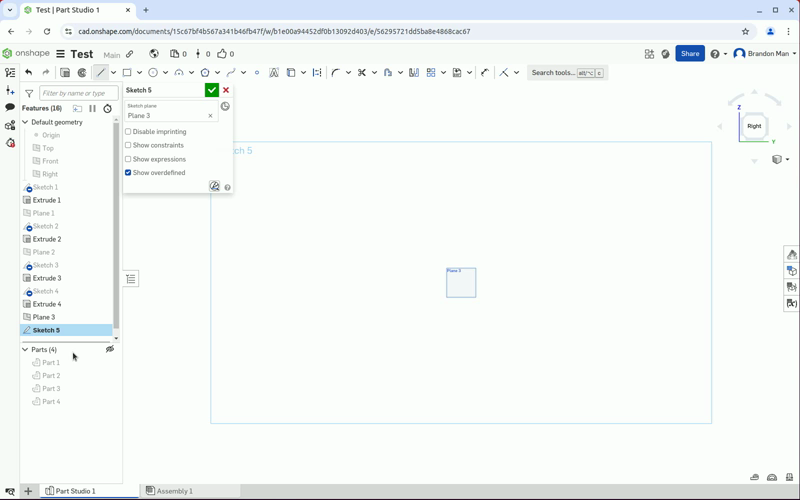
mouse_move(418, 243)
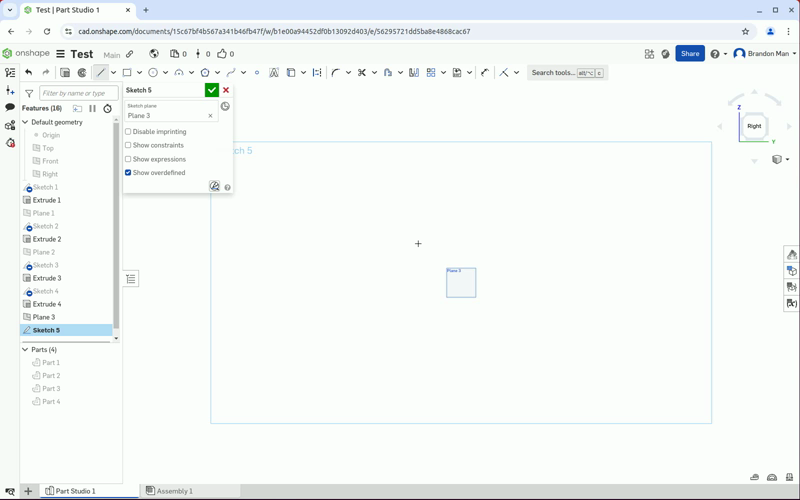
click(418, 243)
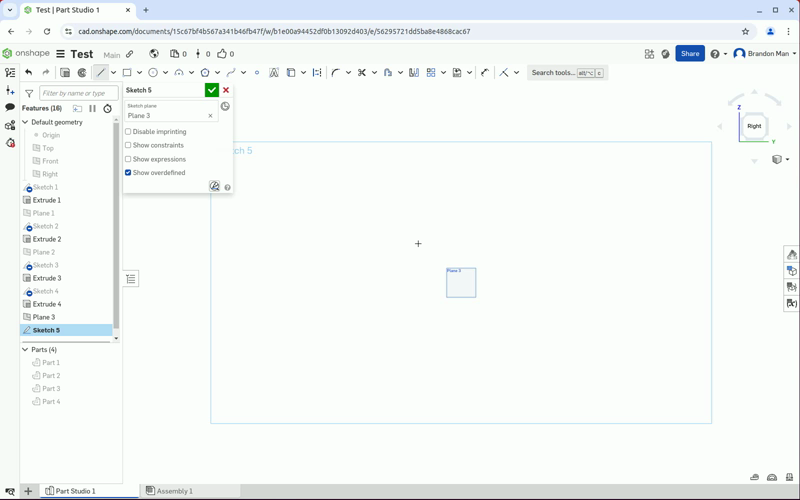
key_up(shift)
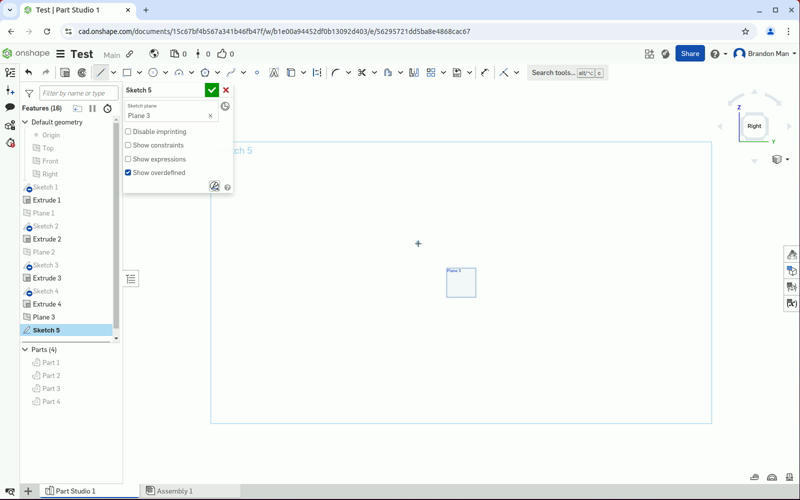
key_down(shift)
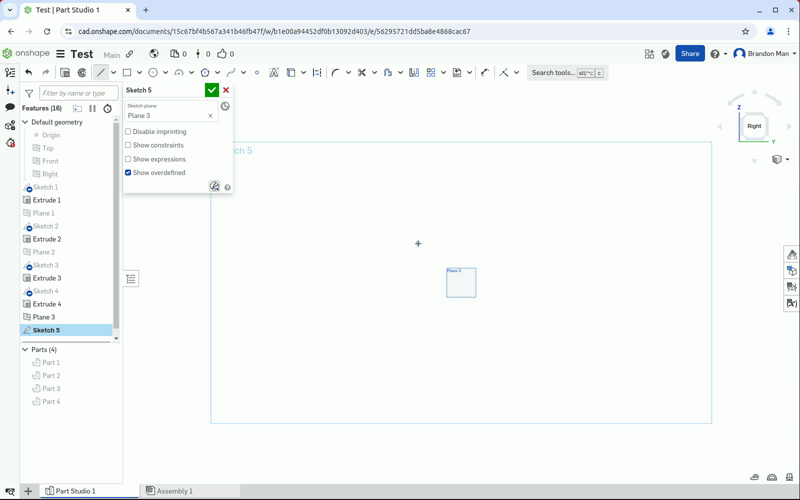
mouse_move(448, 243)
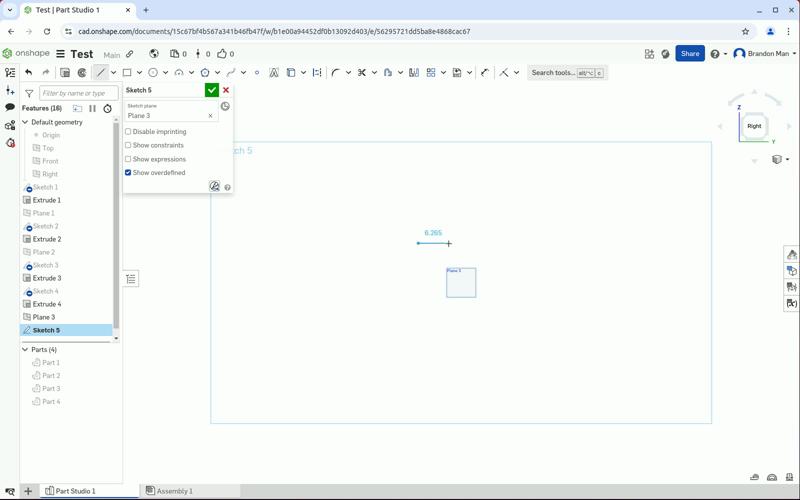
mouse_move(461, 243)
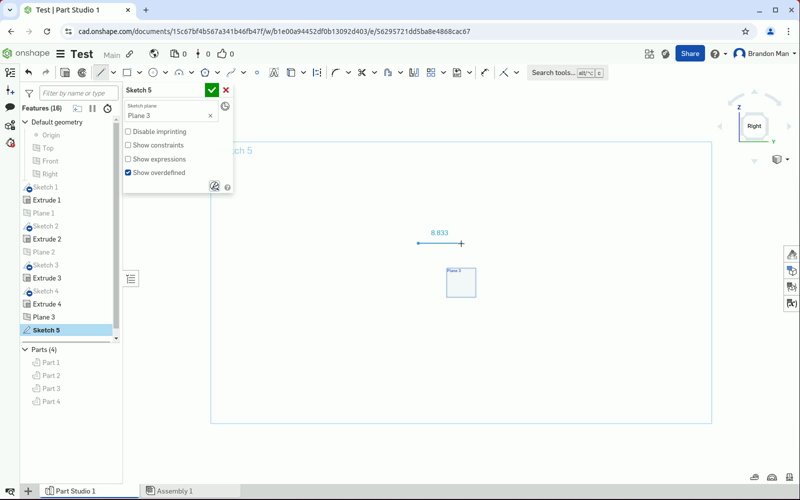
click(461, 243)
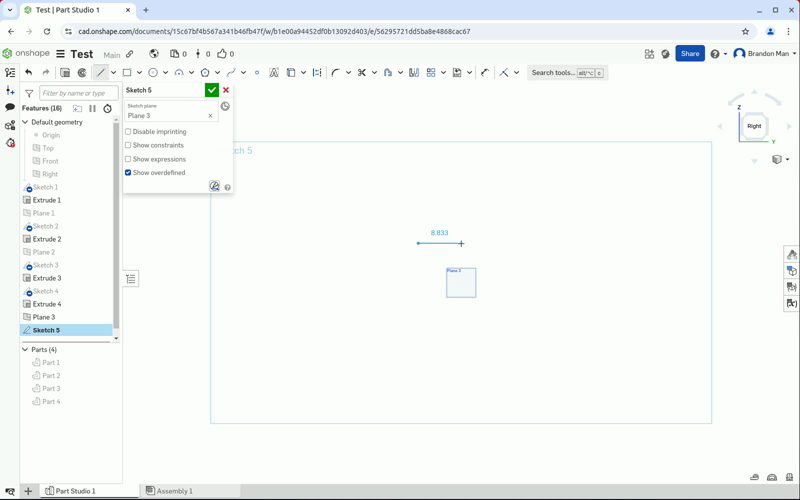
key_up(shift)
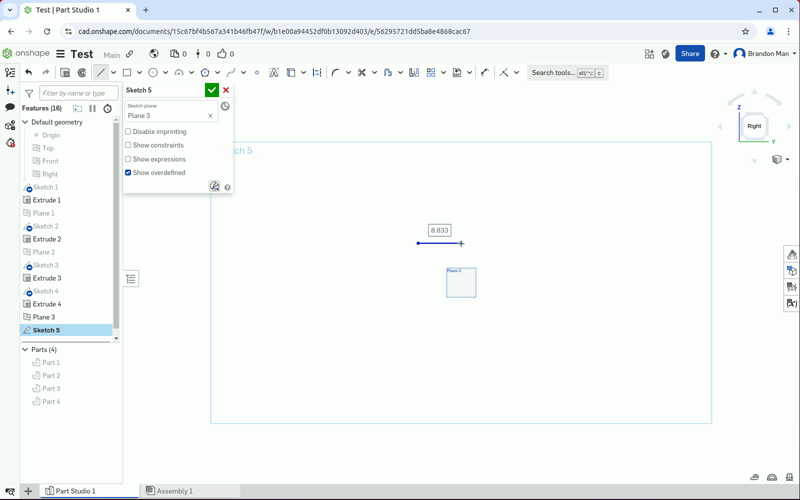
key_down(shift)
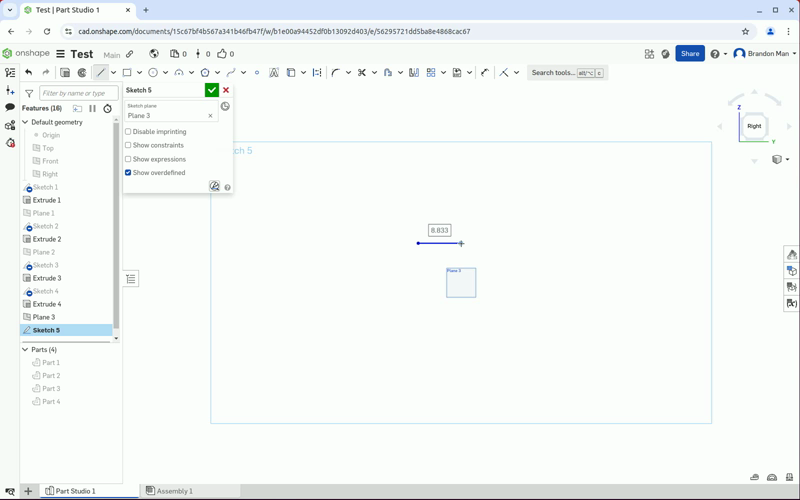
mouse_move(491, 243)
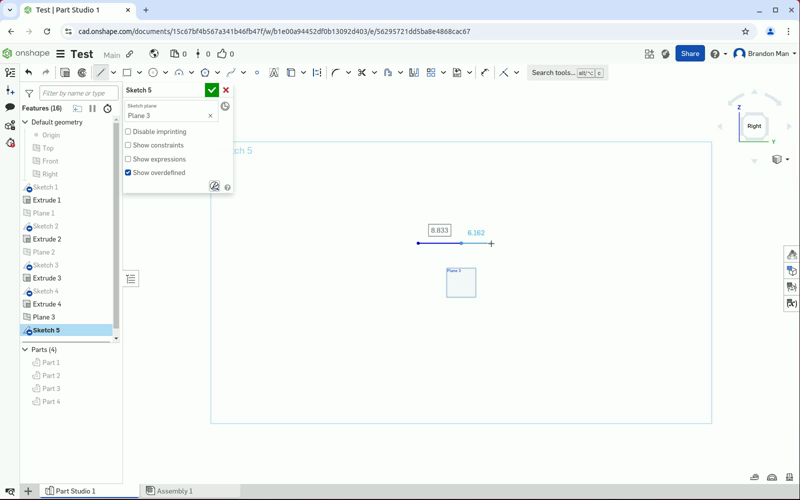
mouse_move(461, 202)
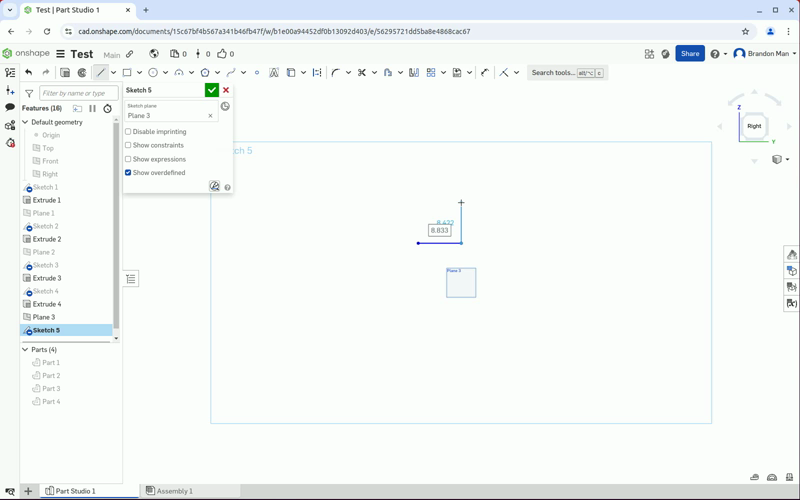
click(461, 202)
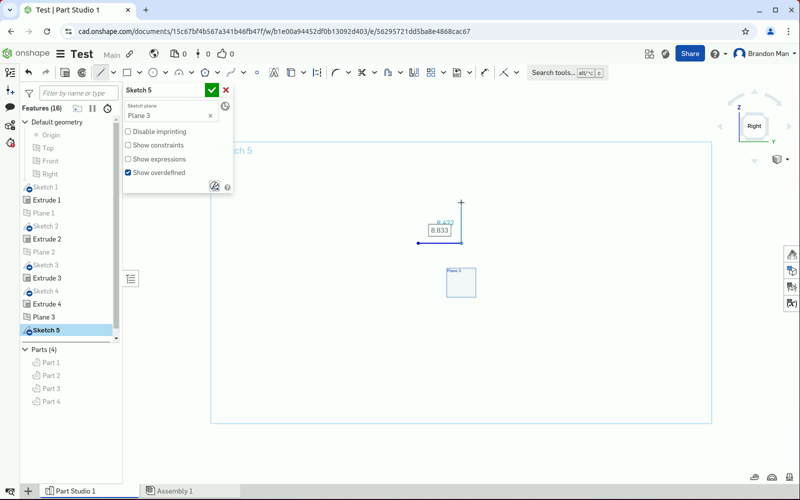
key_up(shift)
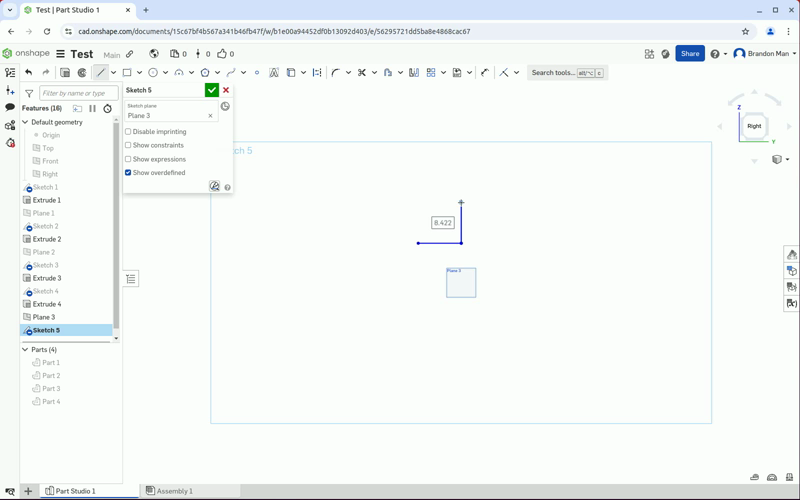
key(esc)
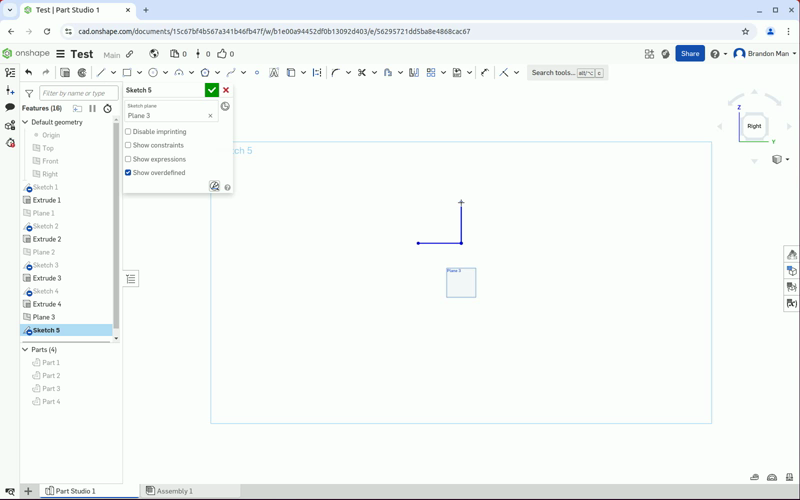
key(a)
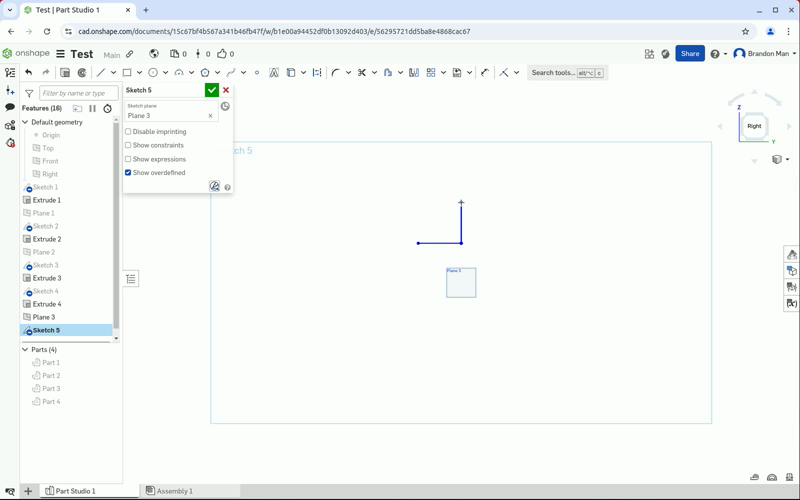
mouse_move(461, 202)
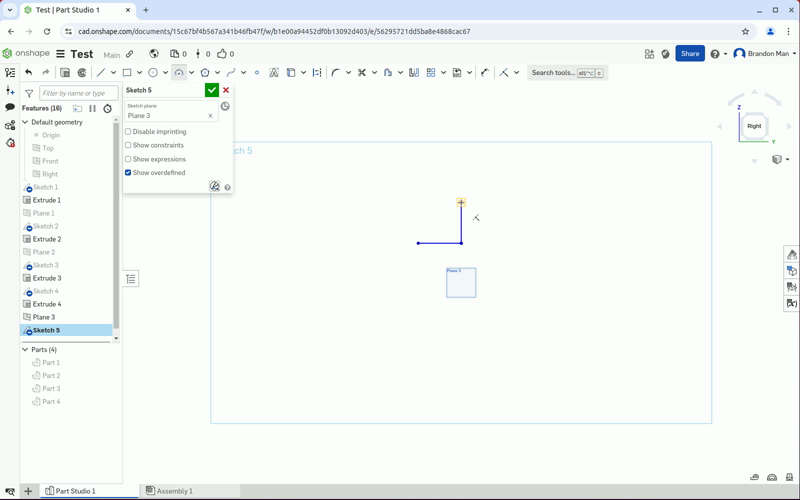
click(461, 202)
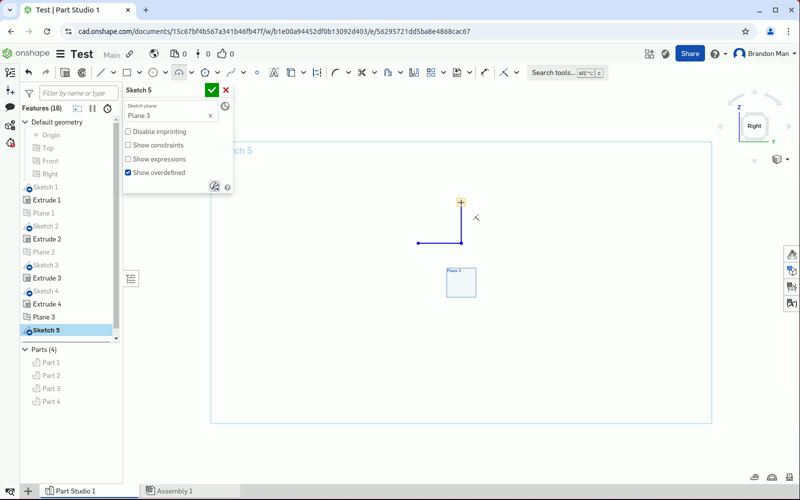
key_down(shift)
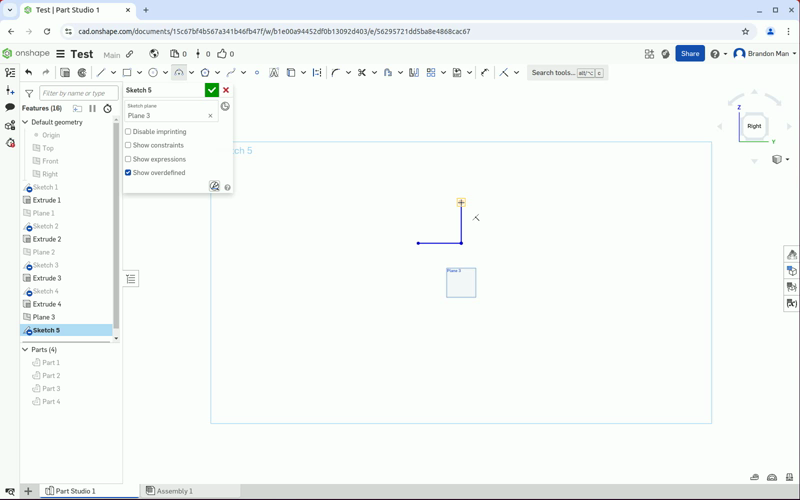
mouse_move(418, 202)
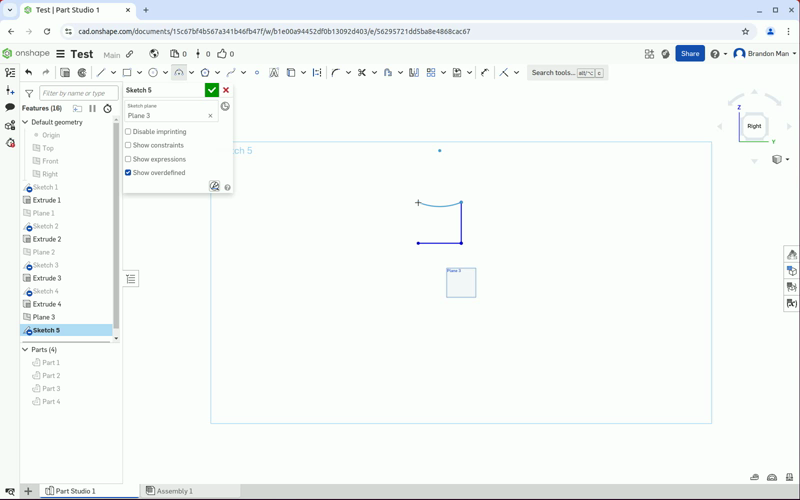
click(418, 202)
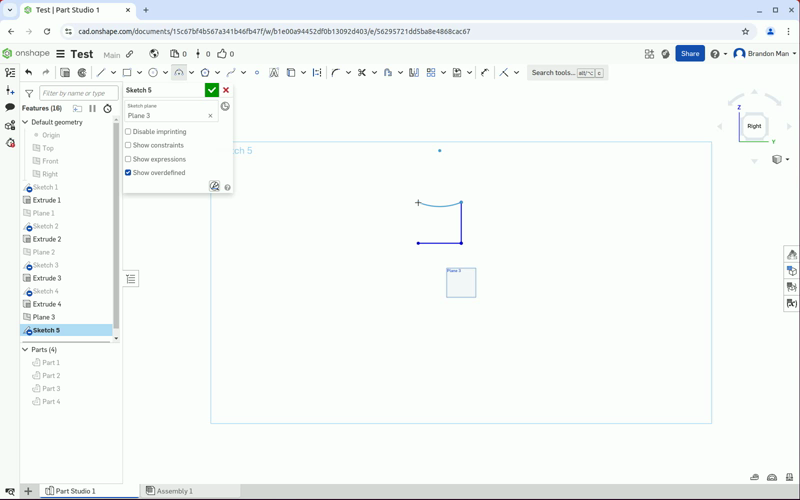
mouse_move(440, 180)
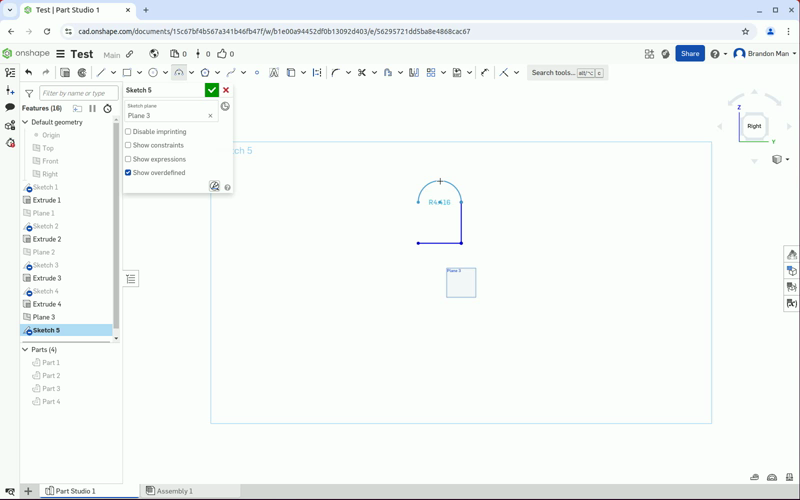
click(440, 180)
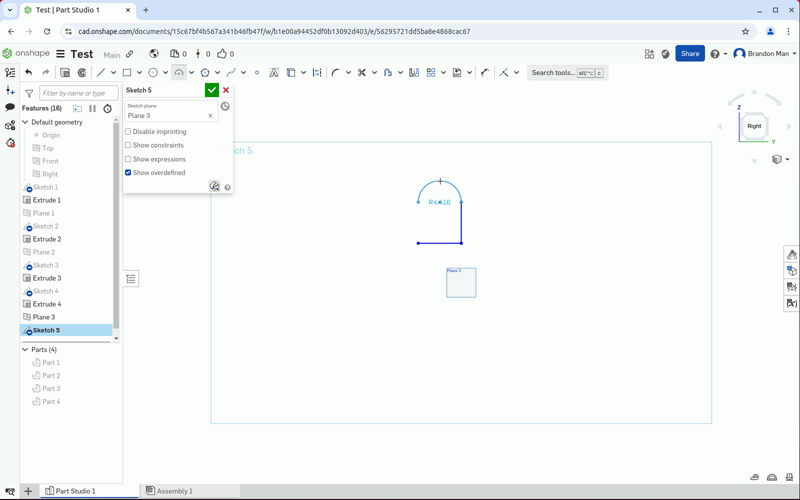
key_up(shift)
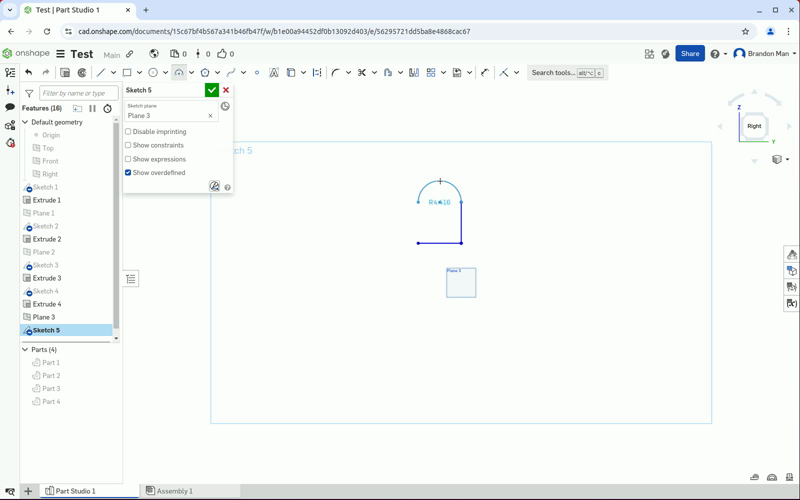
key(esc)
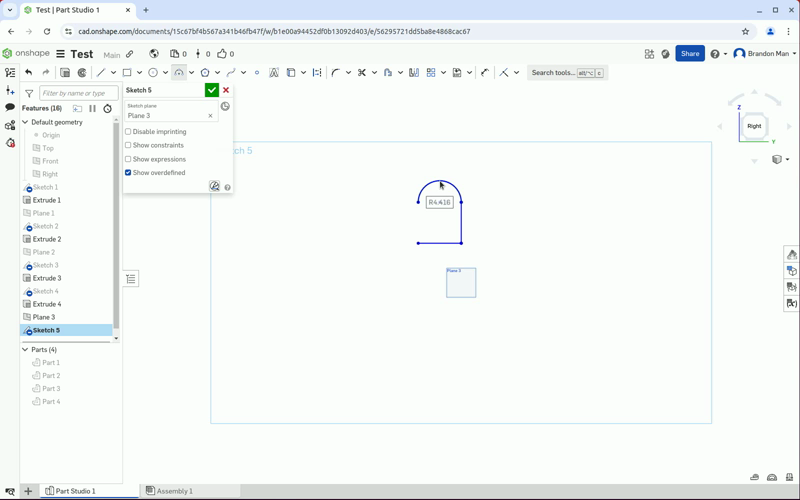
key(l)
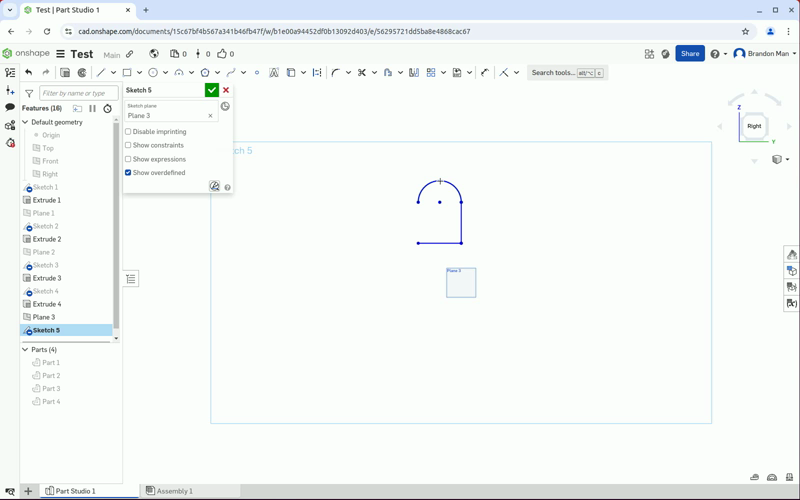
mouse_move(418, 202)
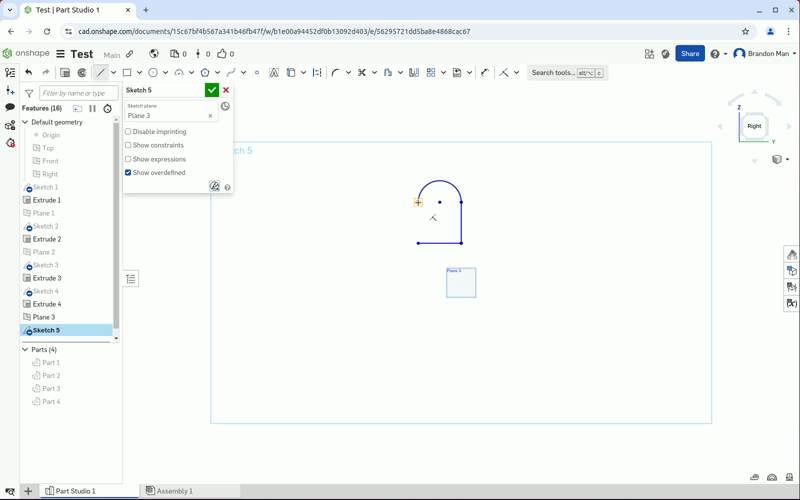
click(418, 202)
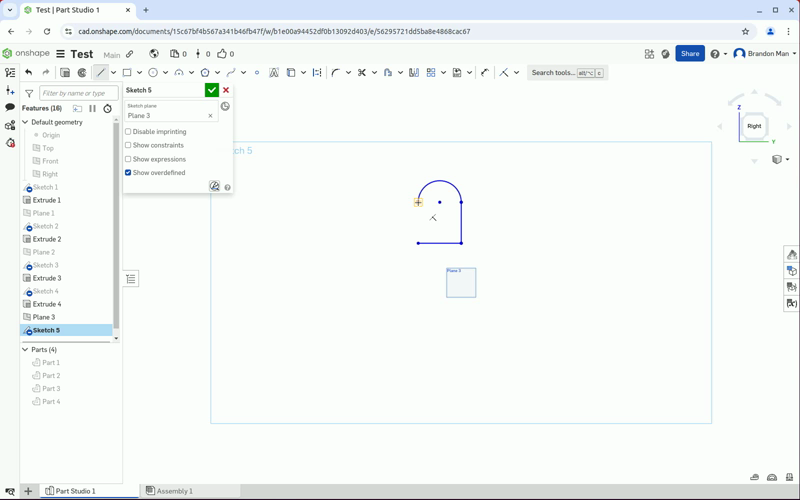
mouse_move(448, 202)
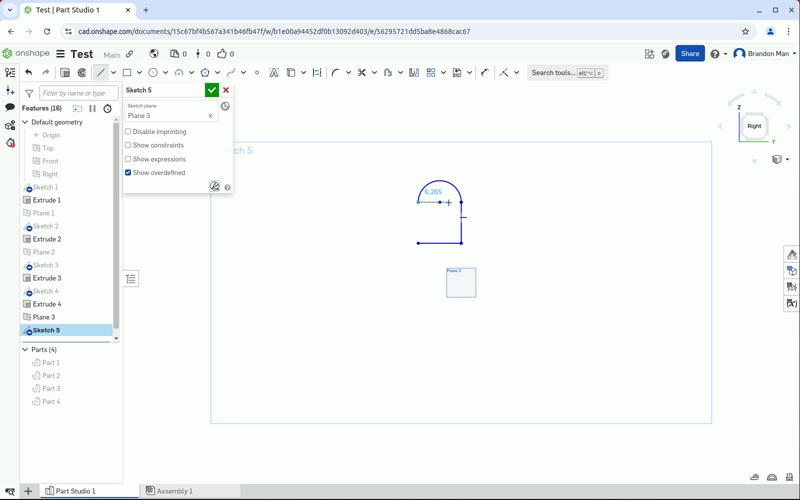
key_down(shift)
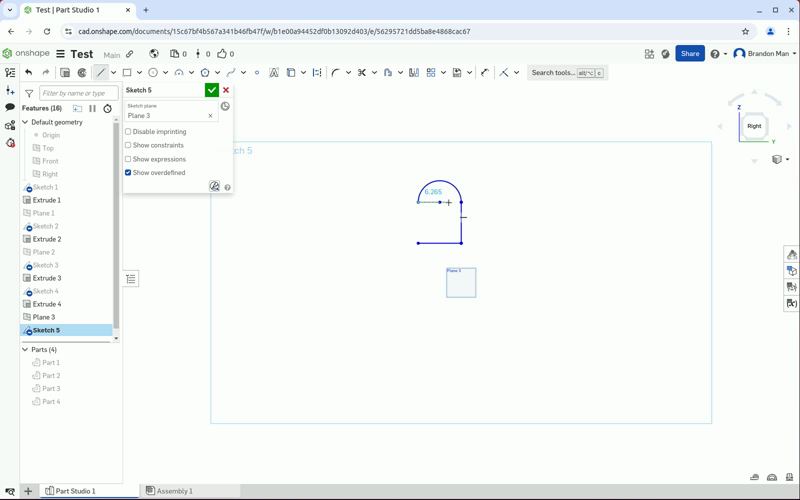
mouse_move(418, 243)
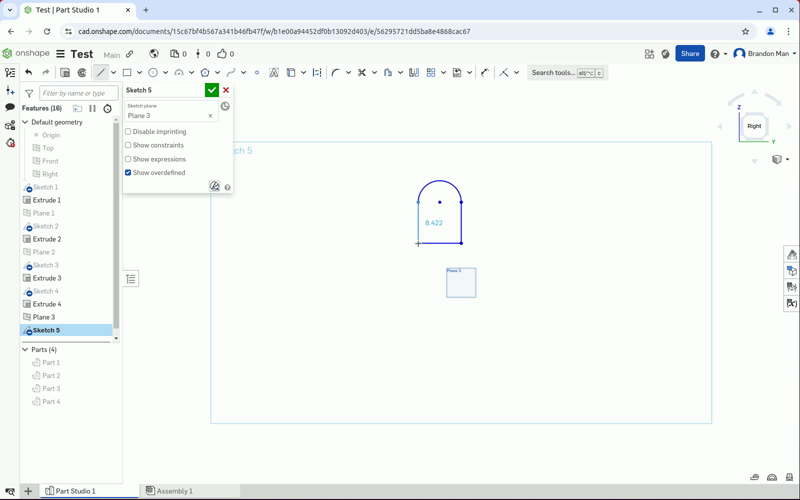
key_up(shift)
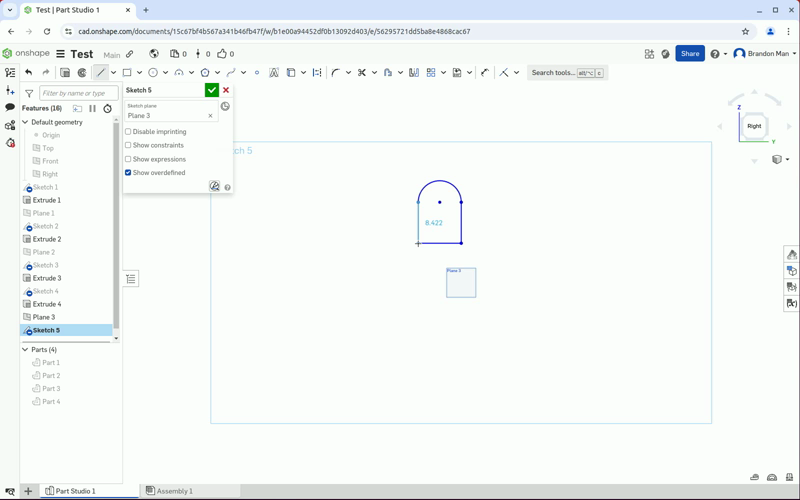
click(418, 243)
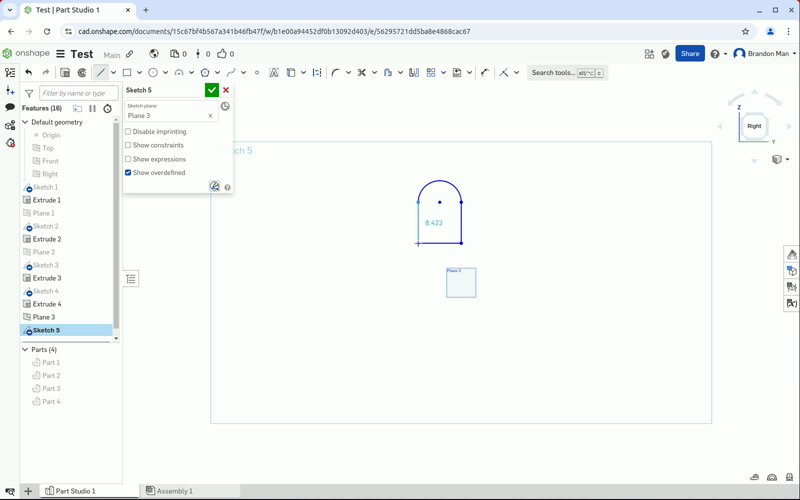
key(esc)
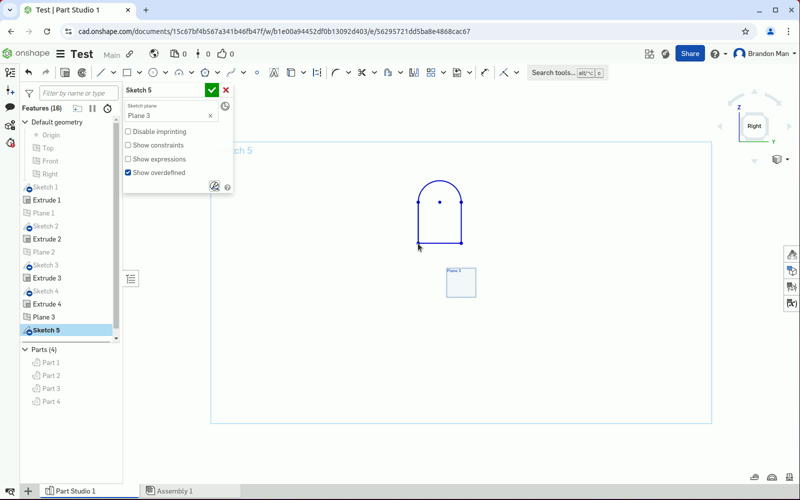
key(c)
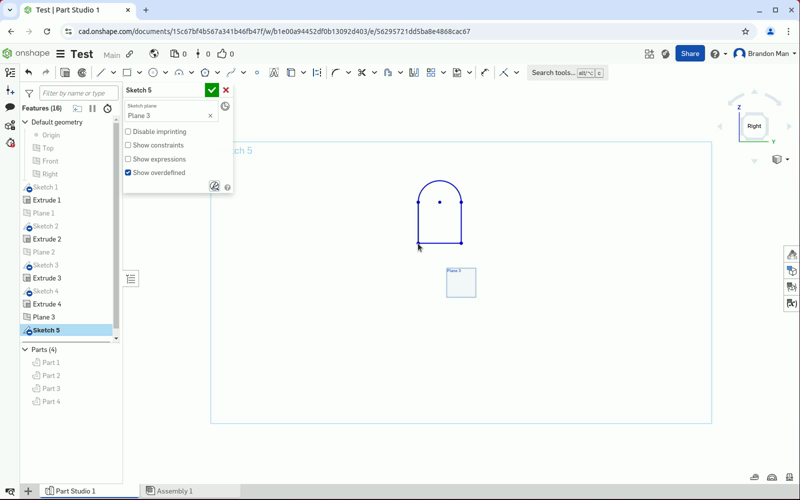
key_down(shift)
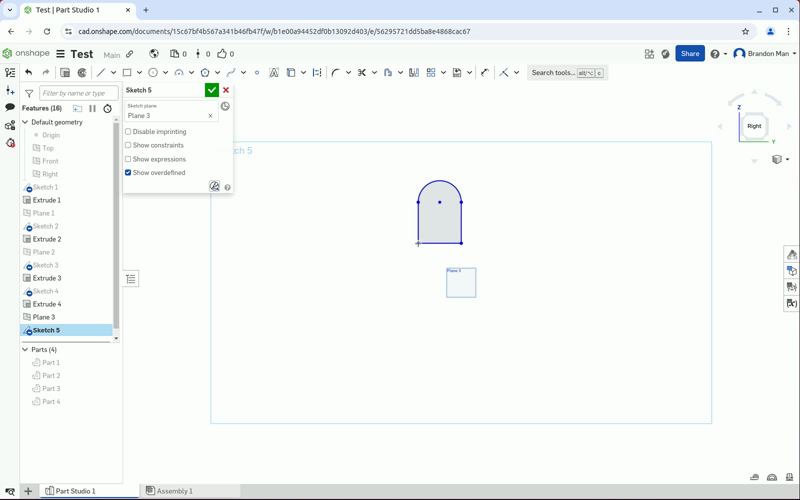
mouse_move(440, 202)
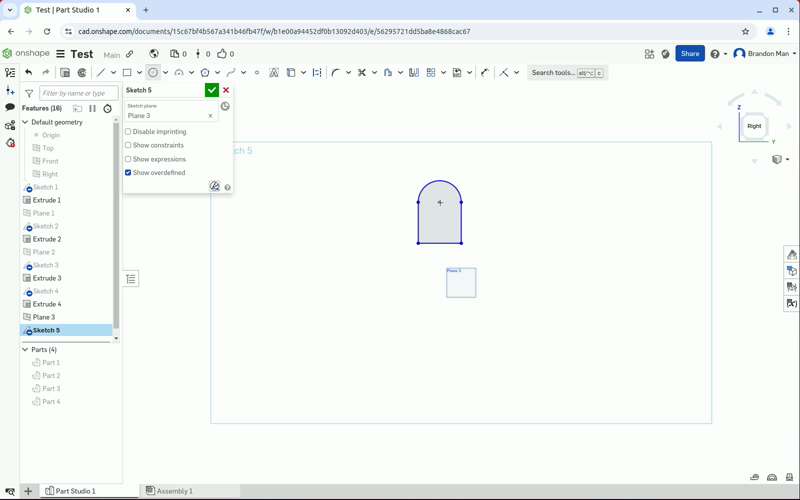
click(440, 202)
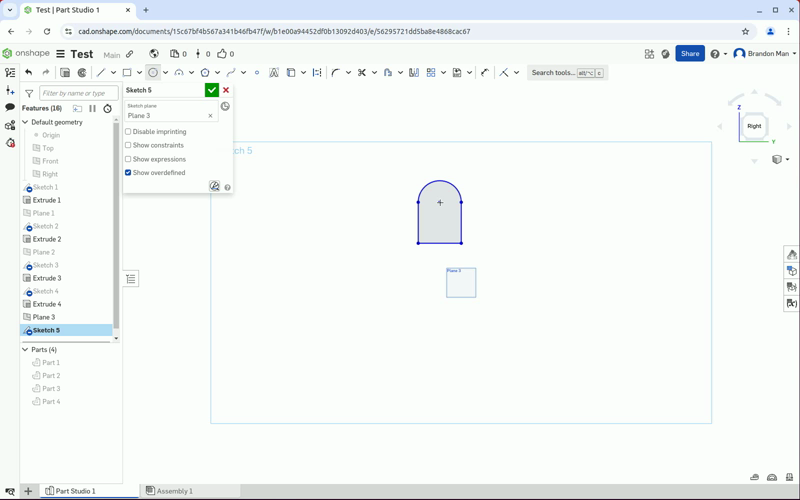
key_up(shift)
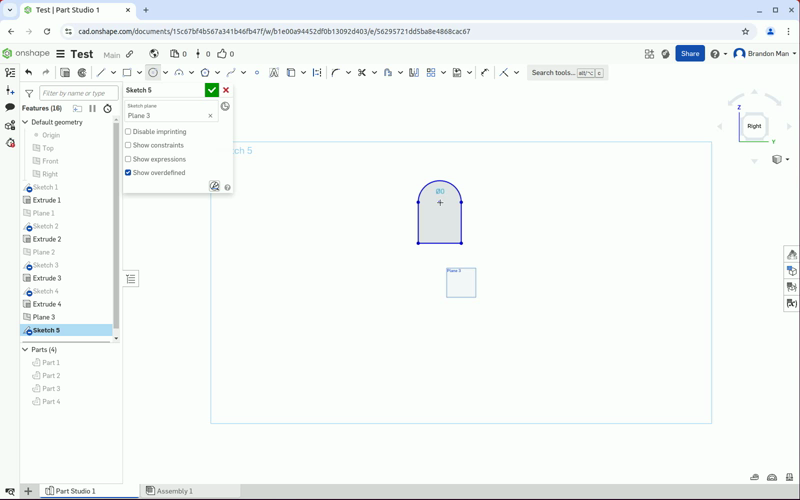
mouse_move(445, 202)
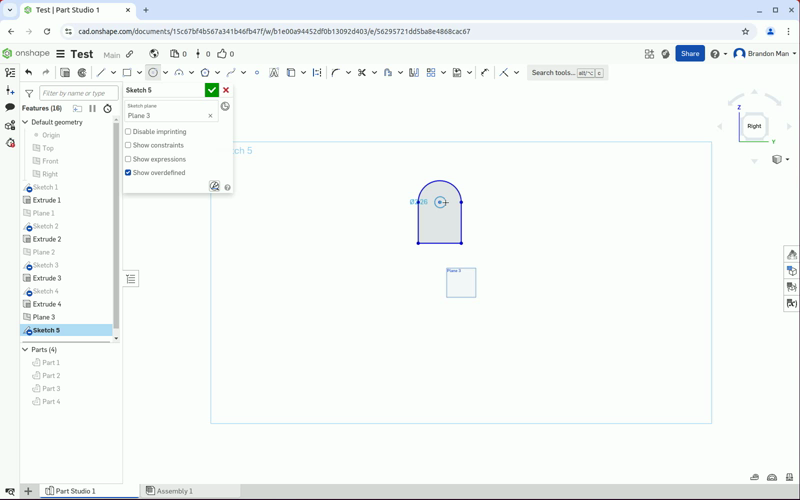
click(445, 202)
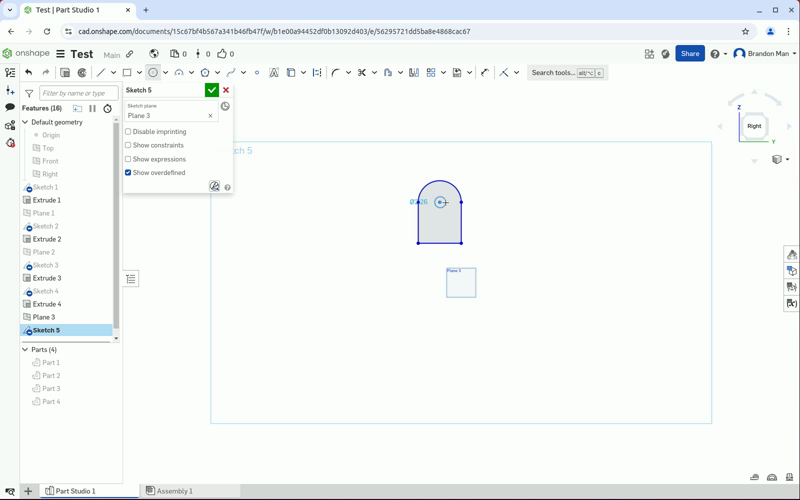
key(esc)
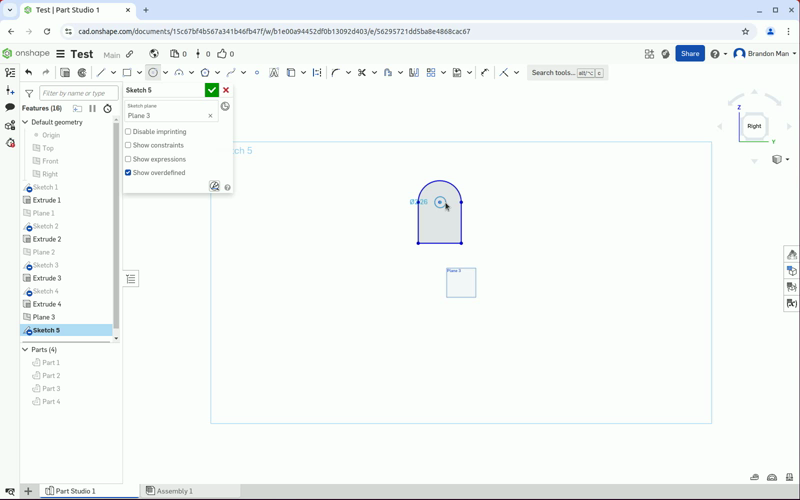
mouse_move(421, 227)
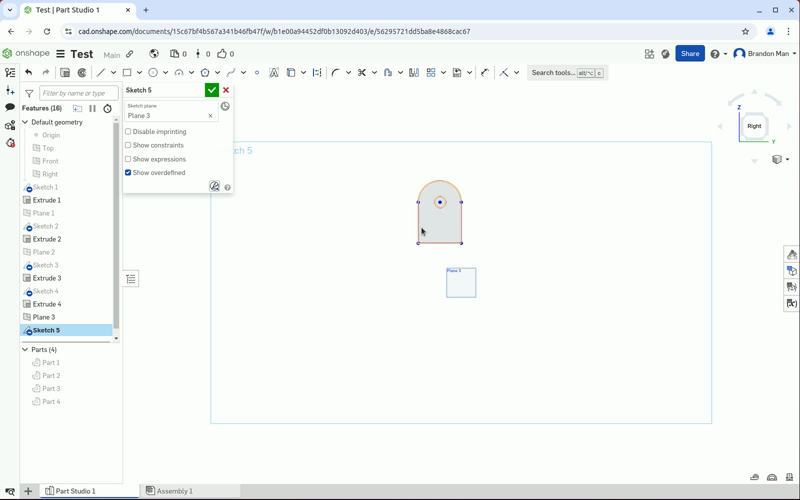
click(421, 227)
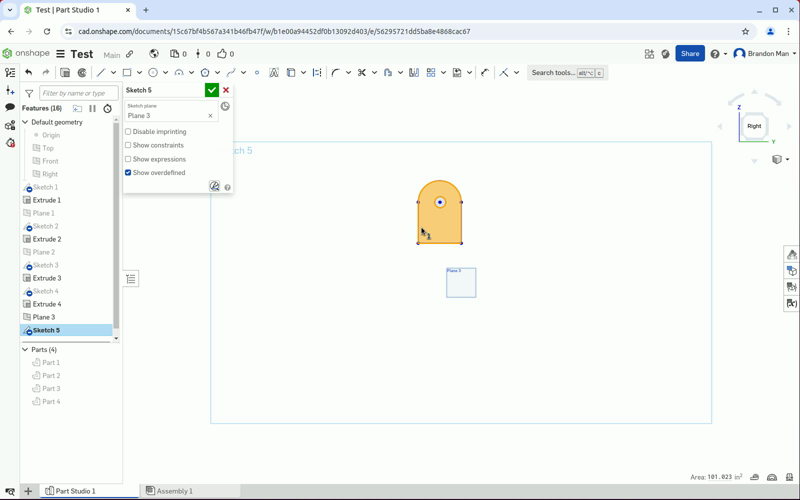
mouse_move(73, 352)
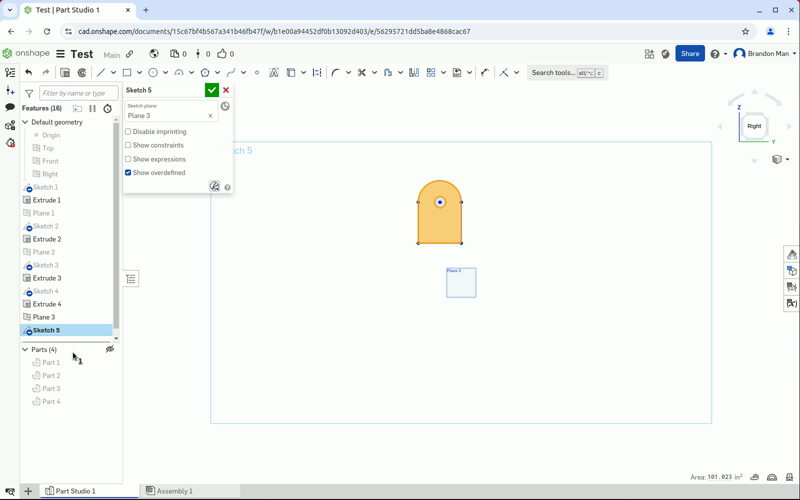
key(shift+y)
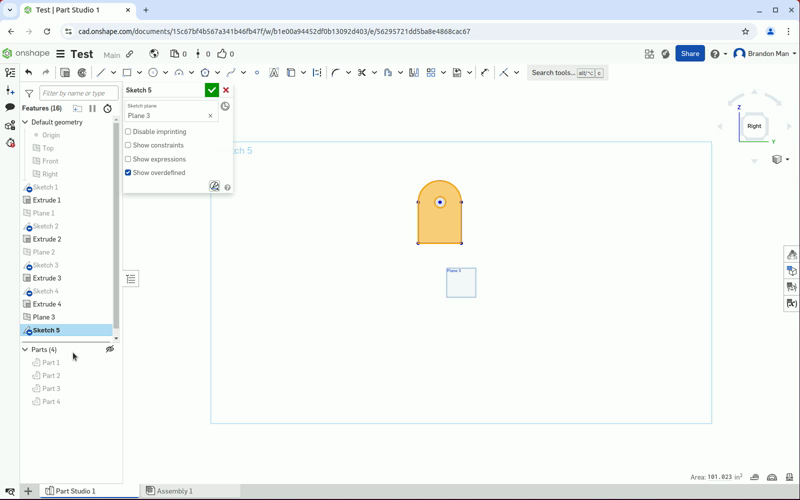
key(shift+e)
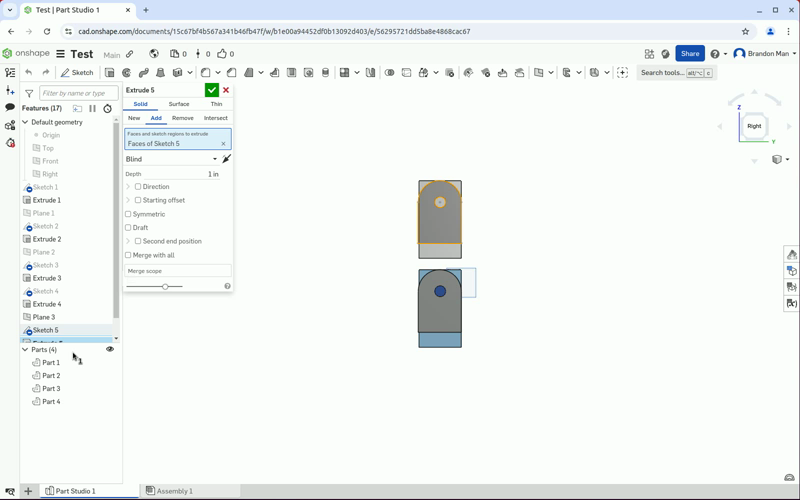
mouse_move(143, 106)
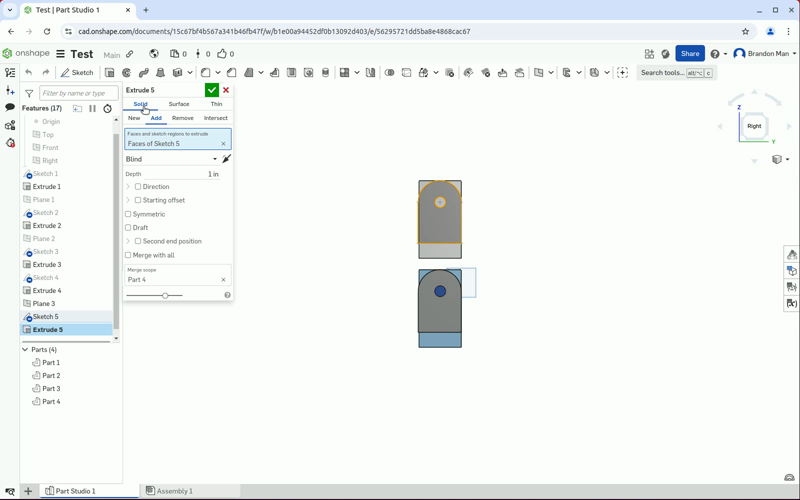
click(143, 106)
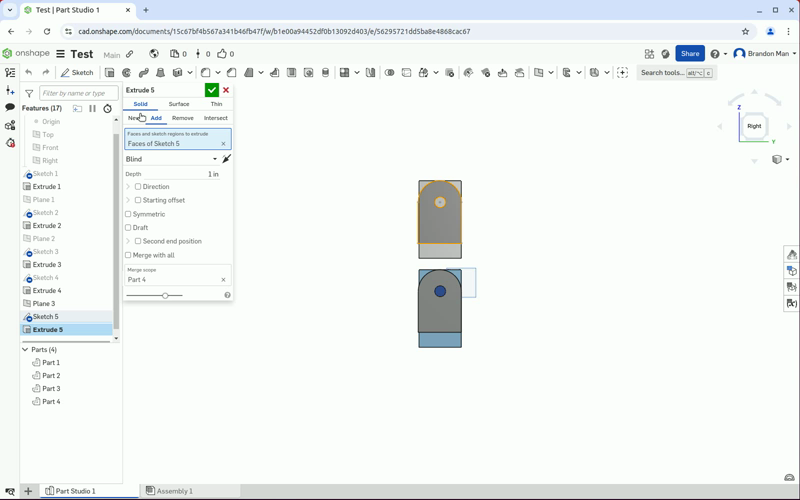
mouse_move(137, 120)
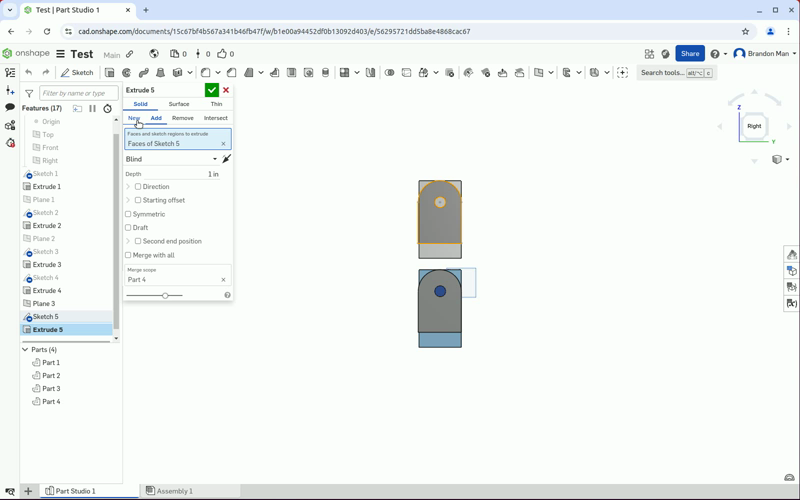
click(137, 120)
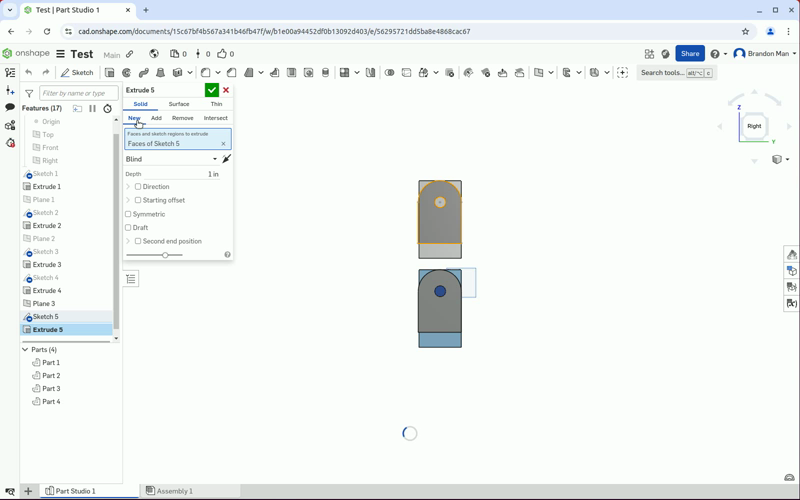
key(tab, 4)
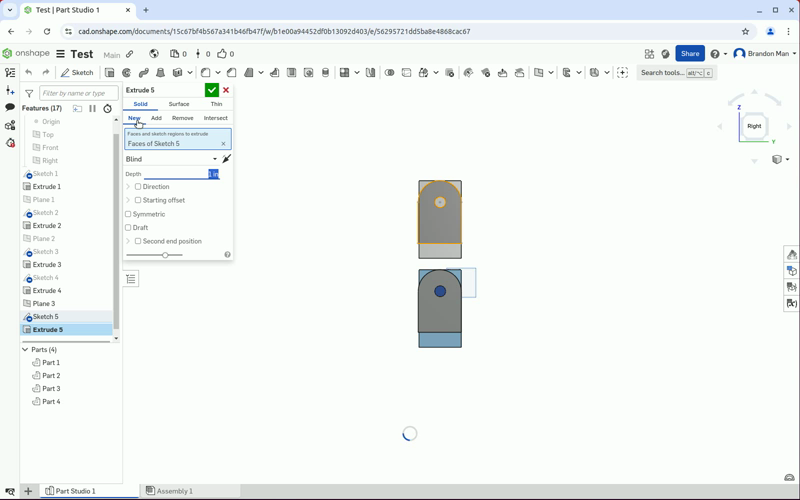
text(0.722)
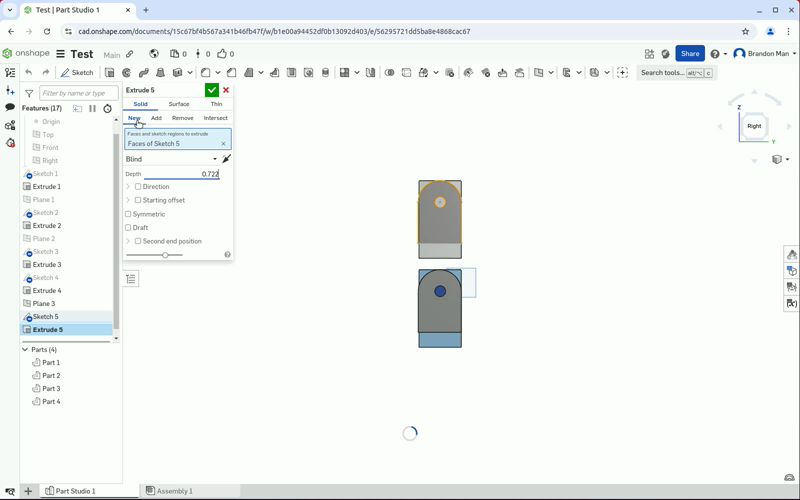
key(enter)
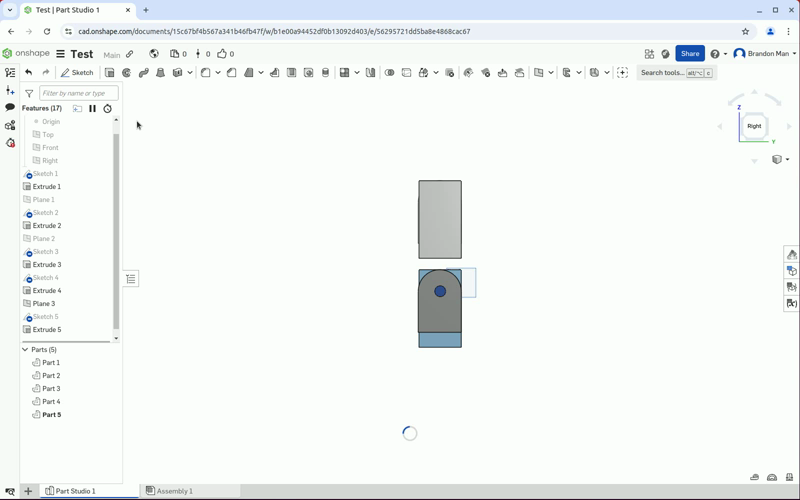
key(shift+h)
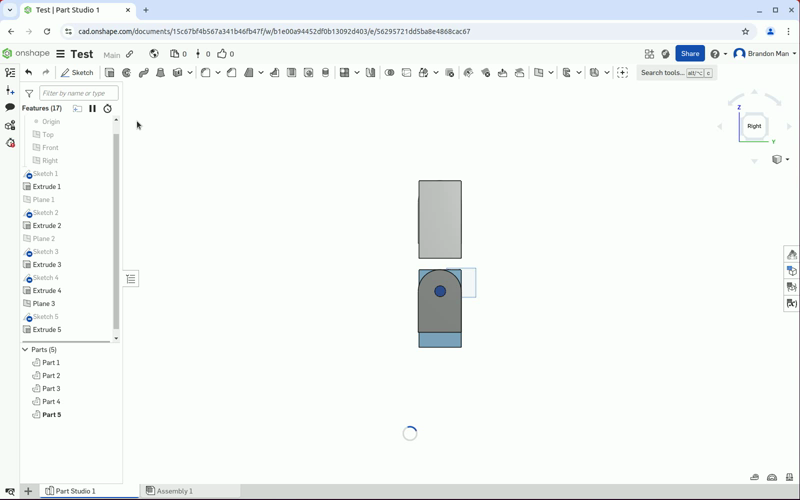
key(shift+h)
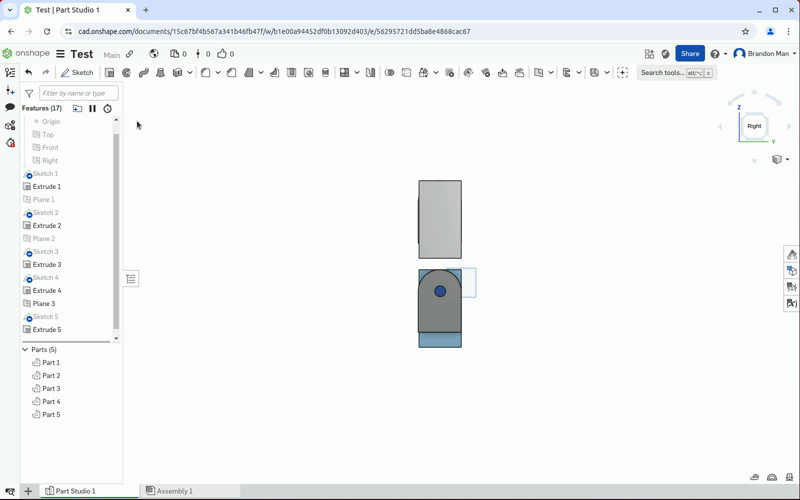
mouse_move(69, 176)
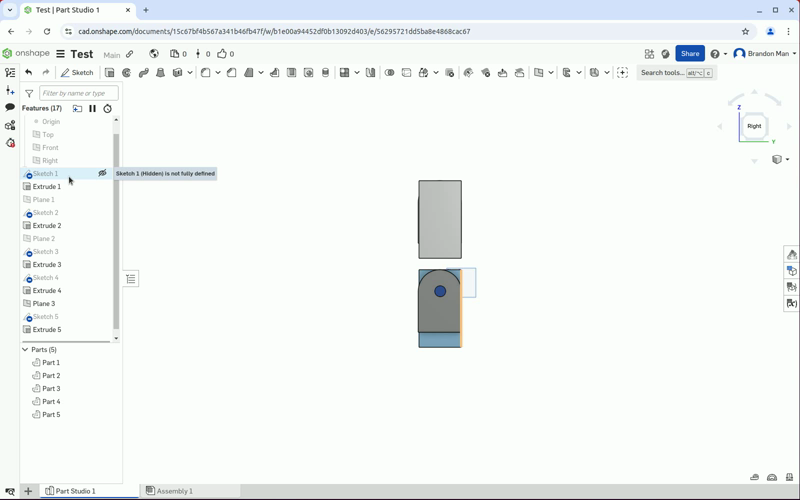
click(69, 176)
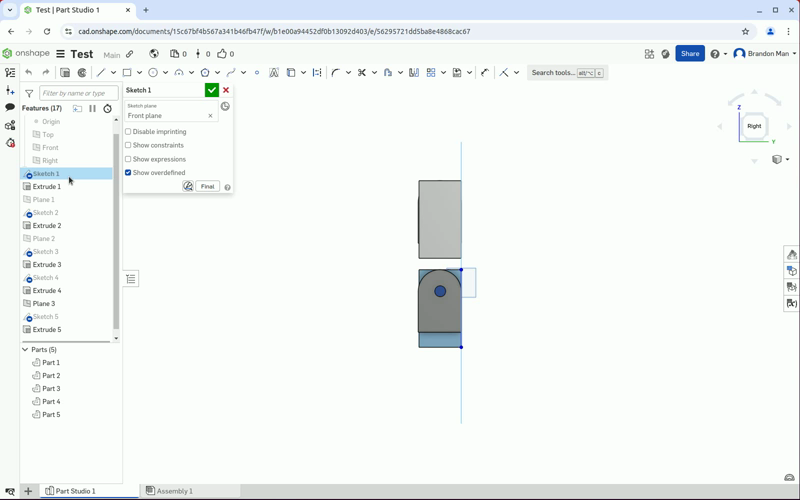
mouse_move(229, 92)
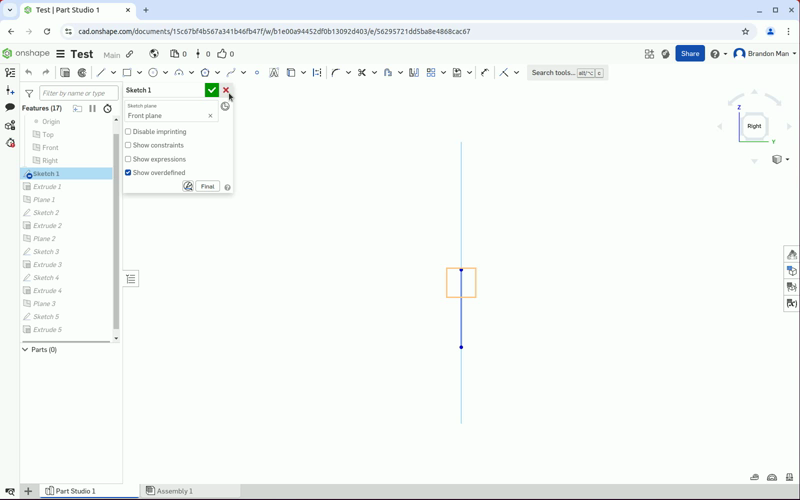
click(229, 92)
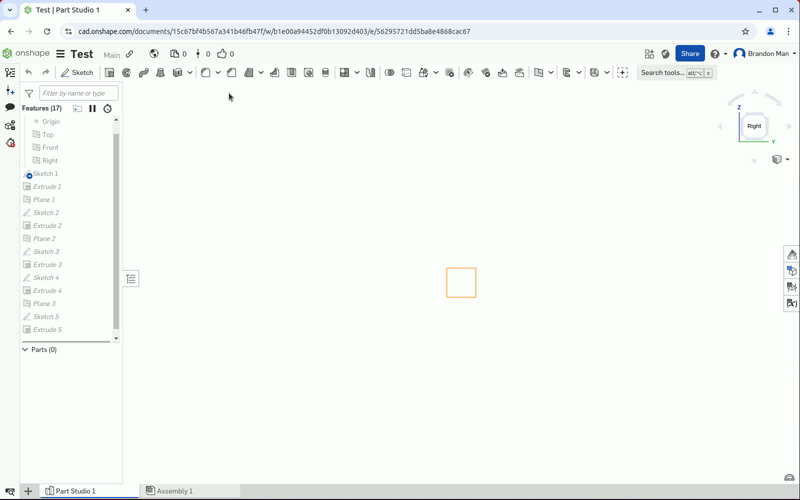
key(shift+s)
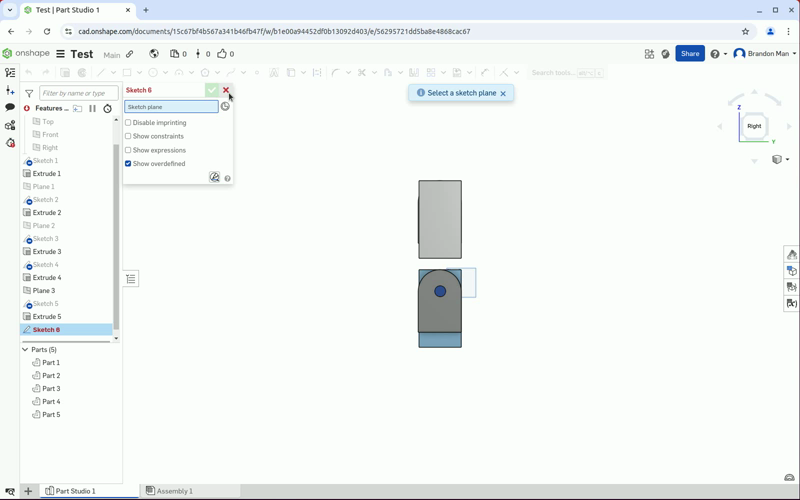
mouse_move(69, 293)
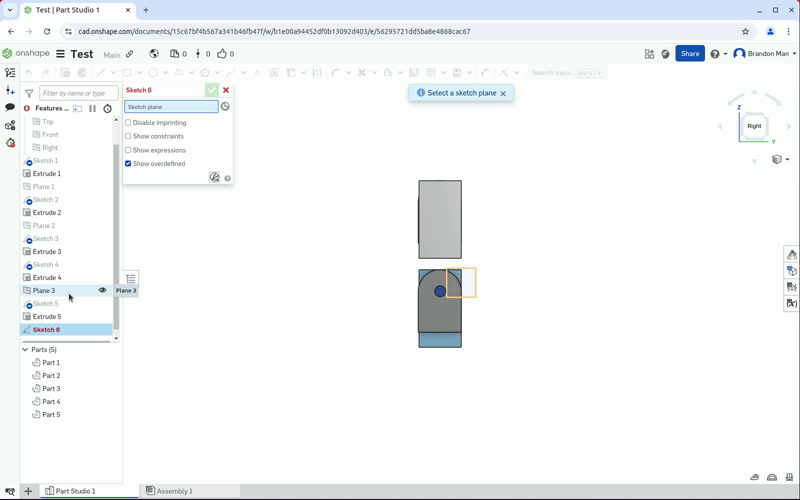
click(69, 293)
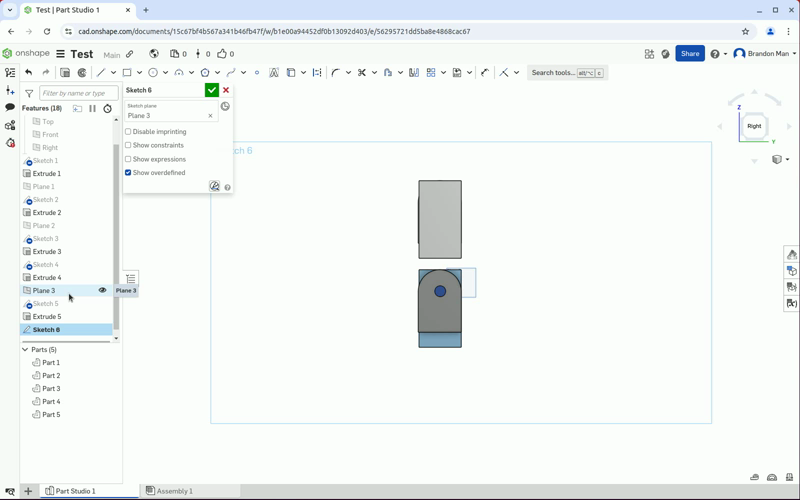
mouse_move(73, 352)
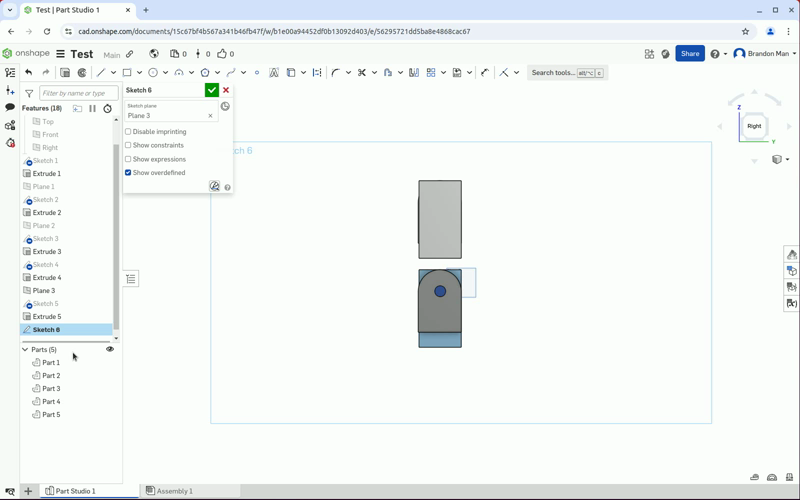
key(y)
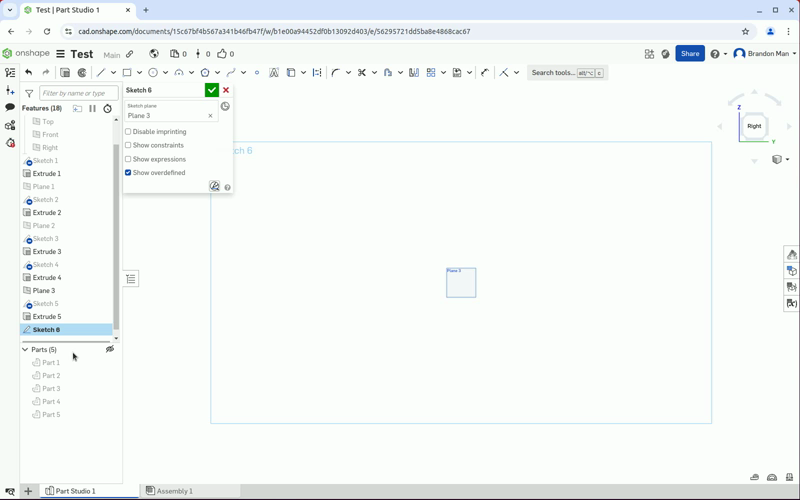
key(c)
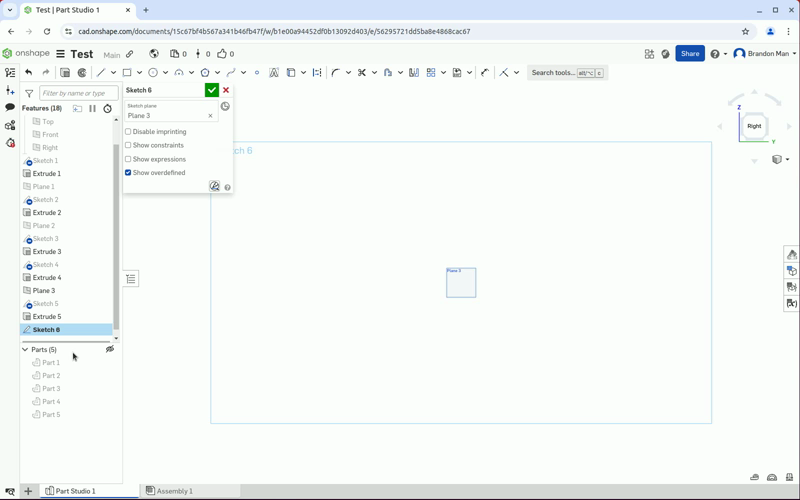
key_down(shift)
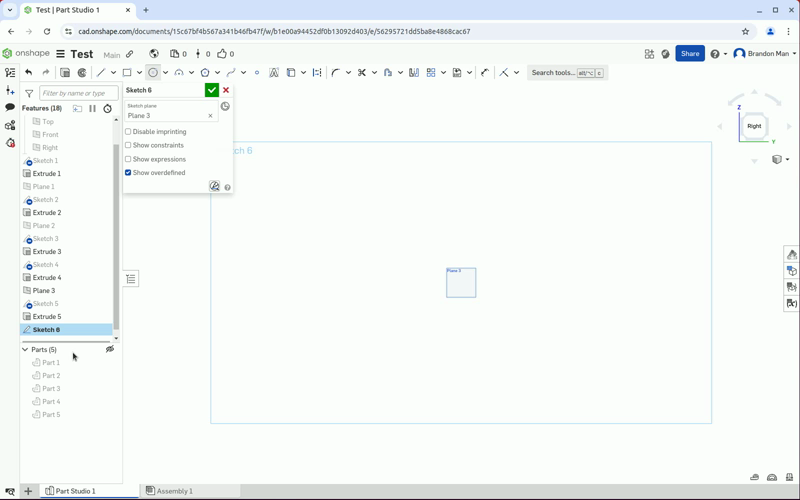
mouse_move(440, 203)
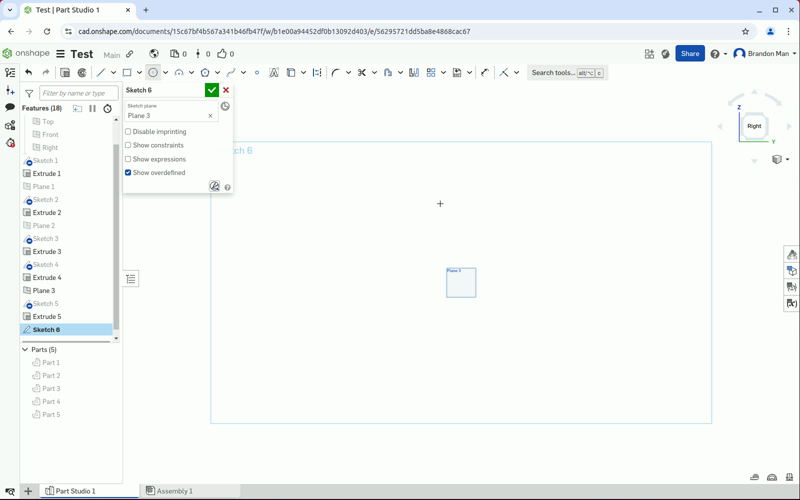
click(440, 203)
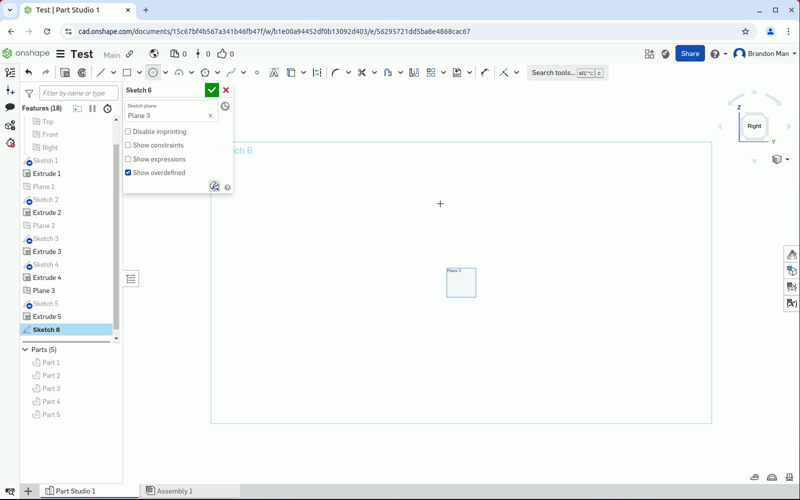
key_up(shift)
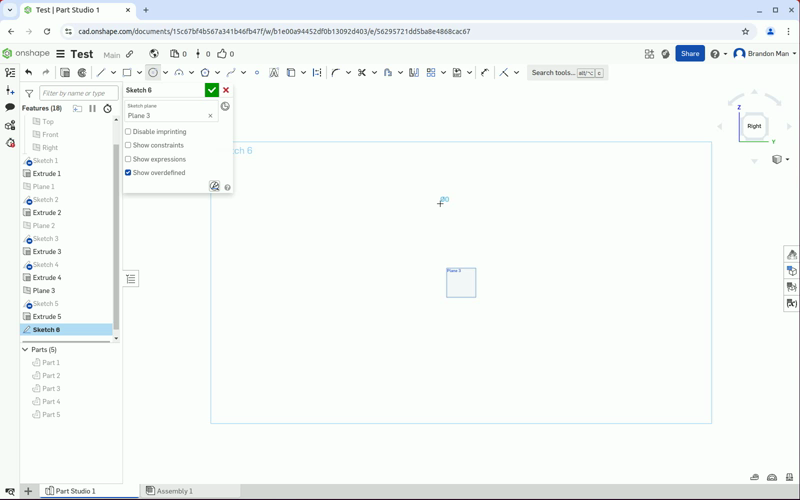
mouse_move(445, 203)
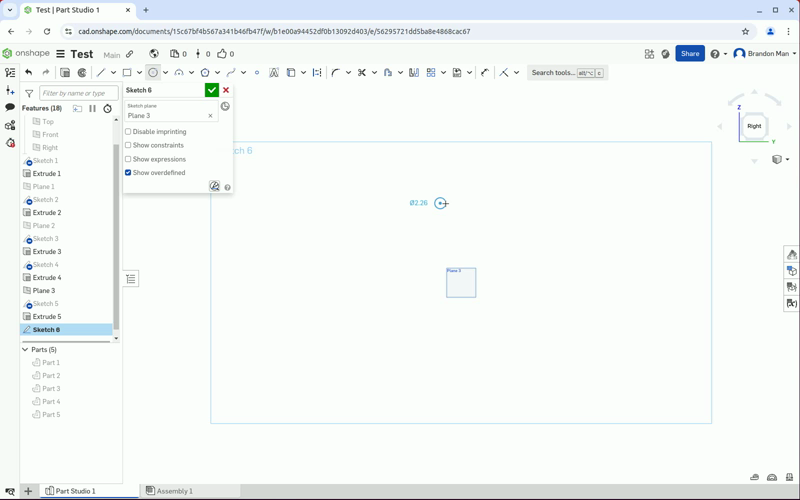
click(445, 203)
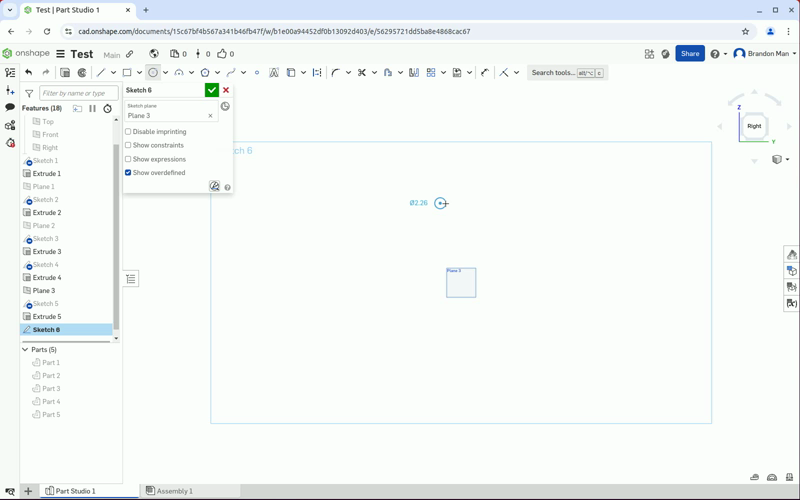
key(esc)
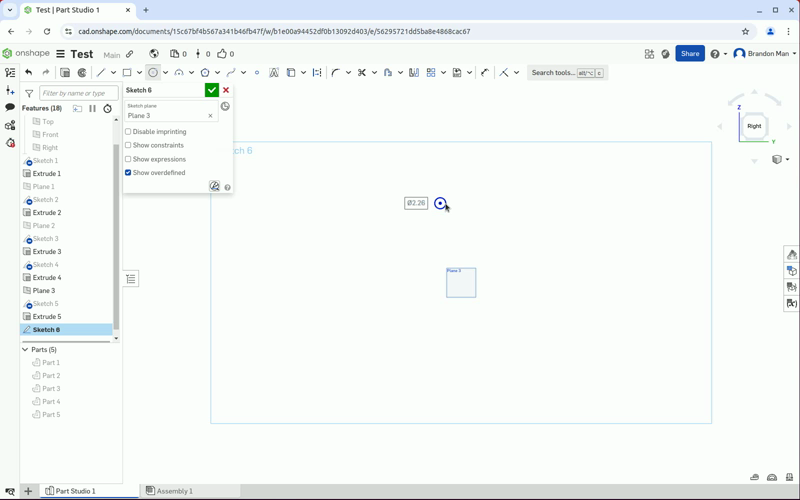
mouse_move(439, 202)
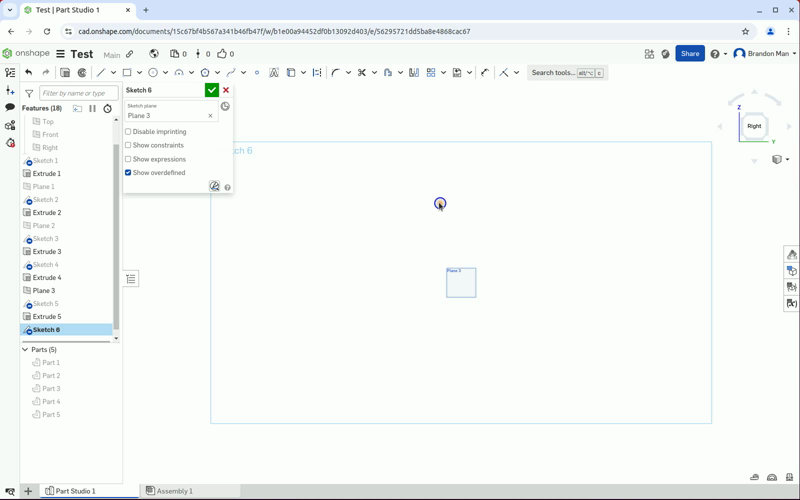
scroll(6)
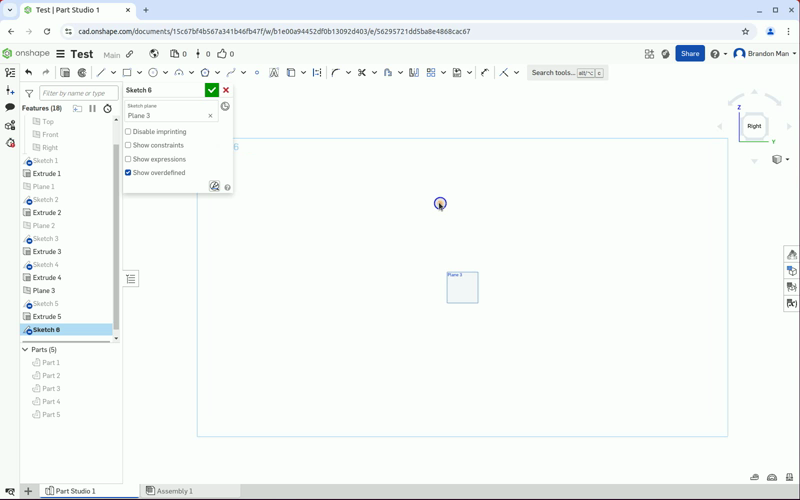
scroll(6)
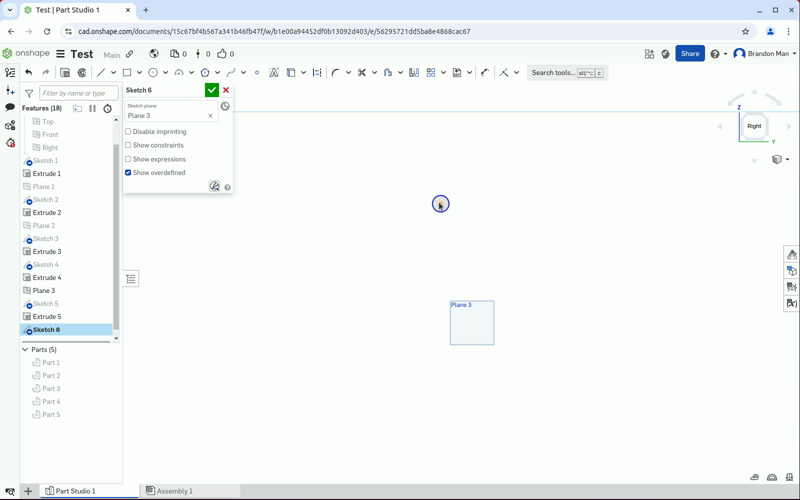
scroll(6)
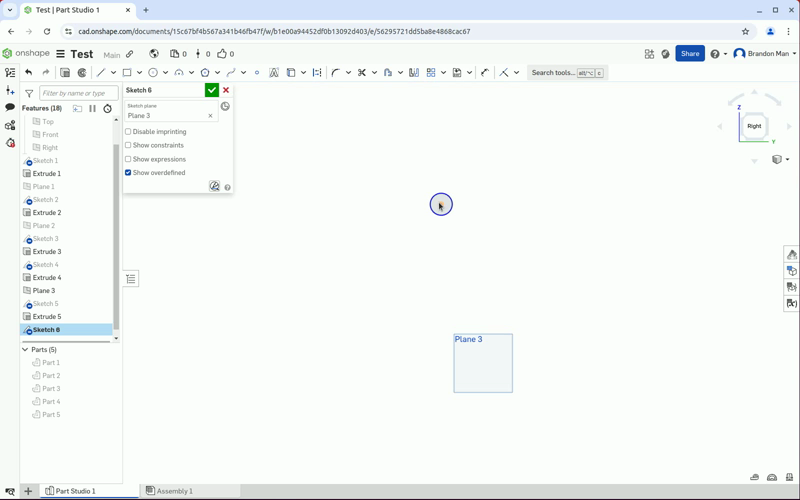
scroll(6)
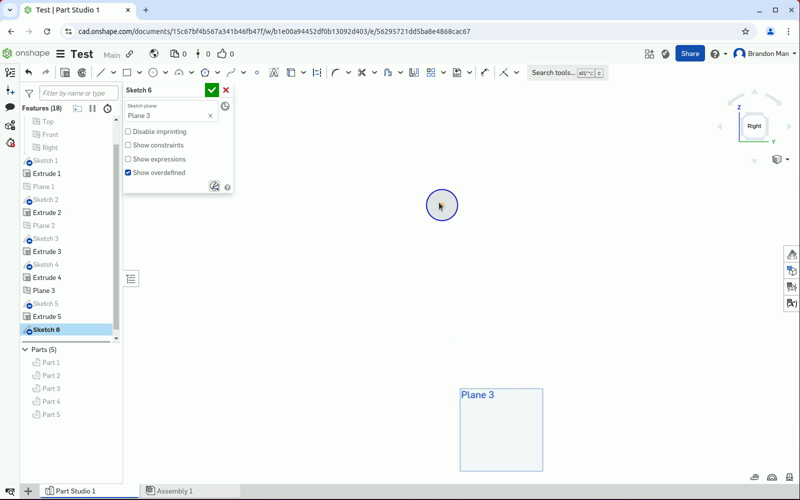
scroll(6)
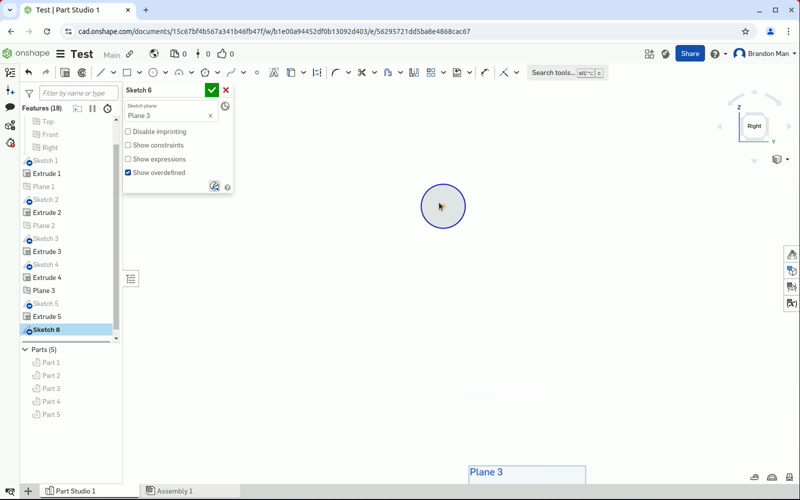
scroll(6)
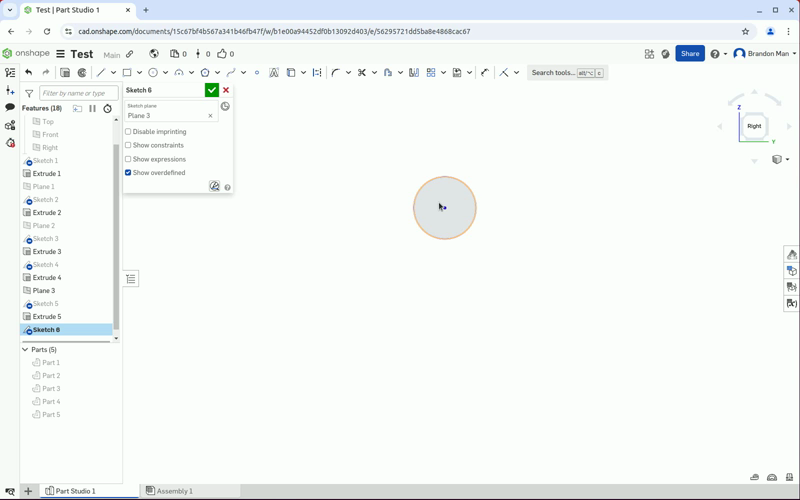
scroll(6)
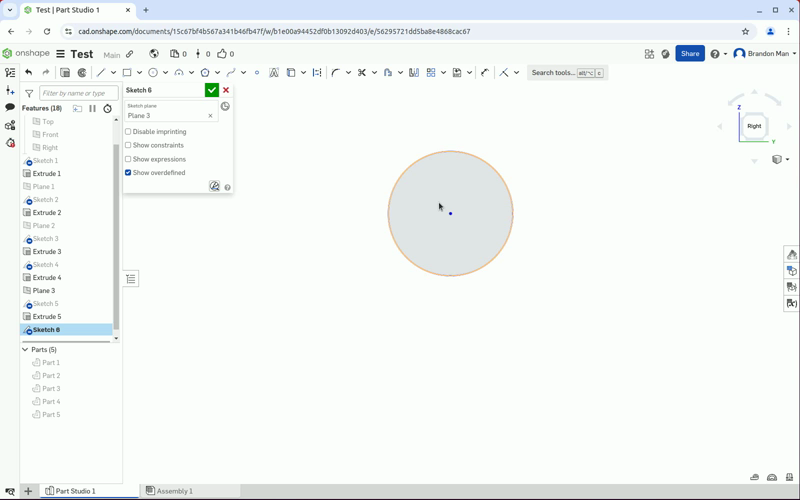
click(439, 202)
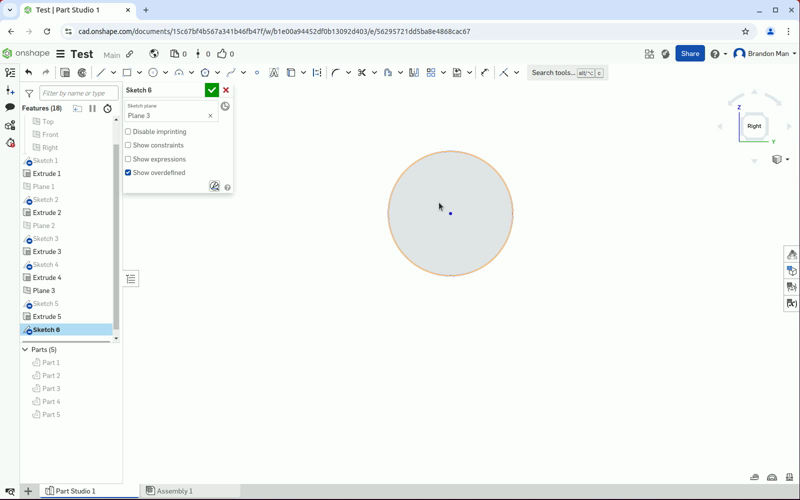
scroll(-6)
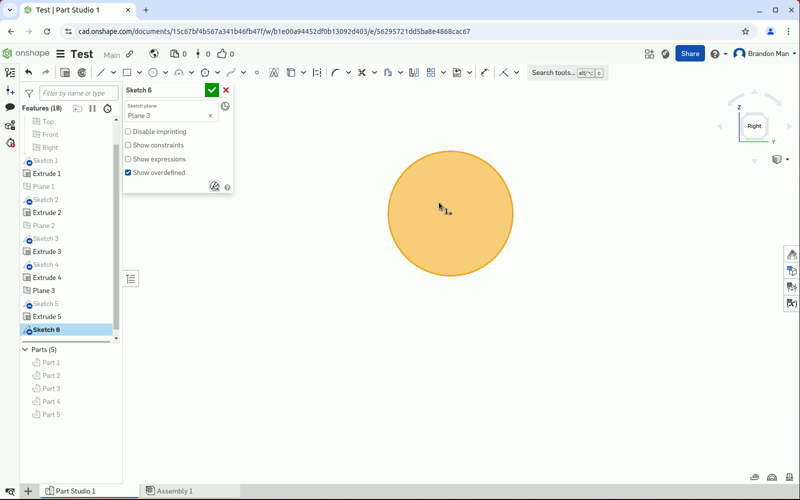
scroll(-6)
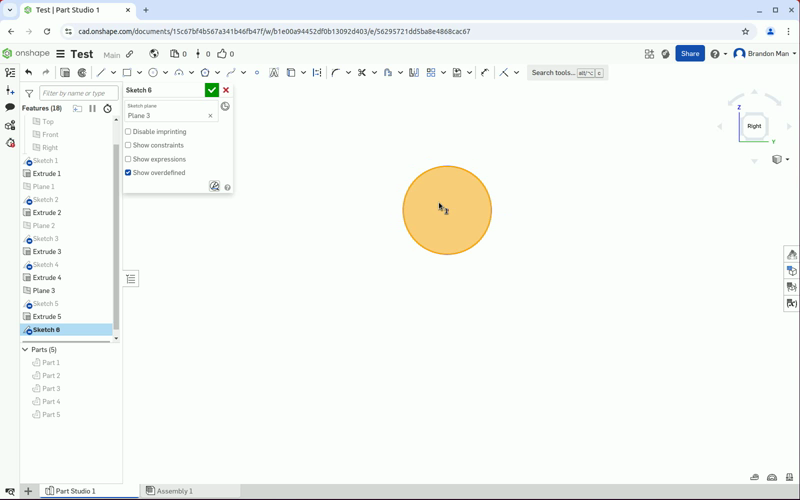
scroll(-6)
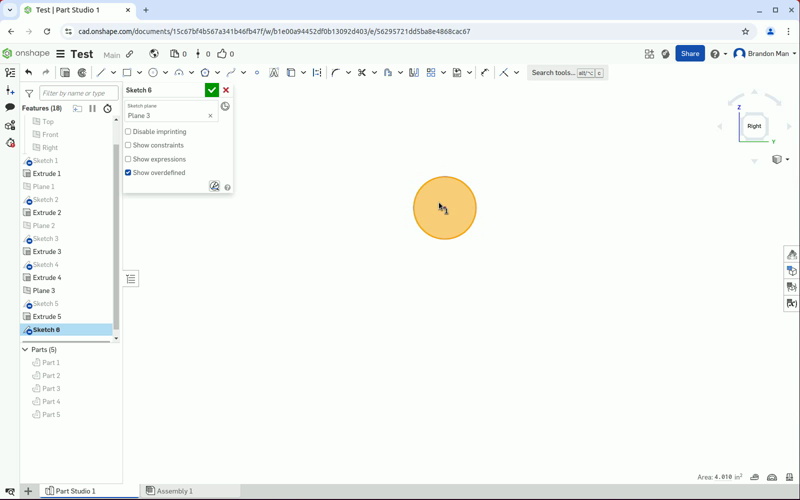
scroll(-6)
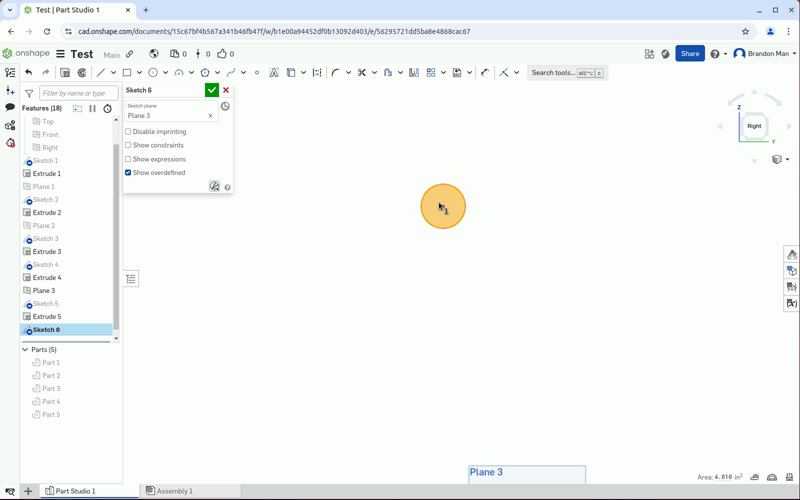
scroll(-6)
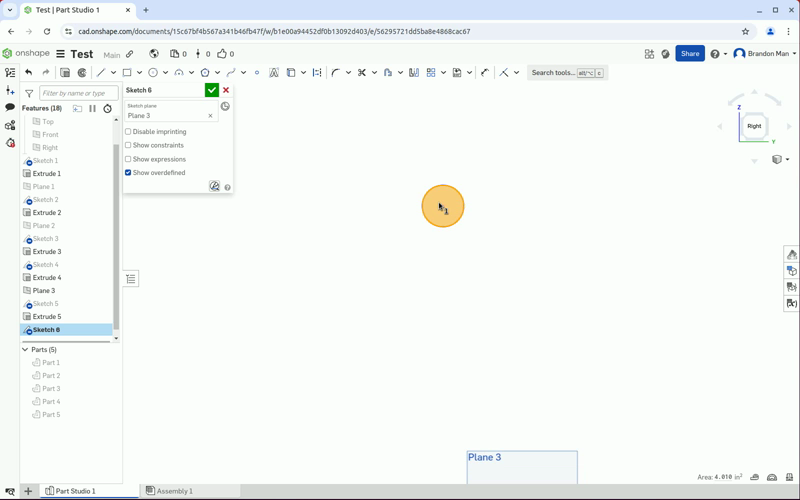
scroll(-6)
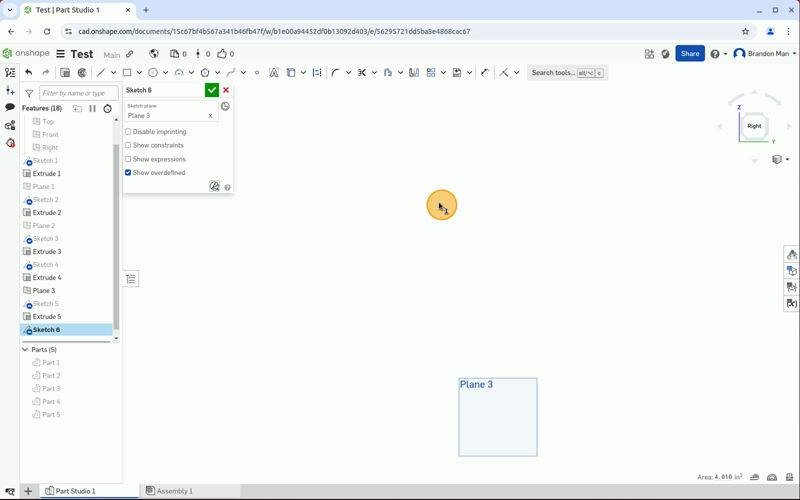
scroll(-6)
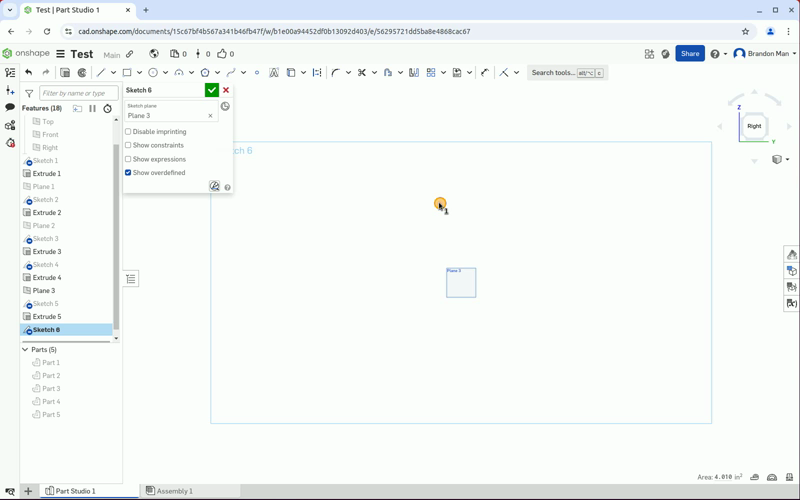
mouse_move(73, 352)
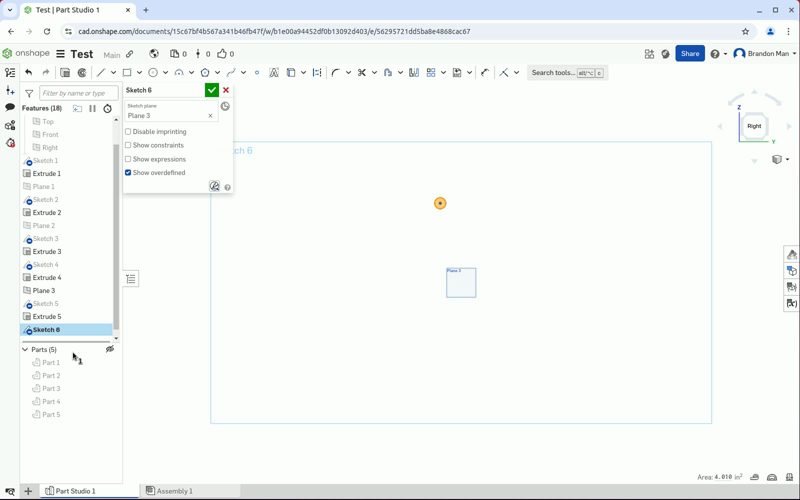
key(shift+y)
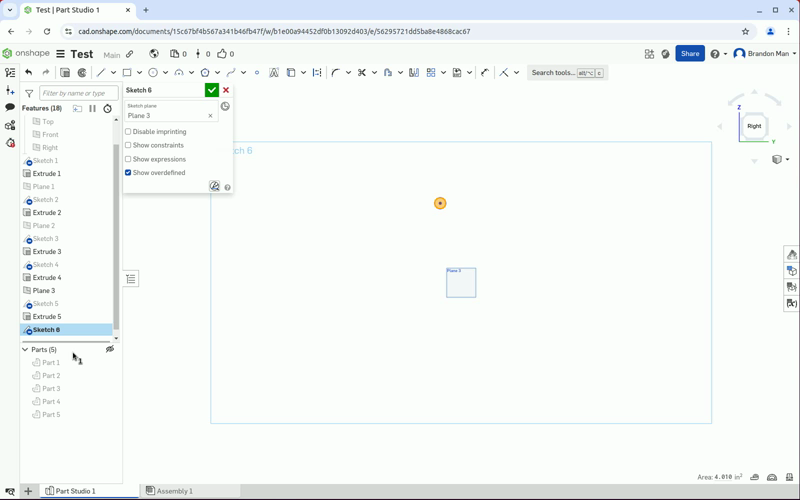
key(shift+e)
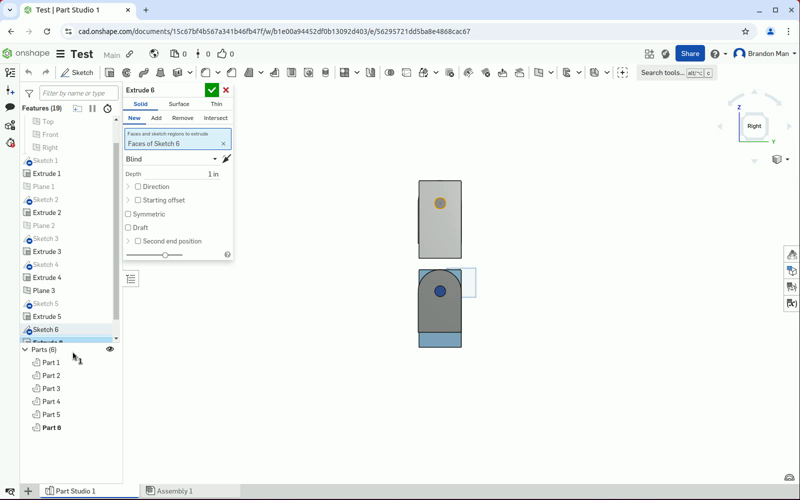
mouse_move(143, 106)
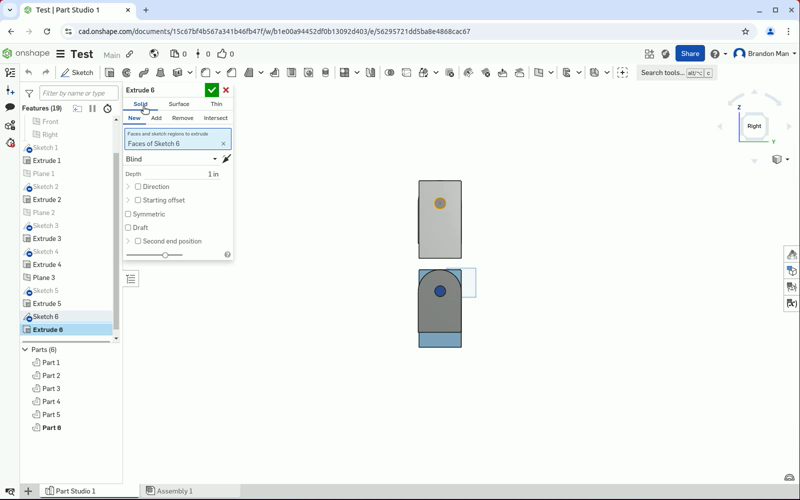
click(143, 106)
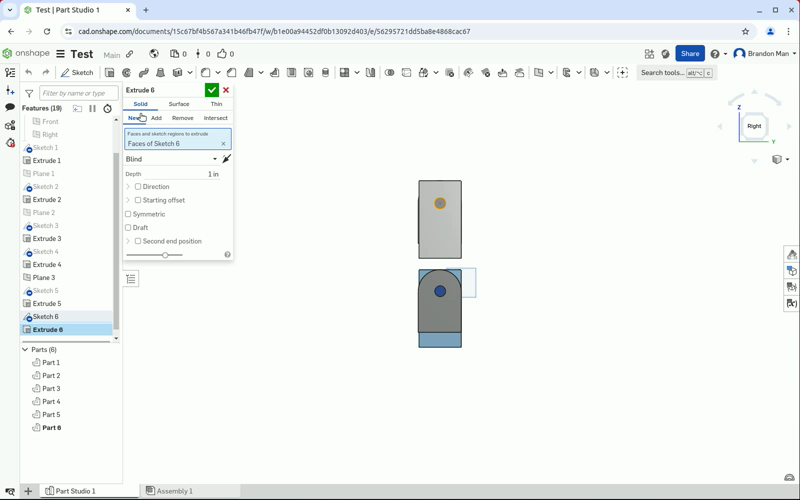
mouse_move(137, 120)
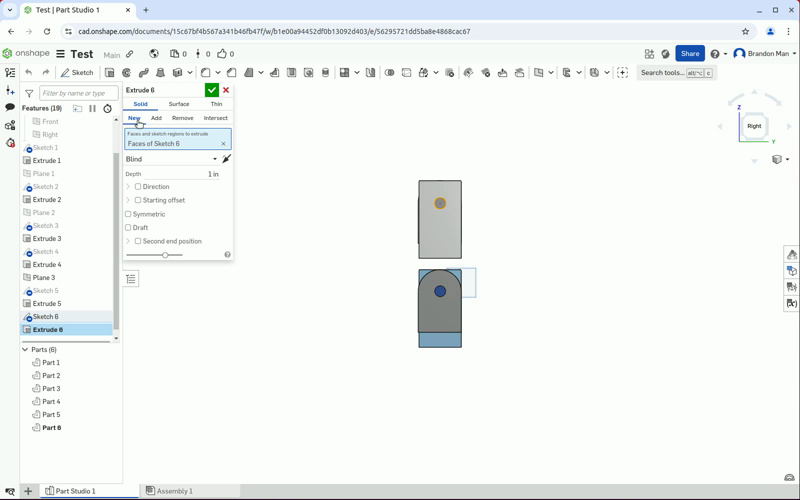
click(137, 120)
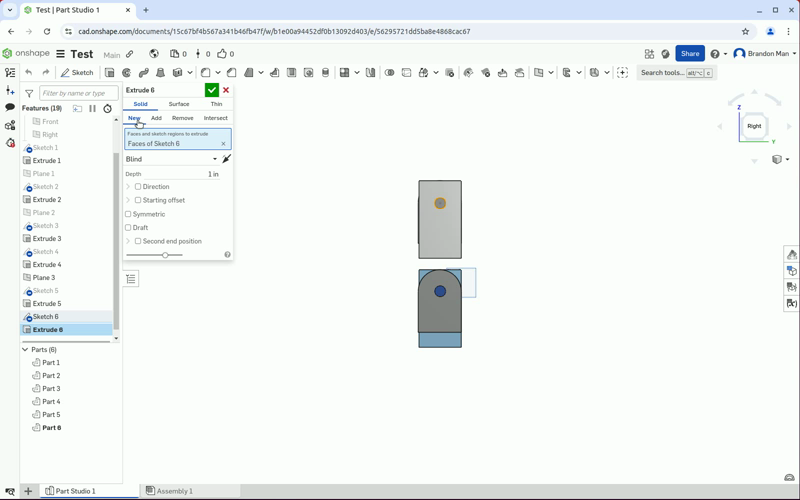
key(tab, 4)
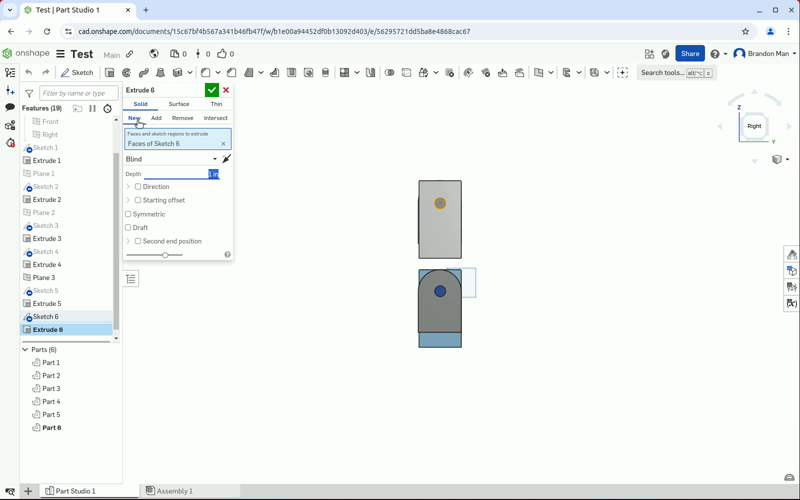
text(0.722)
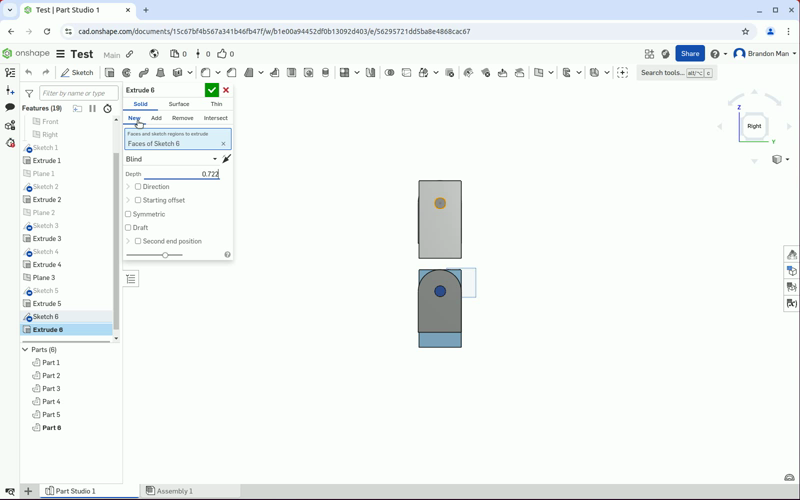
key(enter)
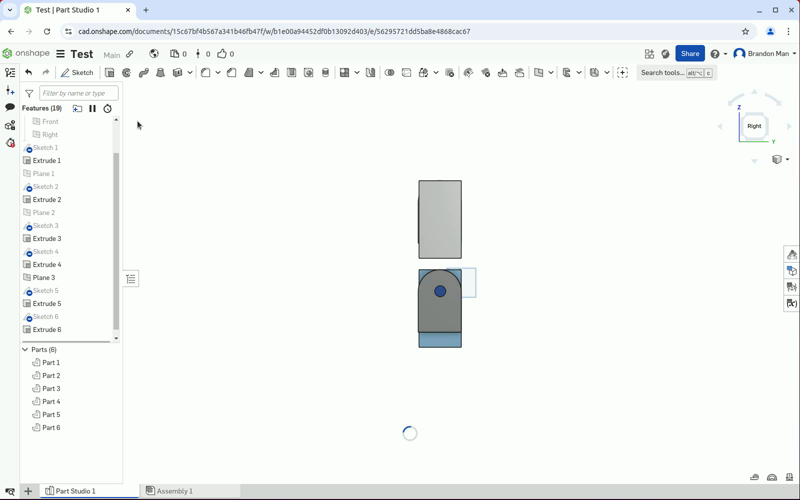
key(shift+h)
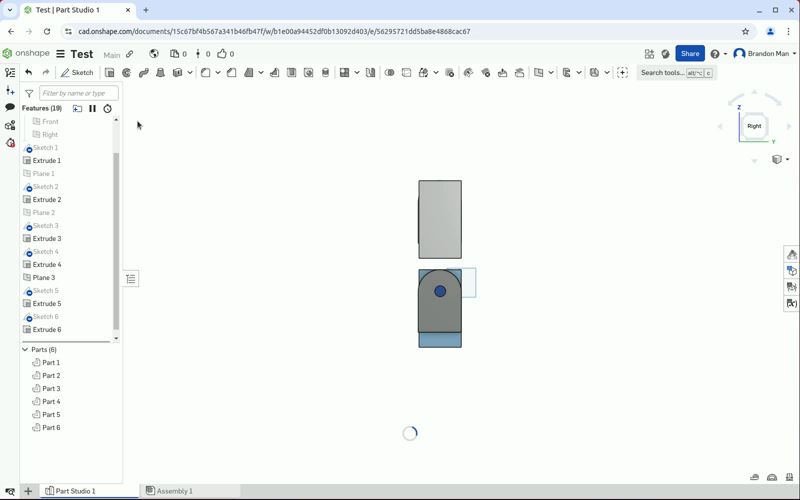
key(shift+h)
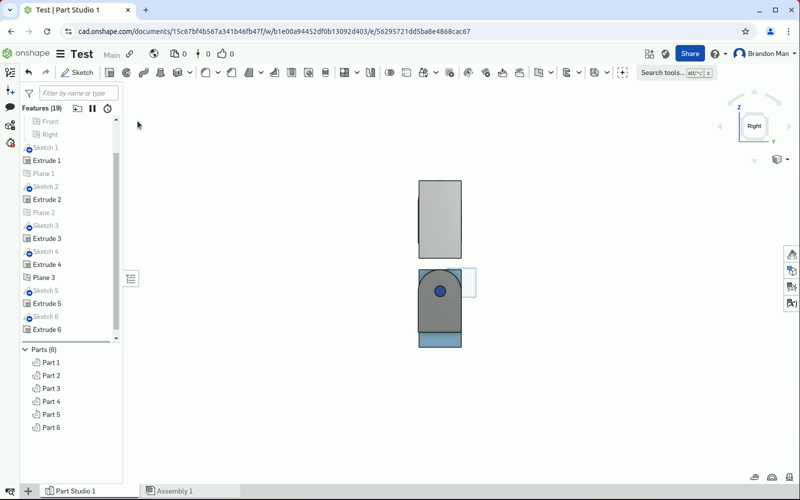
mouse_move(69, 150)
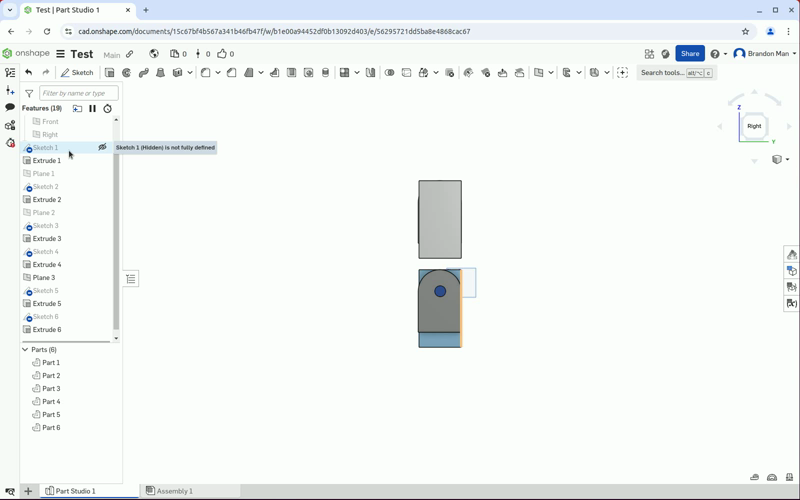
click(69, 150)
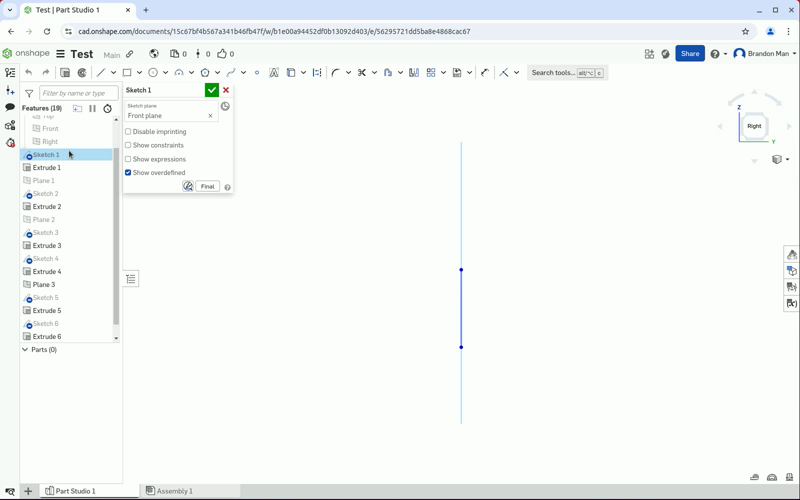
mouse_move(229, 92)
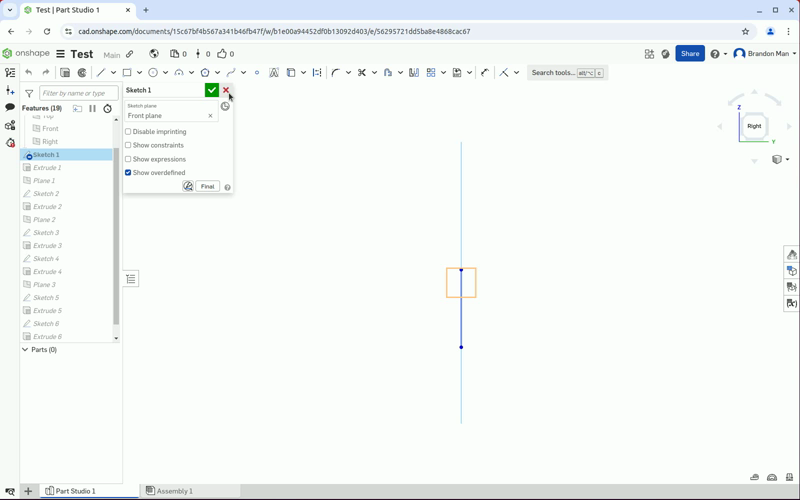
click(229, 92)
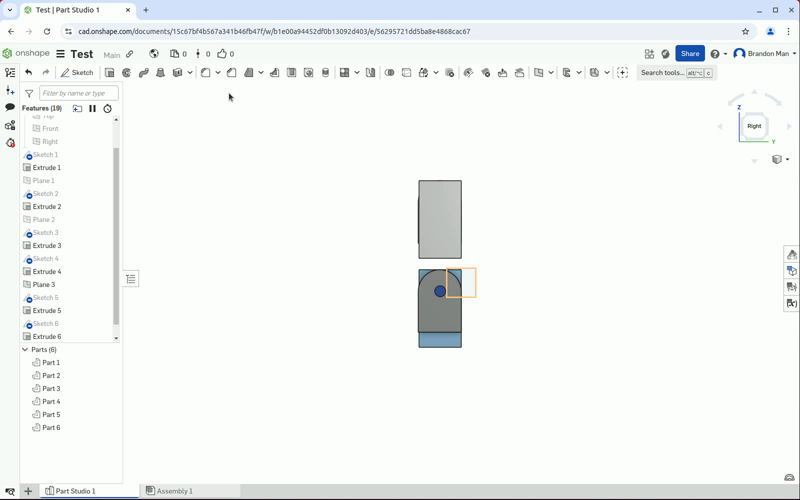
mouse_move(541, 75)
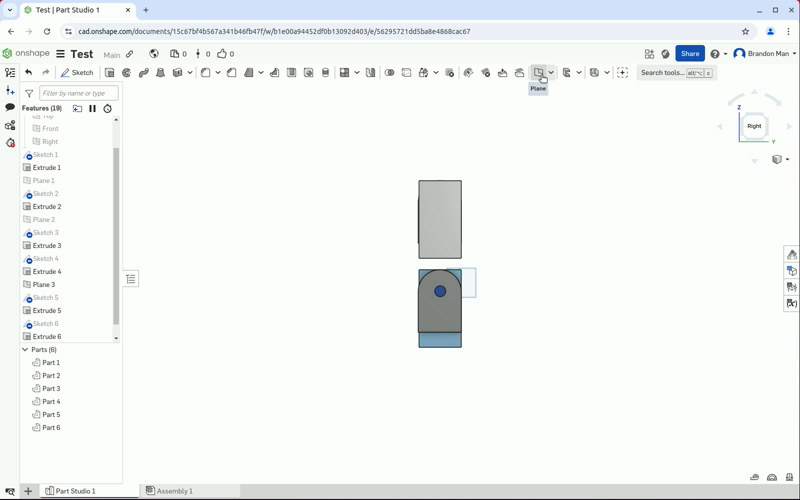
click(541, 75)
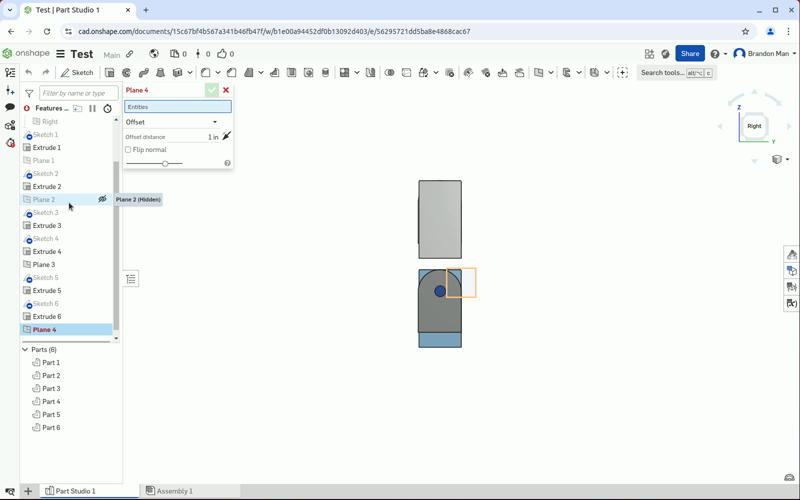
scroll(3)
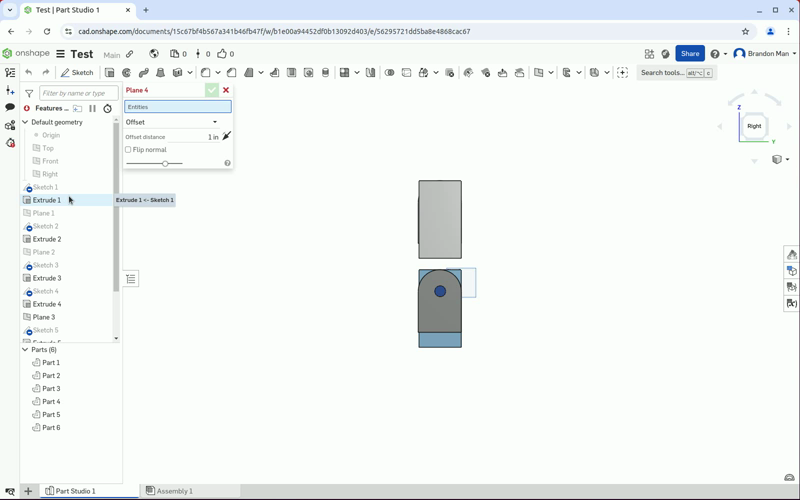
mouse_move(69, 176)
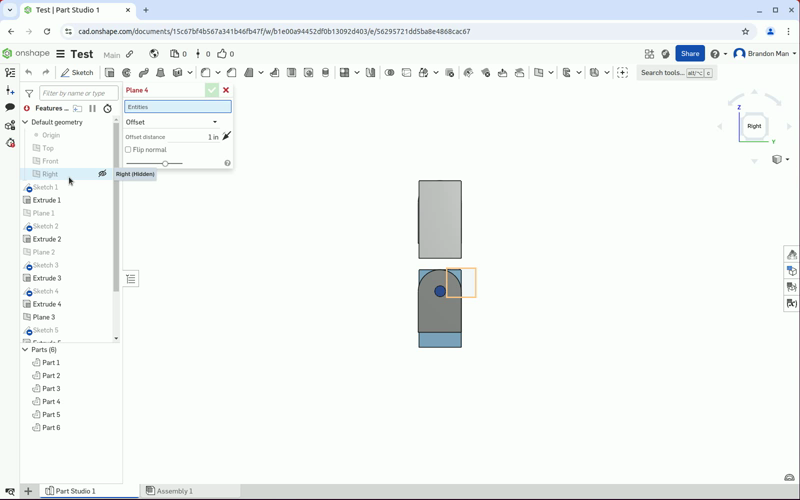
click(69, 176)
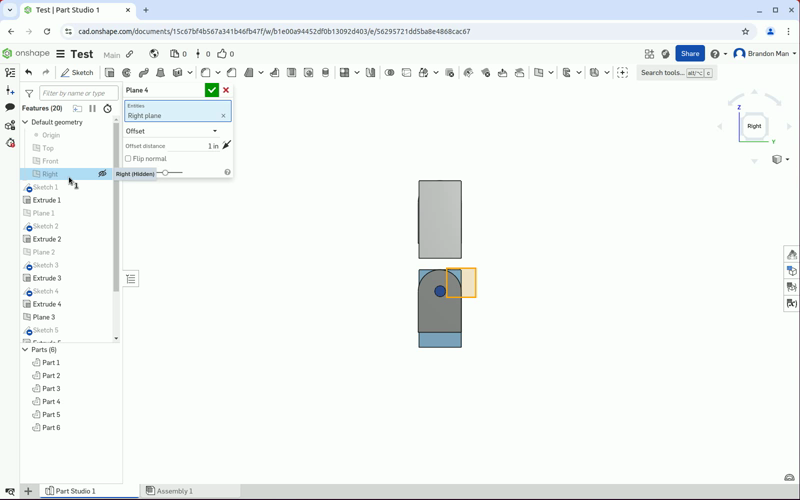
key(tab, 2)
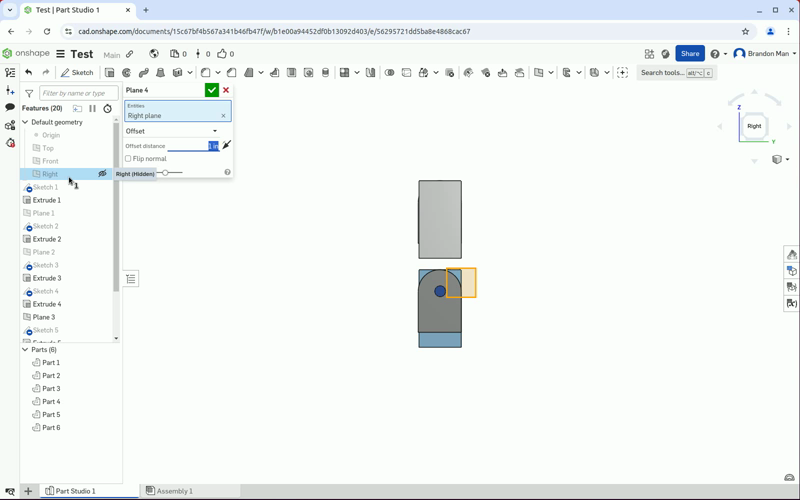
text(21.907)
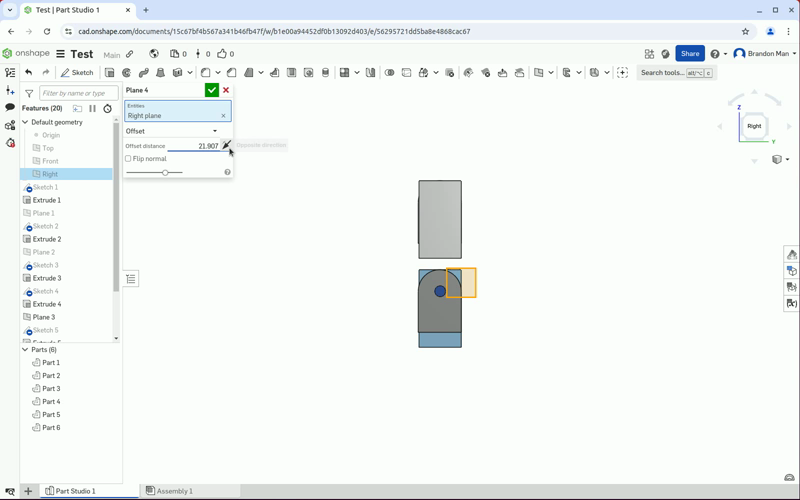
mouse_move(229, 147)
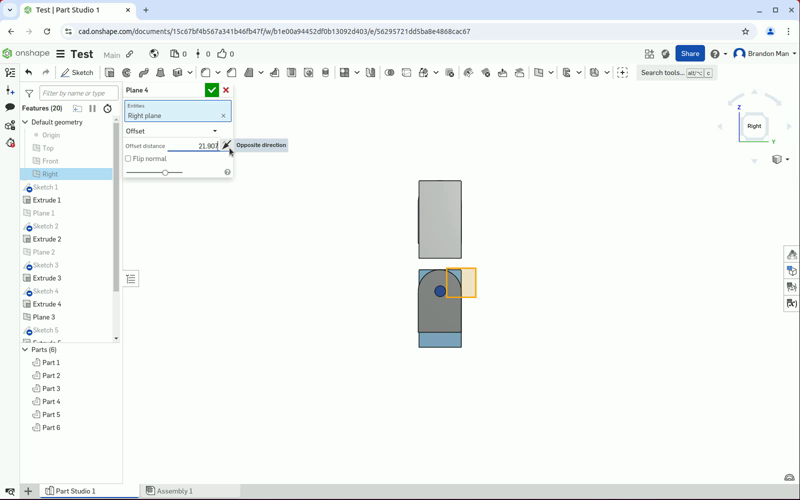
click(229, 147)
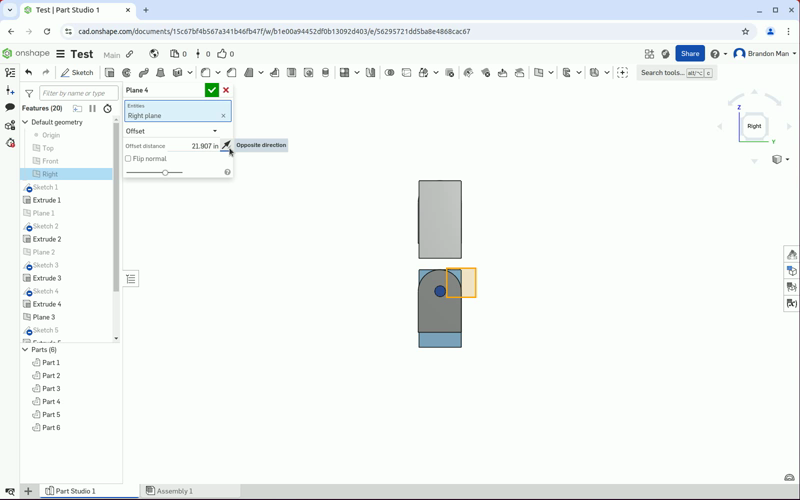
key(enter, 2)
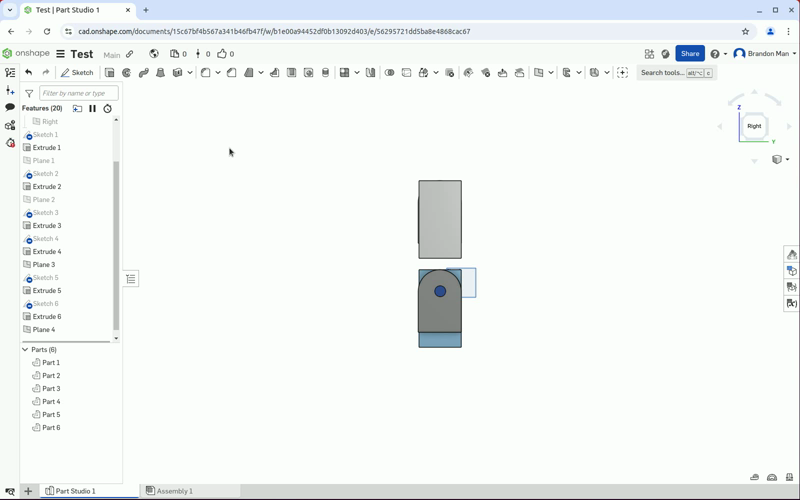
key(shift+s)
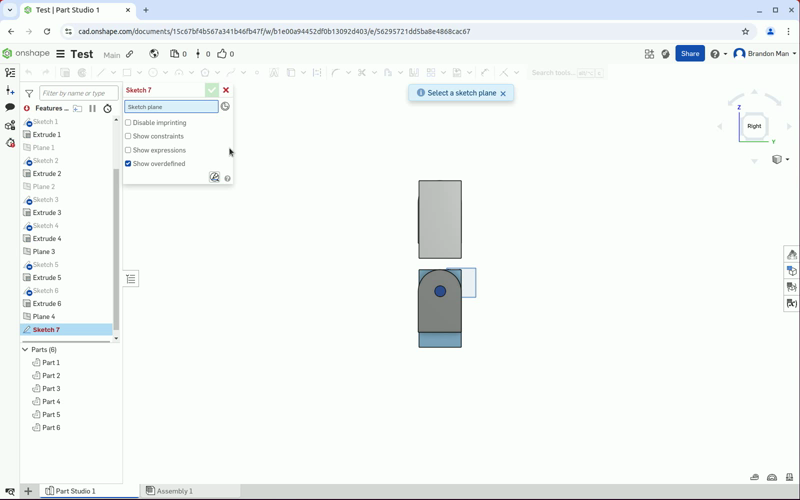
mouse_move(69, 319)
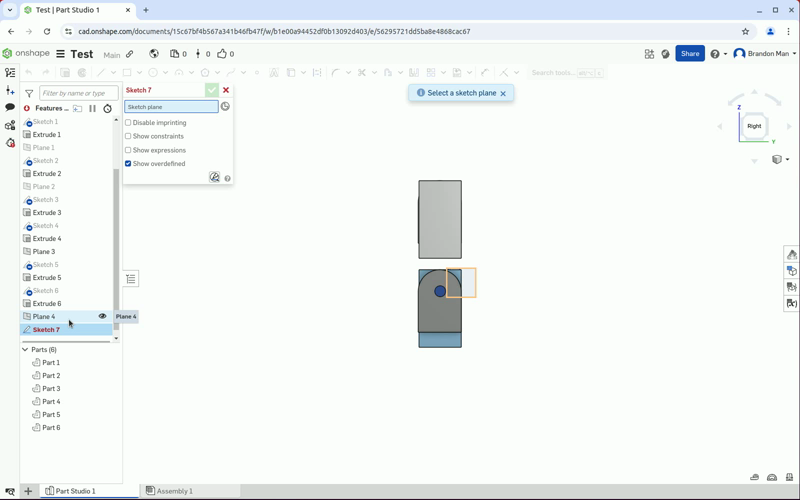
click(69, 319)
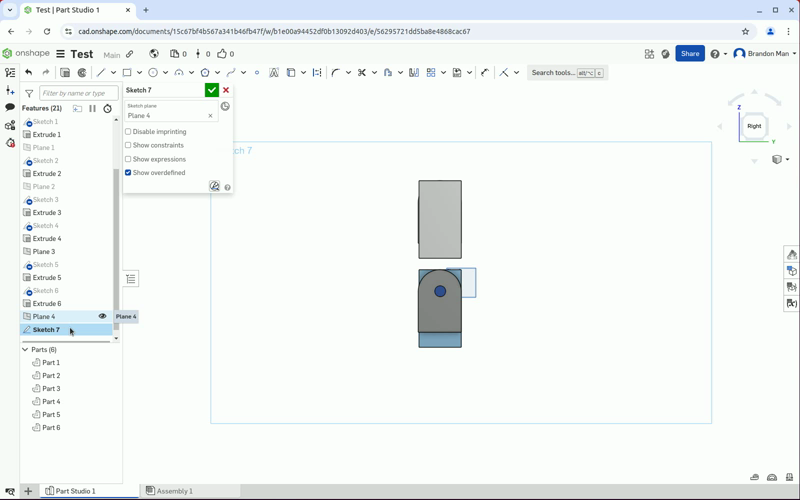
mouse_move(73, 352)
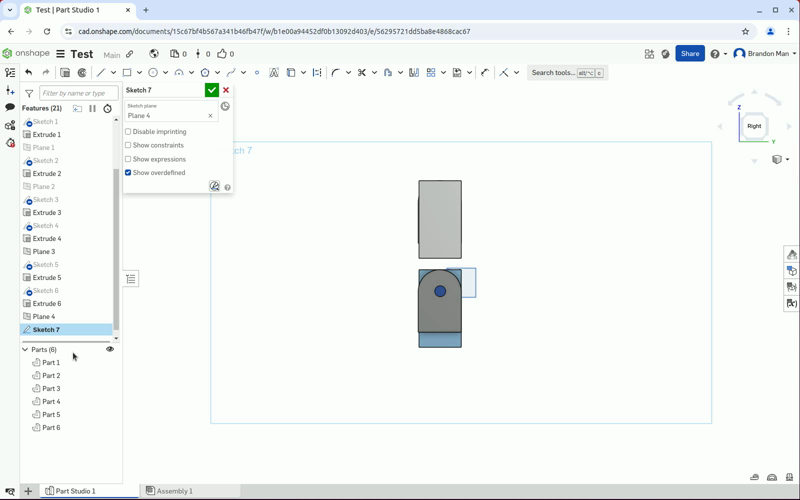
key(y)
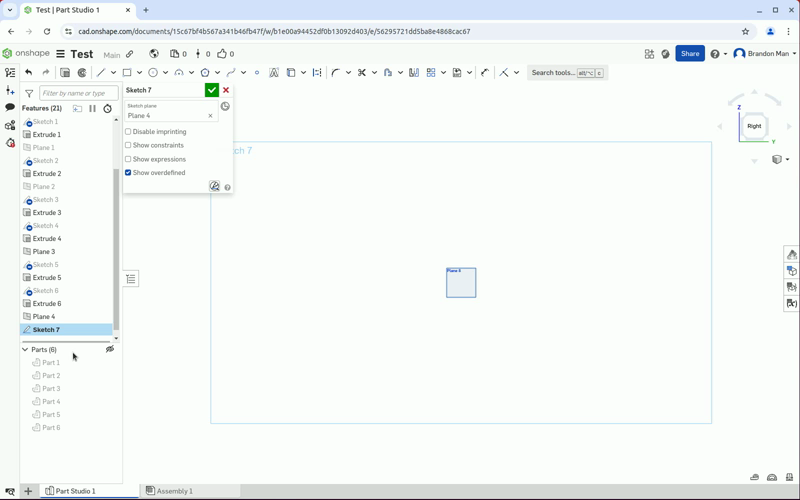
key(c)
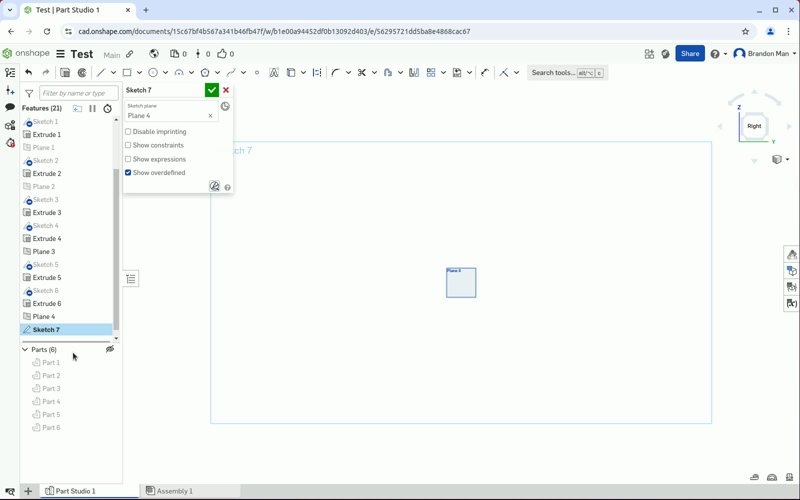
key_down(shift)
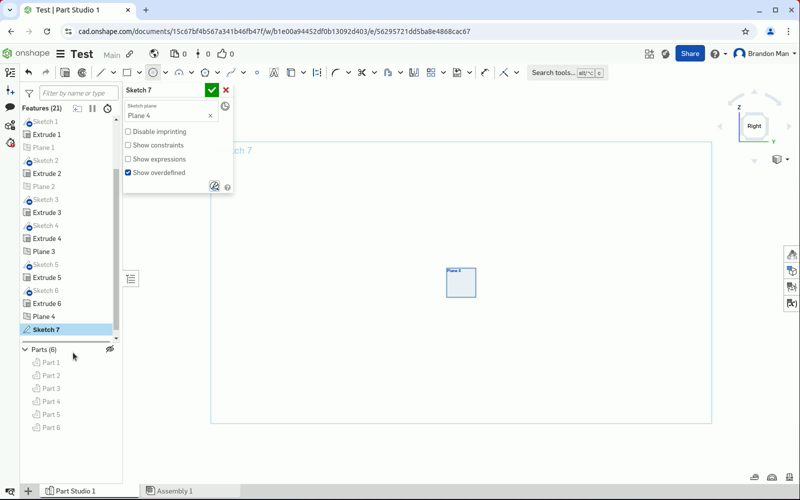
mouse_move(440, 203)
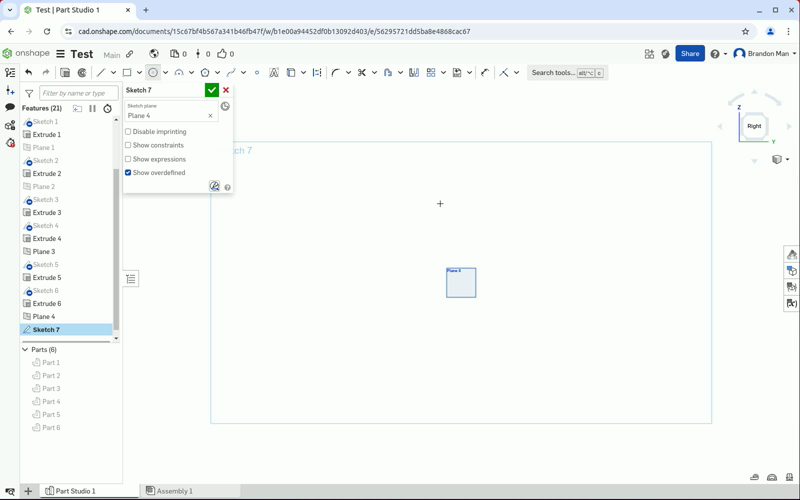
click(440, 203)
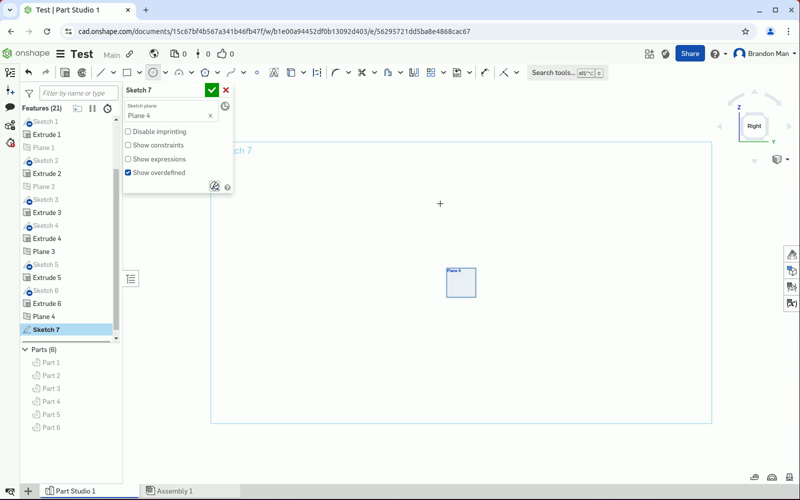
key_up(shift)
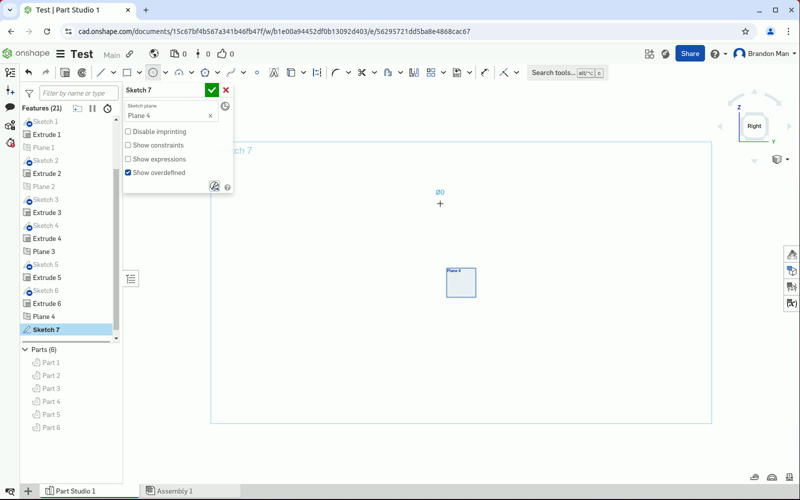
mouse_move(445, 203)
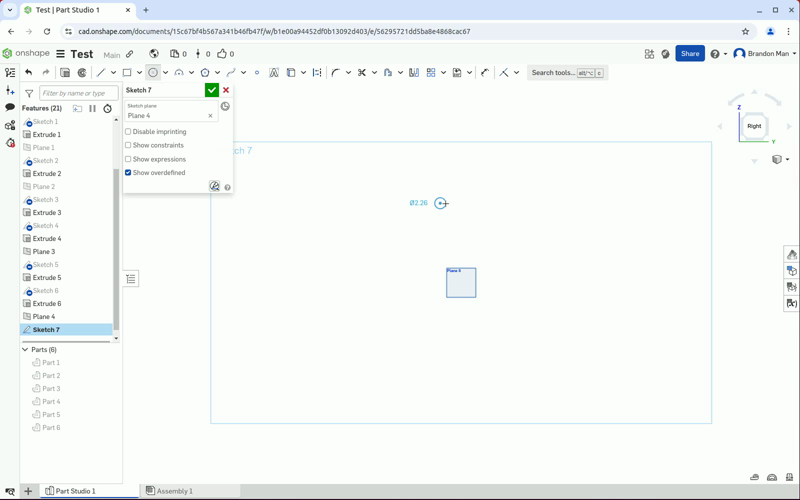
click(445, 203)
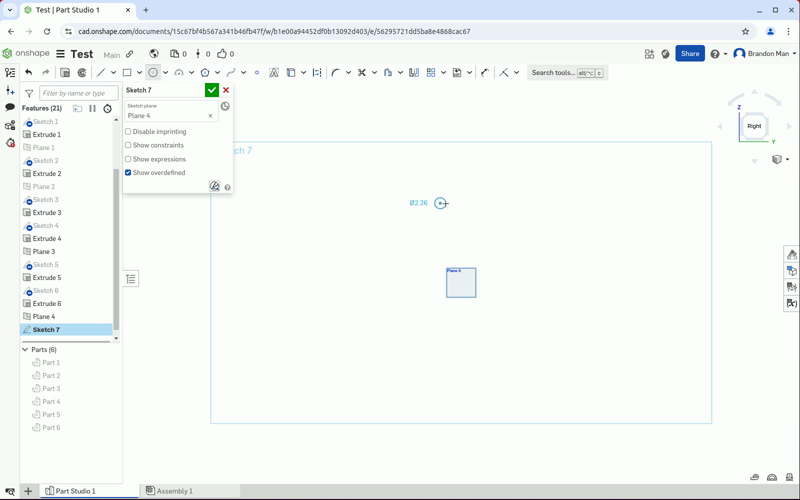
key(esc)
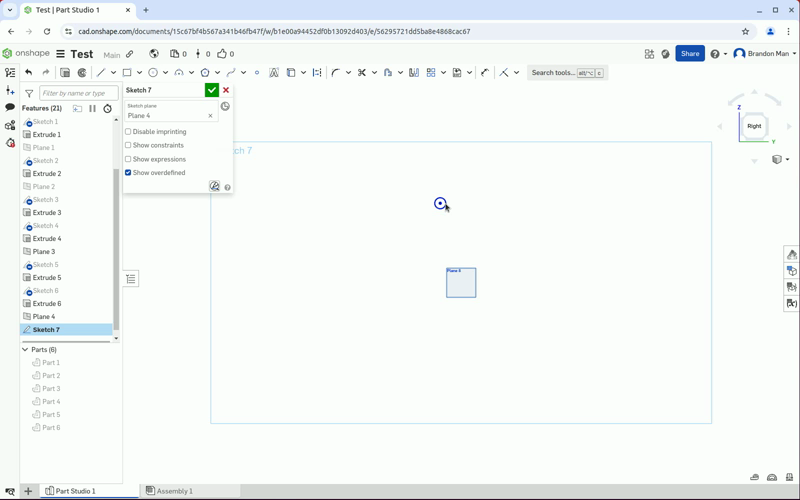
mouse_move(442, 200)
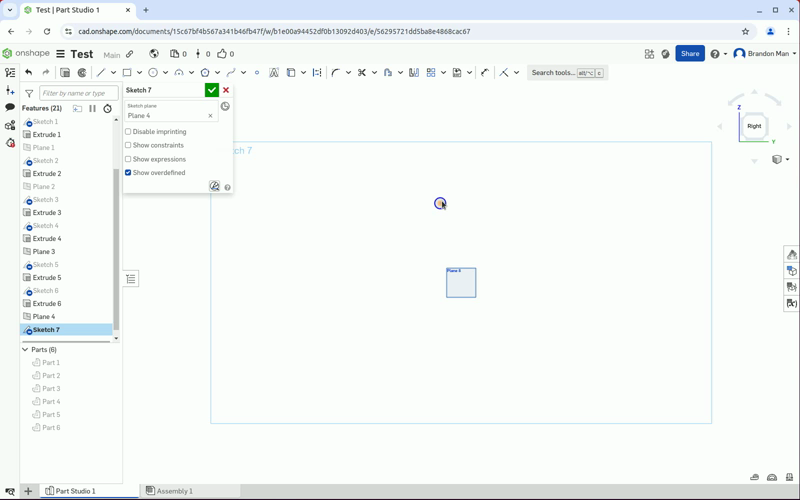
scroll(6)
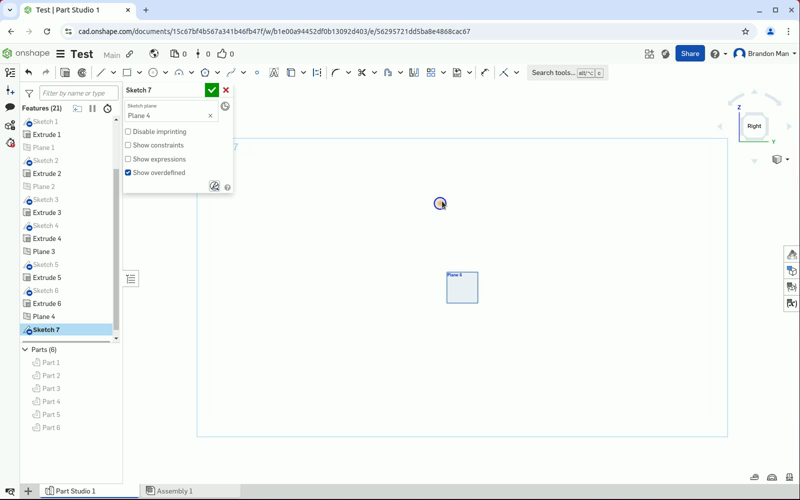
scroll(6)
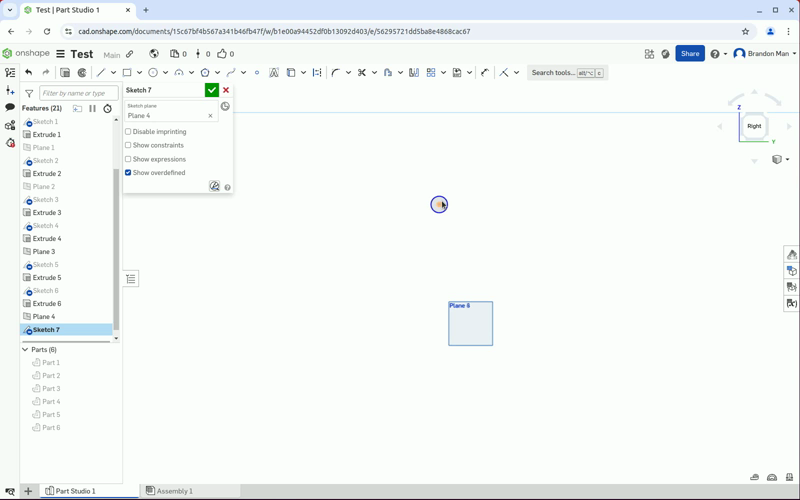
scroll(6)
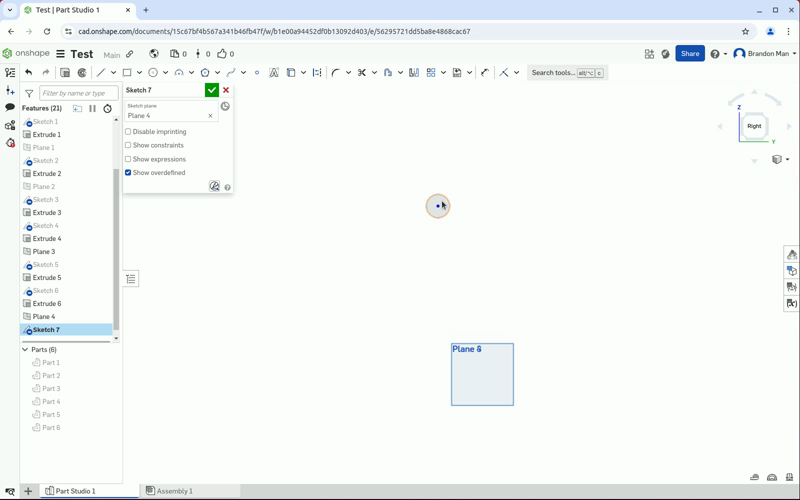
scroll(6)
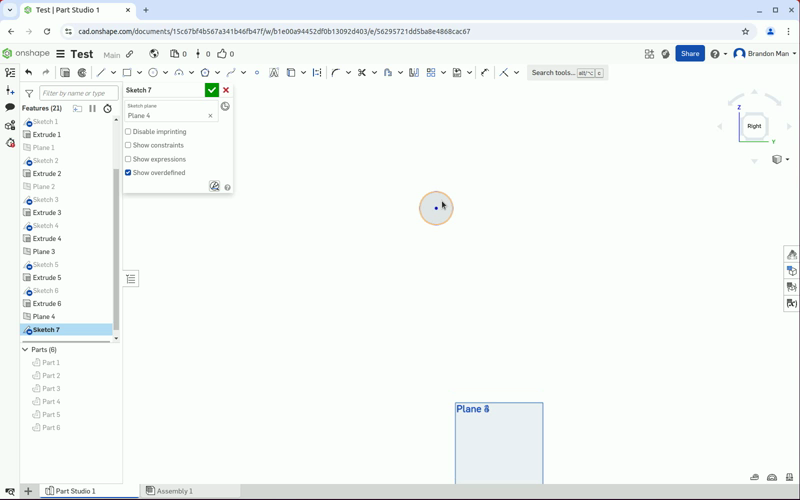
scroll(6)
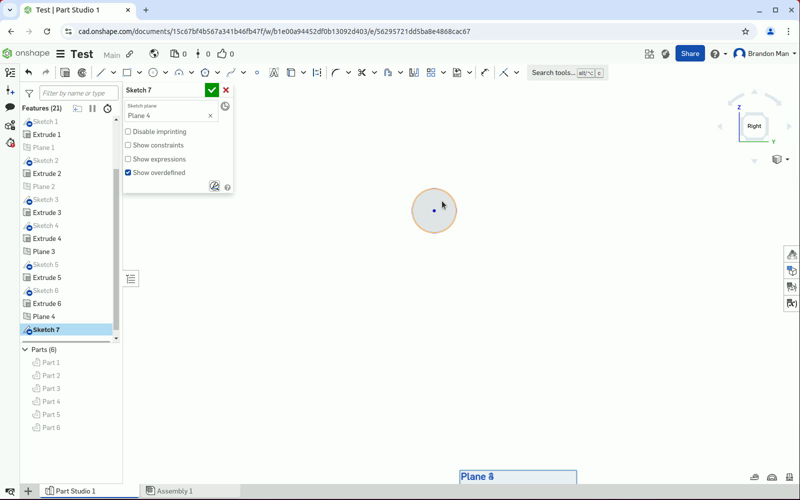
scroll(6)
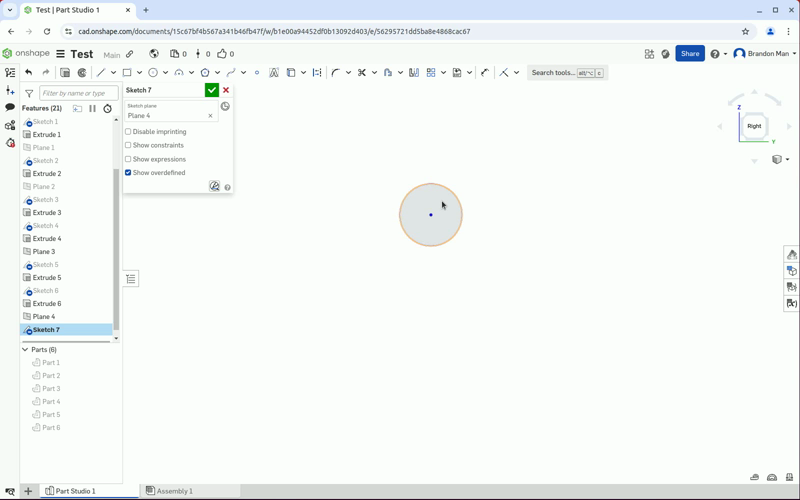
scroll(6)
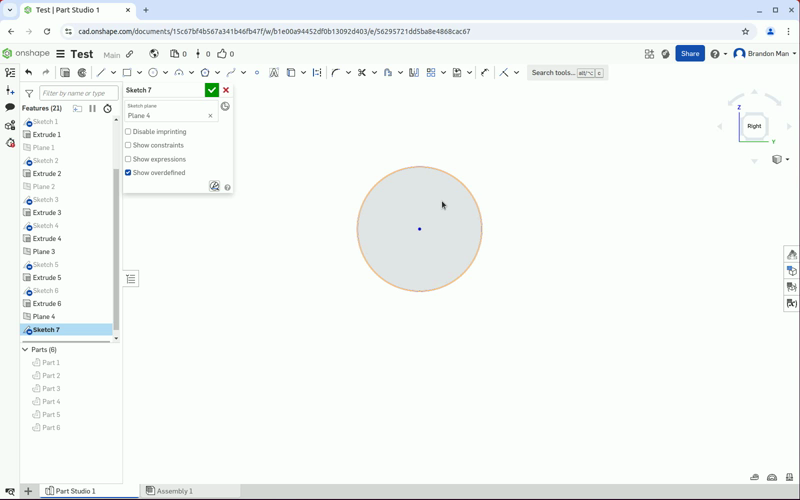
click(442, 200)
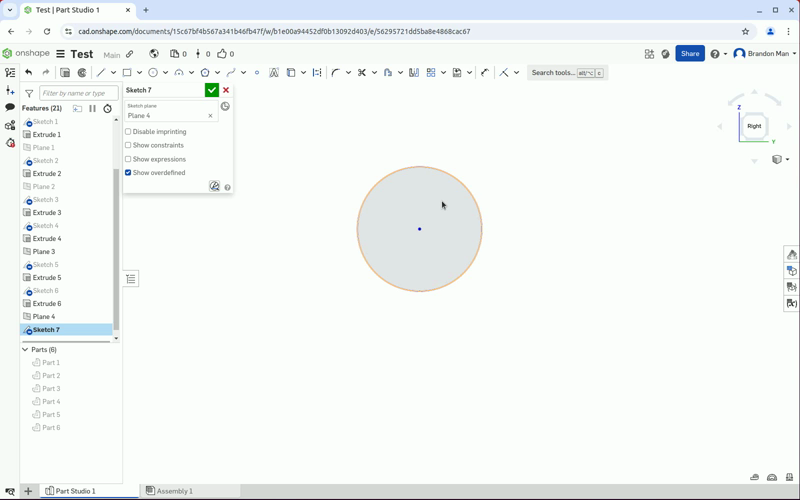
scroll(-6)
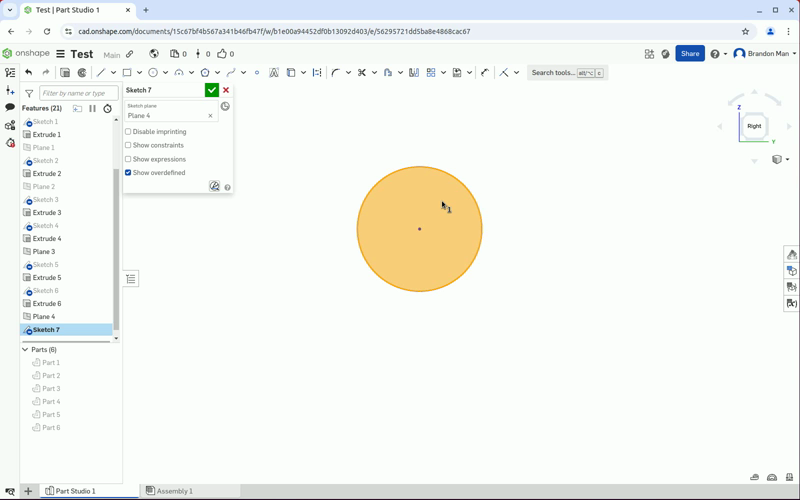
scroll(-6)
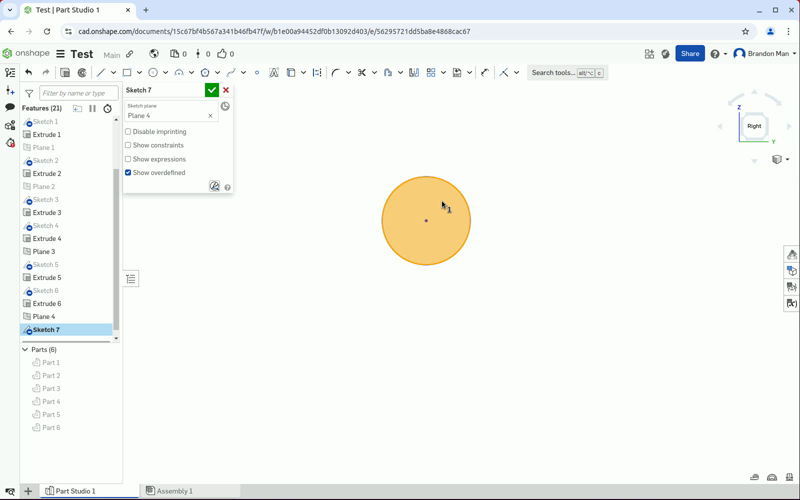
scroll(-6)
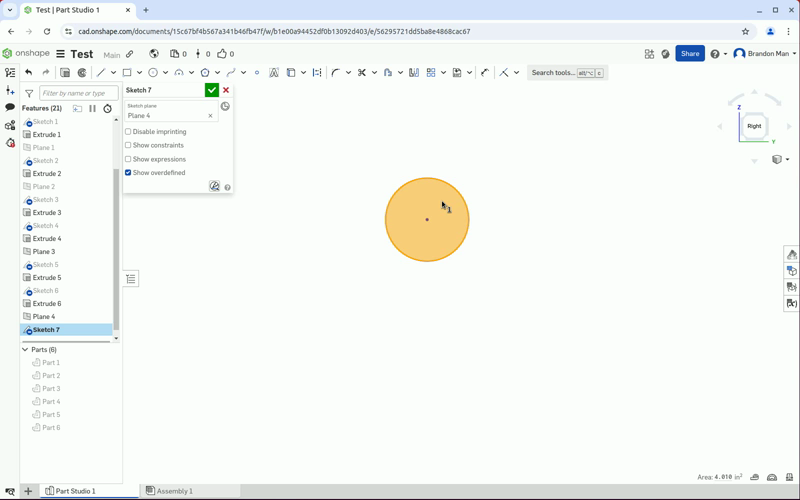
scroll(-6)
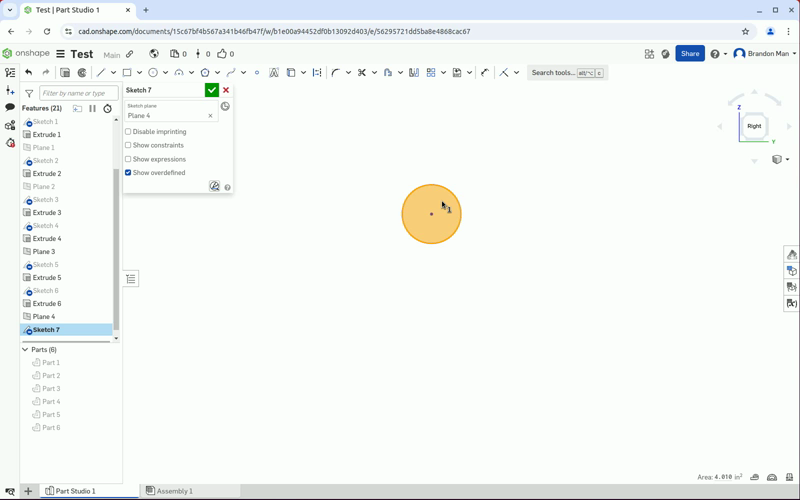
scroll(-6)
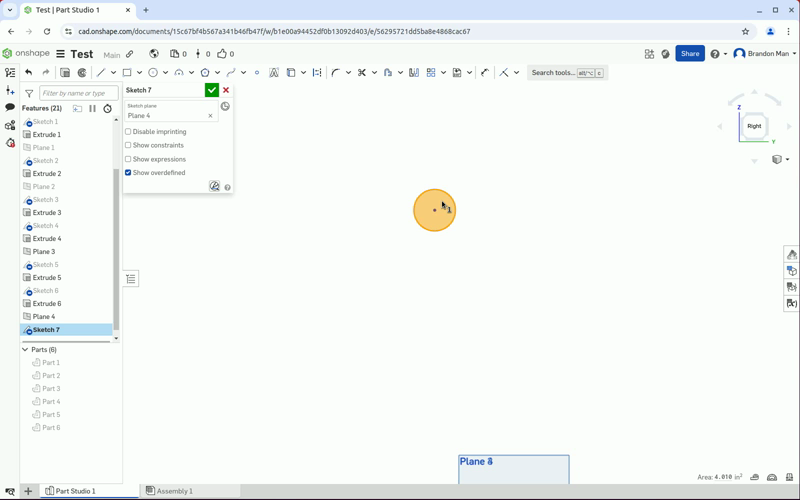
scroll(-6)
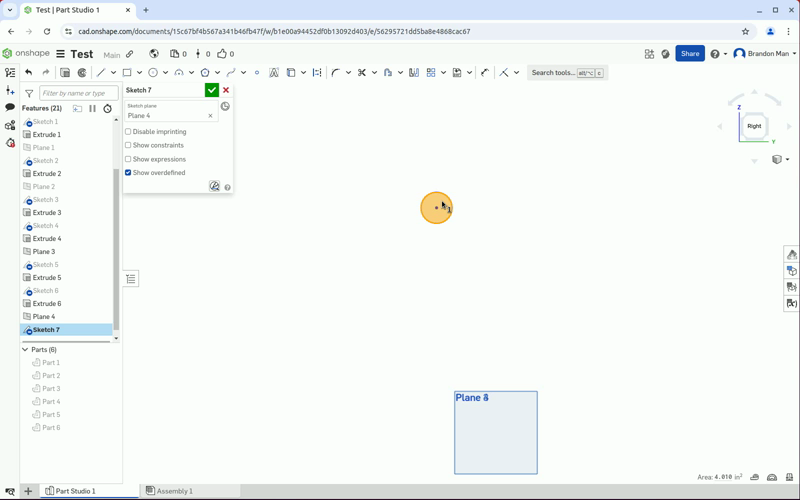
scroll(-6)
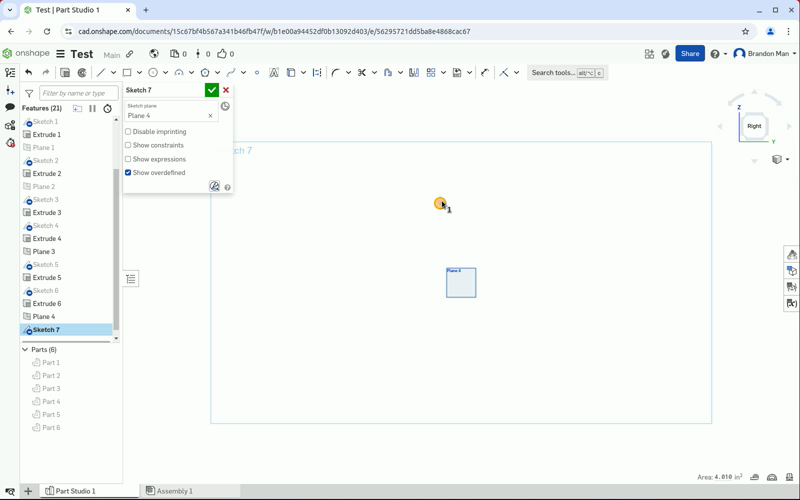
mouse_move(73, 352)
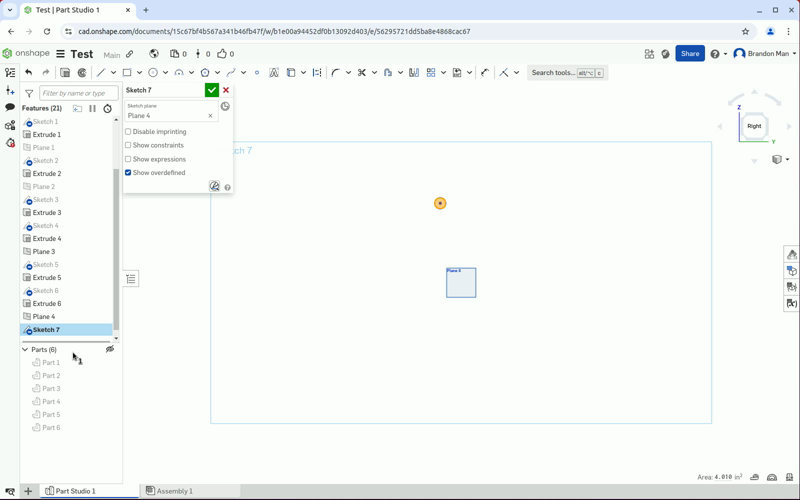
key(shift+y)
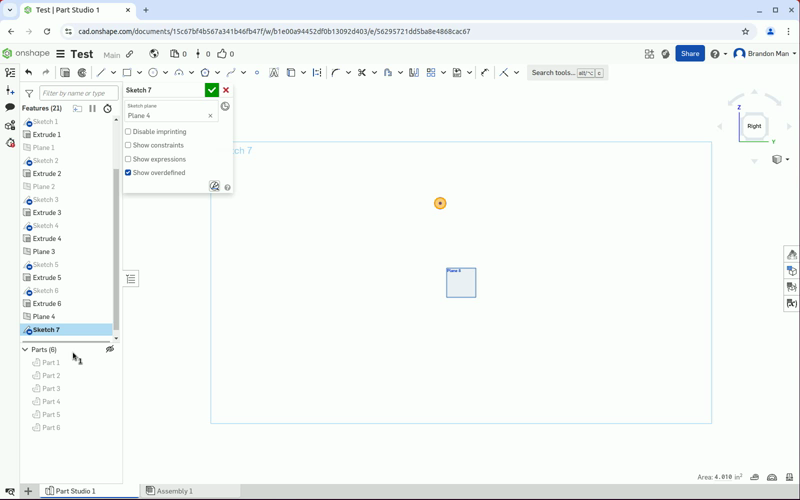
key(shift+e)
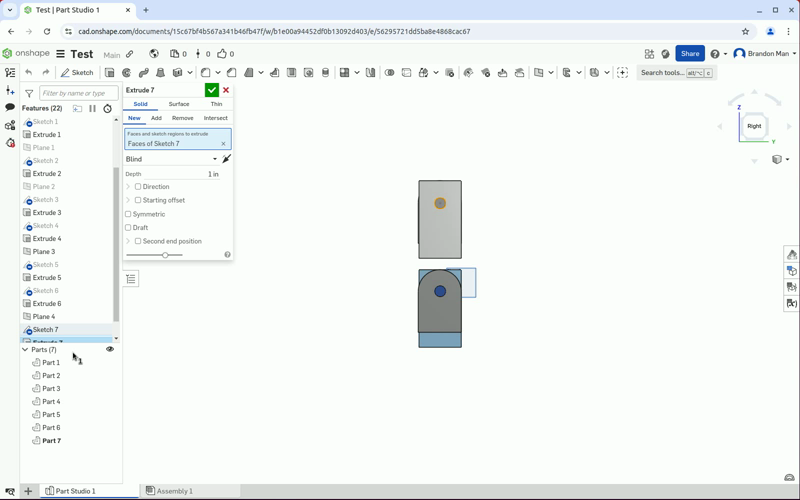
mouse_move(143, 106)
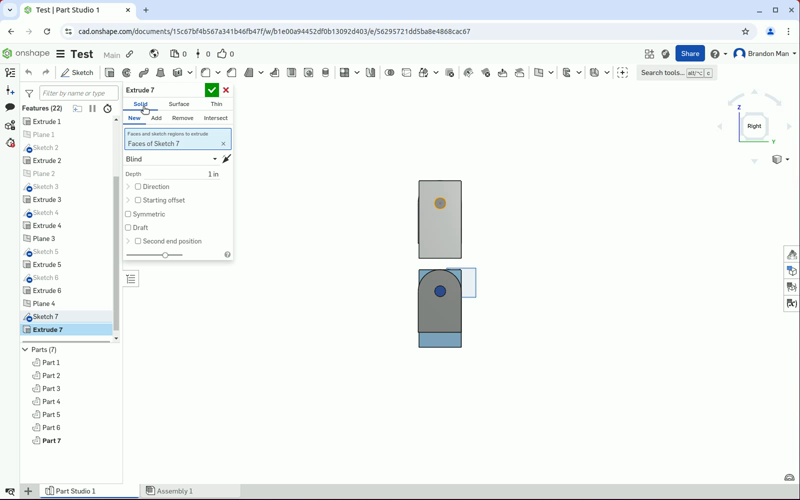
click(143, 106)
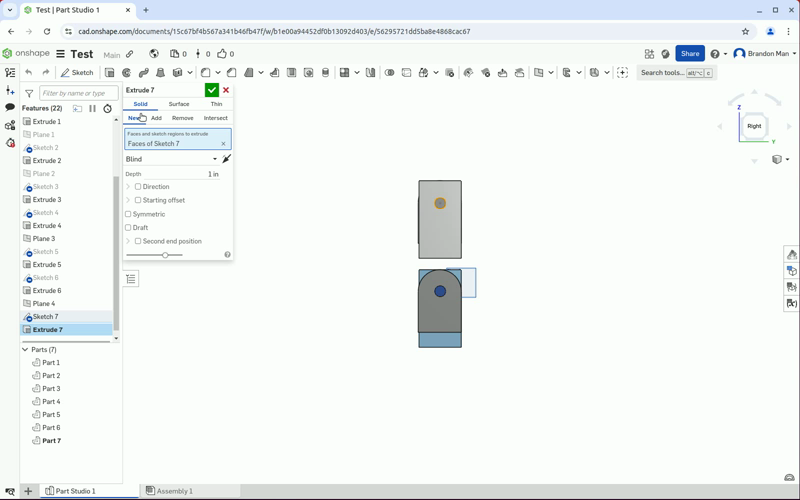
mouse_move(137, 120)
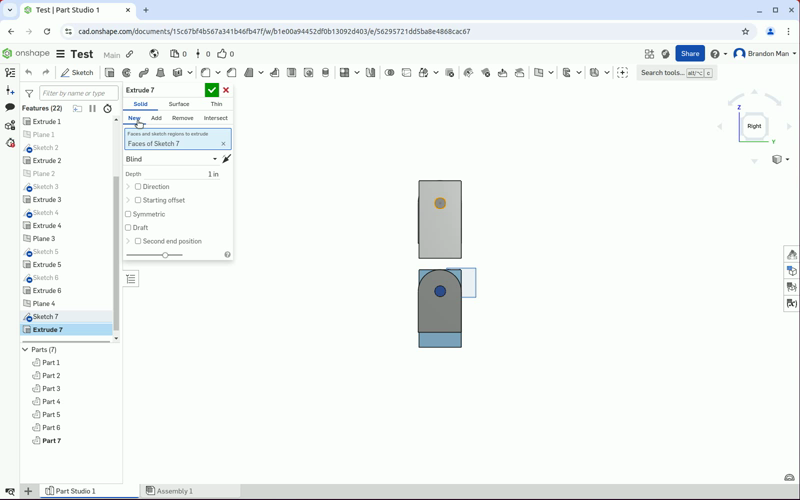
click(137, 120)
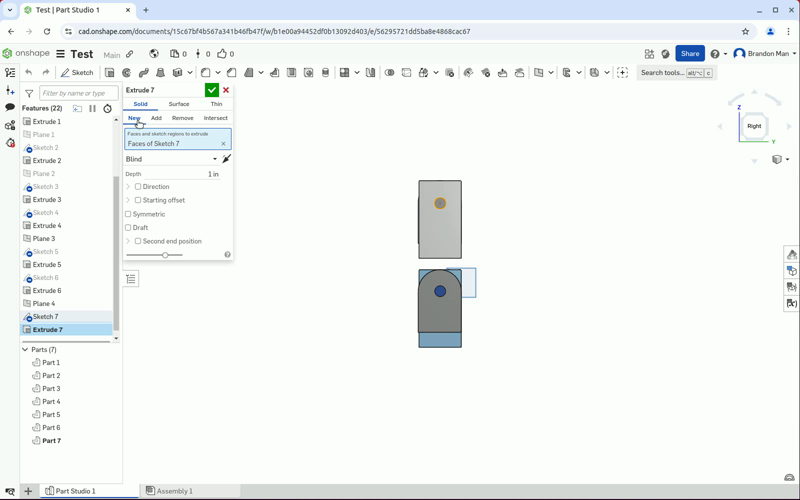
key(tab, 4)
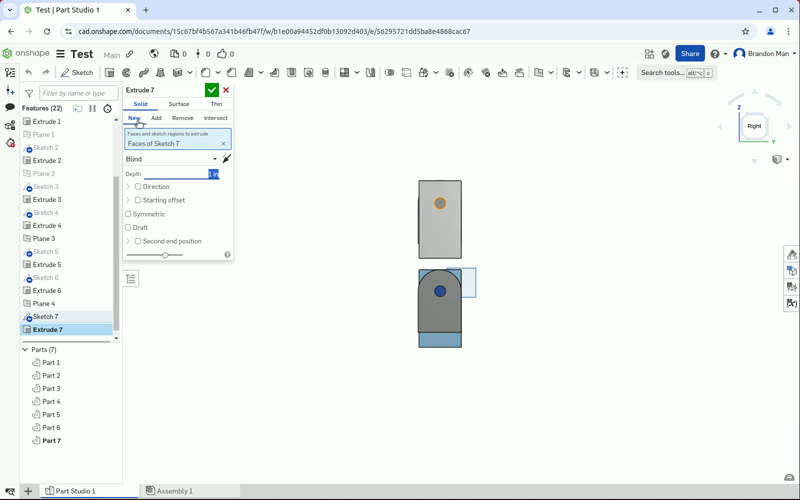
text(0.481)
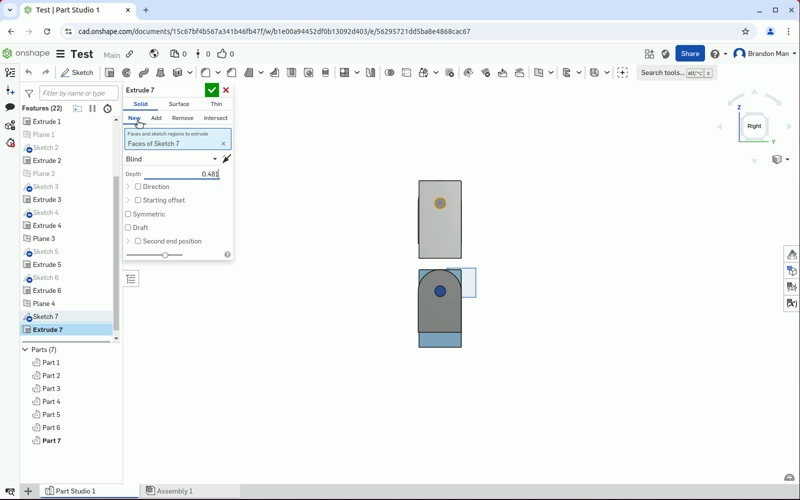
key(enter)
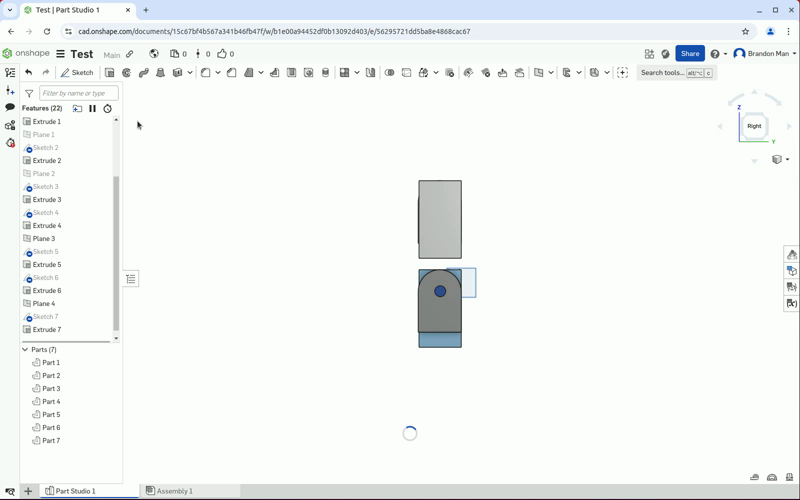
key(shift+h)
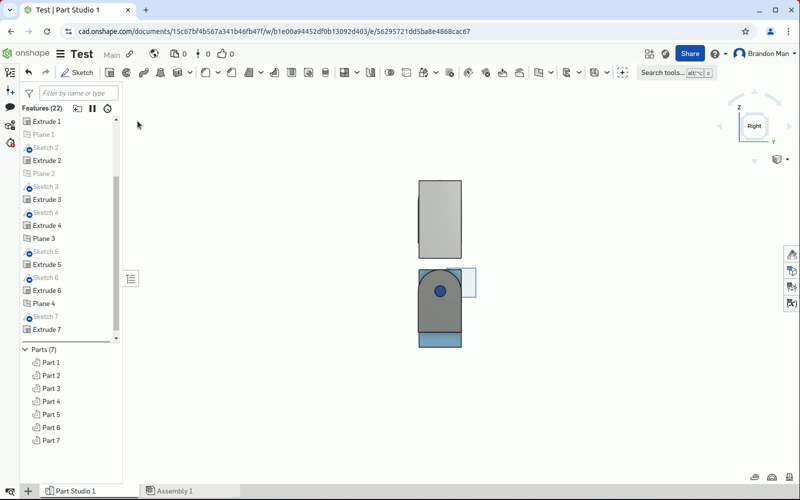
key(shift+h)
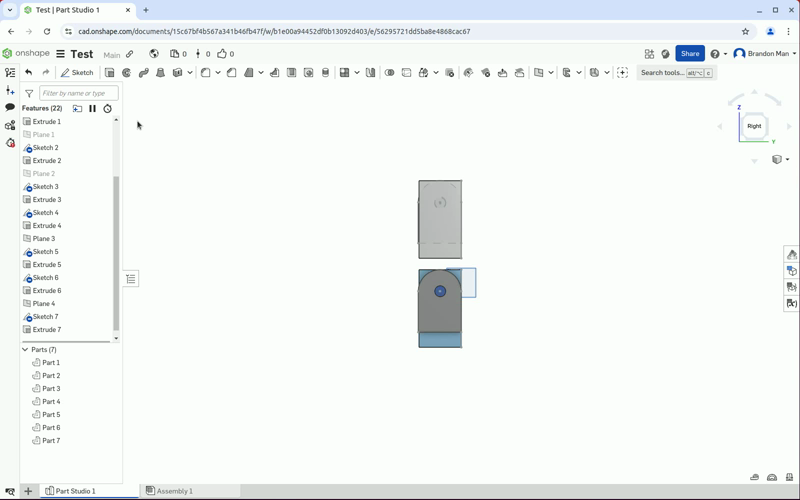
key(shift+7)
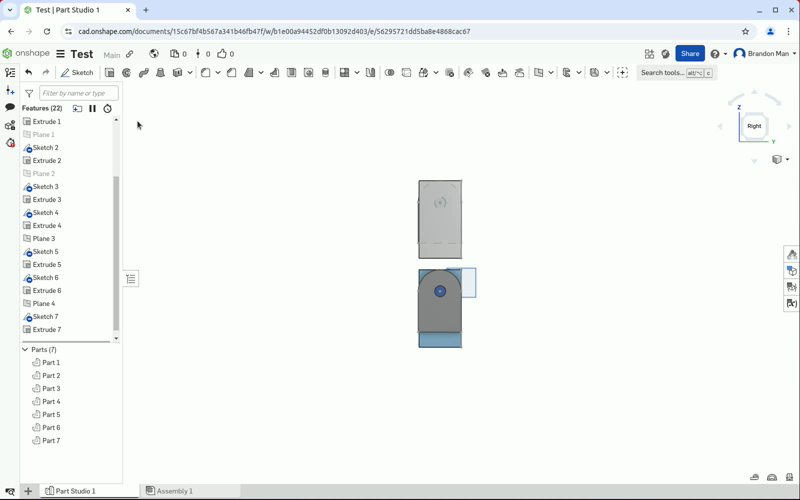
key(right, 2)
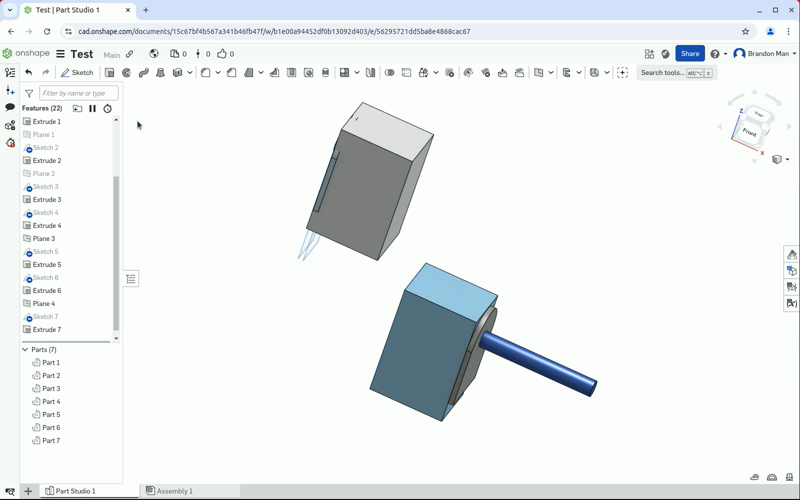
key(down, 2)
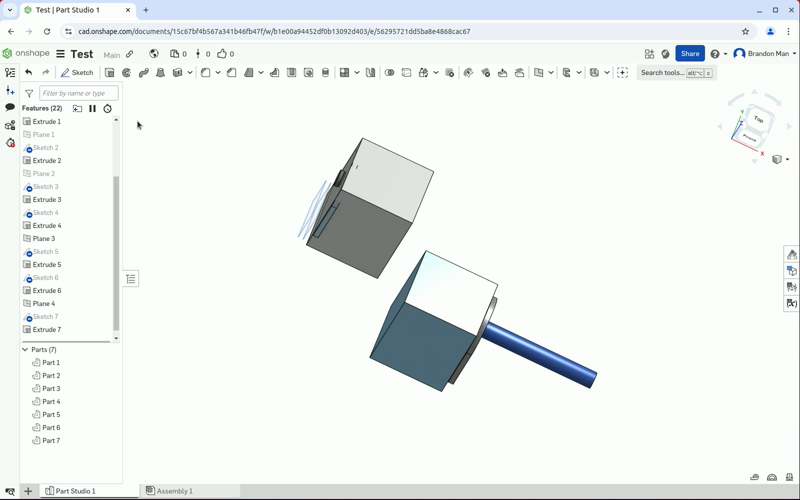
key(up, 2)
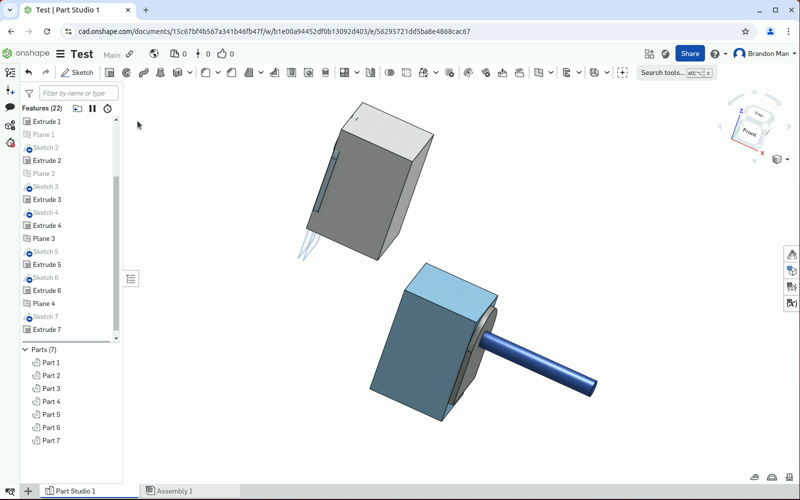
key(left, 2)
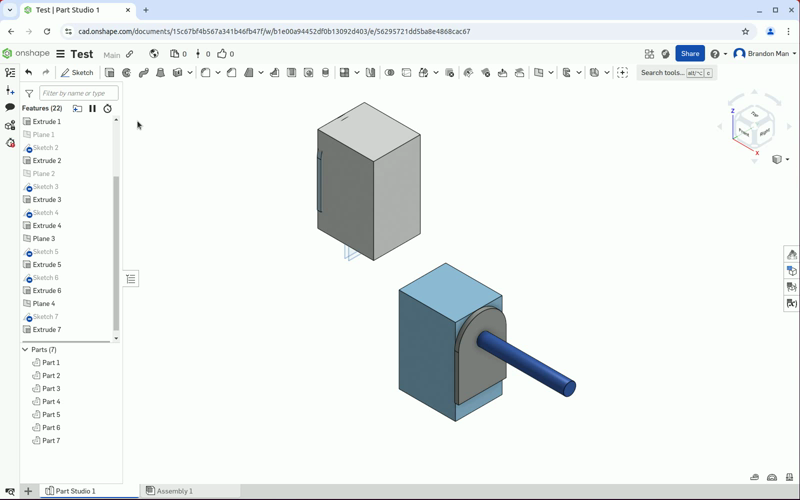
mouse_move(69, 111)
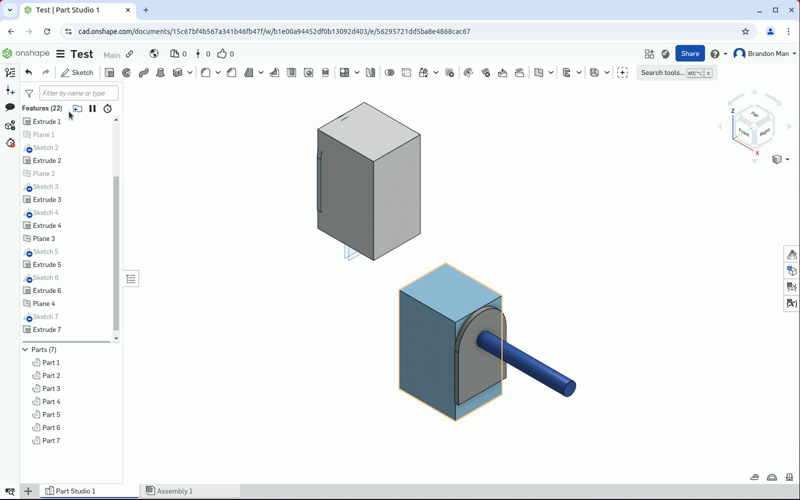
click(69, 111)